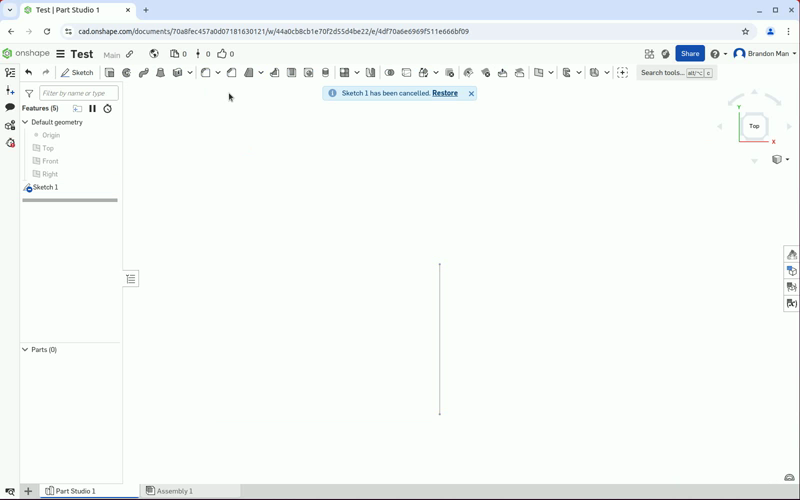
key(shift+h)
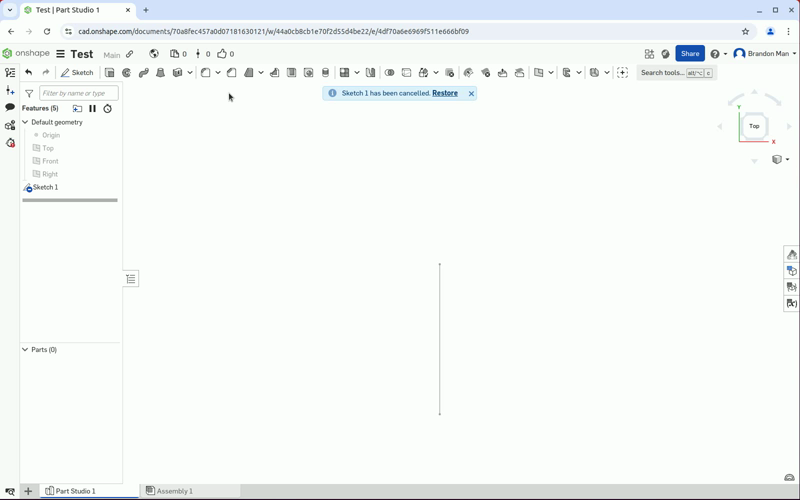
key(shift+s)
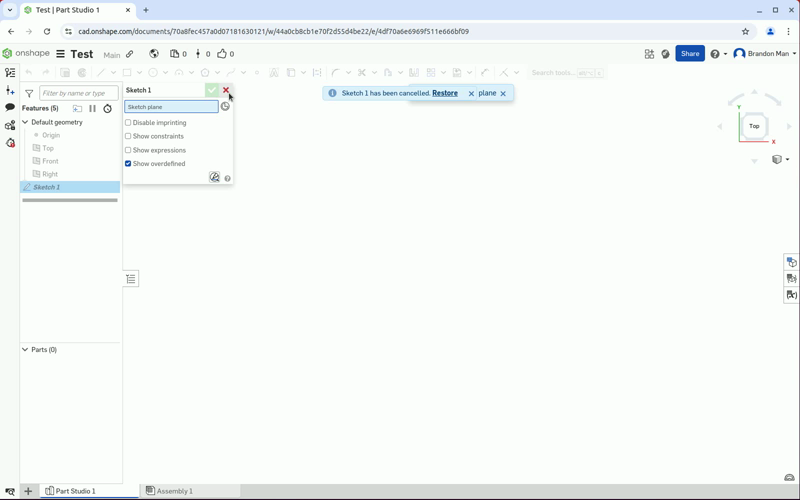
mouse_move(73, 150)
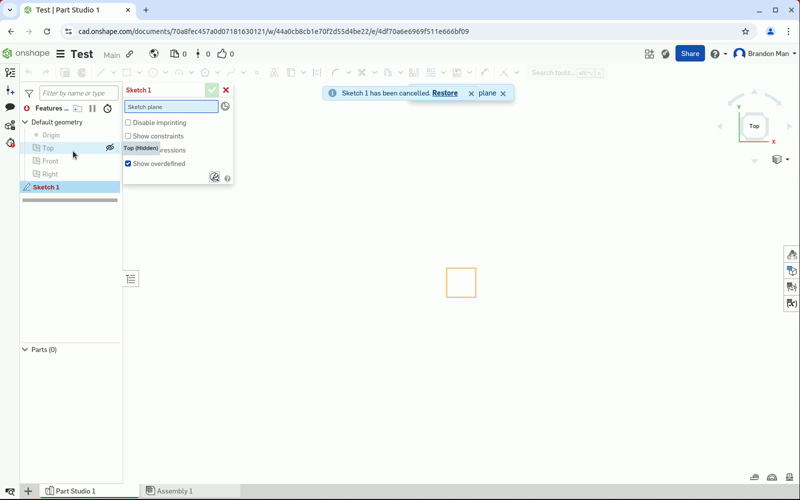
click(73, 150)
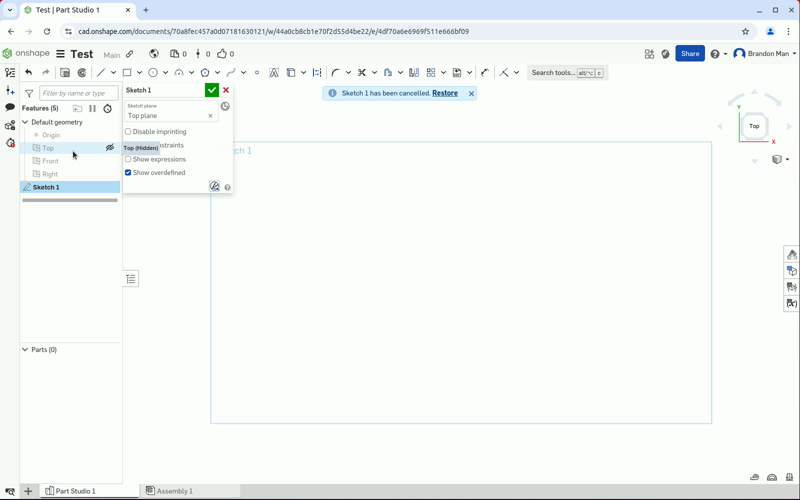
mouse_move(73, 352)
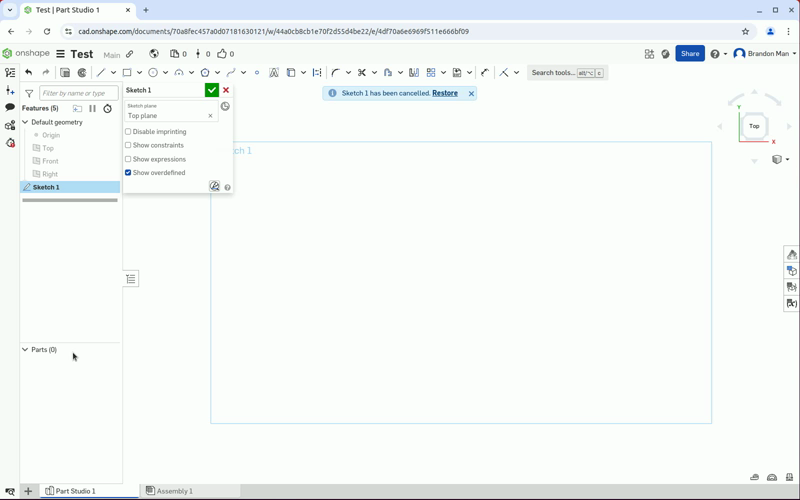
key(y)
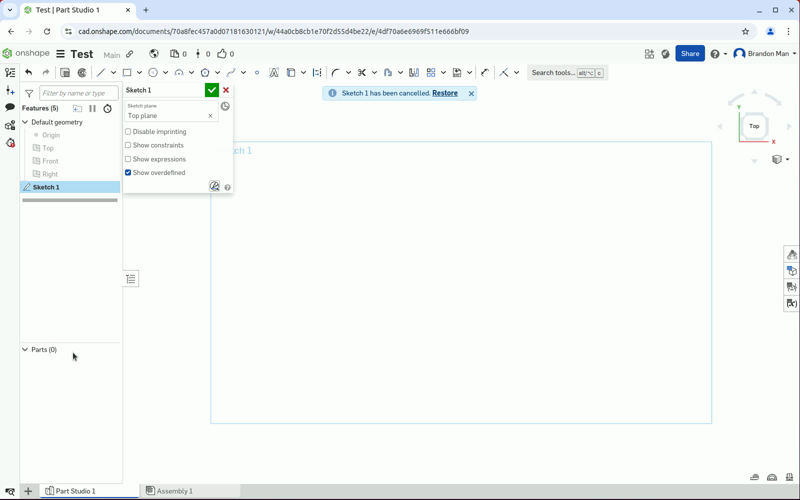
key(a)
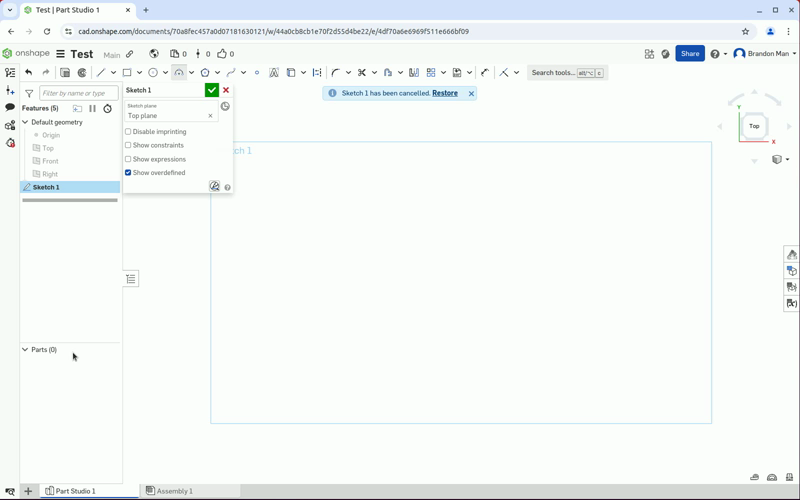
key_down(shift)
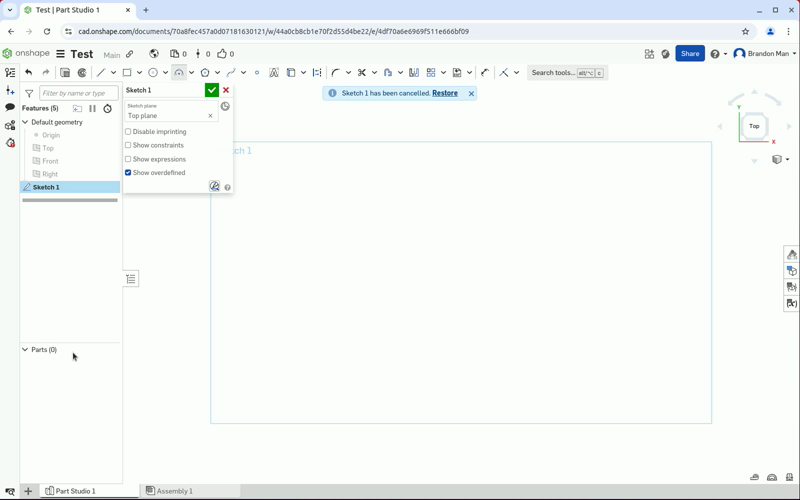
mouse_move(356, 376)
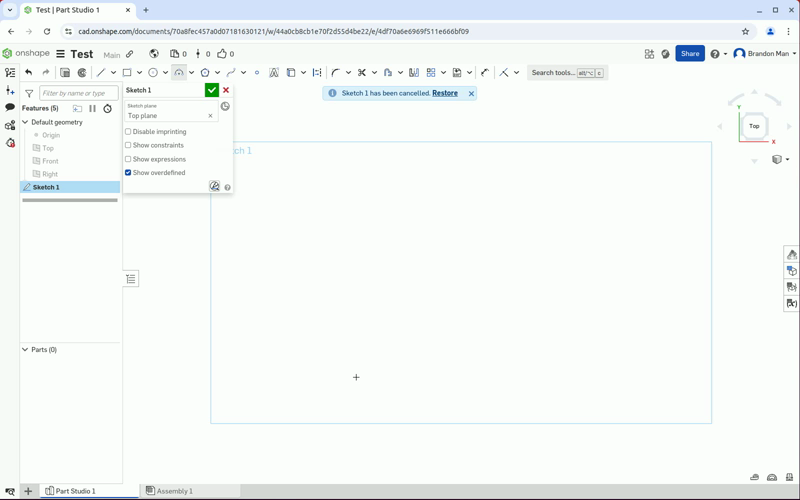
click(356, 376)
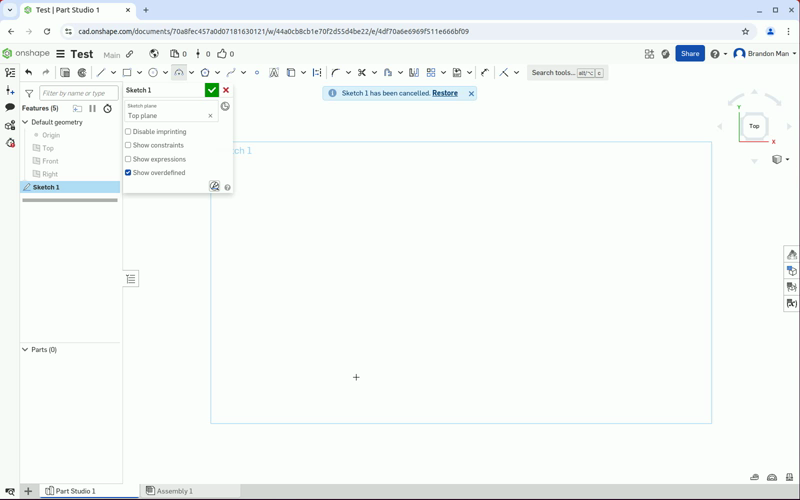
key_up(shift)
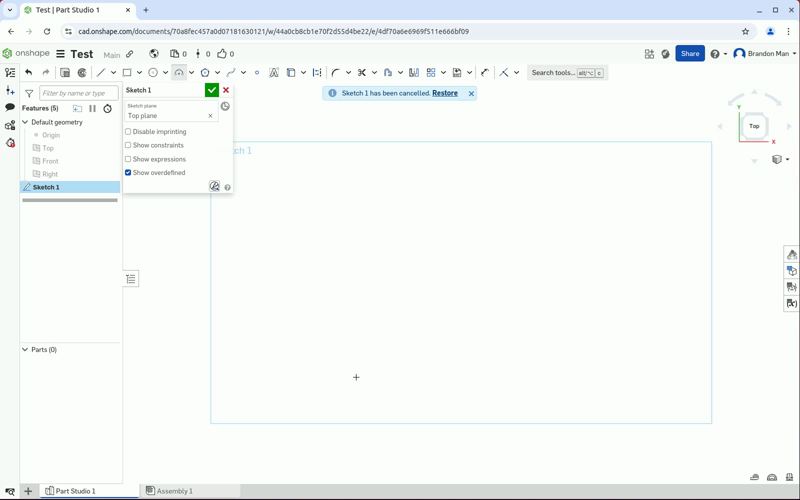
key_down(shift)
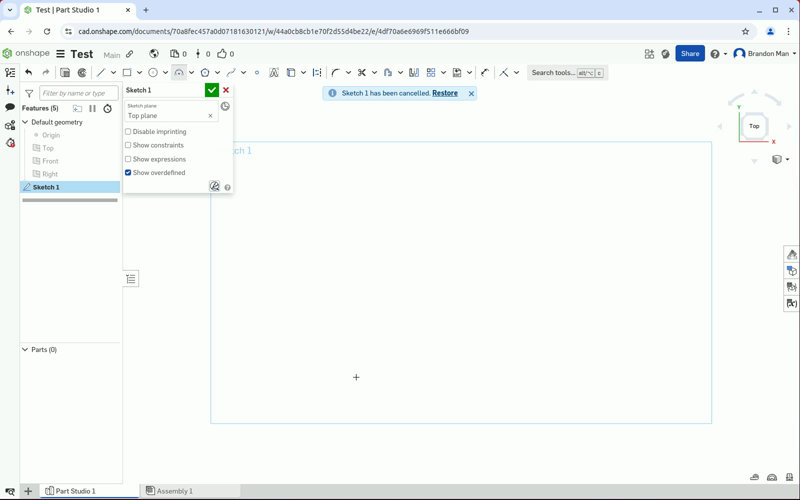
mouse_move(376, 396)
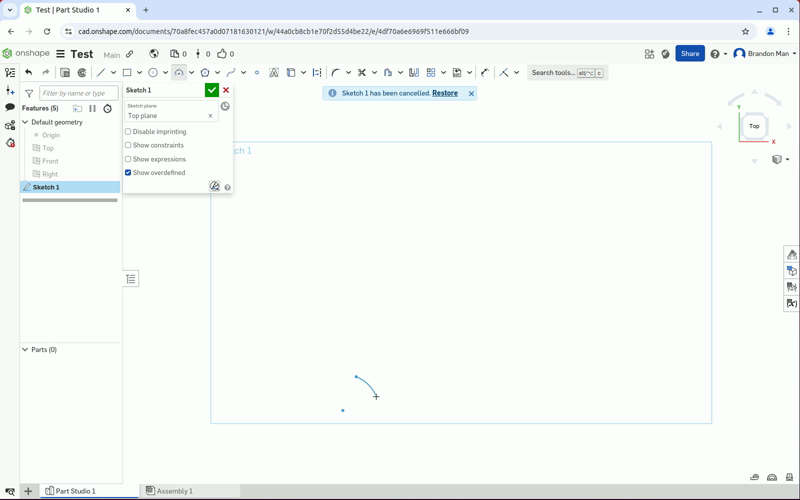
click(376, 396)
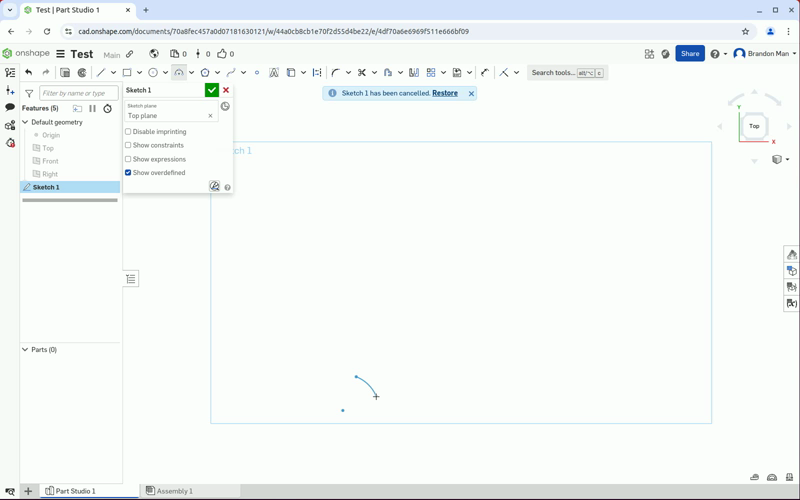
mouse_move(362, 390)
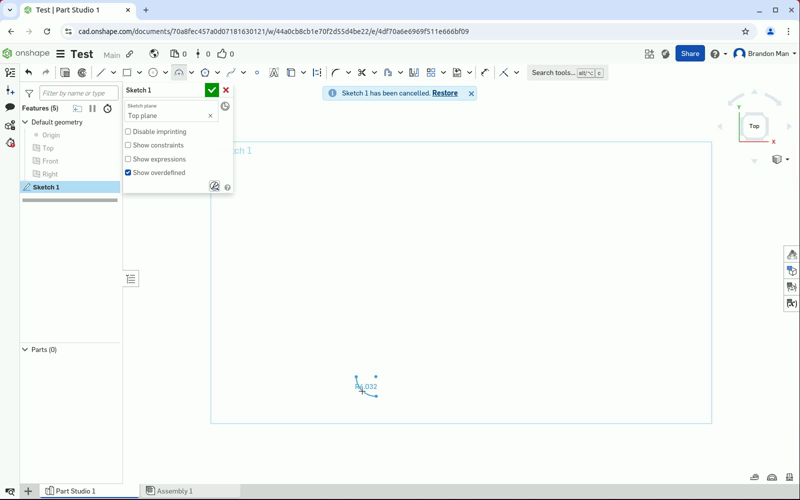
click(362, 390)
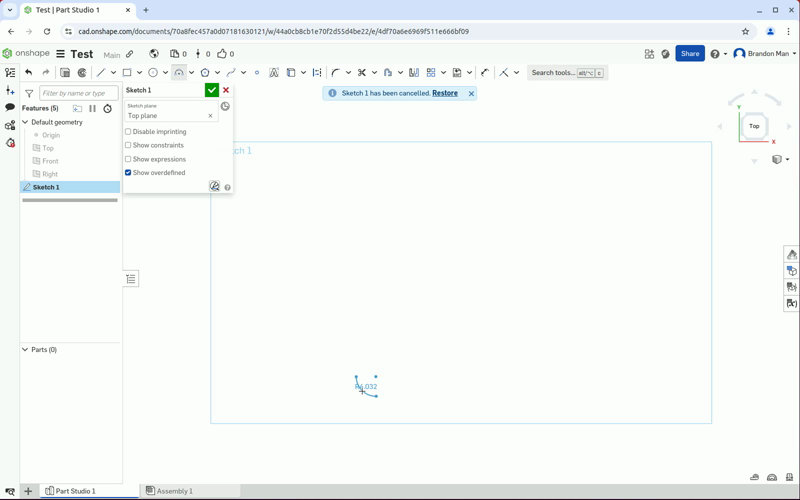
key_up(shift)
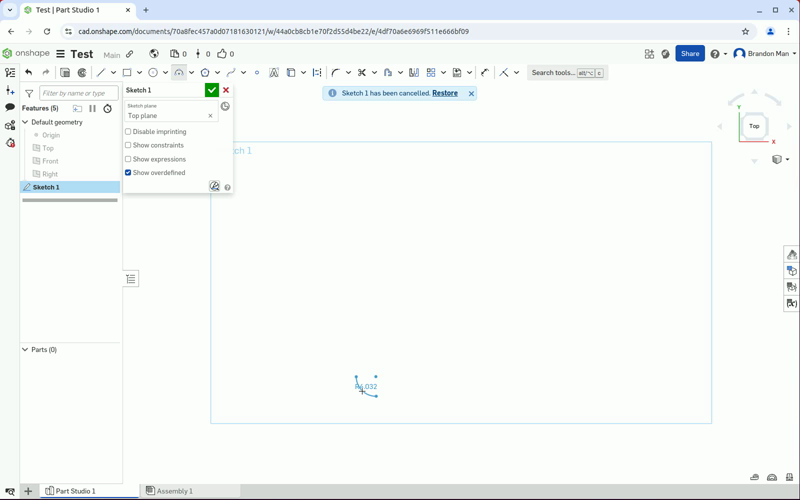
key(esc)
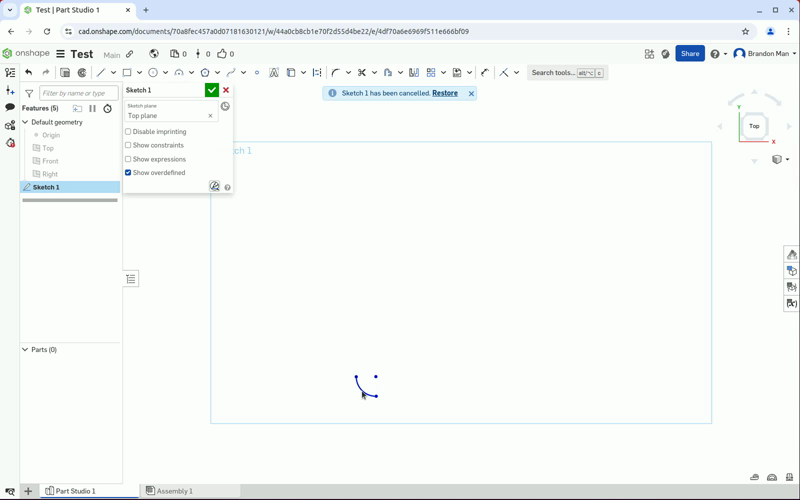
key(l)
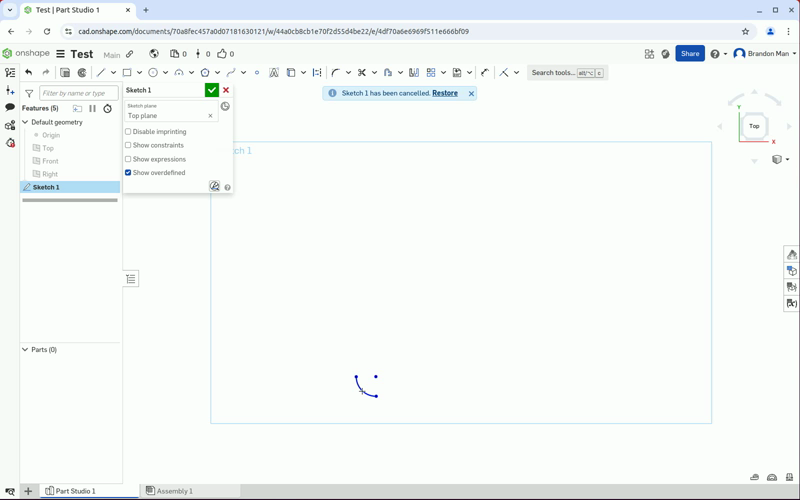
mouse_move(376, 396)
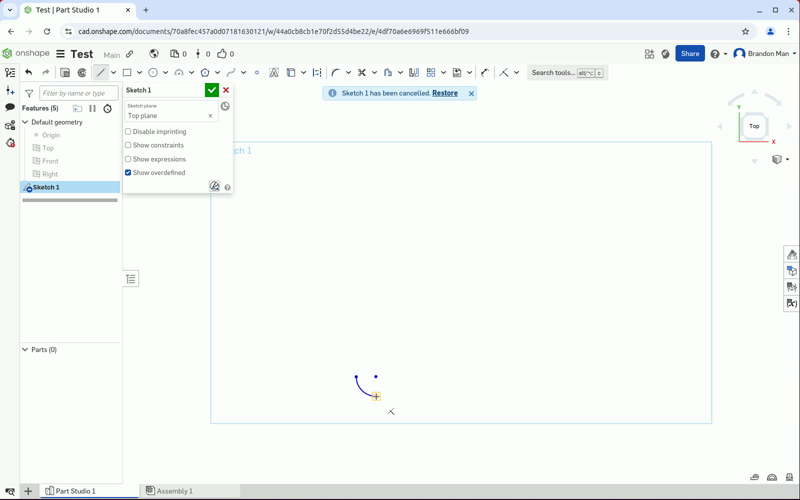
click(376, 396)
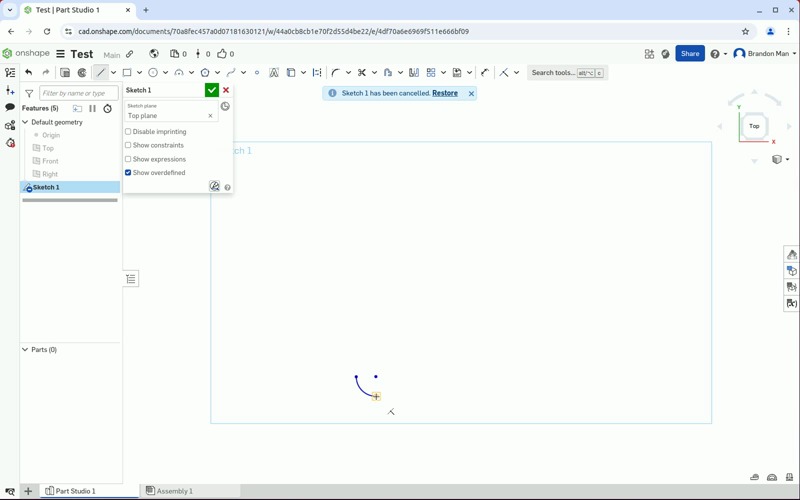
key_down(shift)
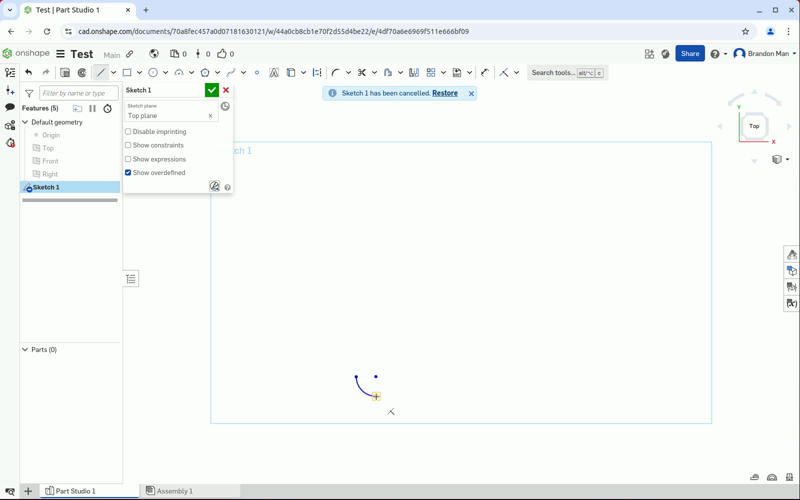
mouse_move(543, 396)
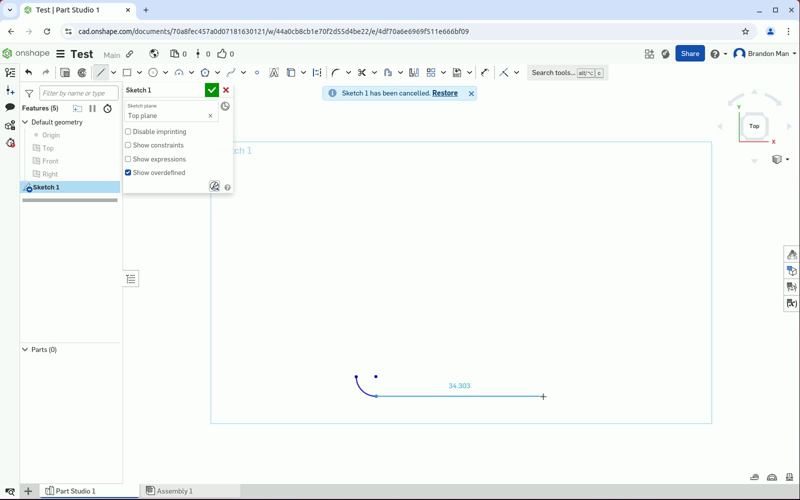
click(543, 396)
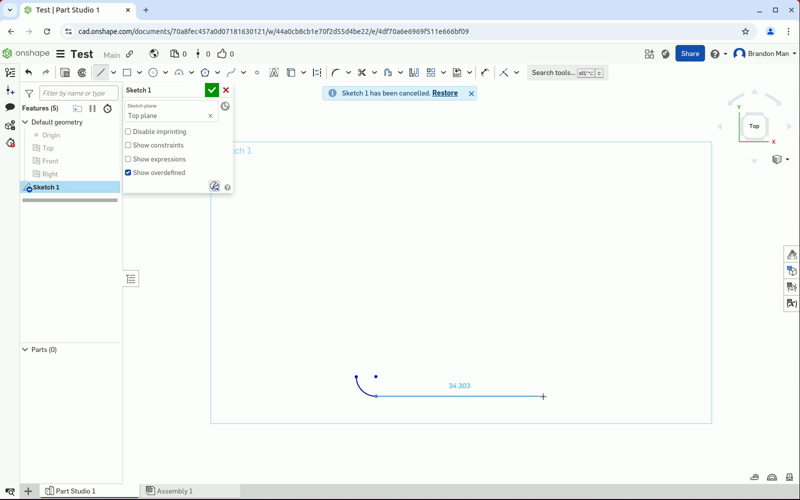
key_up(shift)
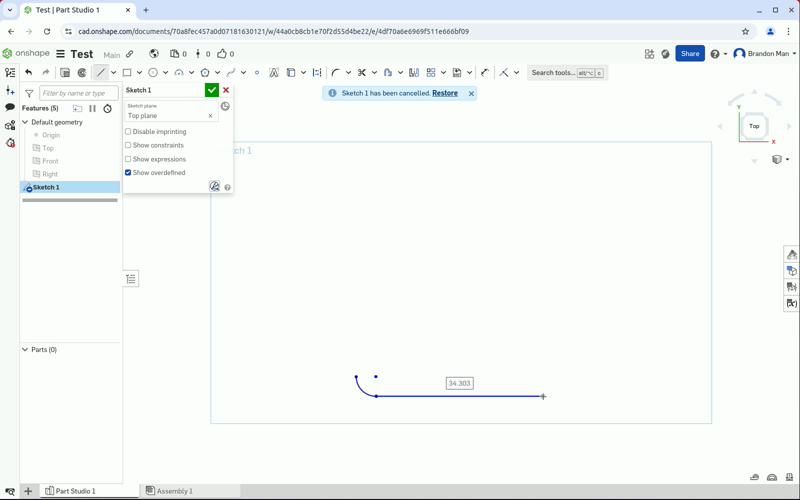
key(esc)
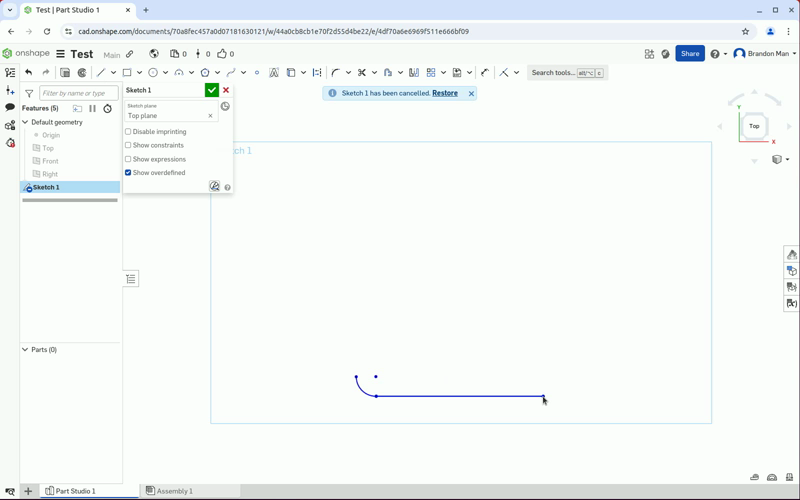
key(a)
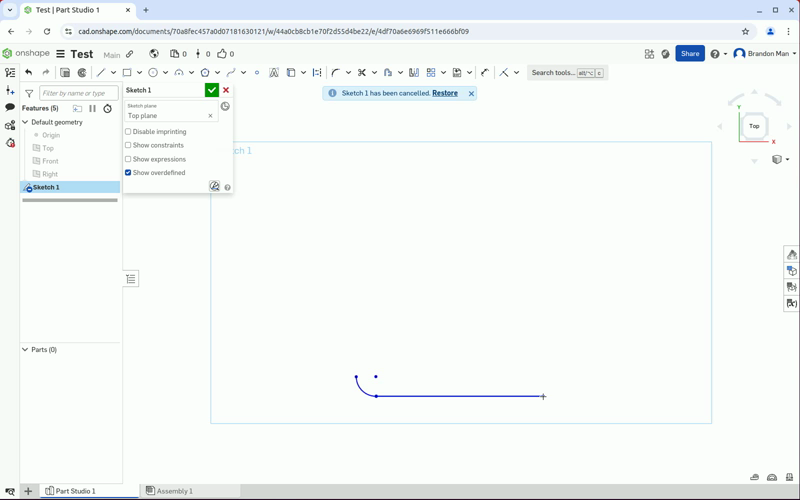
mouse_move(543, 396)
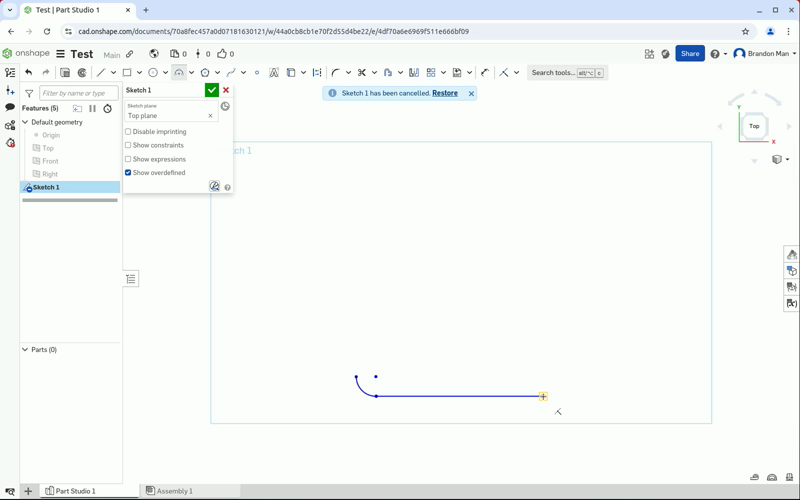
click(543, 396)
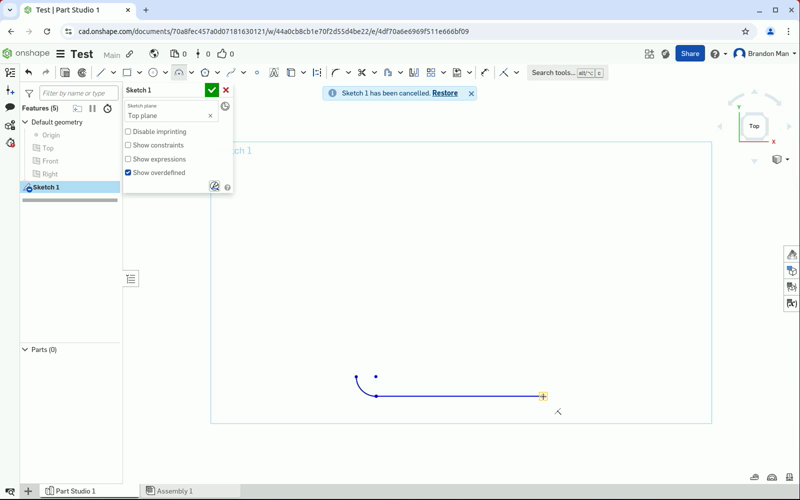
key_down(shift)
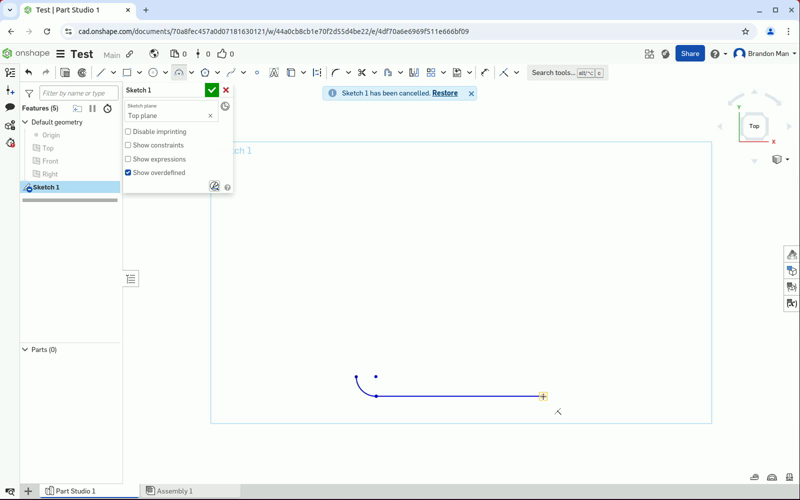
mouse_move(563, 376)
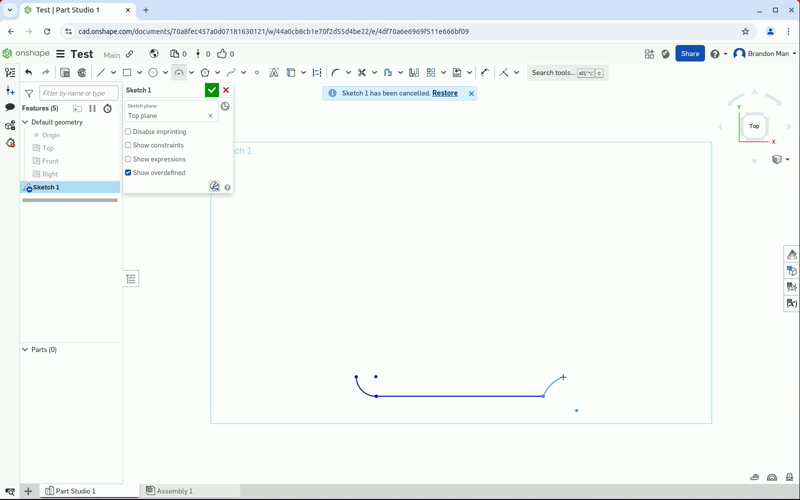
click(563, 376)
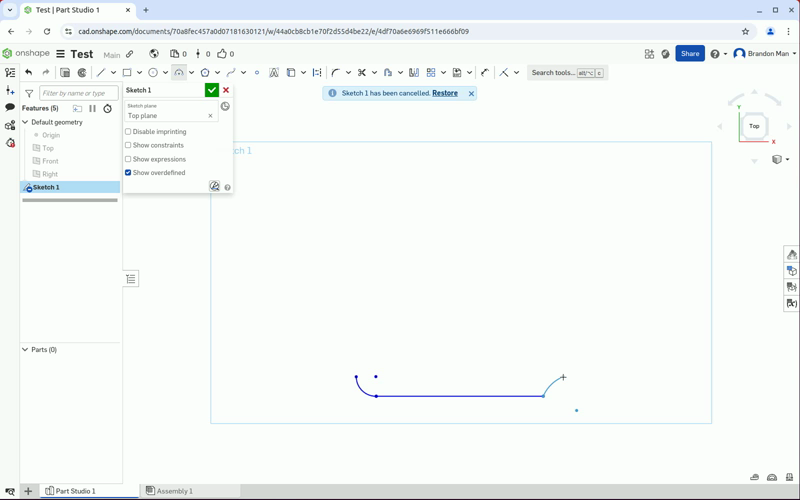
mouse_move(557, 390)
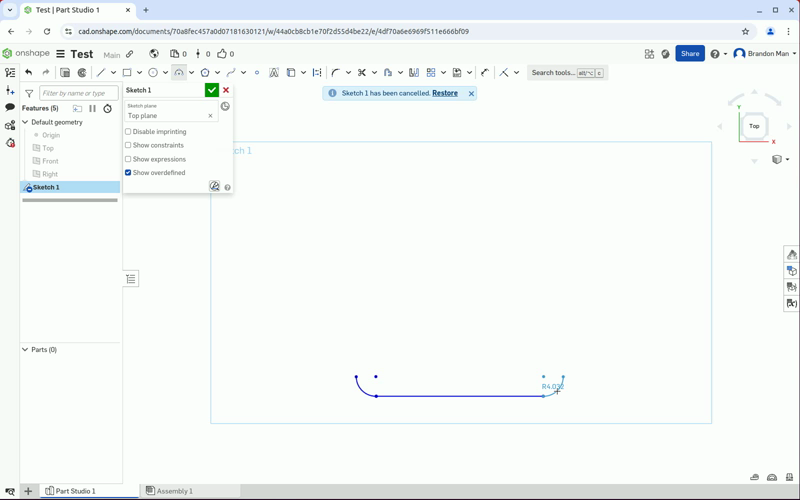
click(557, 390)
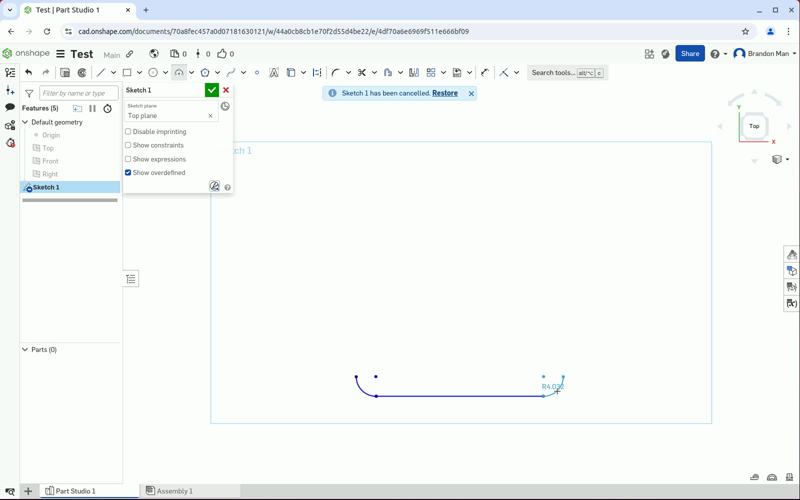
key_up(shift)
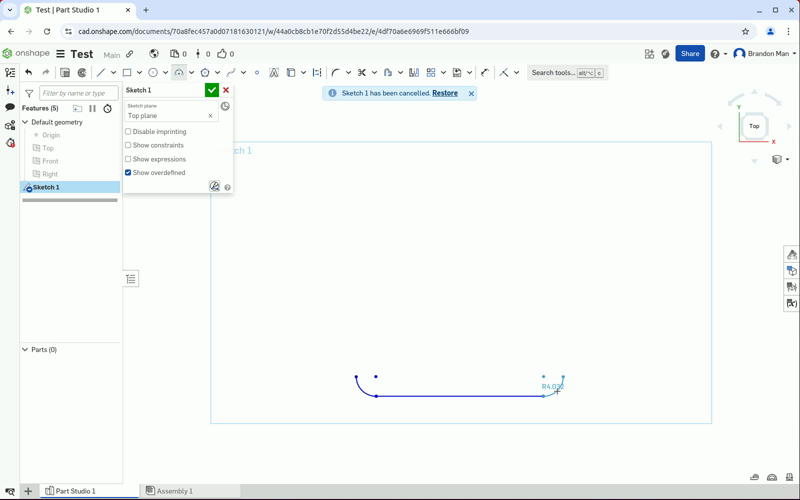
key(esc)
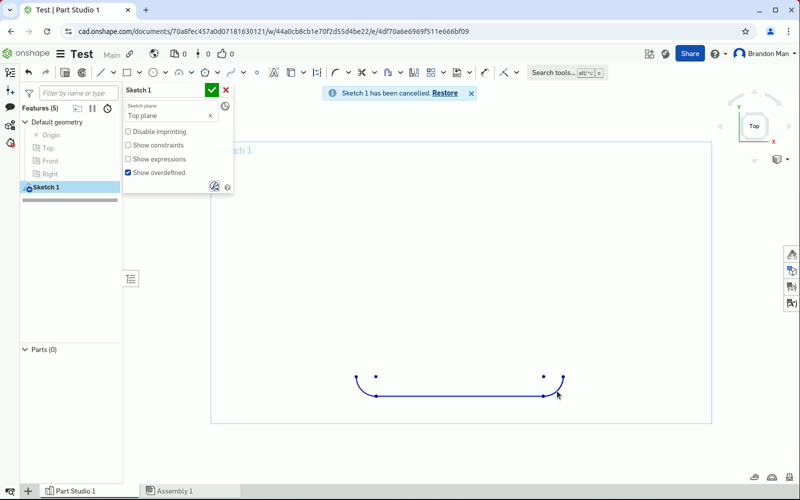
key(l)
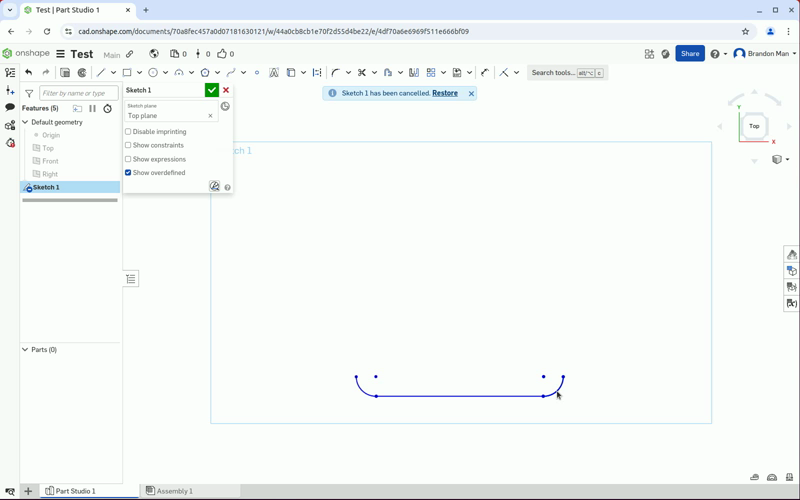
mouse_move(563, 376)
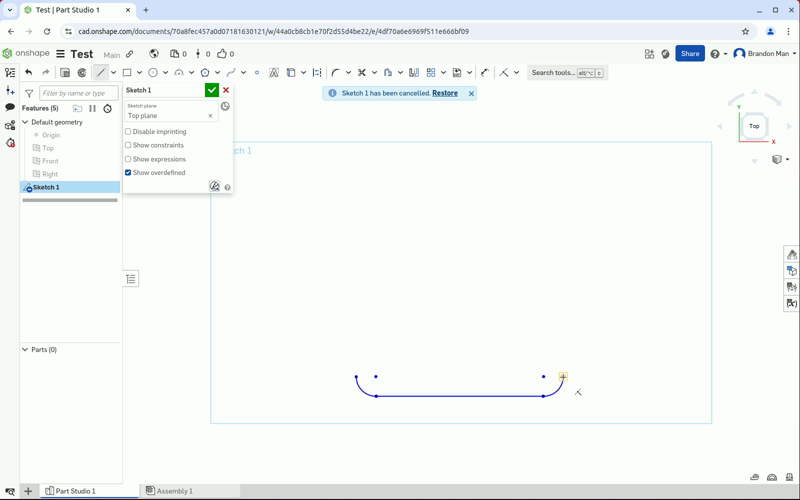
click(563, 376)
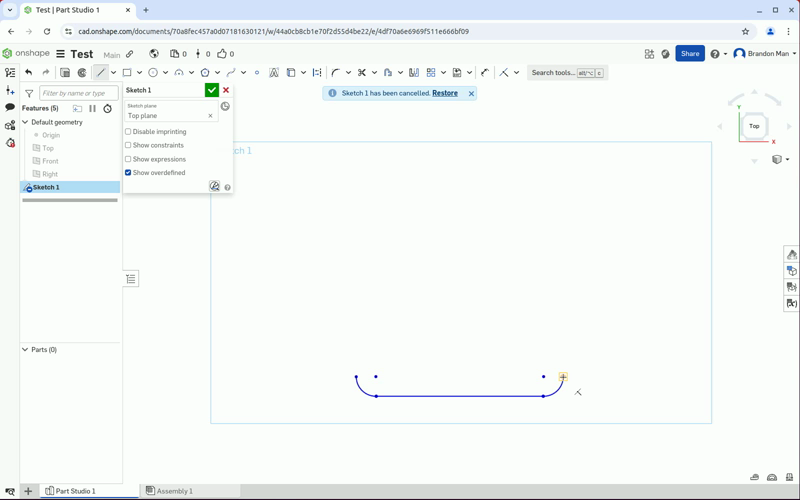
key_down(shift)
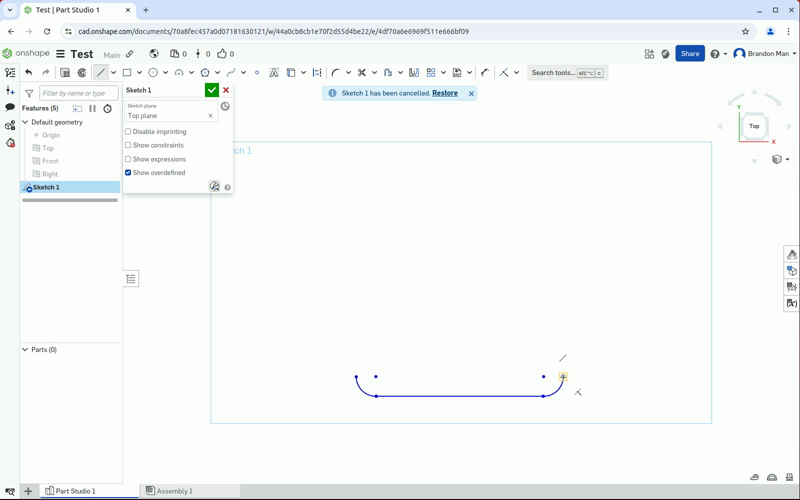
mouse_move(563, 192)
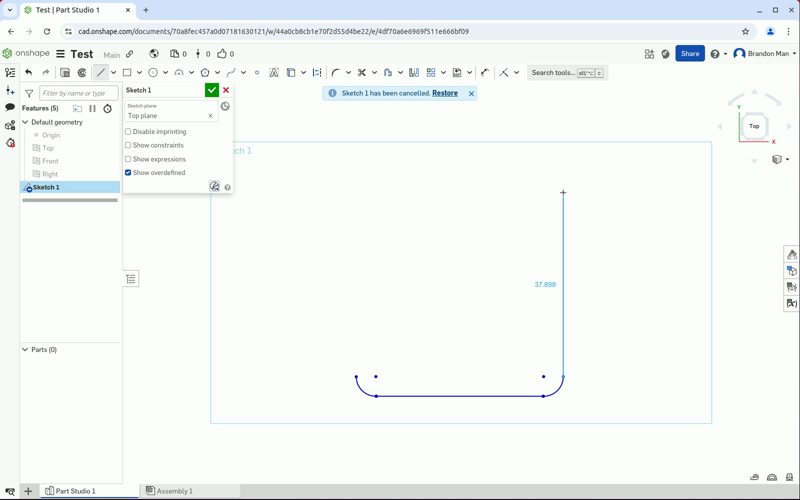
click(563, 192)
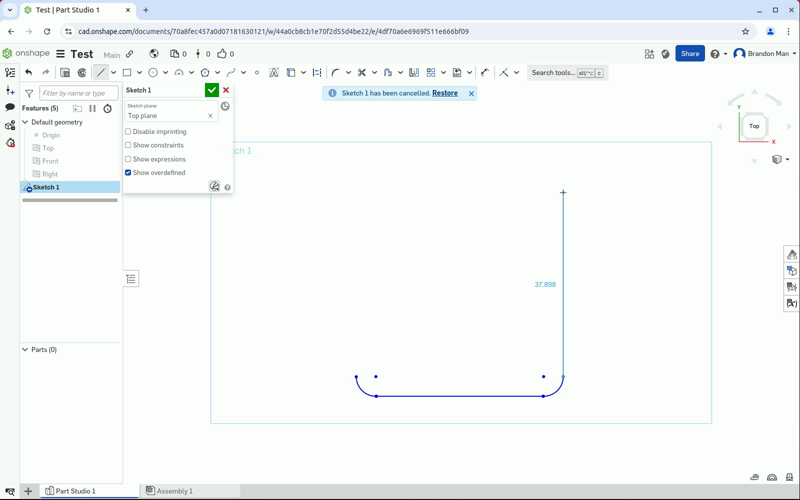
key_up(shift)
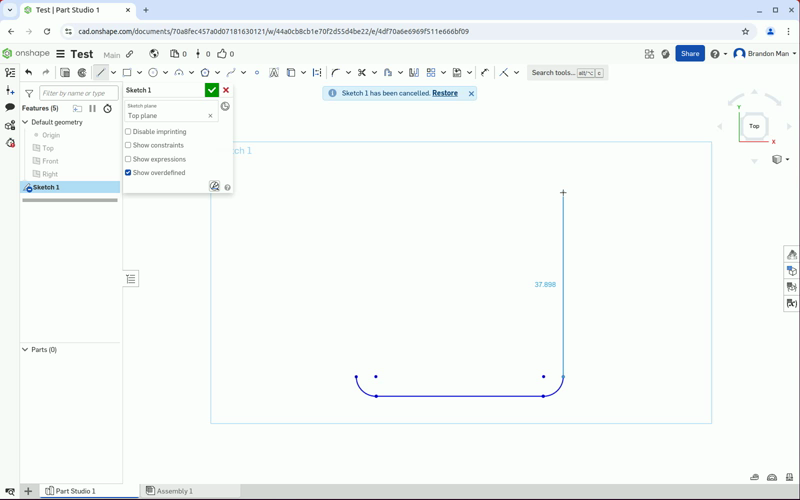
key(esc)
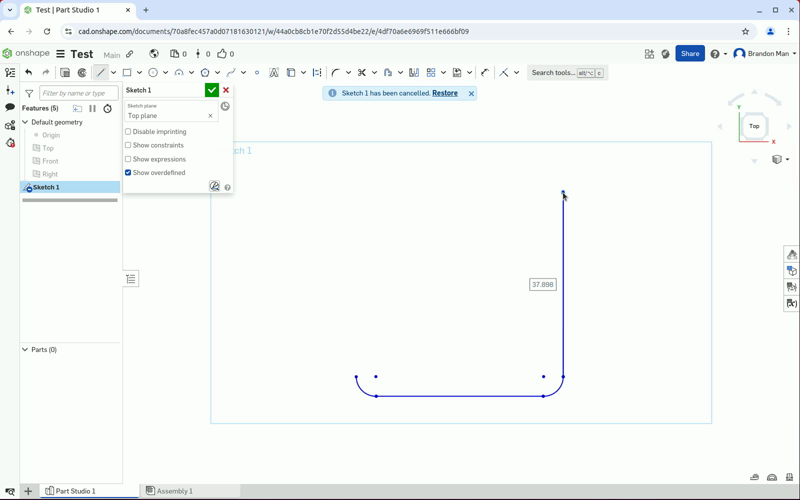
key(a)
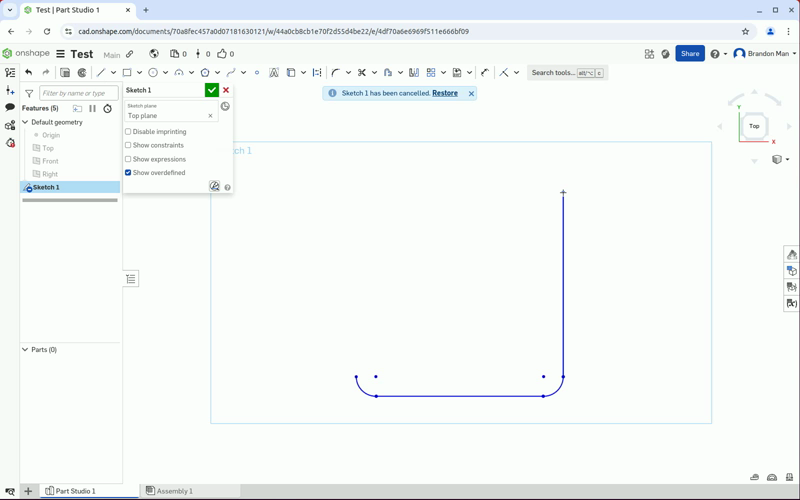
mouse_move(563, 192)
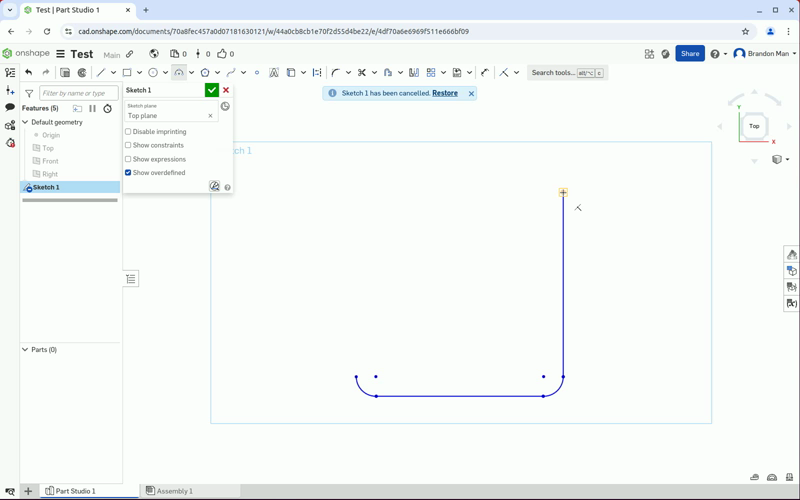
click(563, 192)
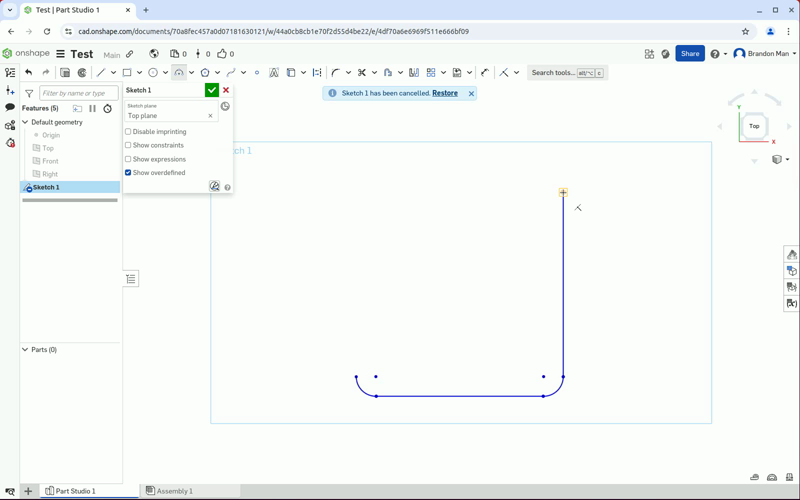
key_down(shift)
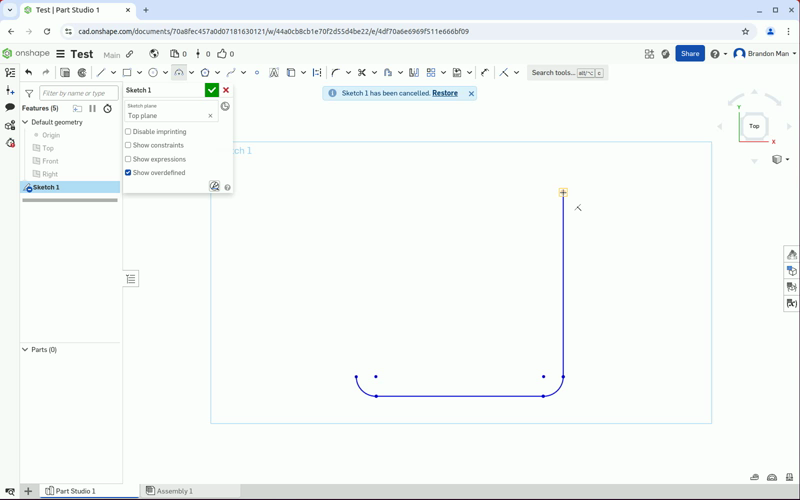
mouse_move(543, 172)
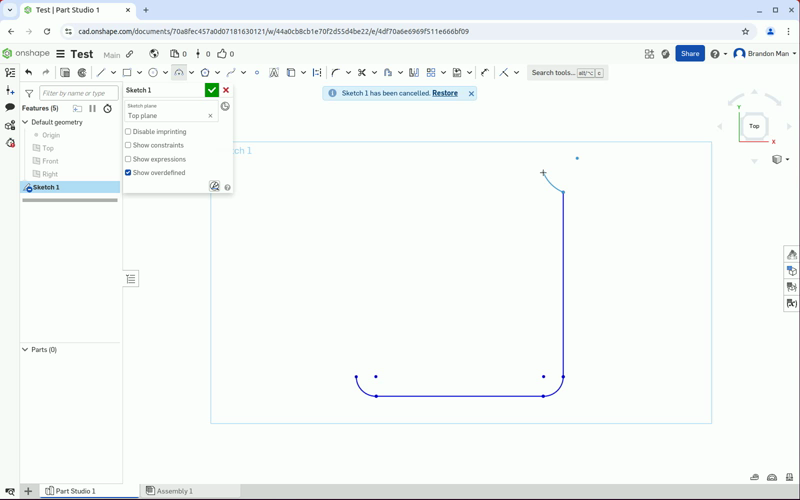
click(543, 172)
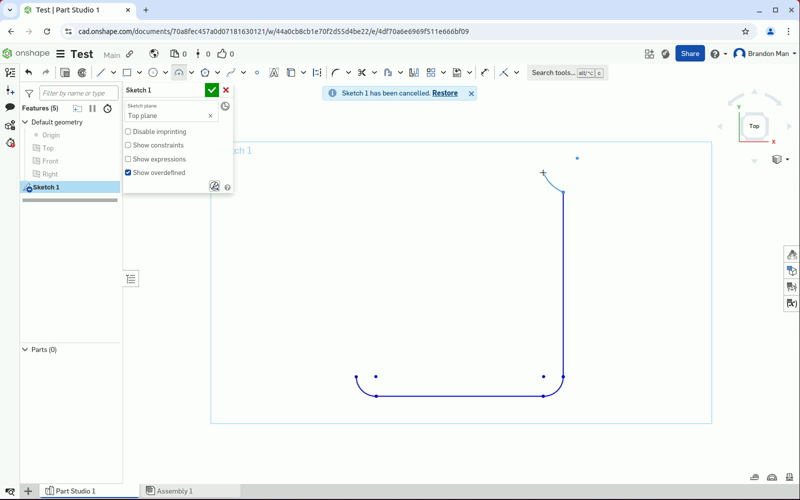
mouse_move(557, 178)
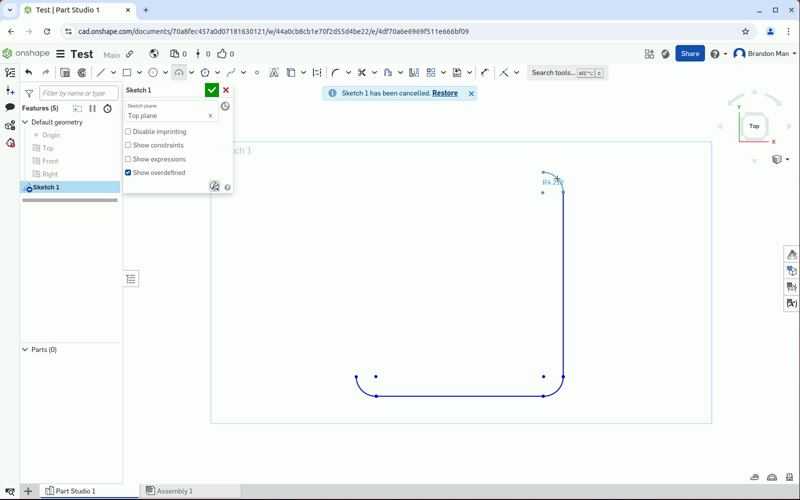
click(557, 178)
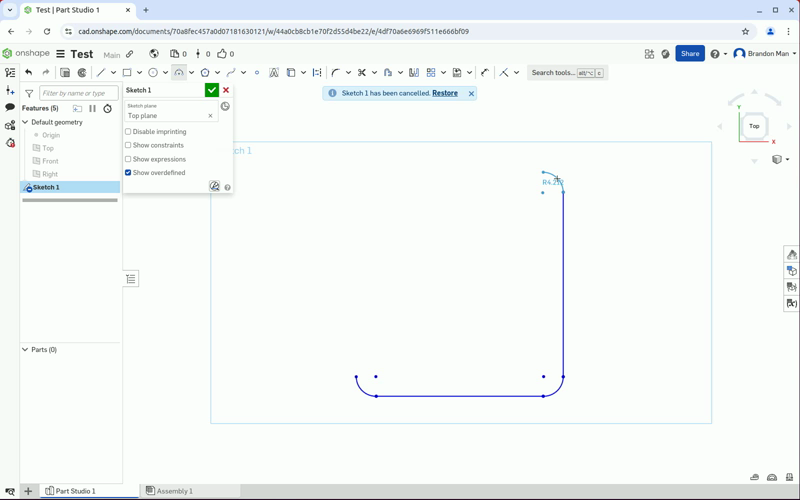
key_up(shift)
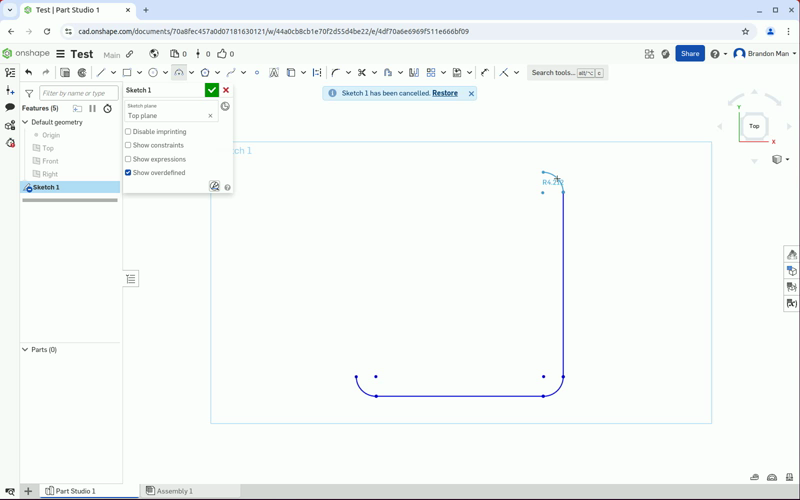
key(esc)
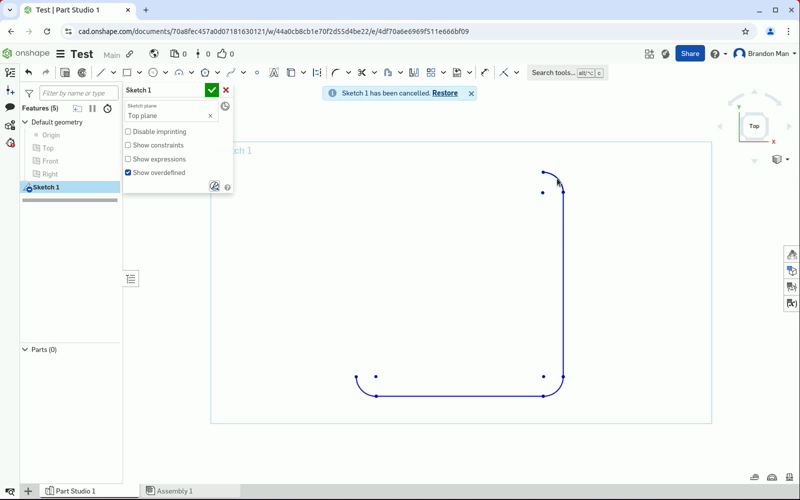
key(l)
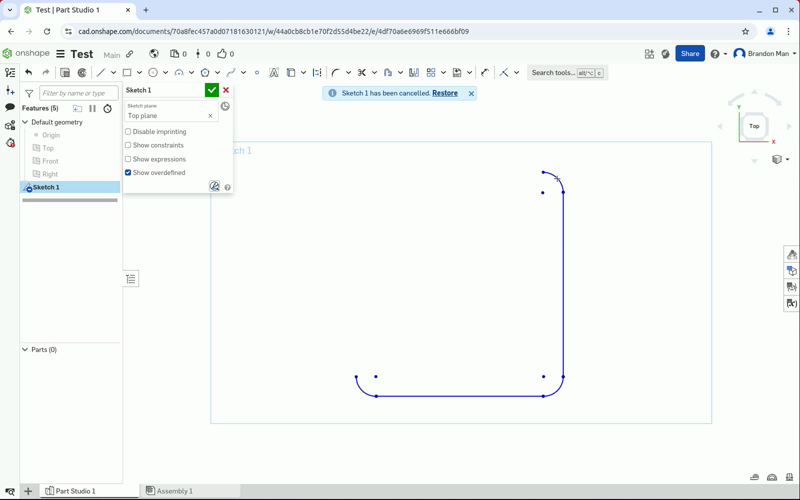
mouse_move(543, 172)
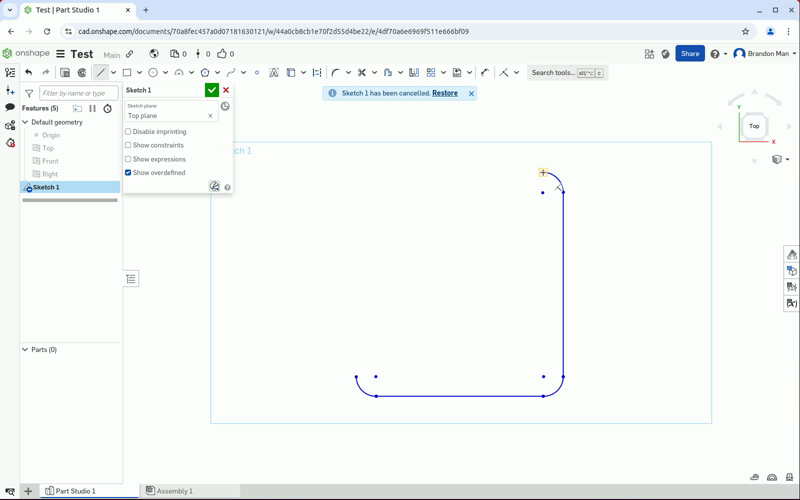
click(543, 172)
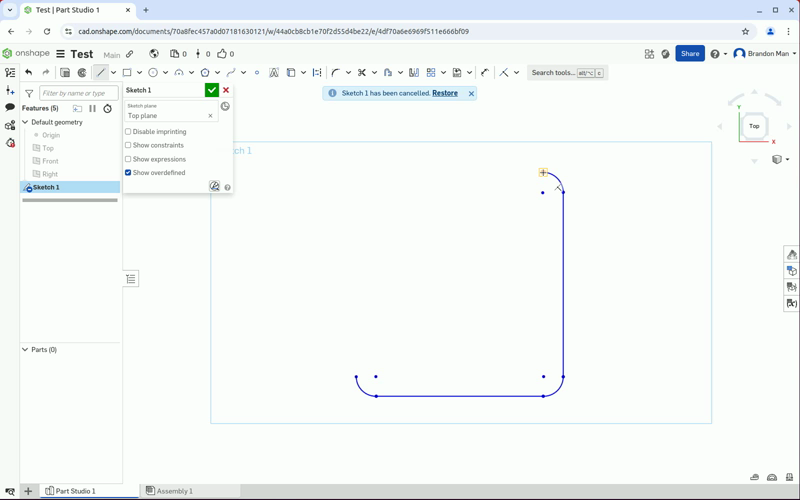
key_down(shift)
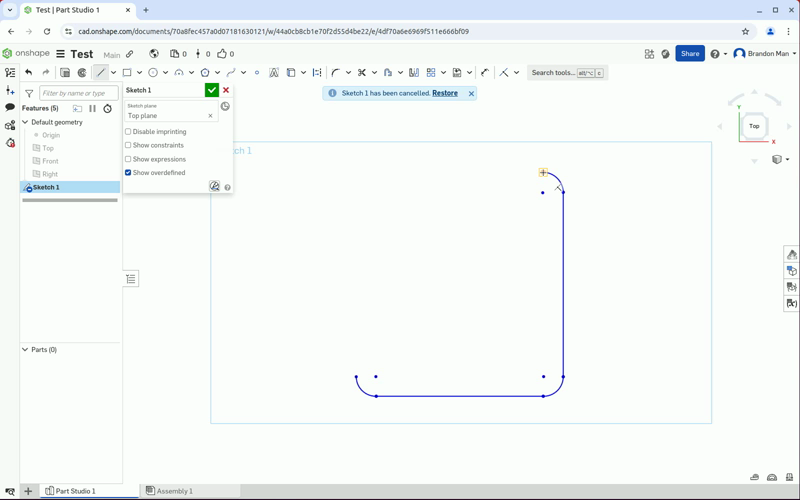
mouse_move(376, 172)
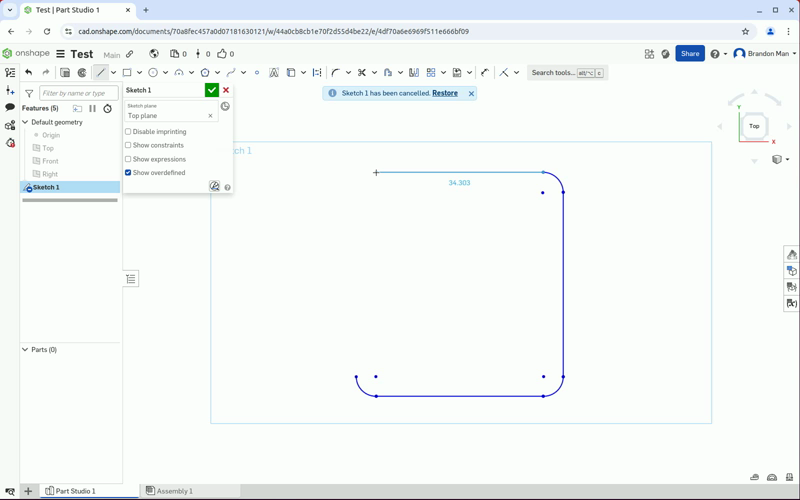
click(376, 172)
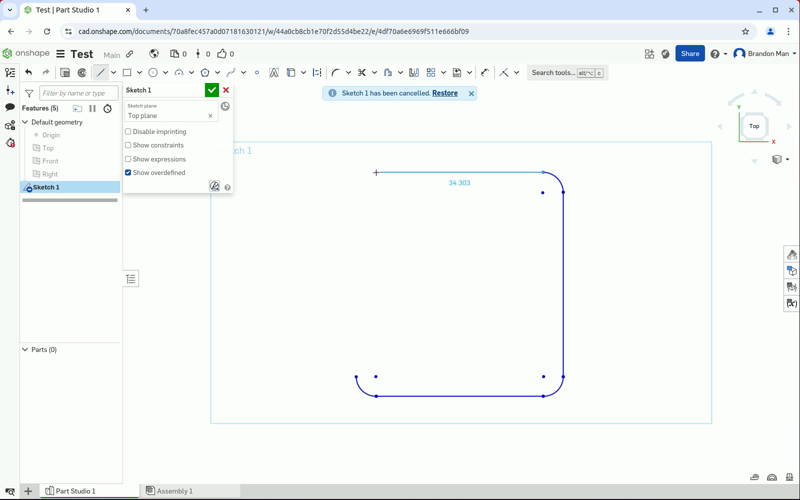
key_up(shift)
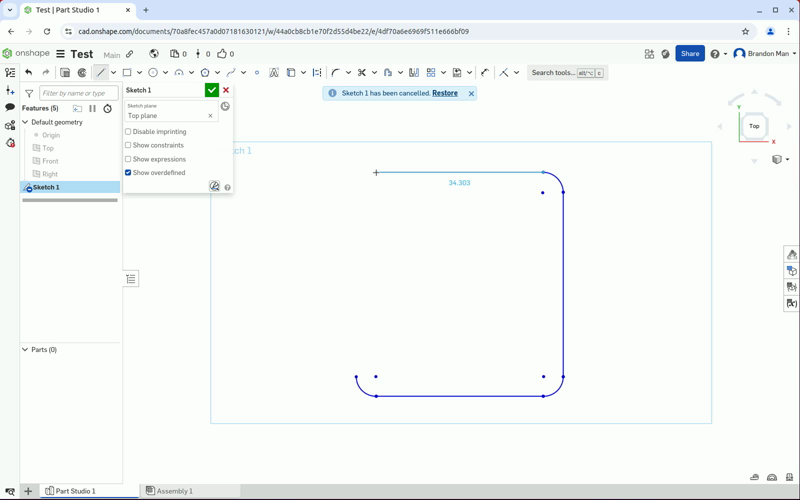
key(esc)
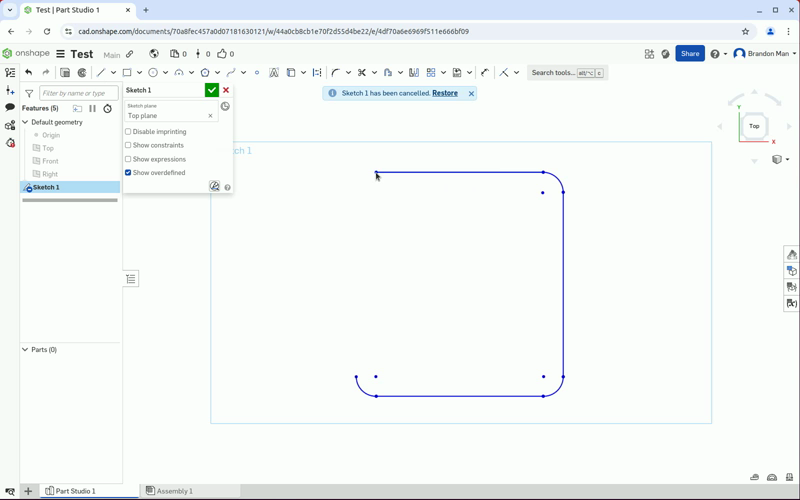
key(a)
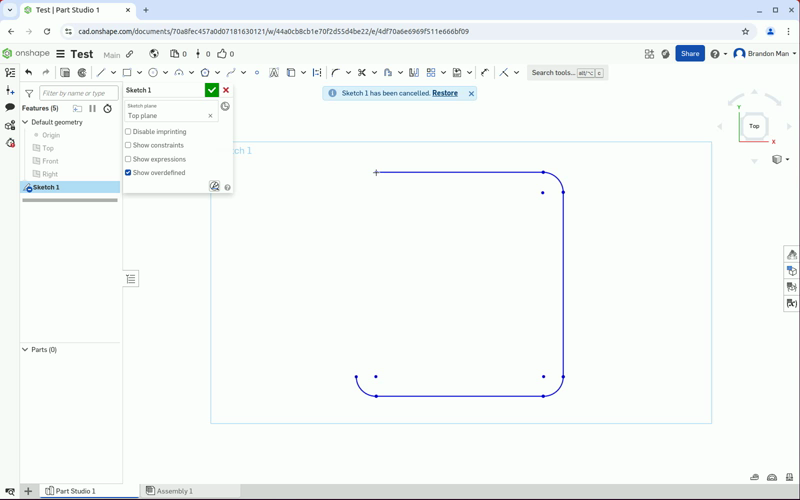
mouse_move(376, 172)
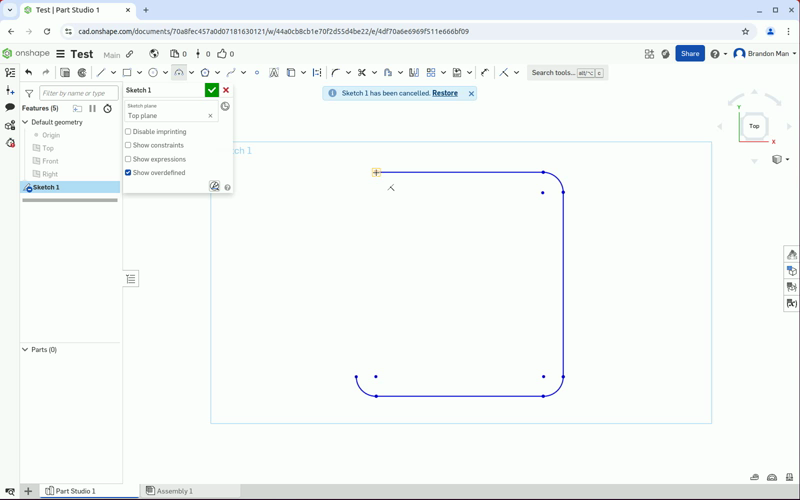
click(376, 172)
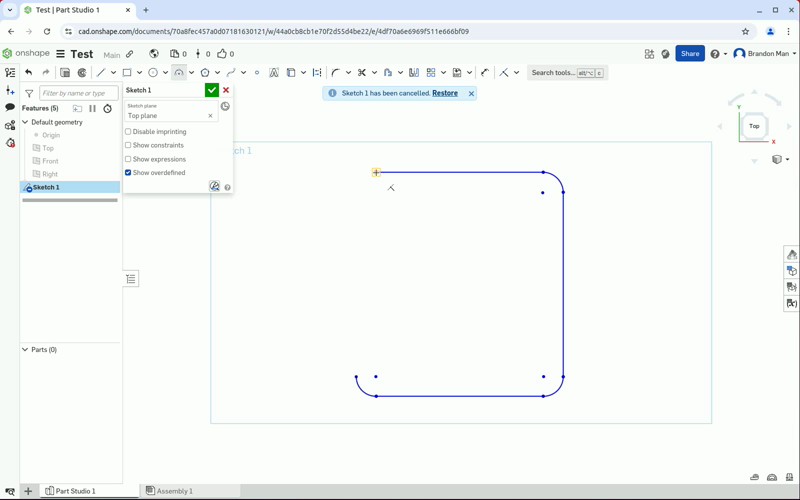
key_down(shift)
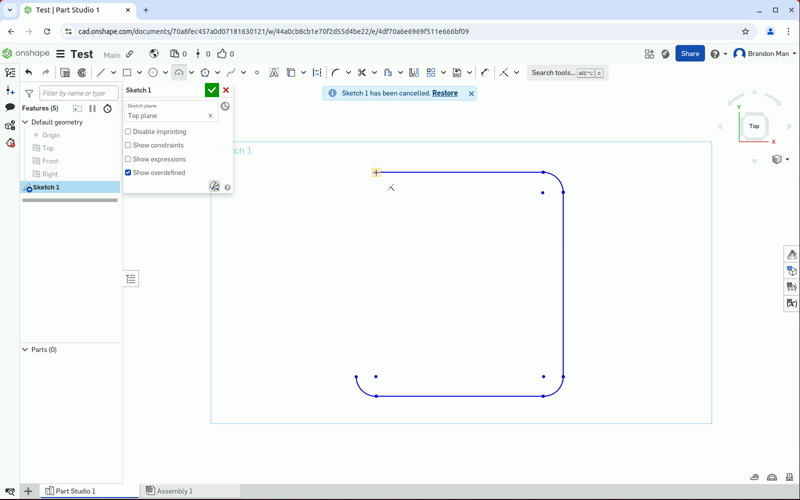
mouse_move(356, 192)
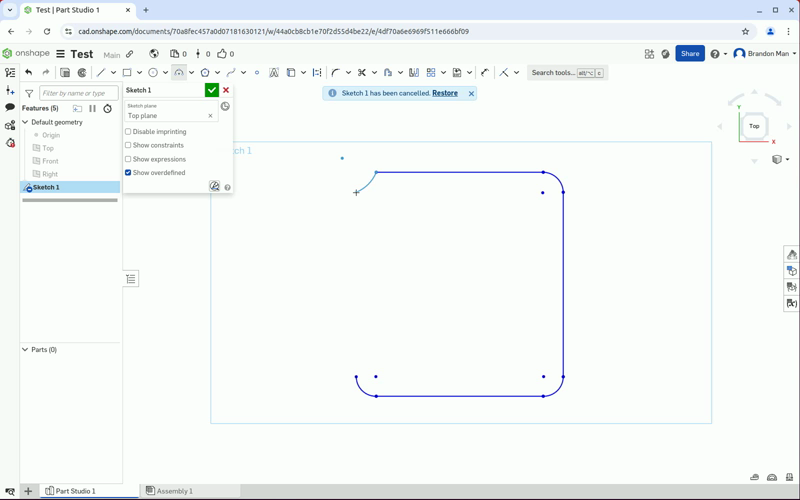
click(356, 192)
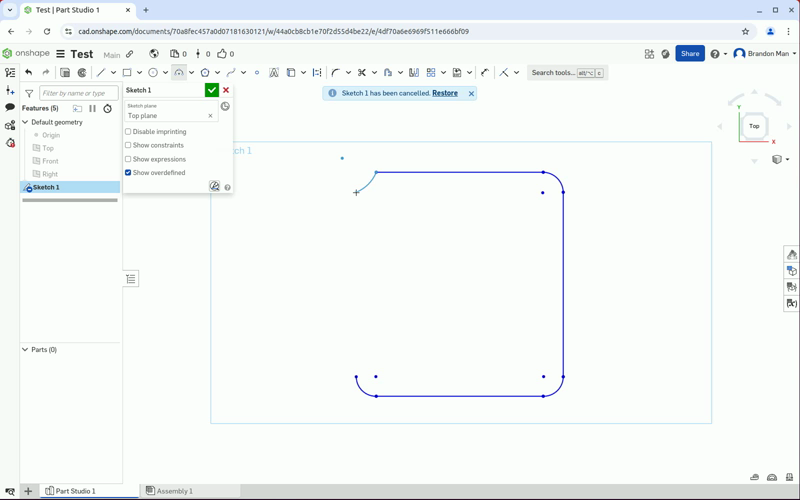
mouse_move(362, 178)
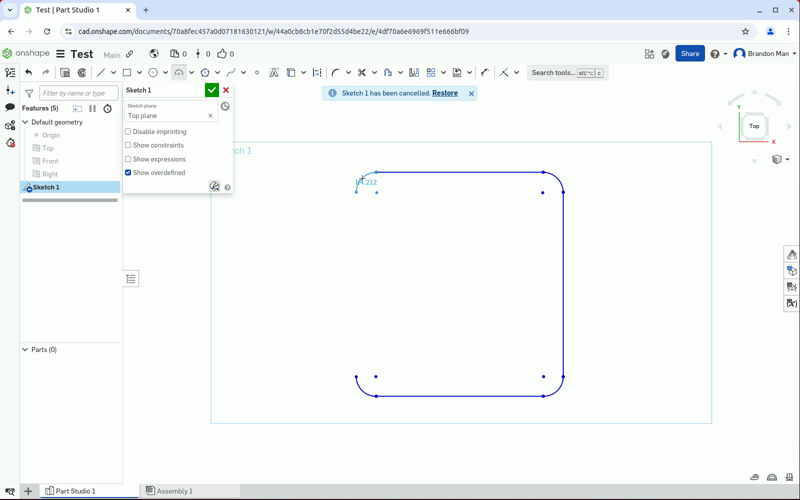
click(362, 178)
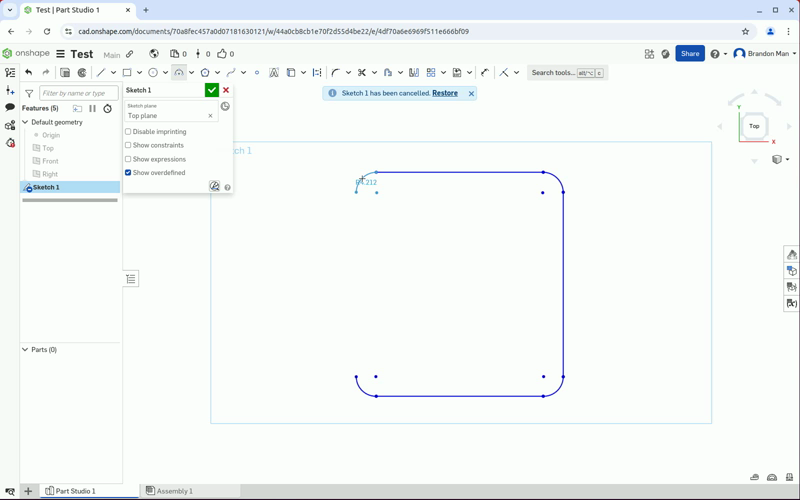
key_up(shift)
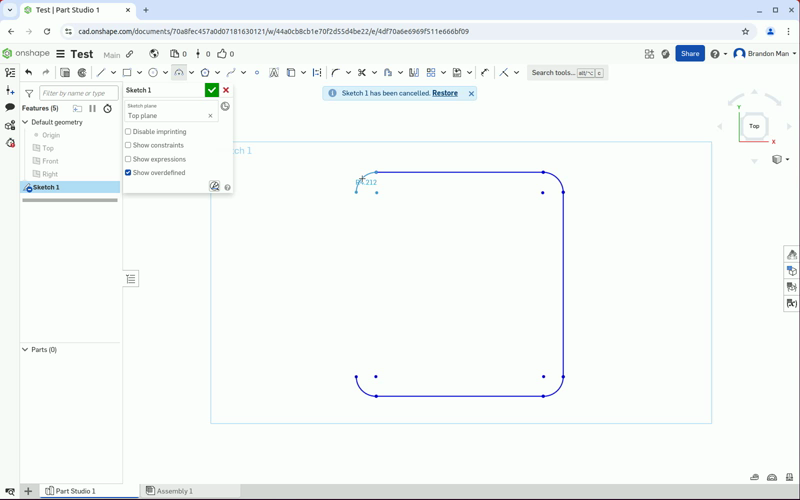
key(esc)
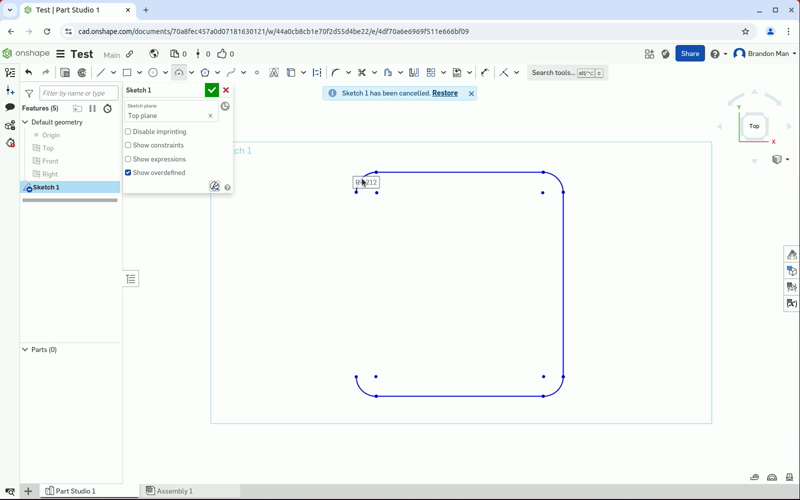
key(l)
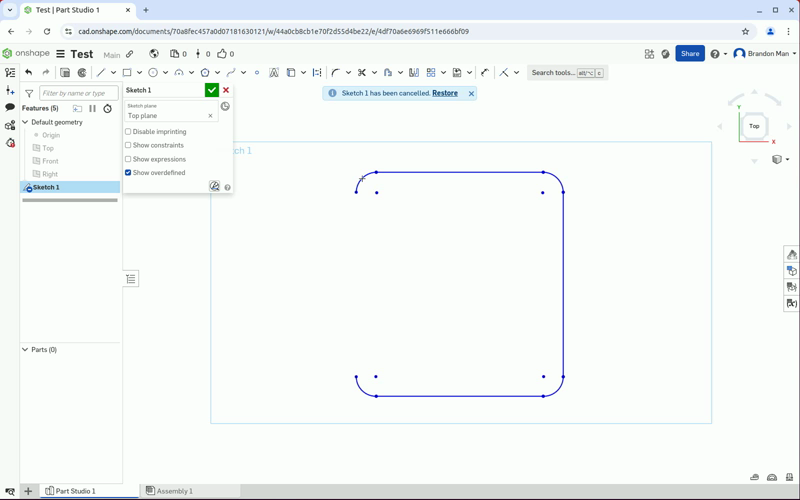
mouse_move(356, 192)
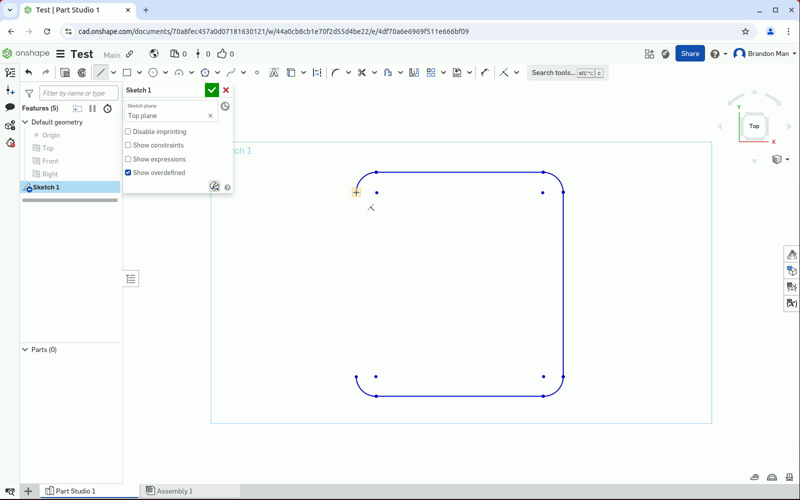
click(356, 192)
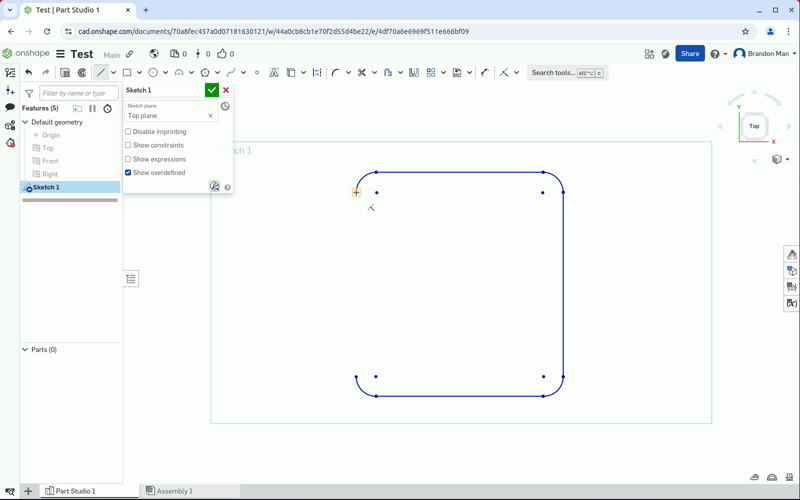
key_down(shift)
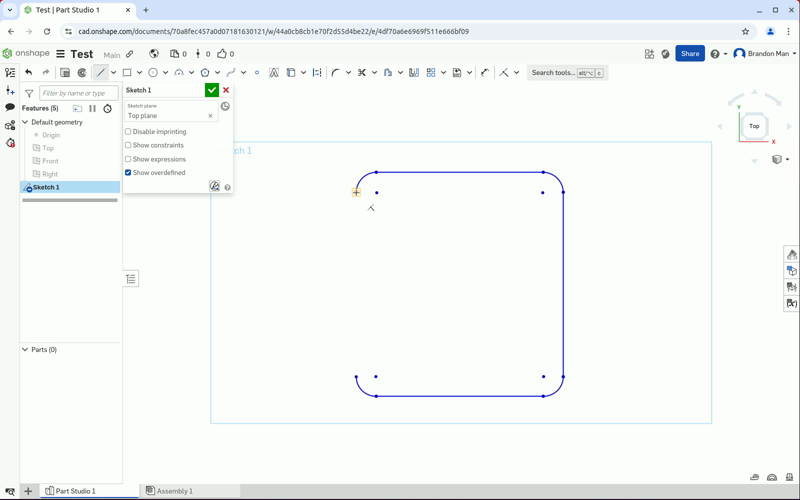
mouse_move(356, 376)
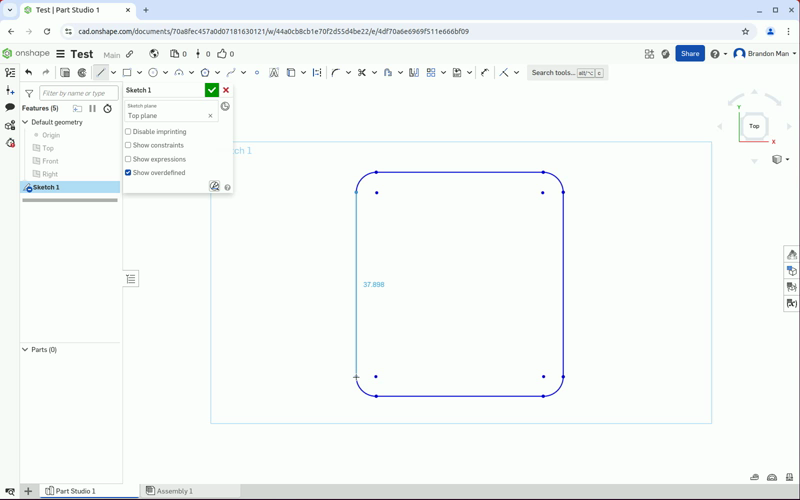
key_up(shift)
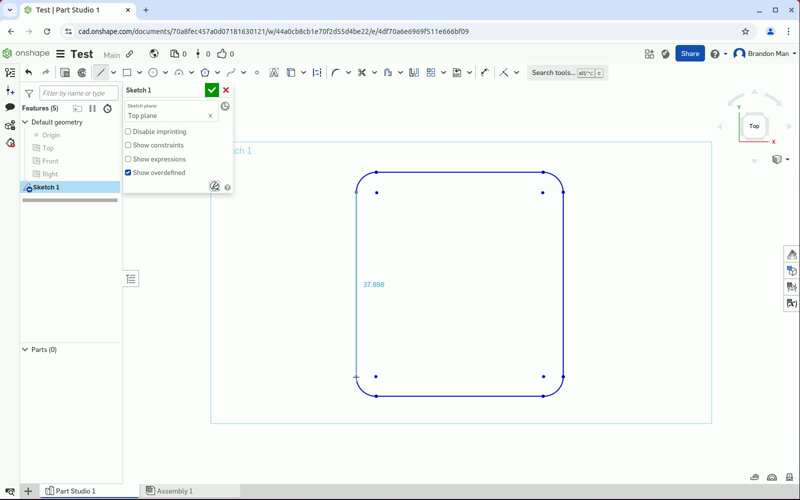
click(356, 376)
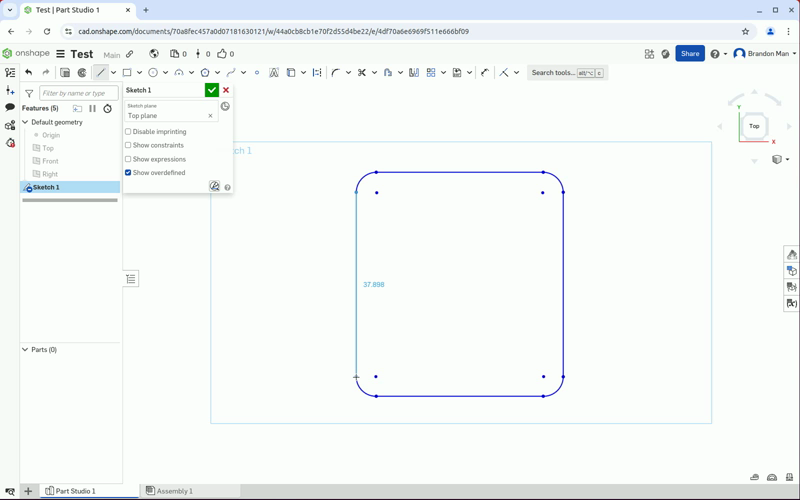
key(esc)
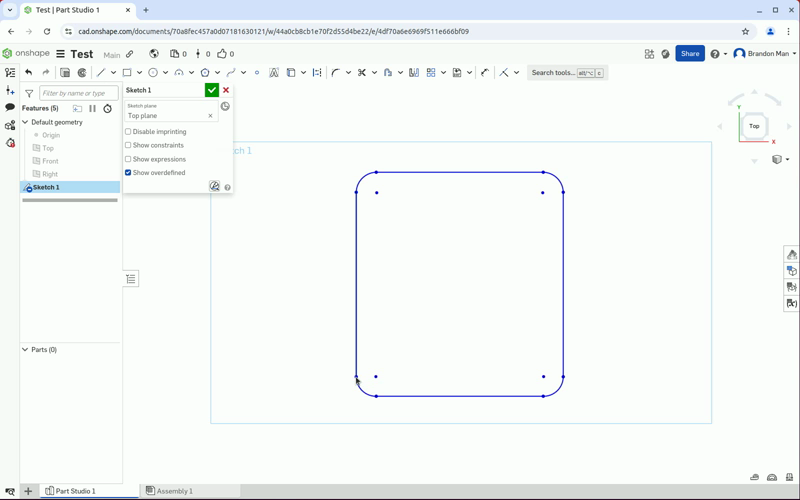
key(a)
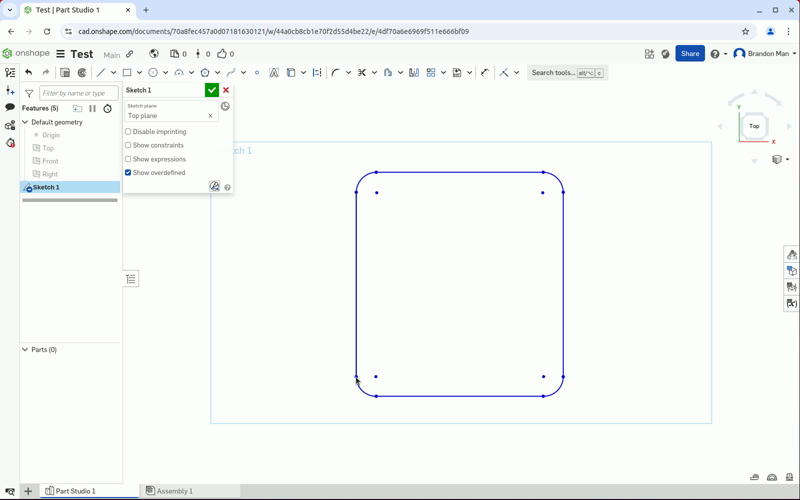
key_down(shift)
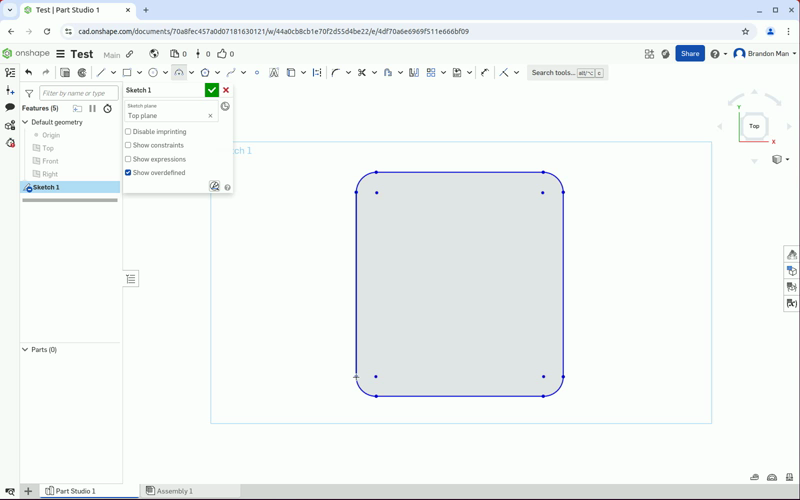
mouse_move(365, 372)
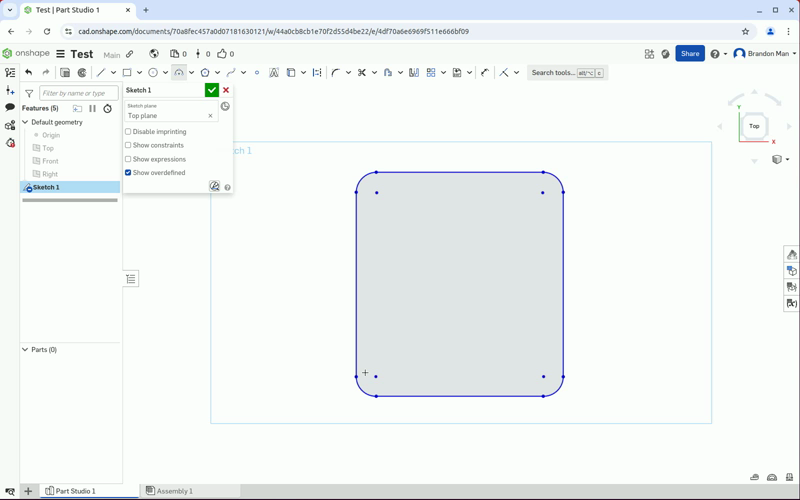
click(365, 372)
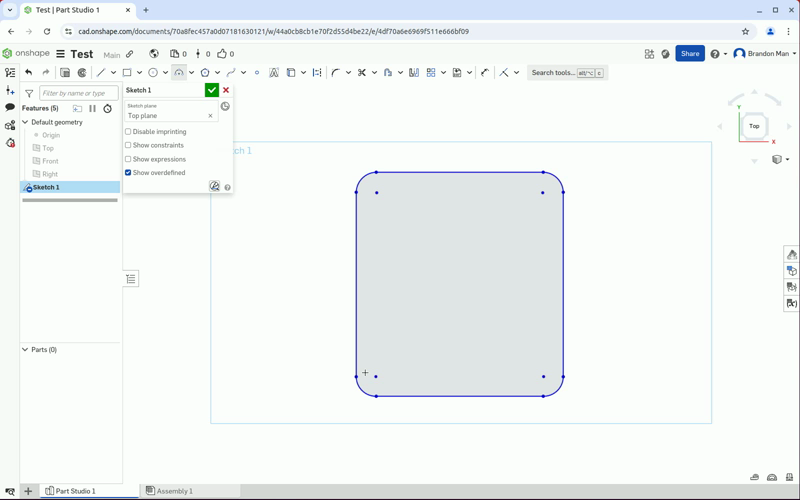
key_up(shift)
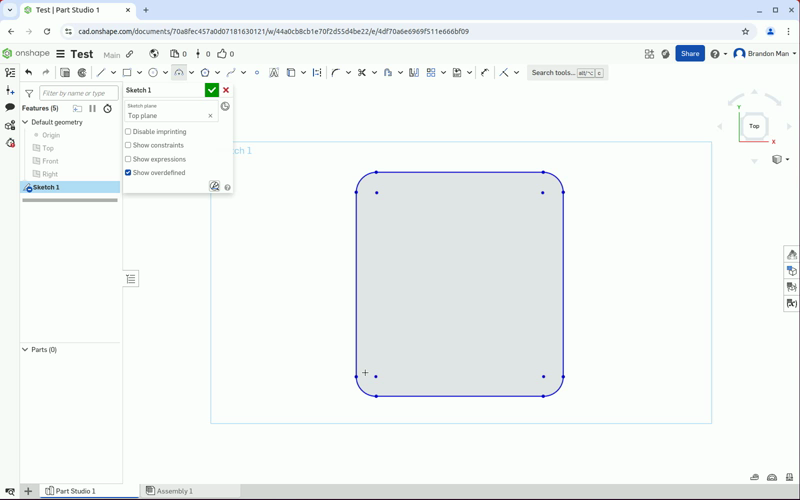
key_down(shift)
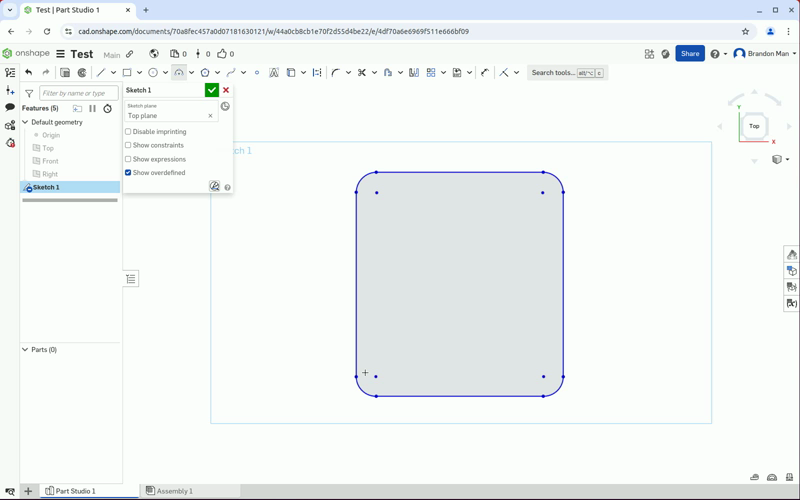
mouse_move(380, 387)
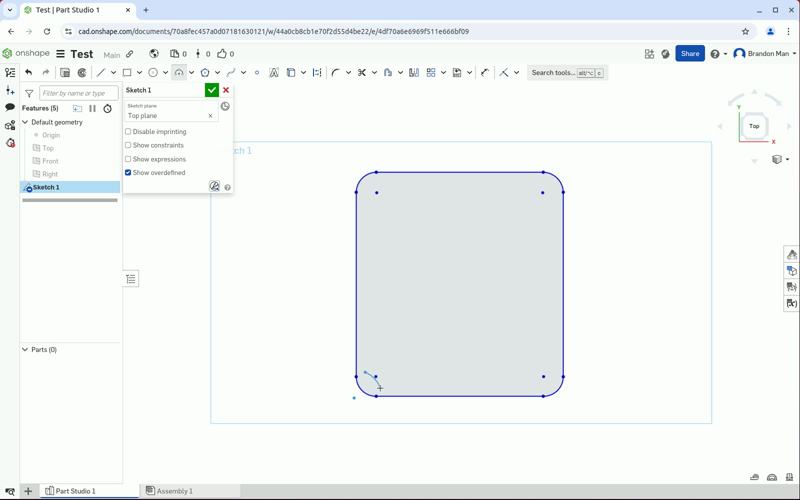
click(380, 387)
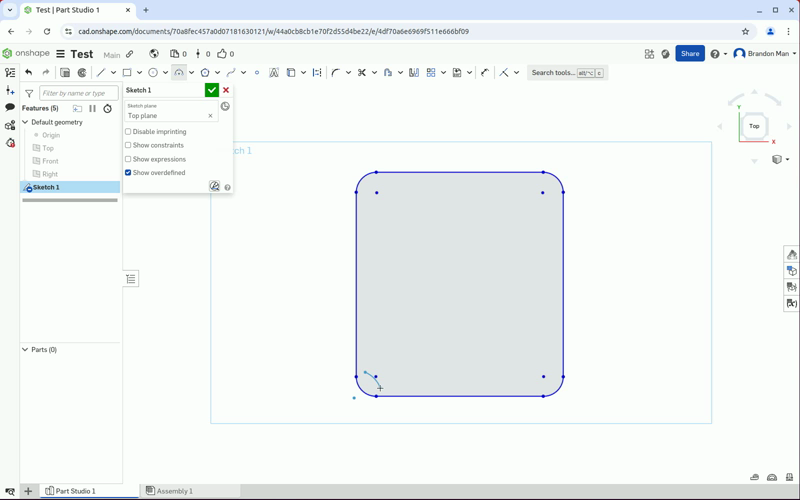
mouse_move(369, 383)
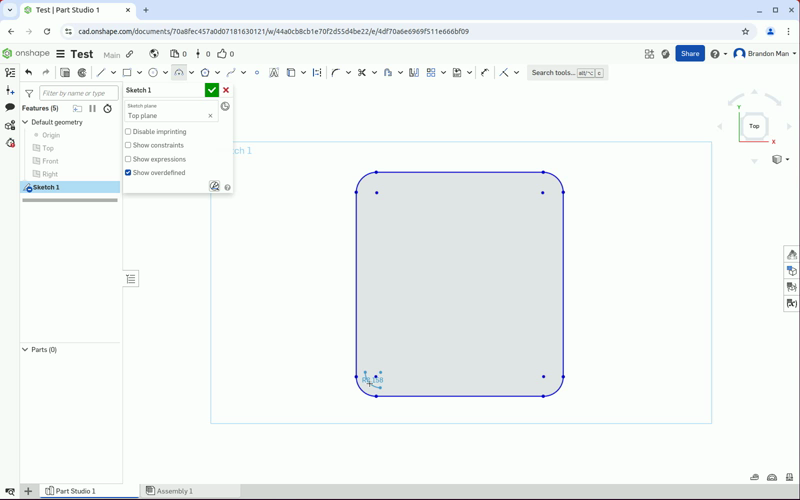
click(369, 383)
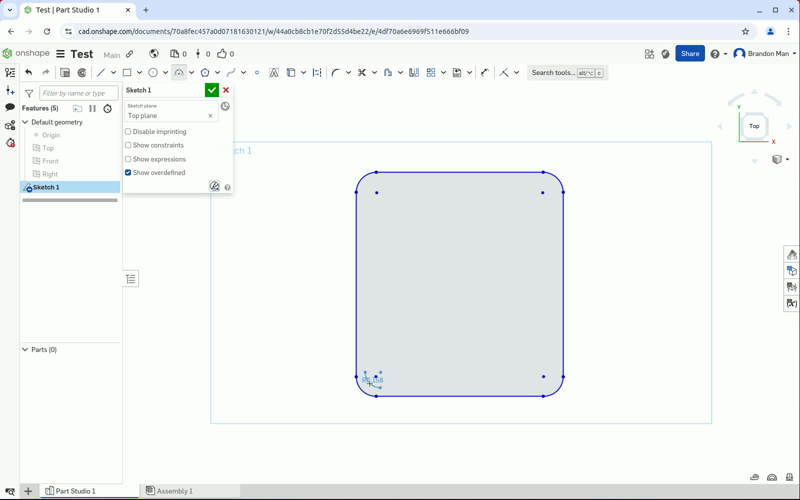
key_up(shift)
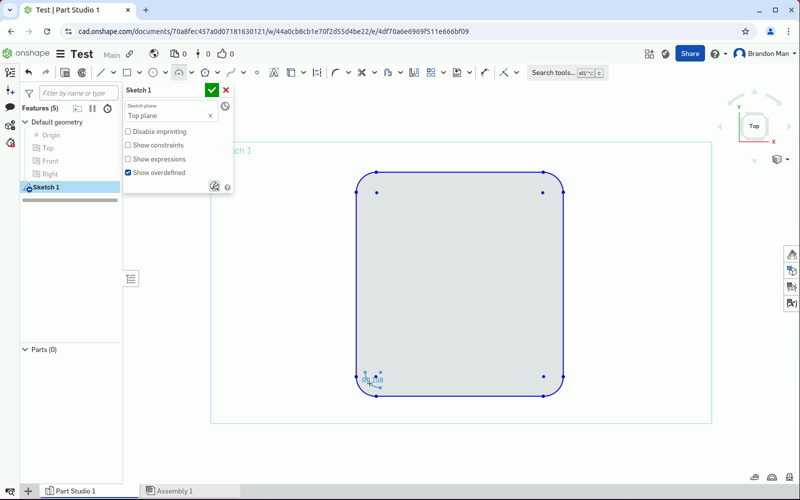
key(esc)
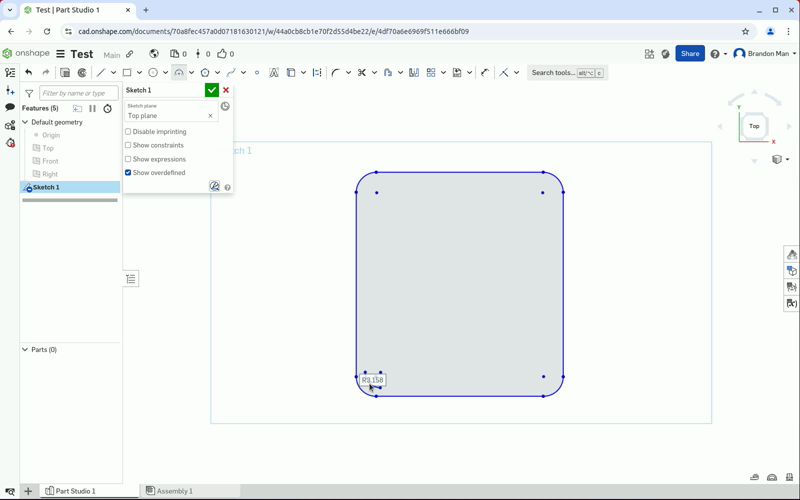
key(l)
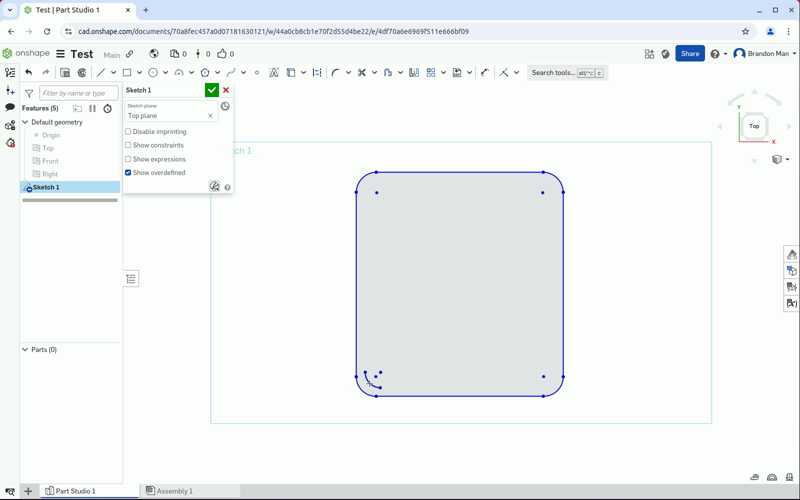
mouse_move(380, 387)
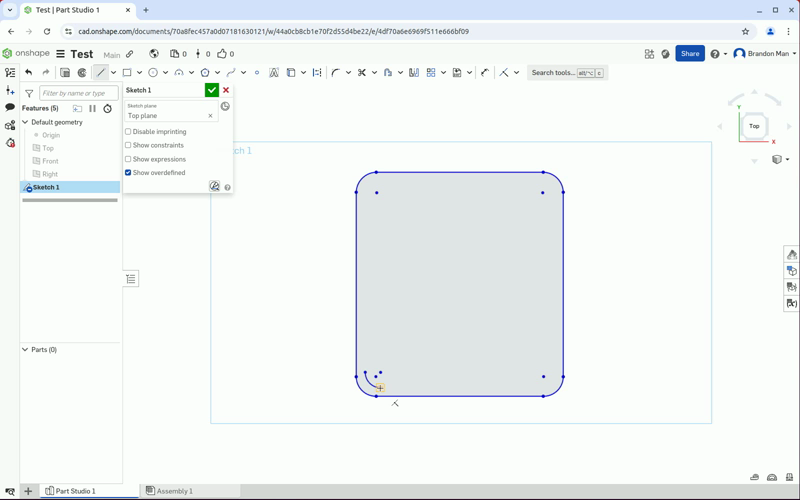
click(380, 387)
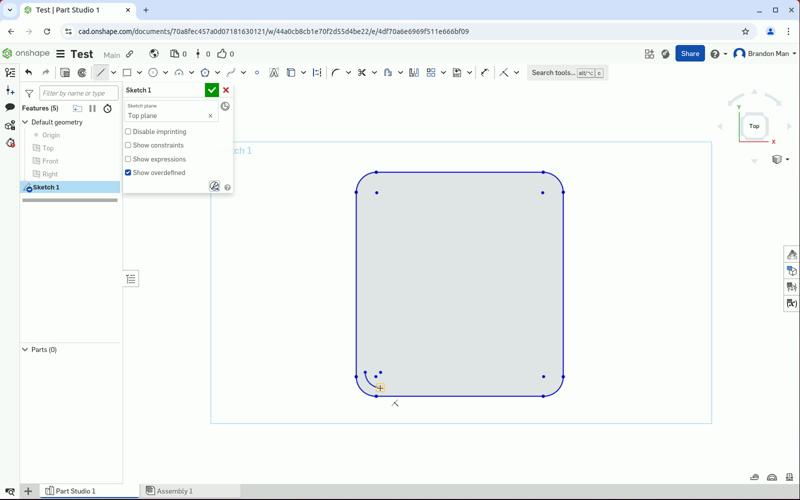
key_down(shift)
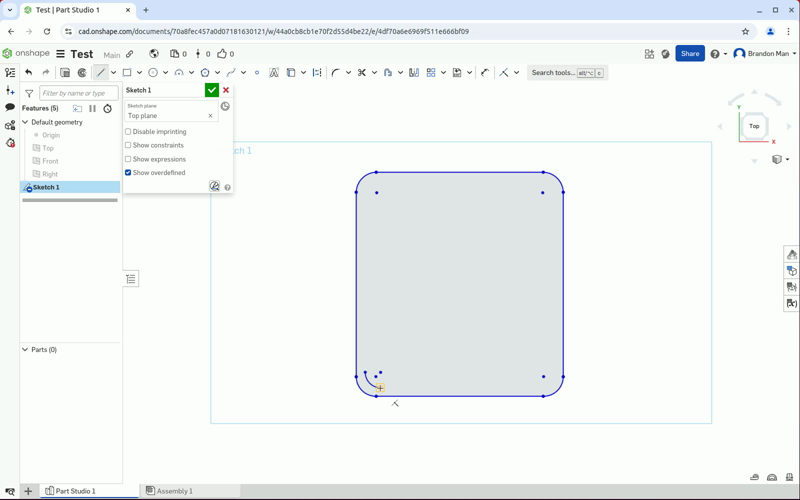
mouse_move(539, 387)
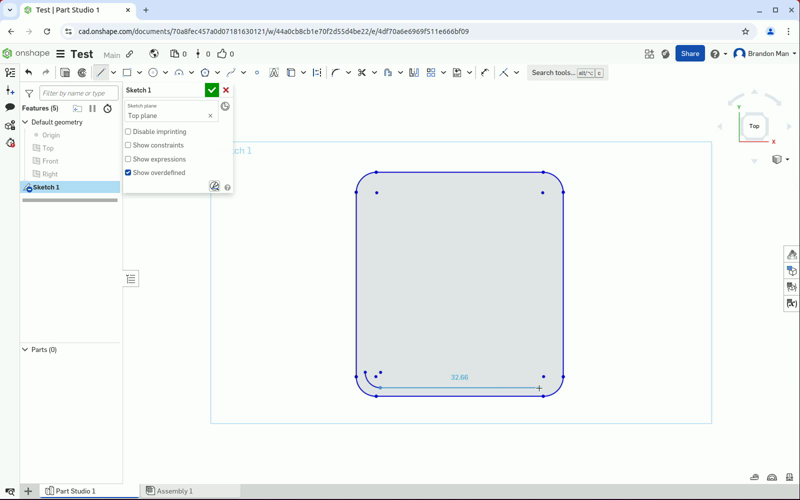
click(539, 387)
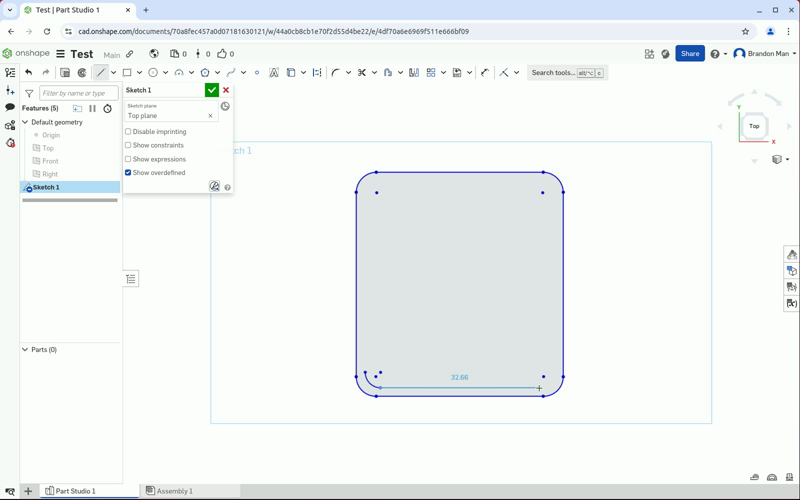
key_up(shift)
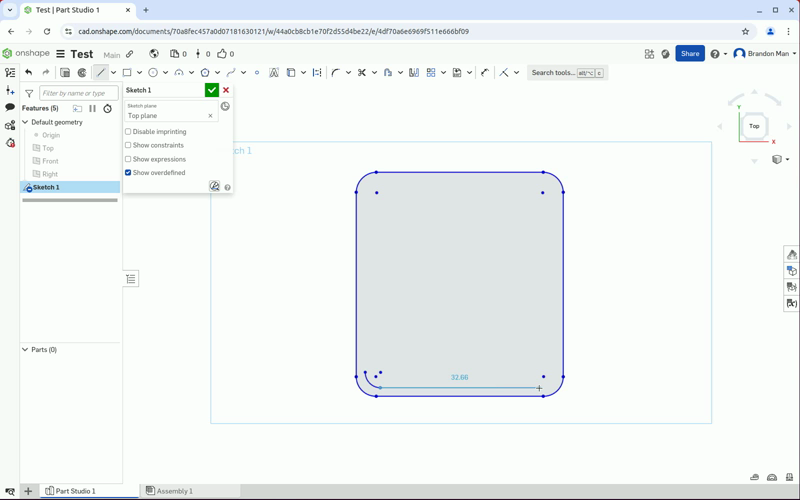
key(esc)
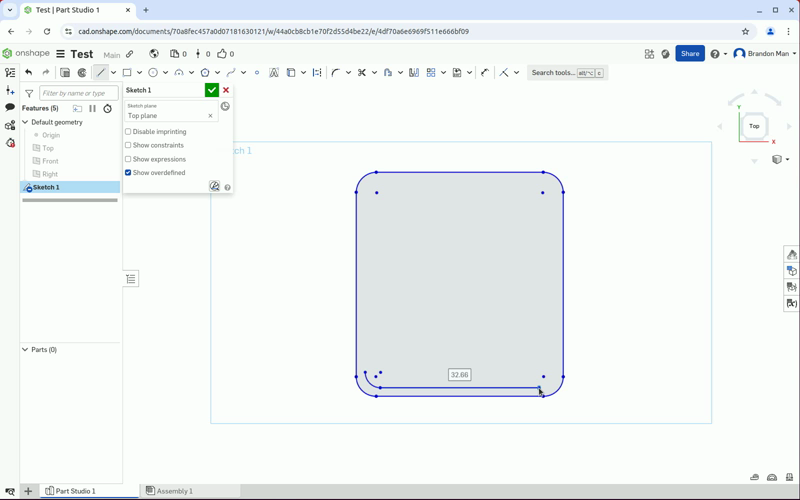
key(a)
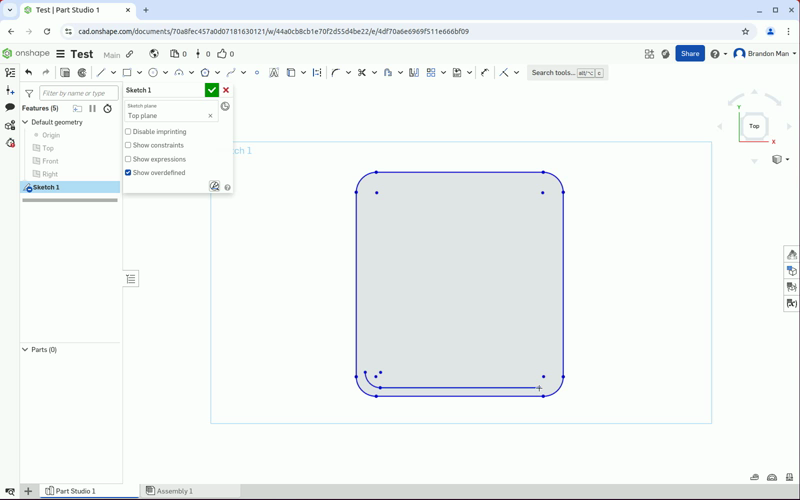
mouse_move(539, 387)
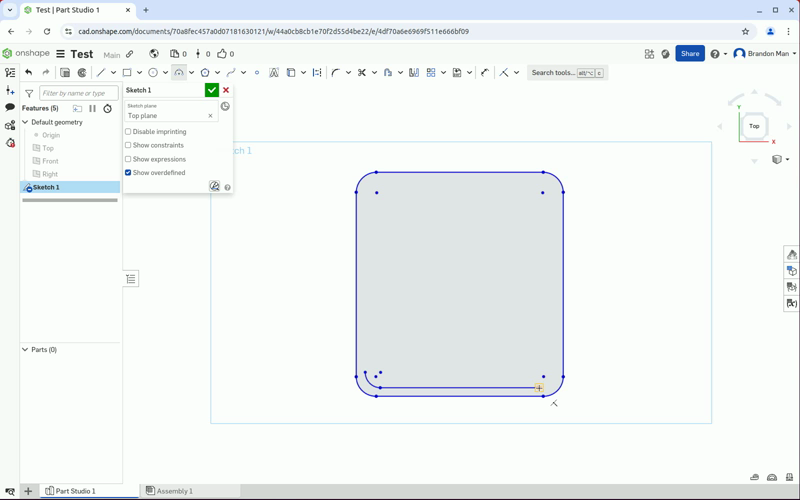
click(539, 387)
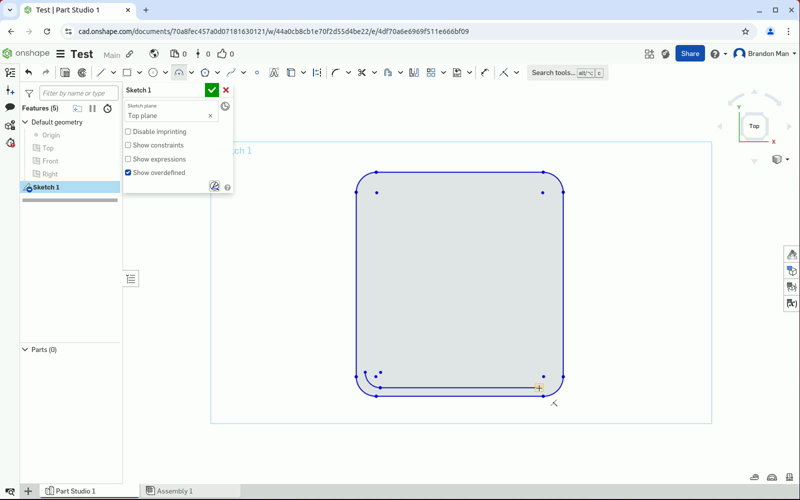
key_down(shift)
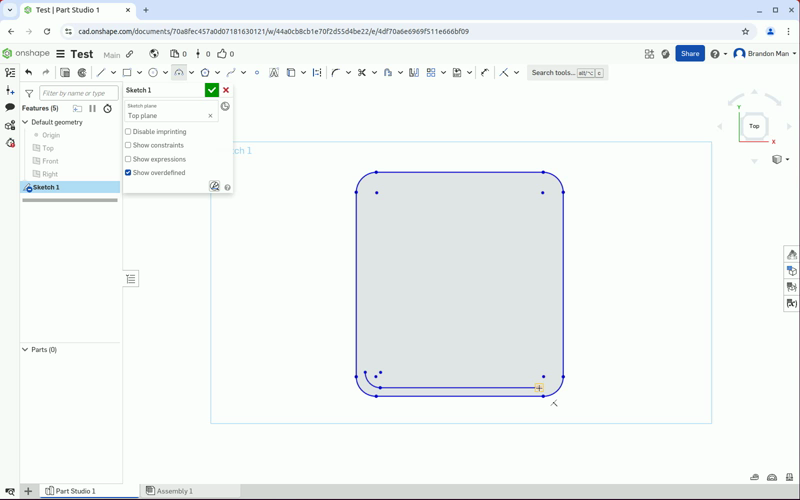
mouse_move(554, 372)
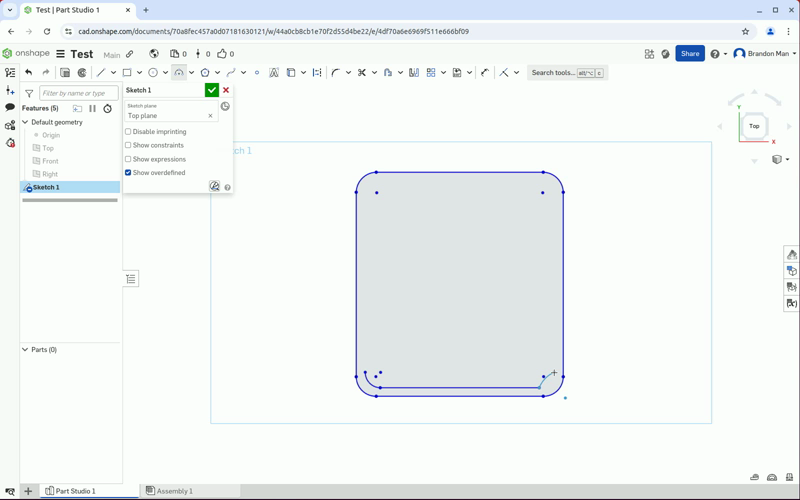
click(554, 372)
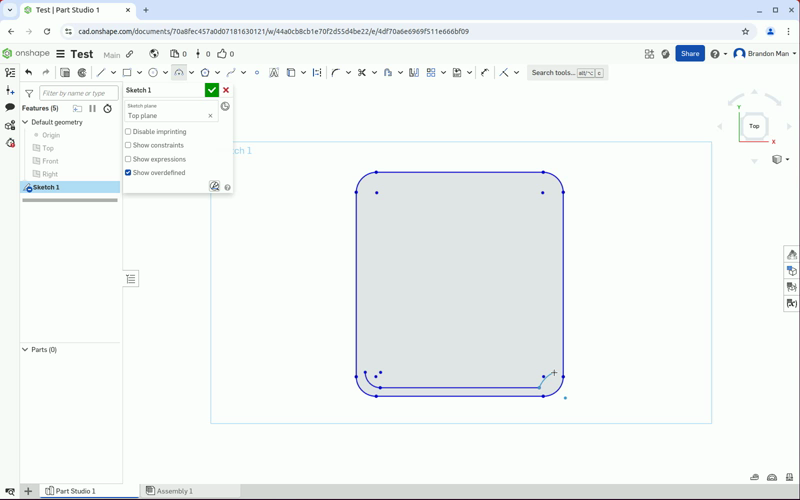
mouse_move(549, 383)
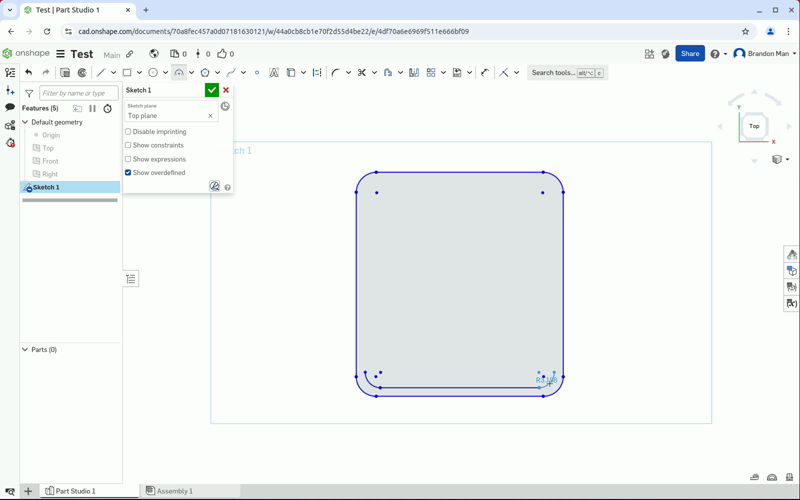
click(549, 383)
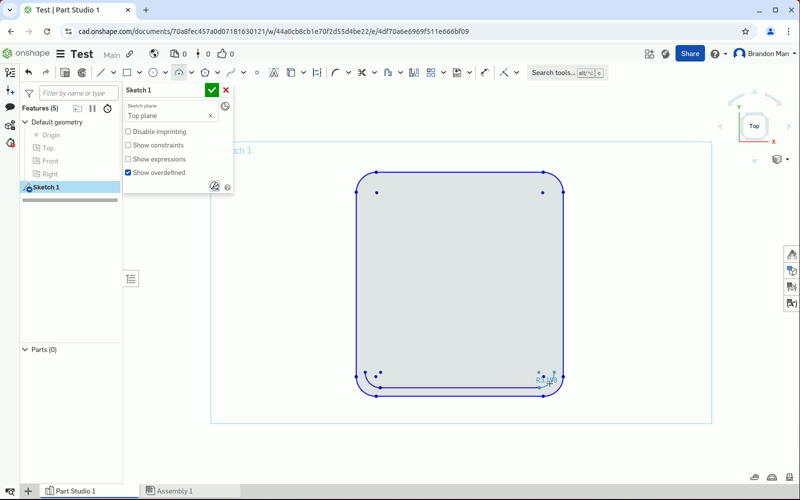
key_up(shift)
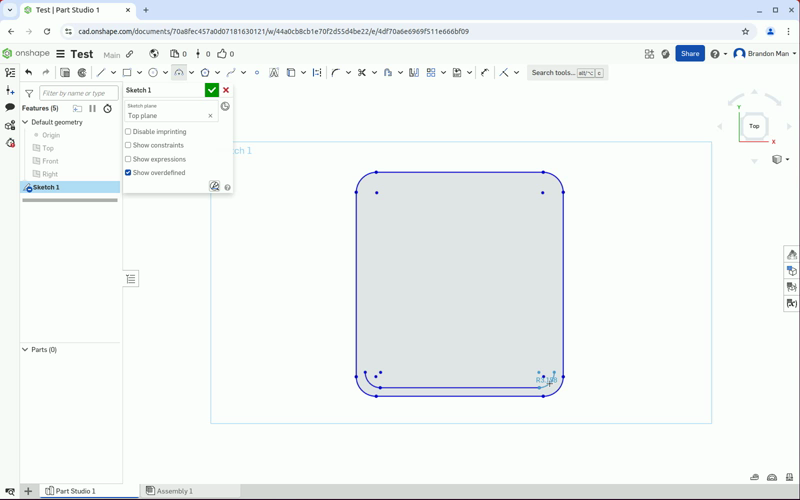
key(esc)
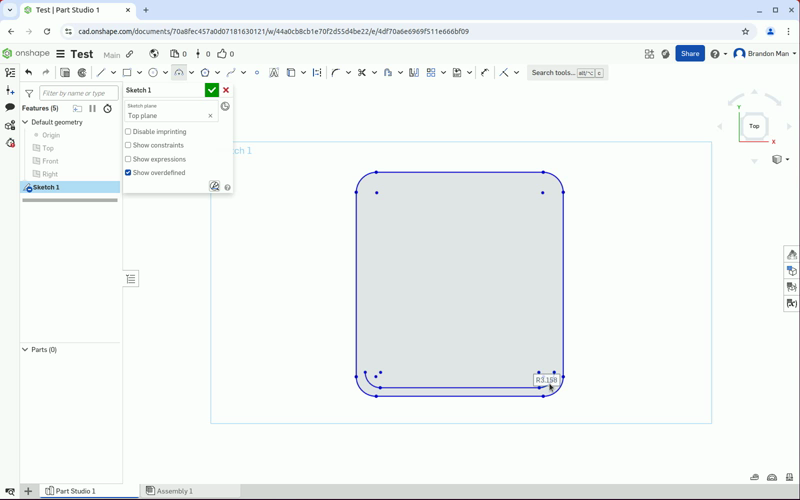
key(l)
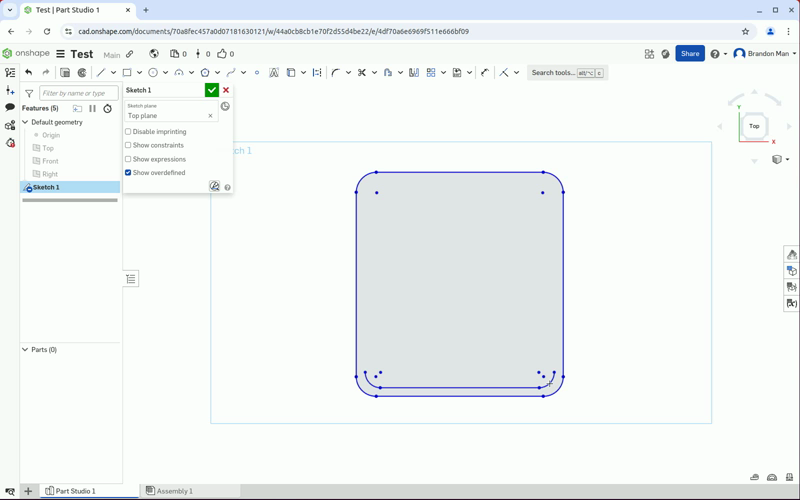
mouse_move(554, 372)
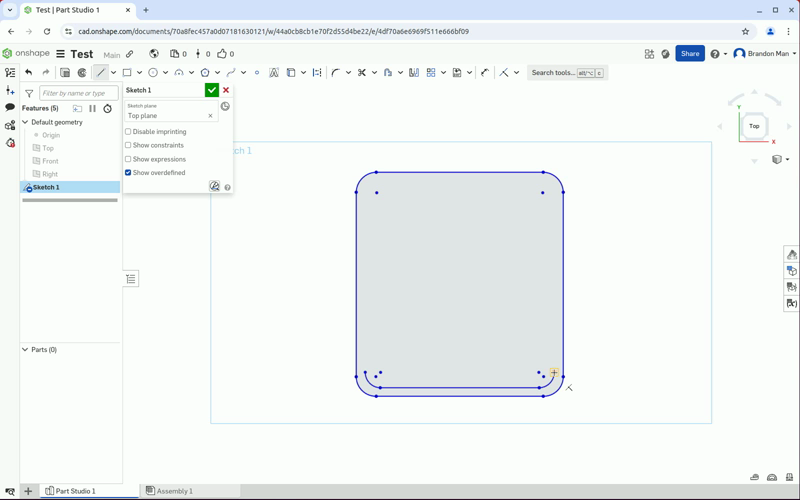
click(554, 372)
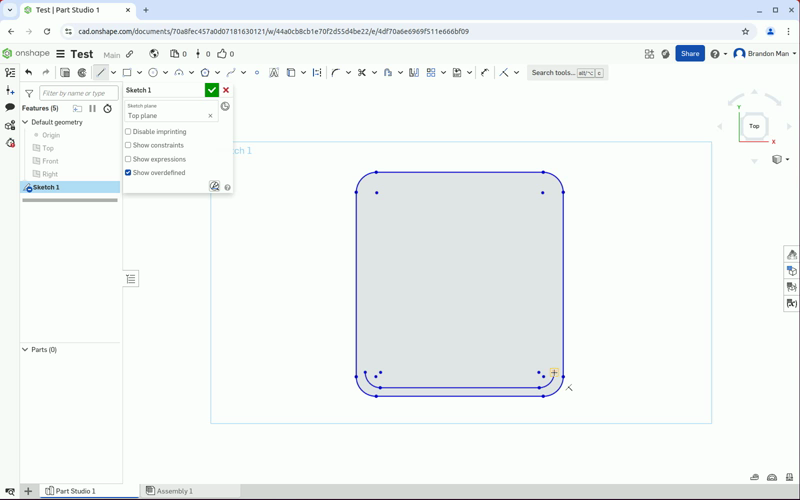
key_down(shift)
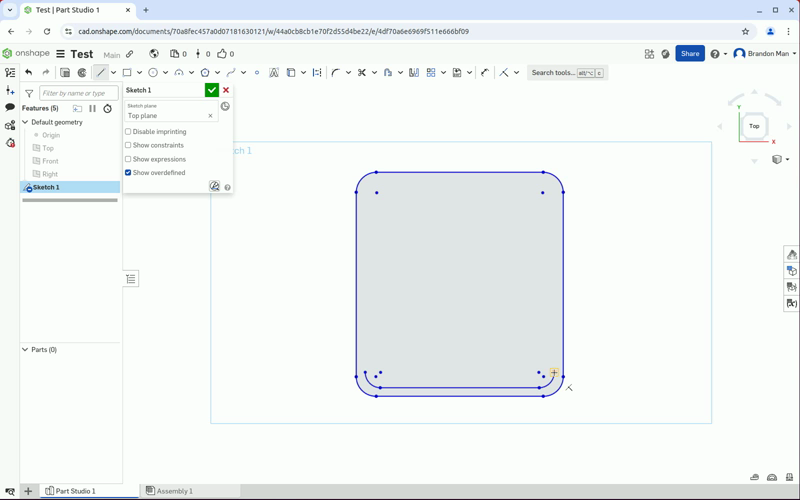
mouse_move(554, 194)
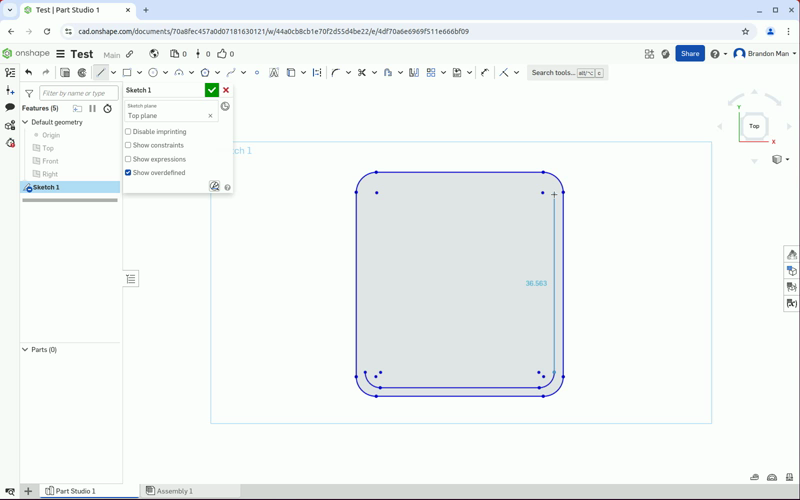
click(554, 194)
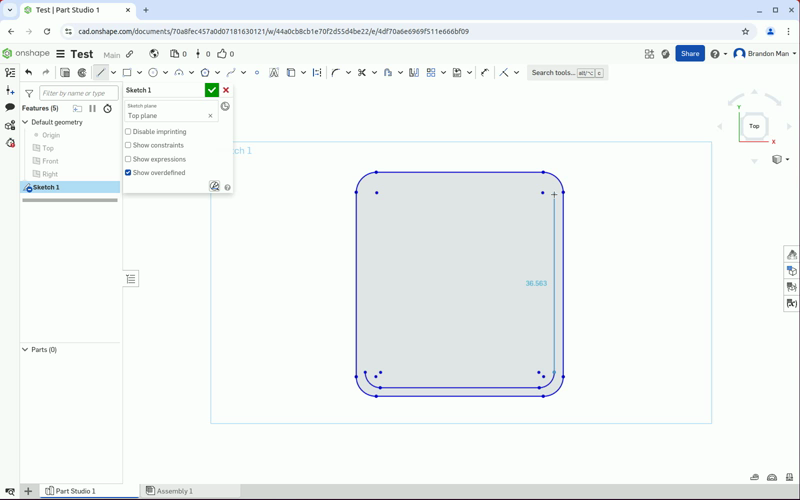
key_up(shift)
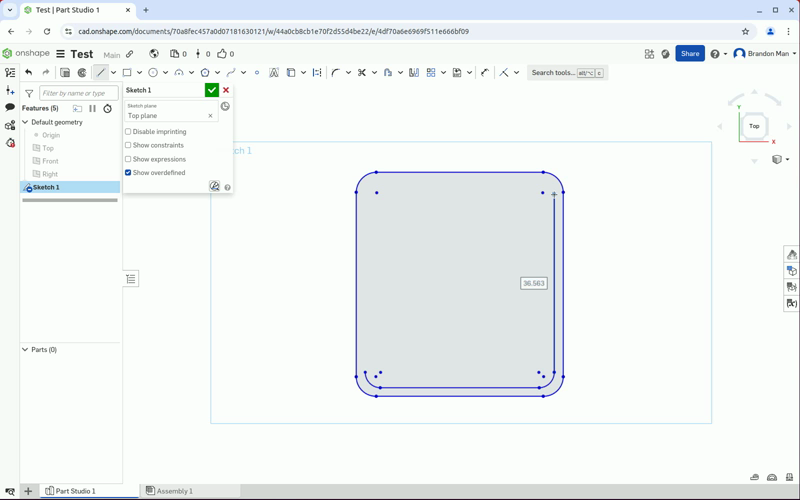
key(esc)
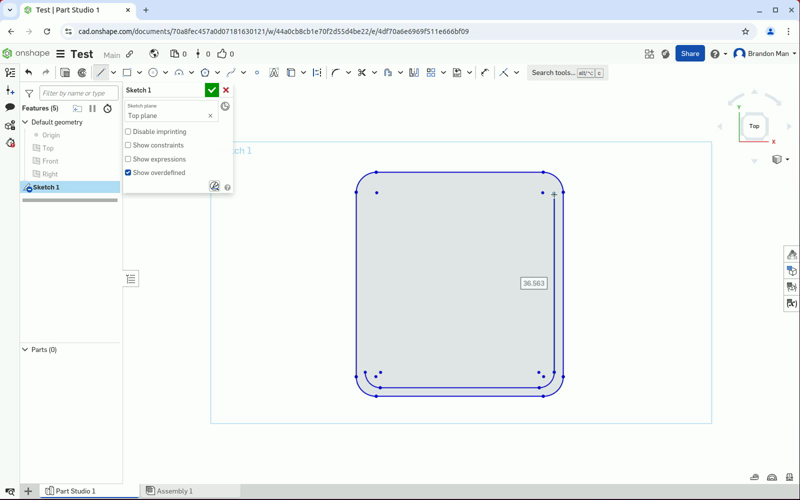
key(a)
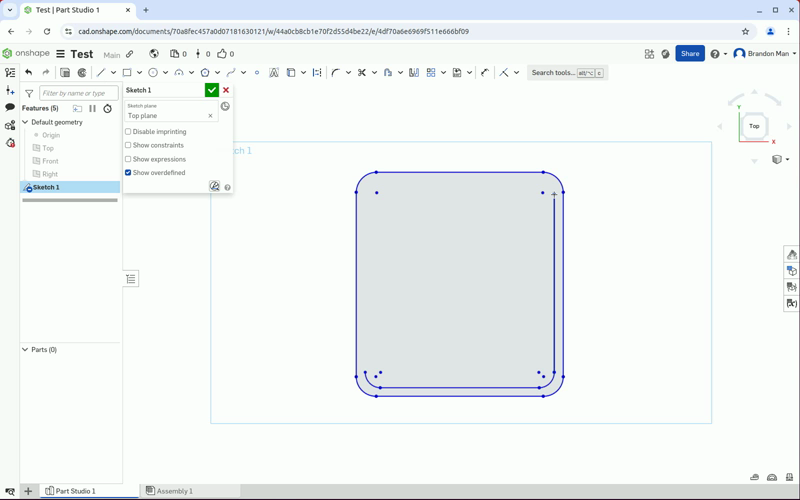
mouse_move(554, 194)
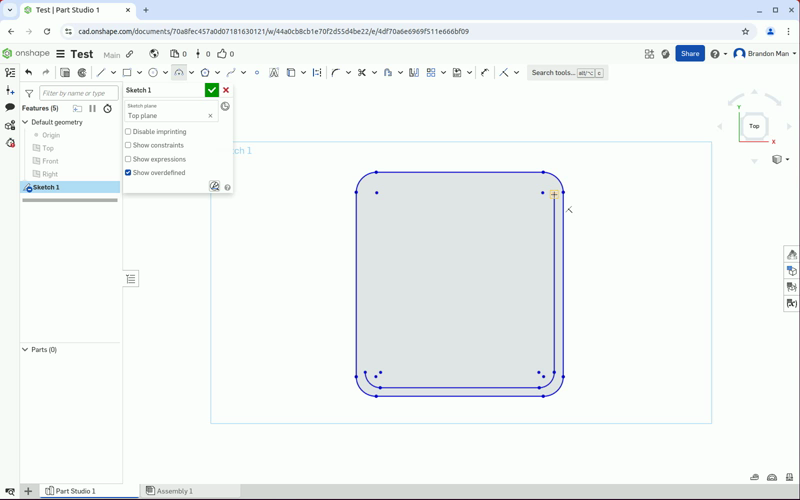
click(554, 194)
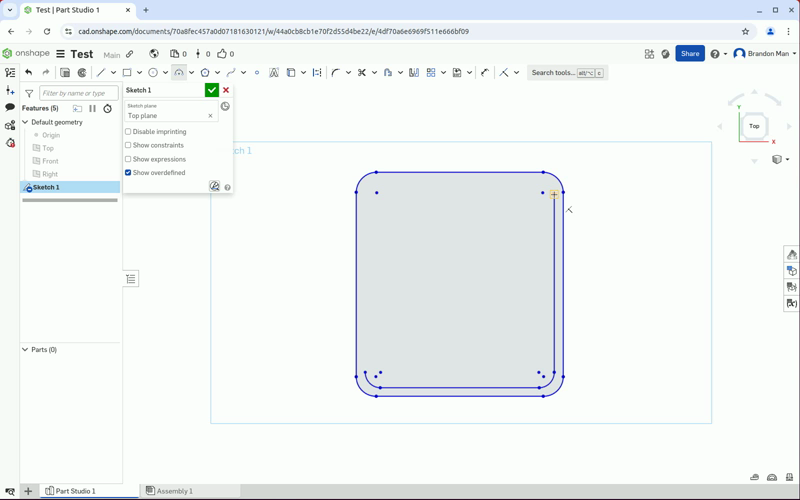
key_down(shift)
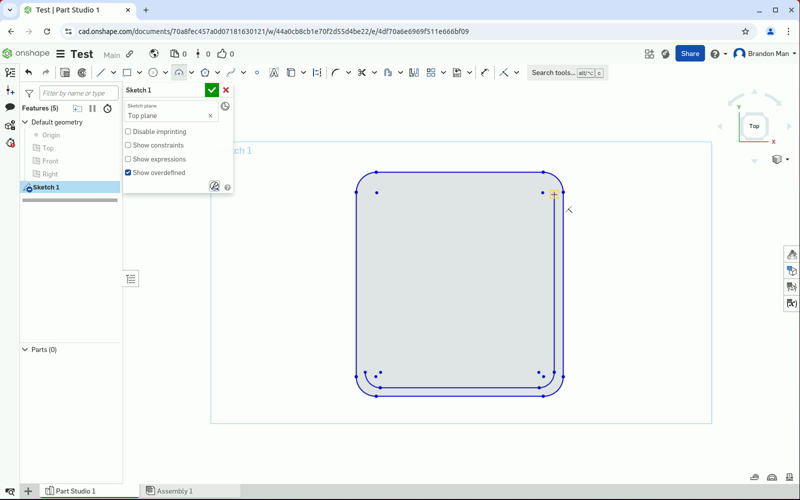
mouse_move(539, 178)
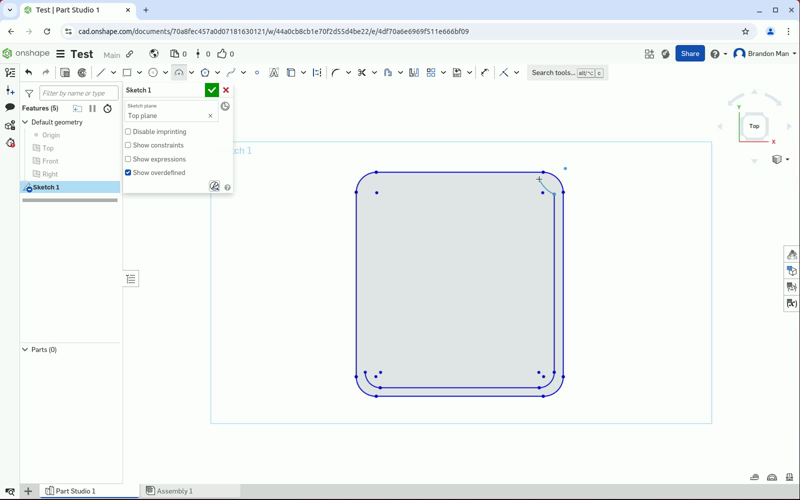
click(539, 178)
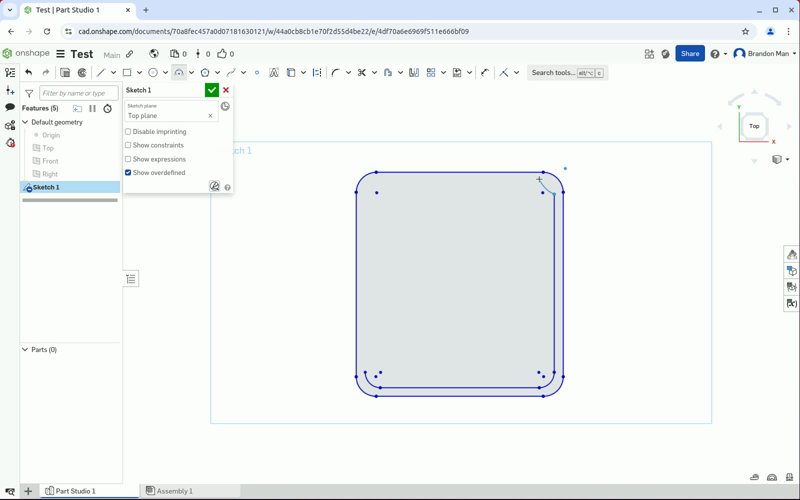
mouse_move(549, 183)
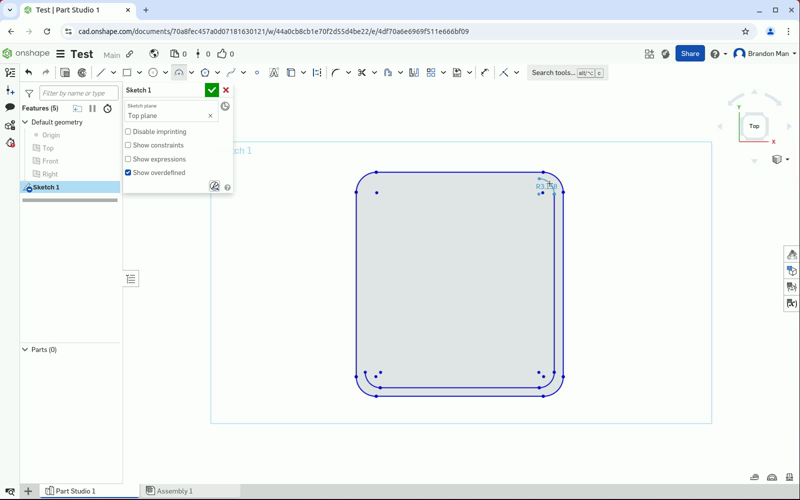
click(549, 183)
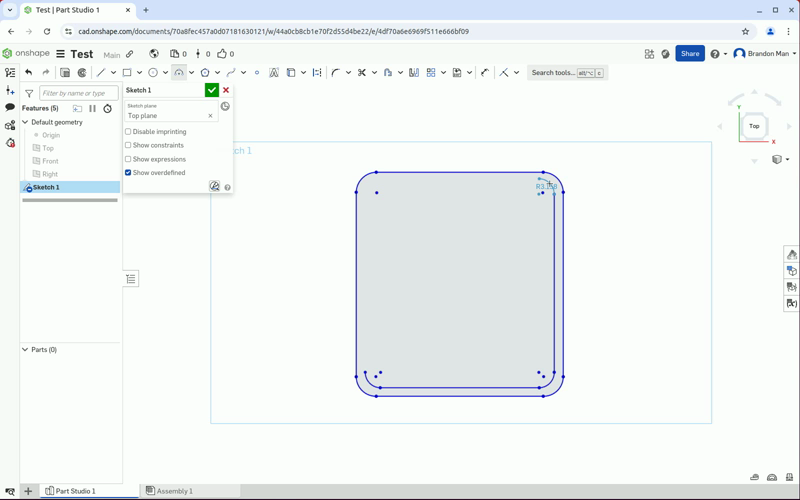
key_up(shift)
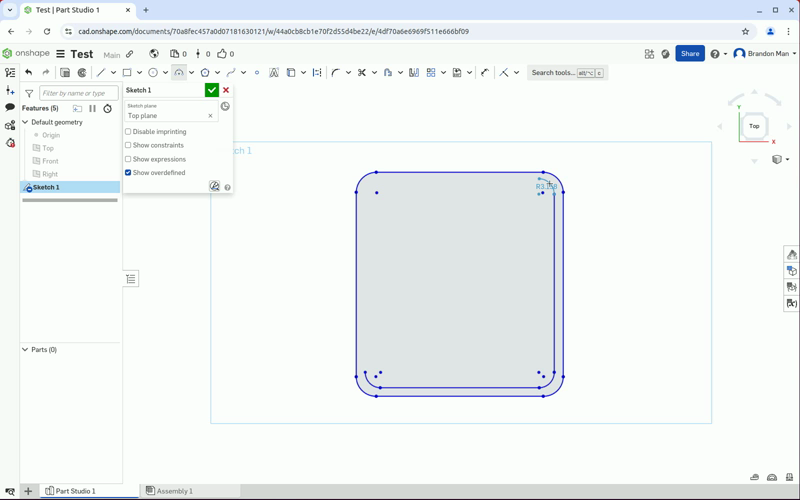
key(esc)
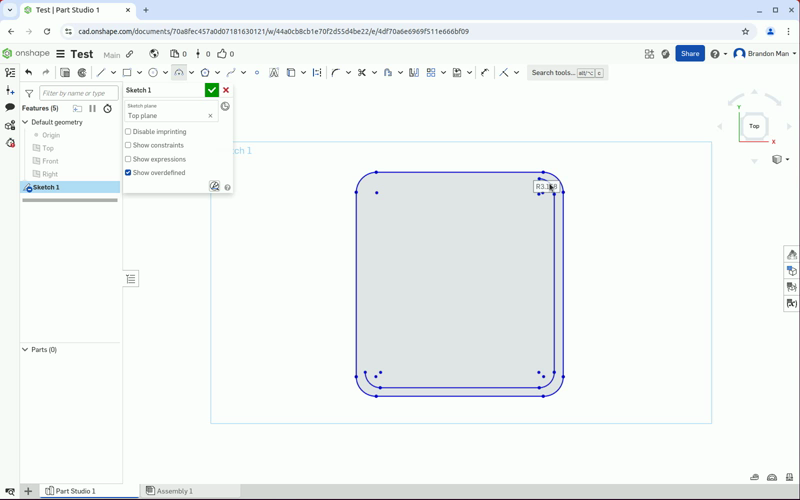
key(l)
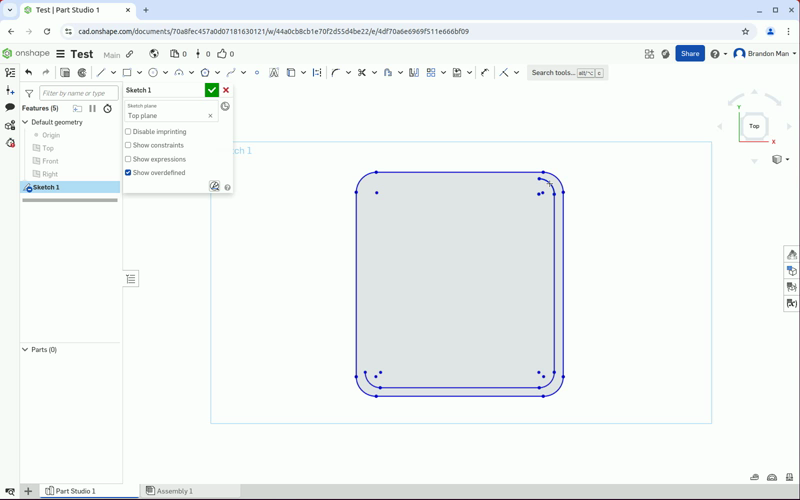
mouse_move(539, 178)
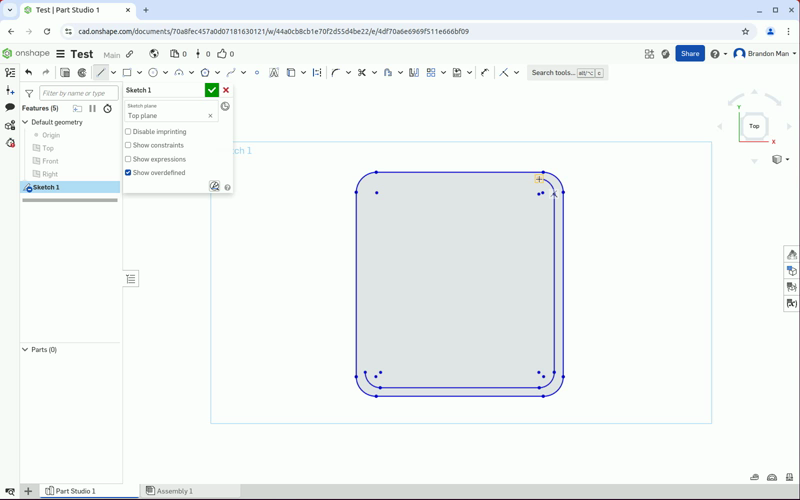
click(539, 178)
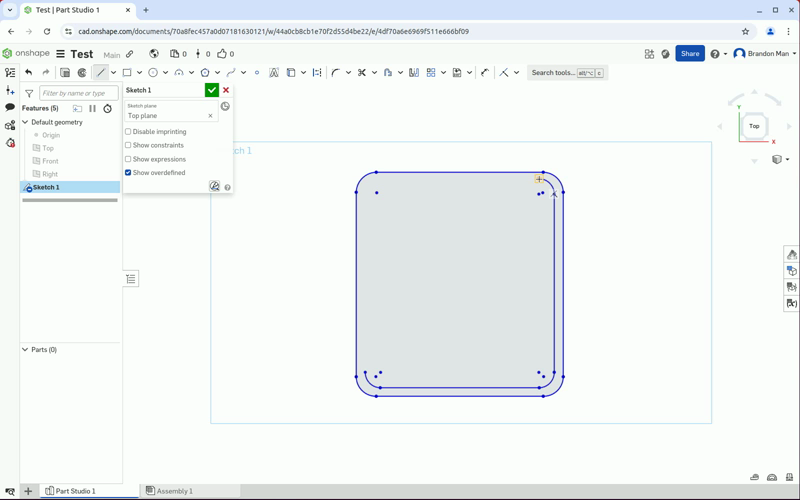
key_down(shift)
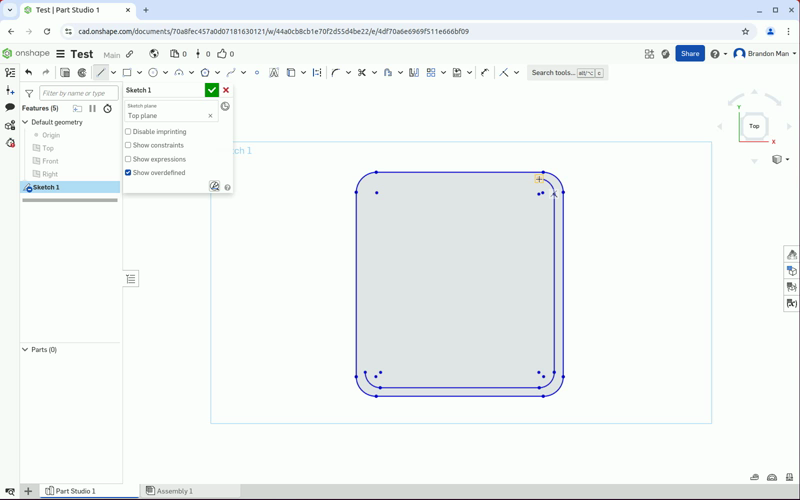
mouse_move(380, 178)
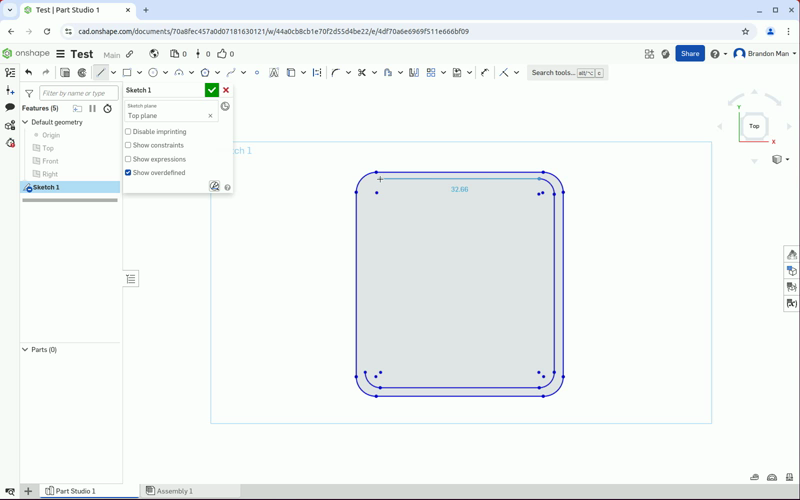
click(380, 178)
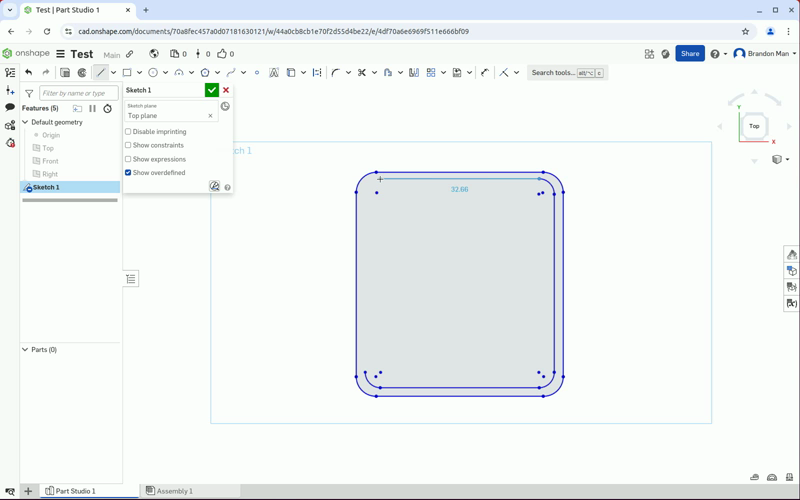
key_up(shift)
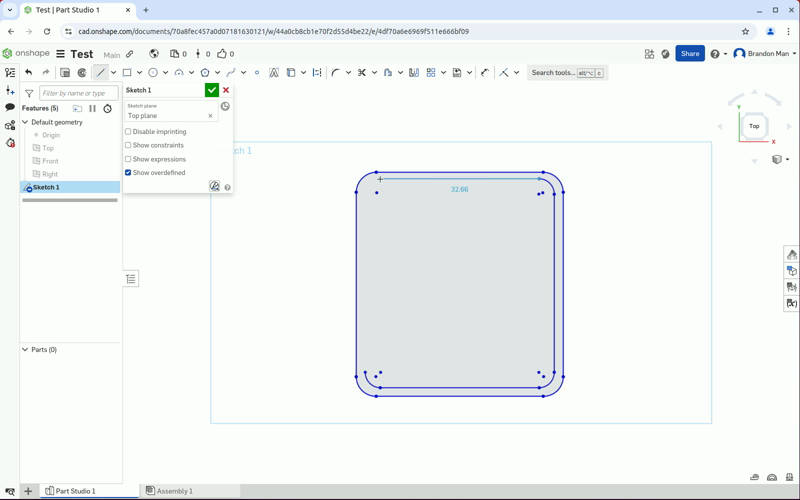
key(esc)
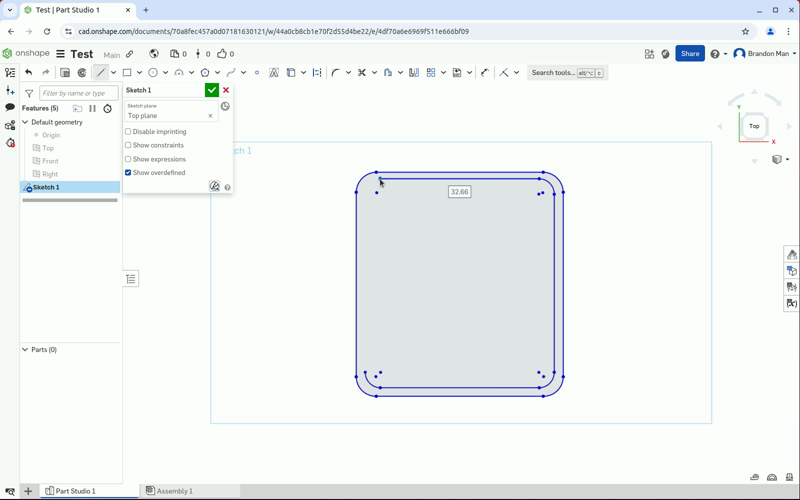
key(a)
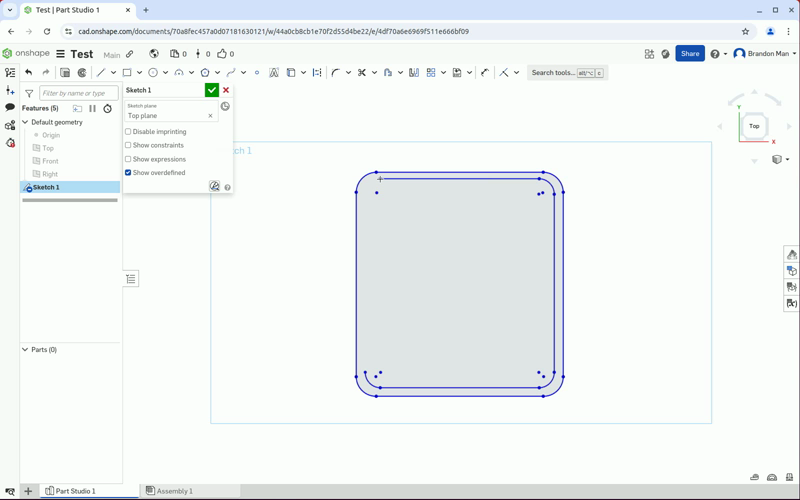
mouse_move(380, 178)
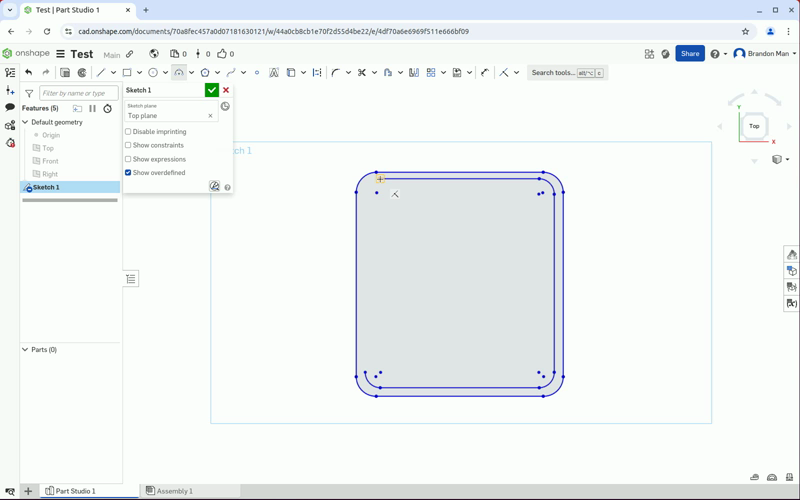
click(380, 178)
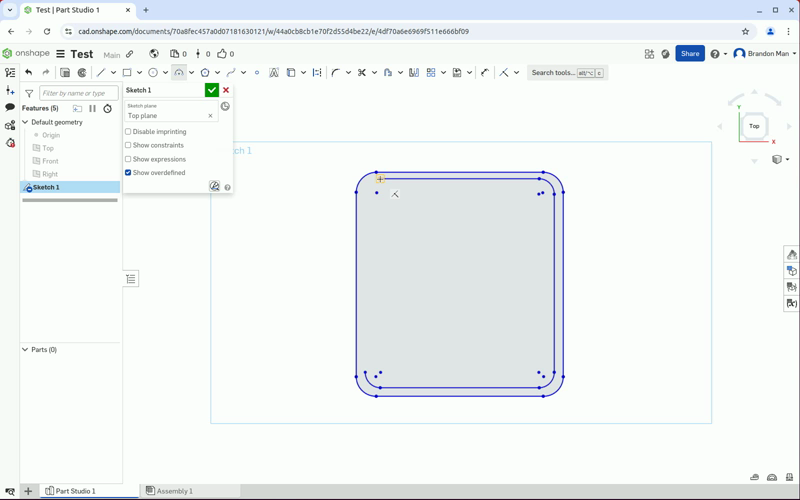
key_down(shift)
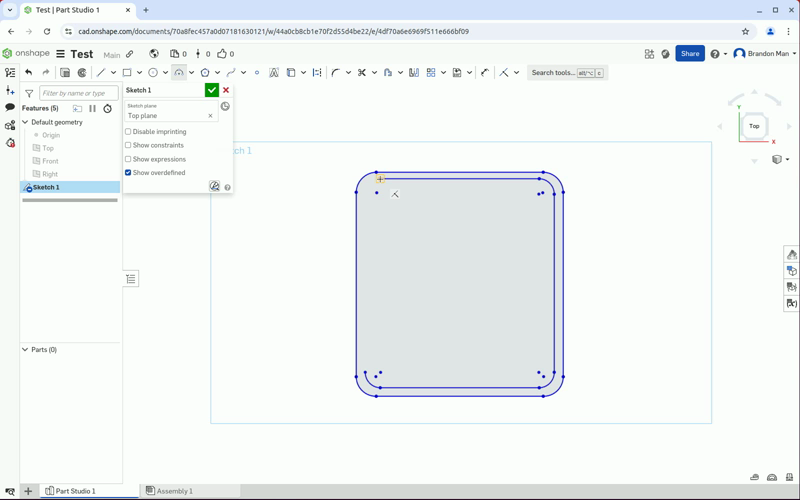
mouse_move(365, 194)
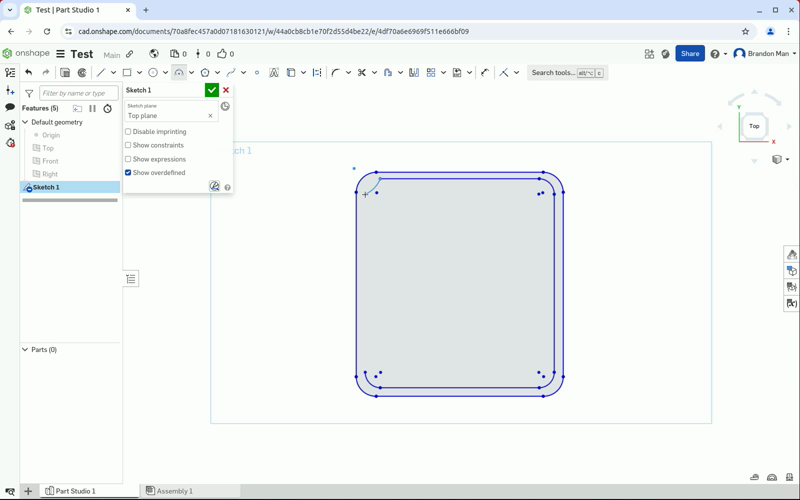
click(365, 194)
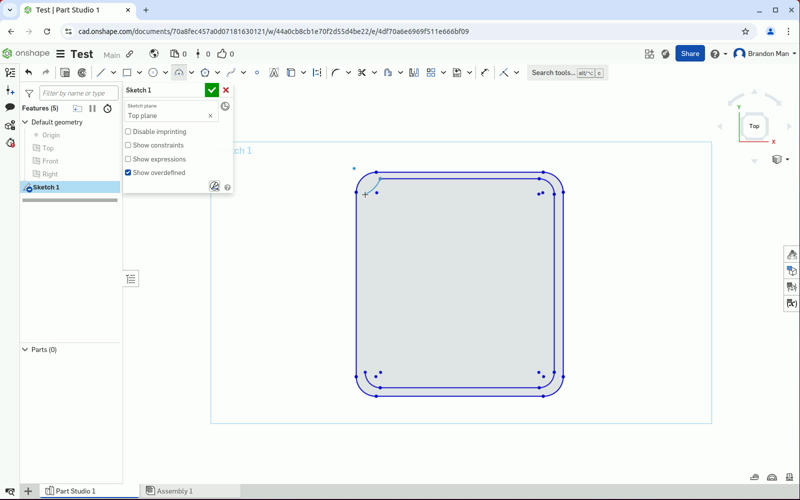
mouse_move(369, 183)
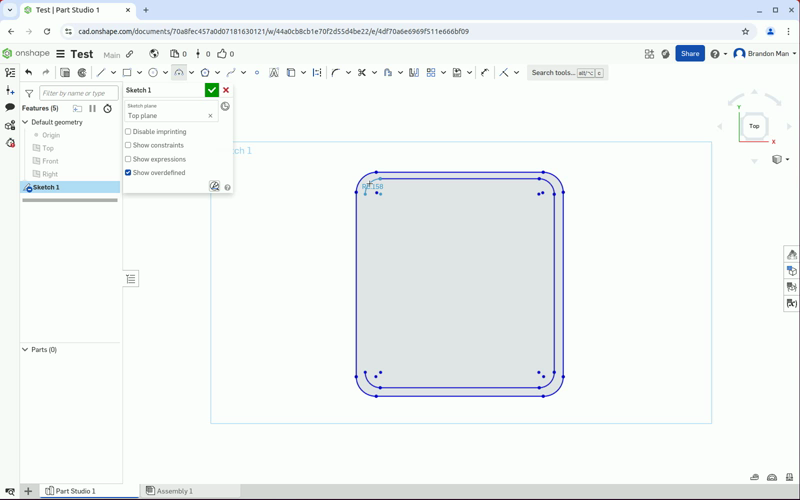
click(369, 183)
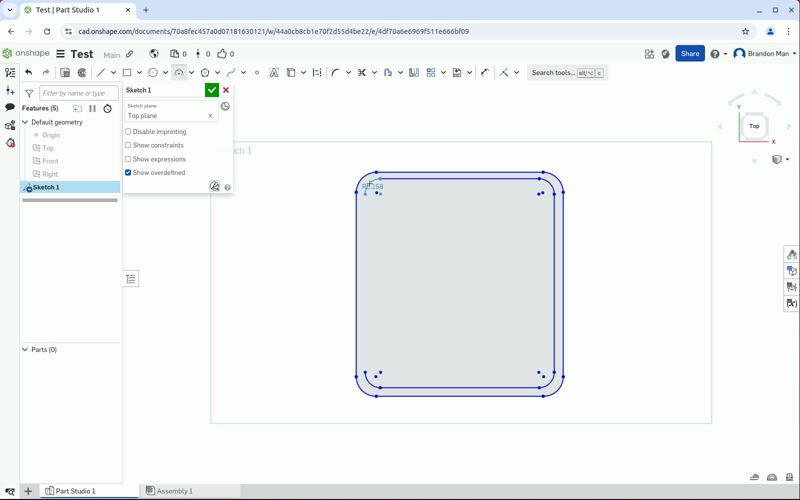
key_up(shift)
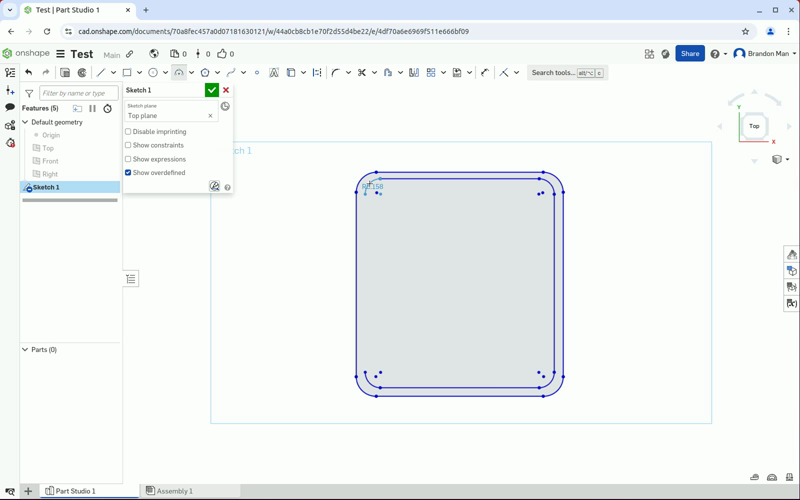
key(esc)
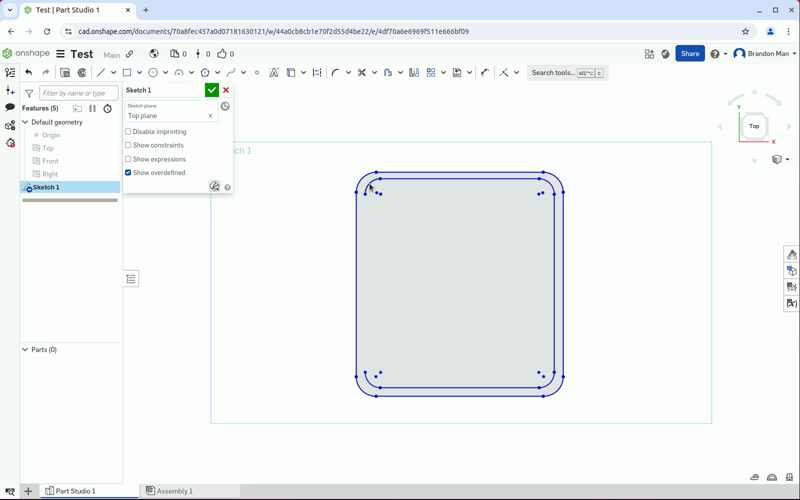
key(l)
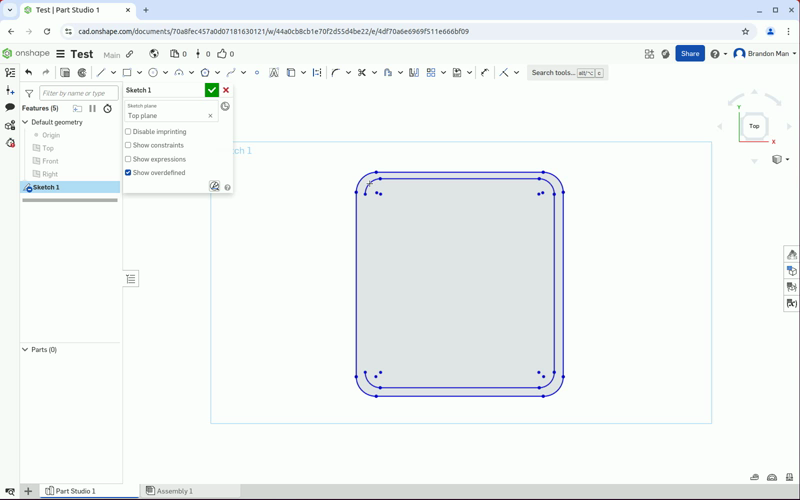
mouse_move(365, 194)
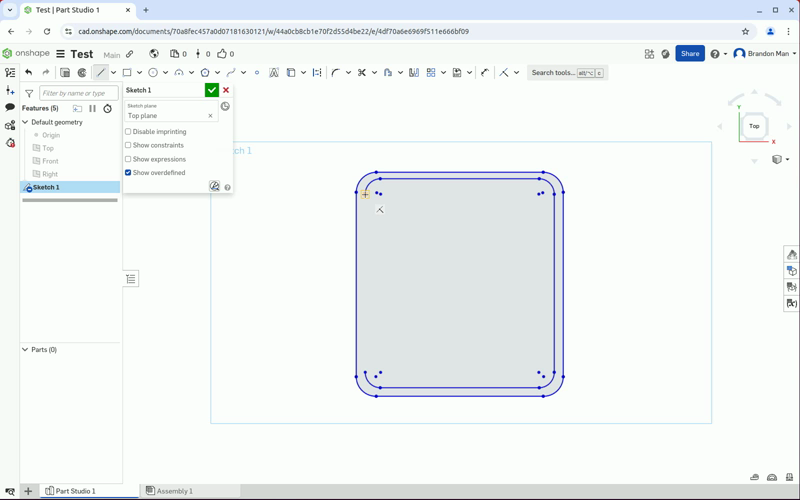
click(365, 194)
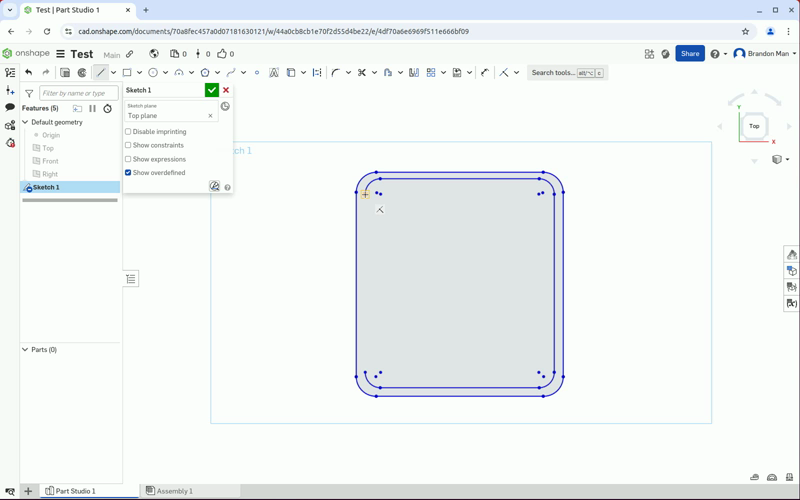
key_down(shift)
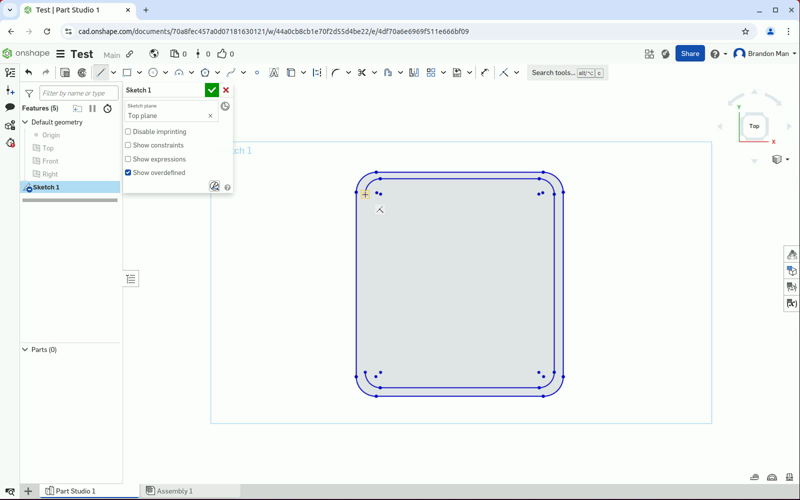
mouse_move(365, 372)
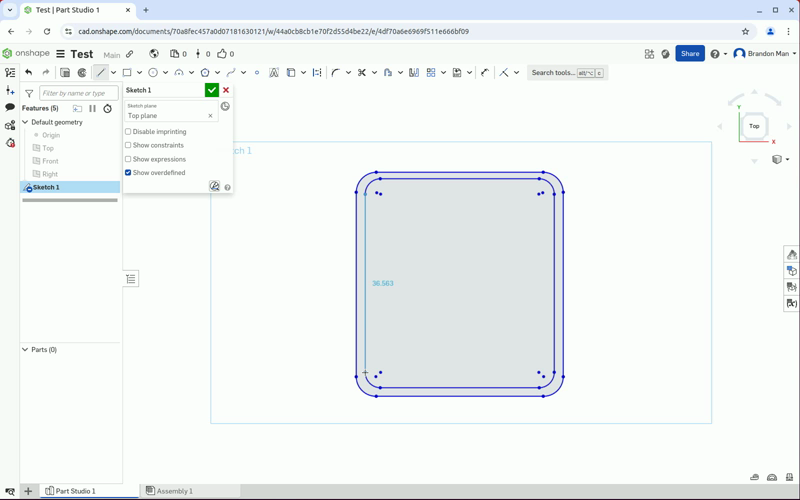
key_up(shift)
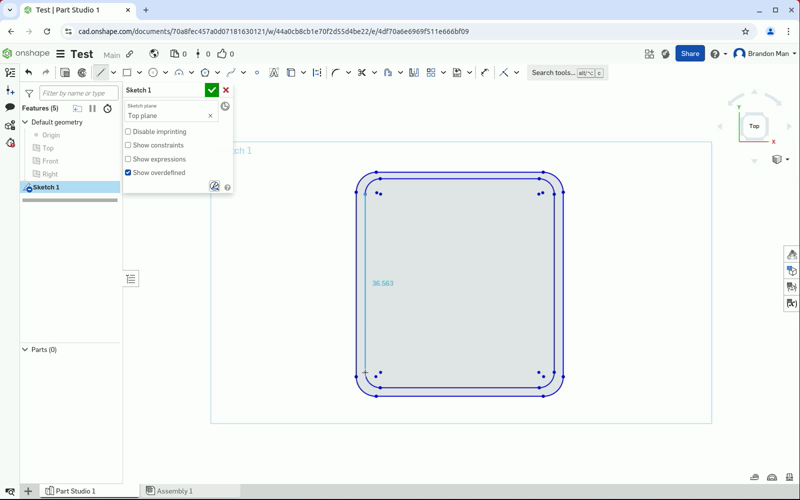
click(365, 372)
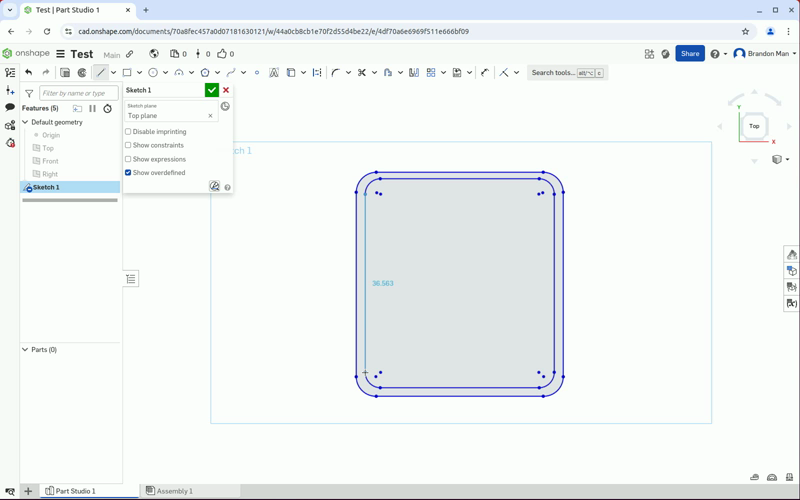
key(esc)
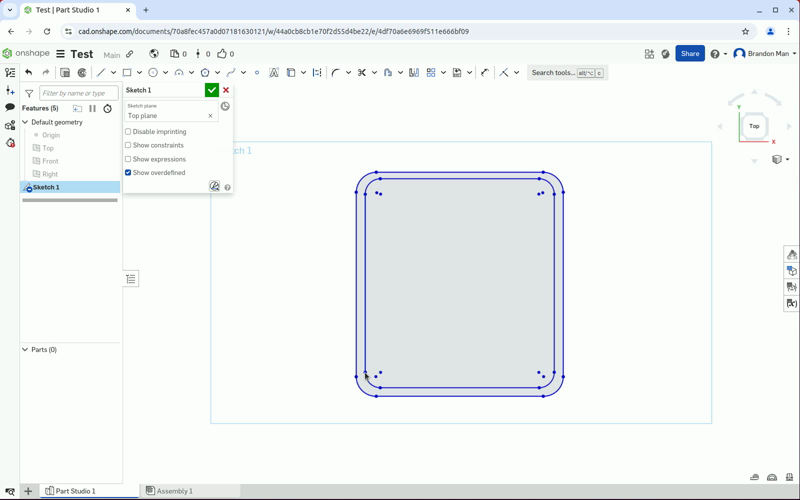
mouse_move(549, 390)
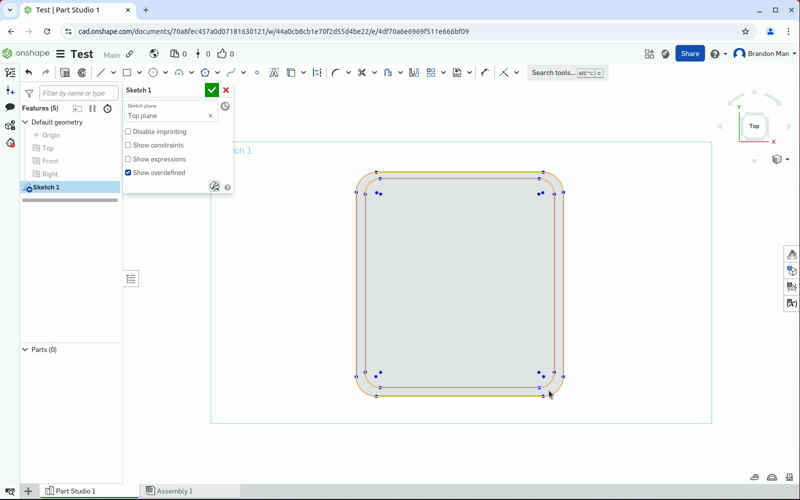
click(549, 390)
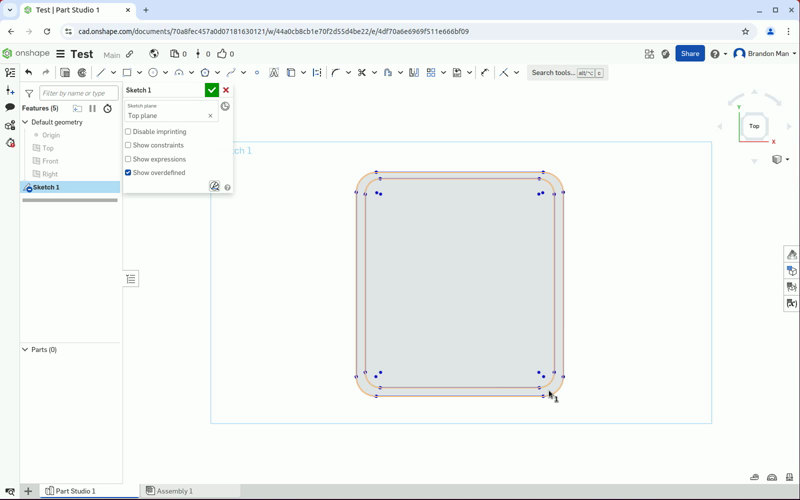
mouse_move(73, 352)
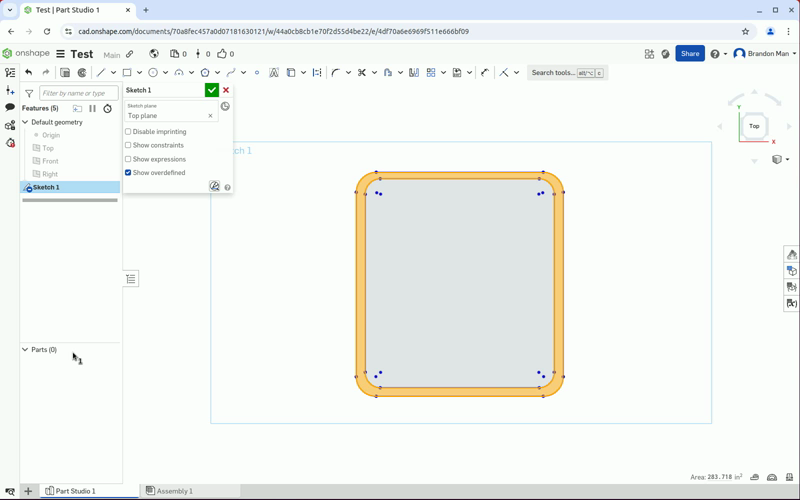
key(shift+y)
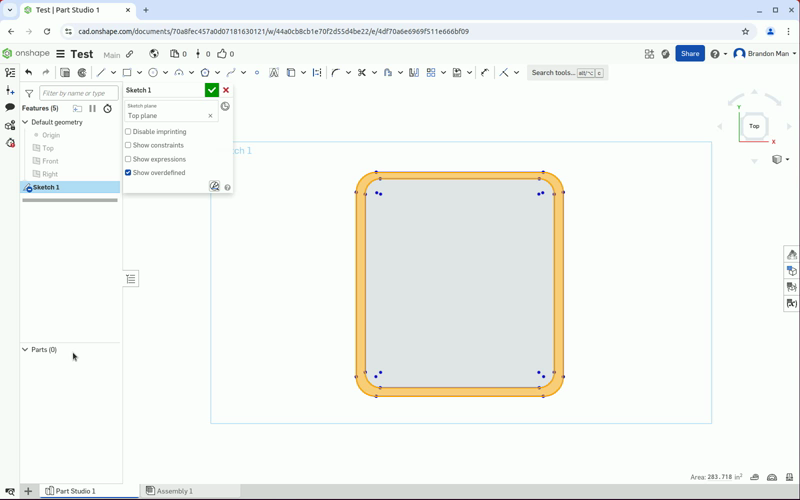
key(shift+e)
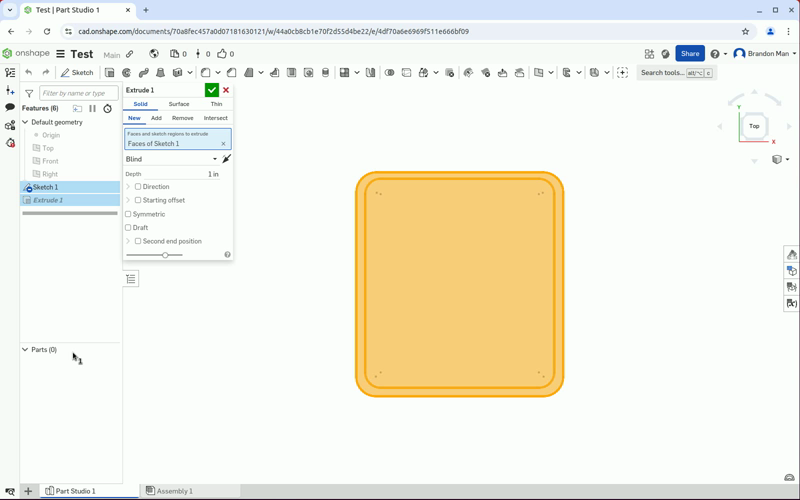
mouse_move(143, 106)
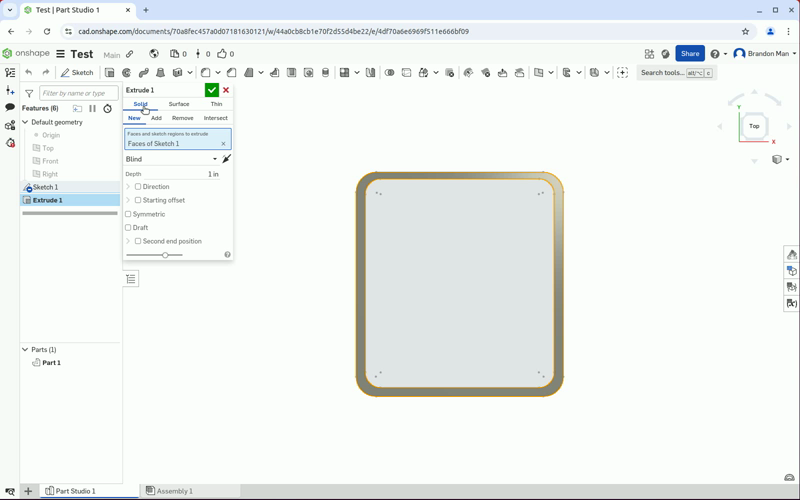
click(143, 106)
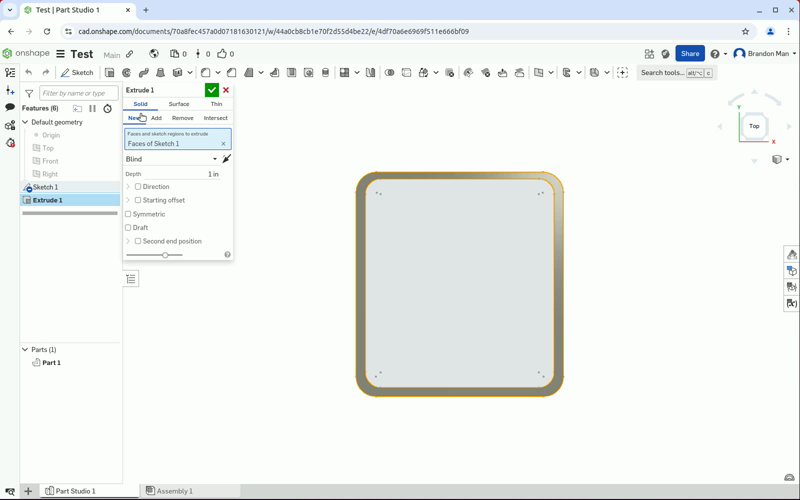
mouse_move(137, 120)
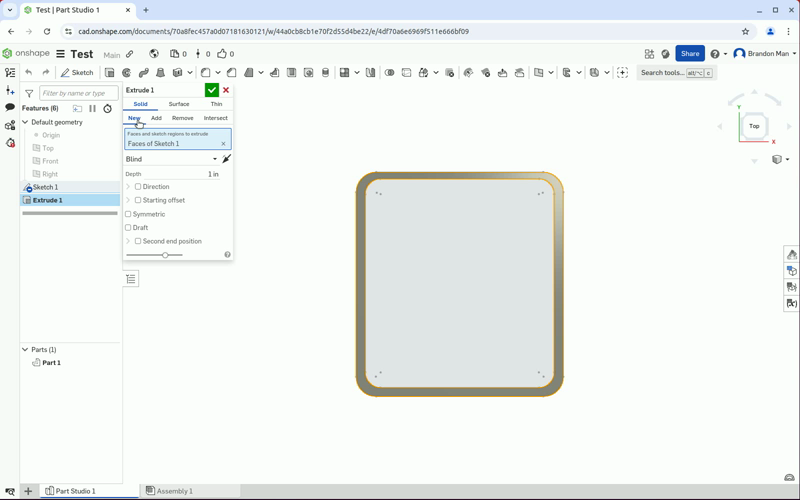
click(137, 120)
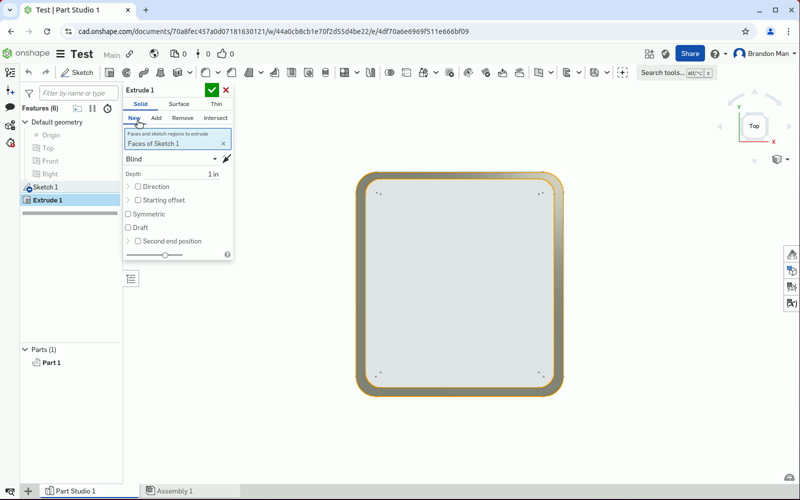
key(tab, 4)
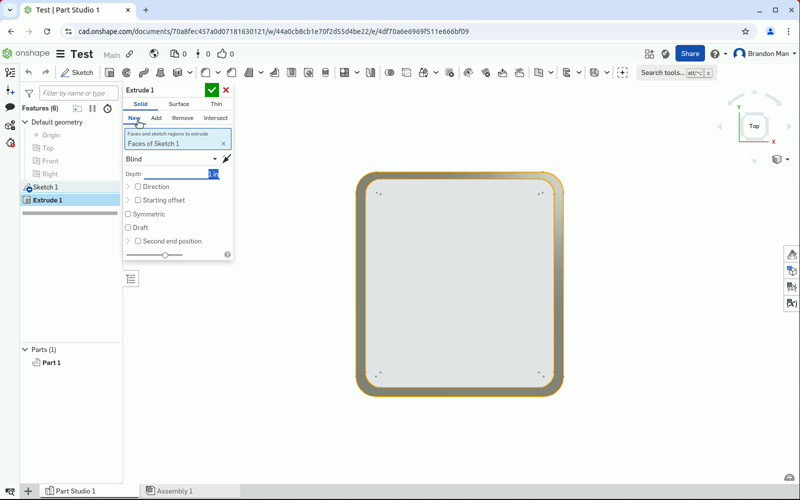
text(-19.738)
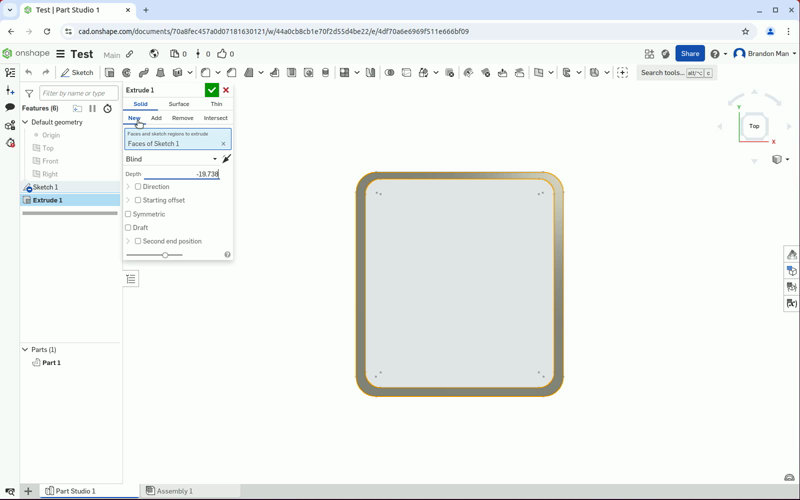
key(enter)
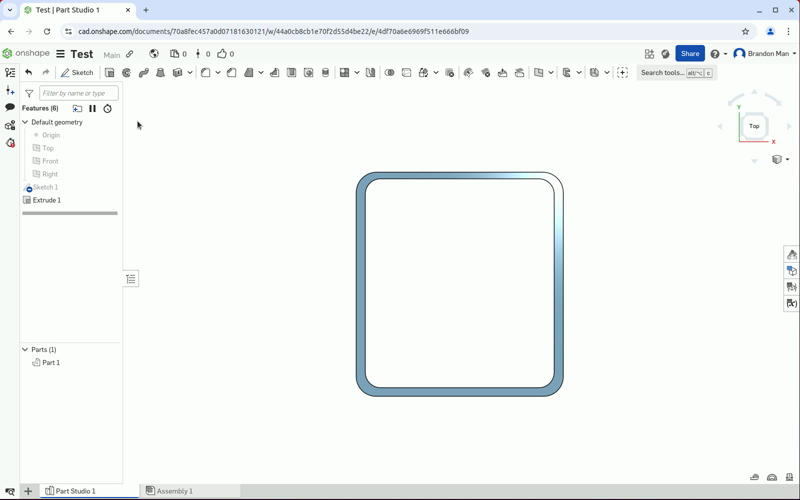
key(shift+h)
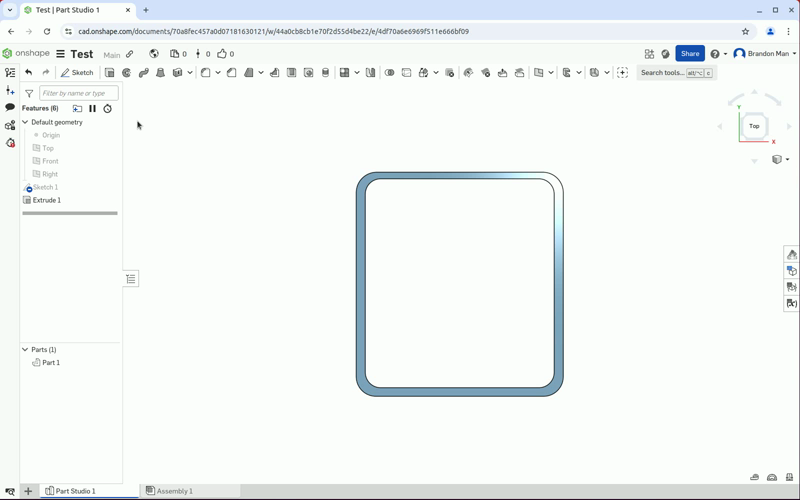
key(shift+h)
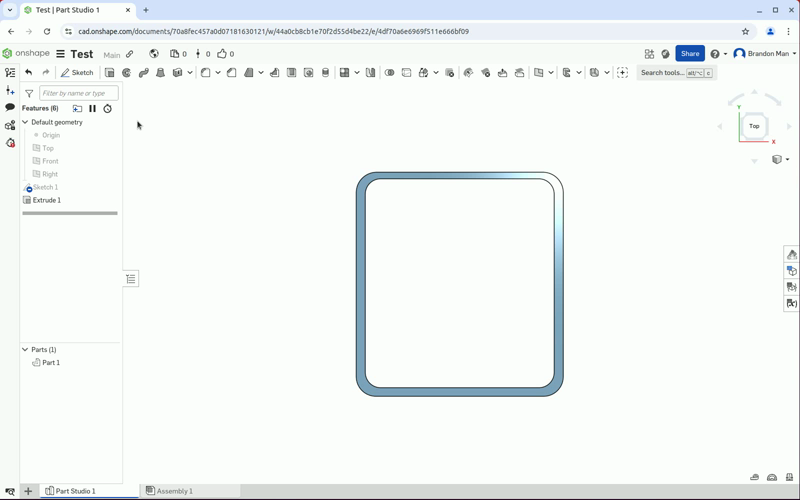
mouse_move(73, 189)
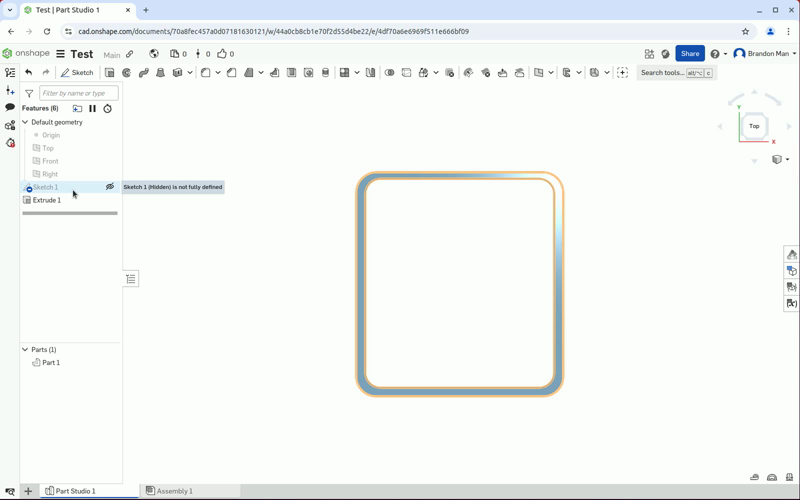
click(73, 189)
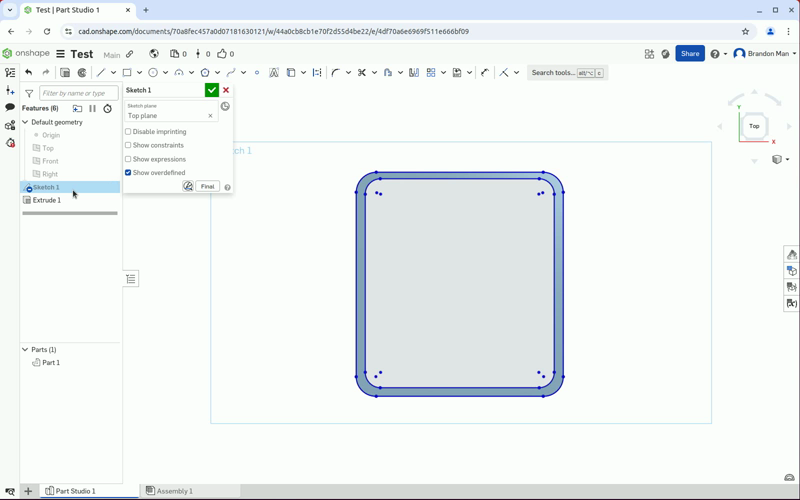
mouse_move(229, 92)
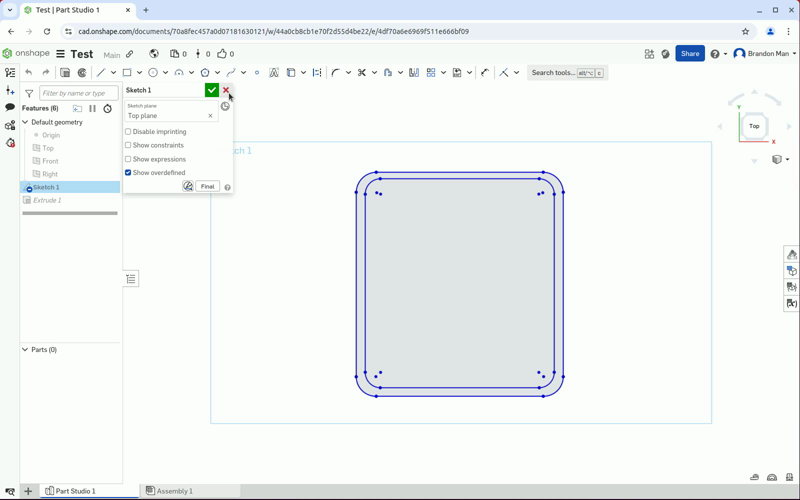
click(229, 92)
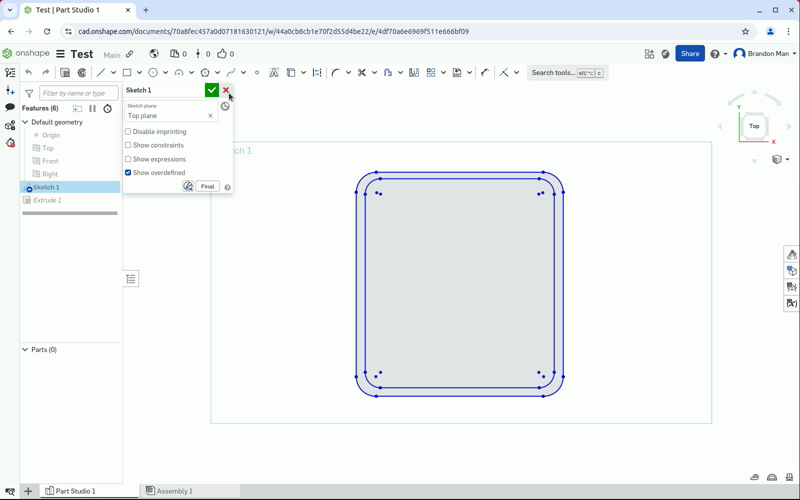
key(shift+s)
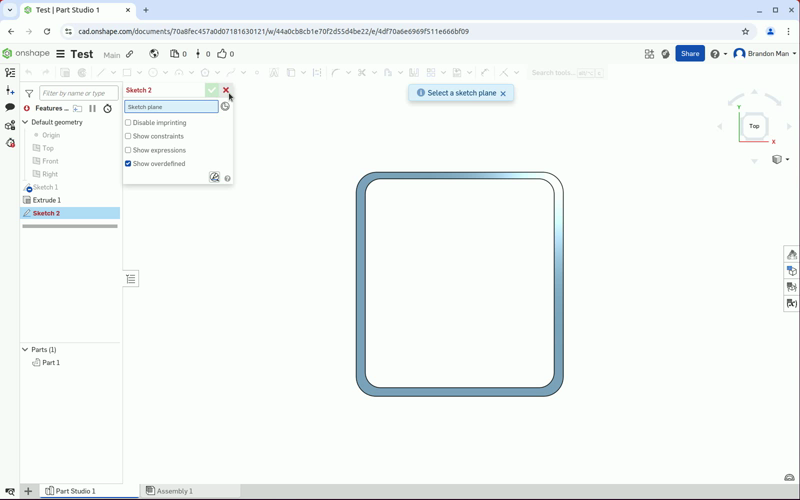
mouse_move(73, 150)
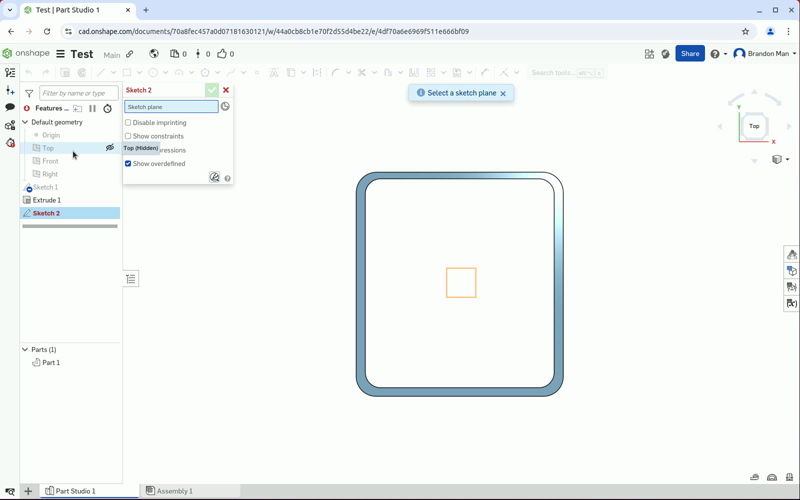
click(73, 150)
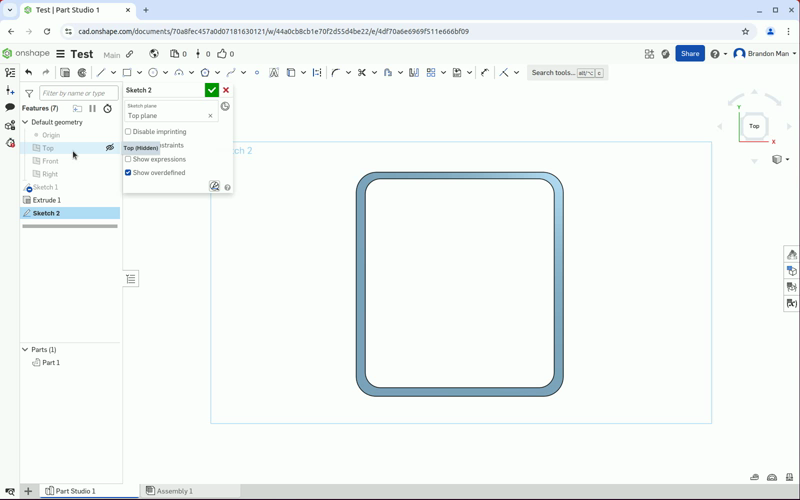
mouse_move(73, 352)
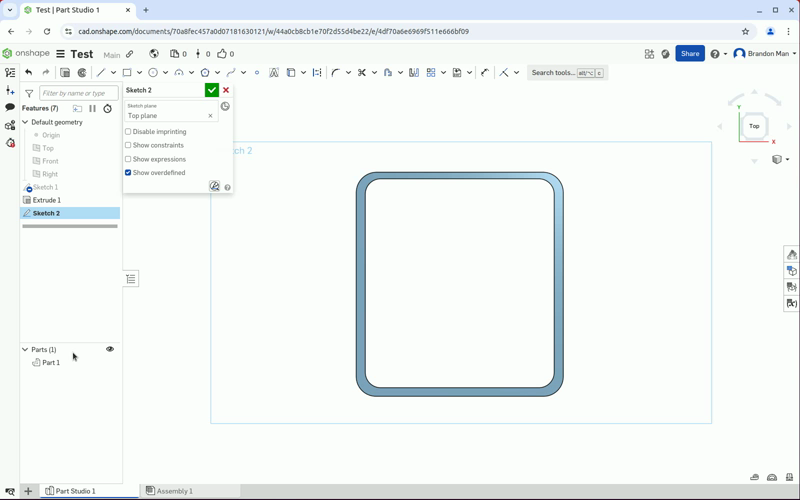
key(y)
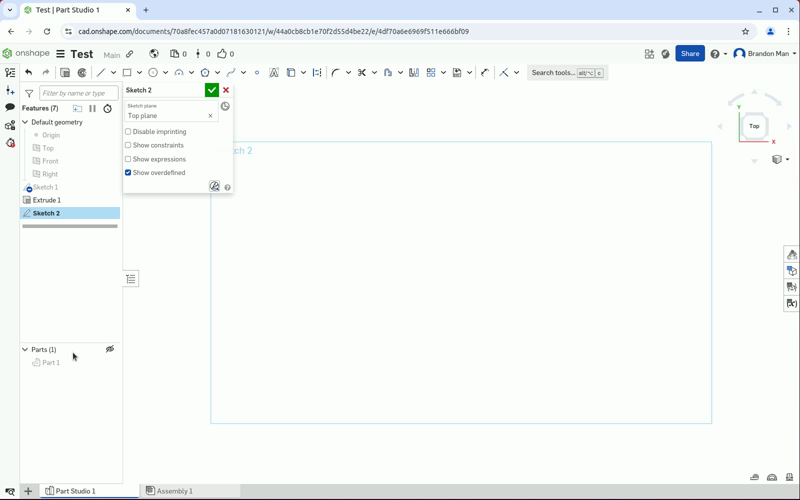
key(a)
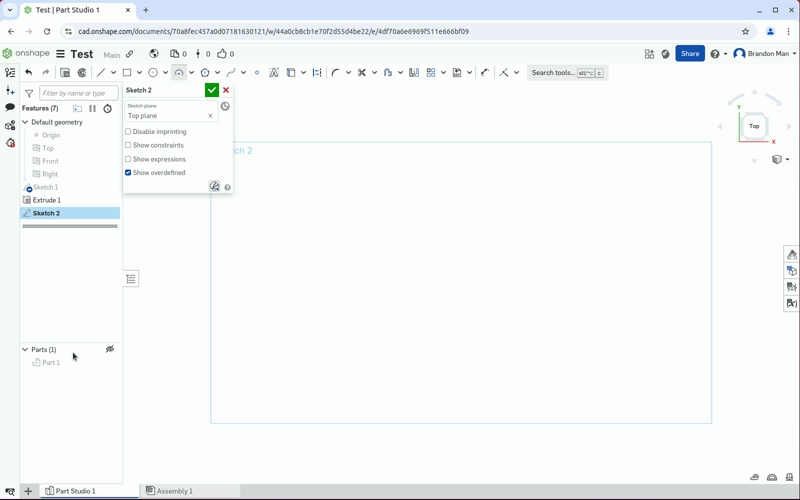
key_down(shift)
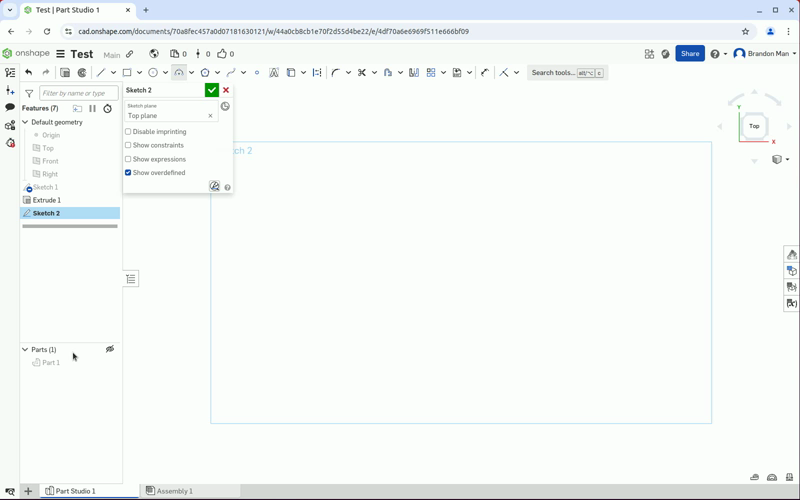
mouse_move(364, 372)
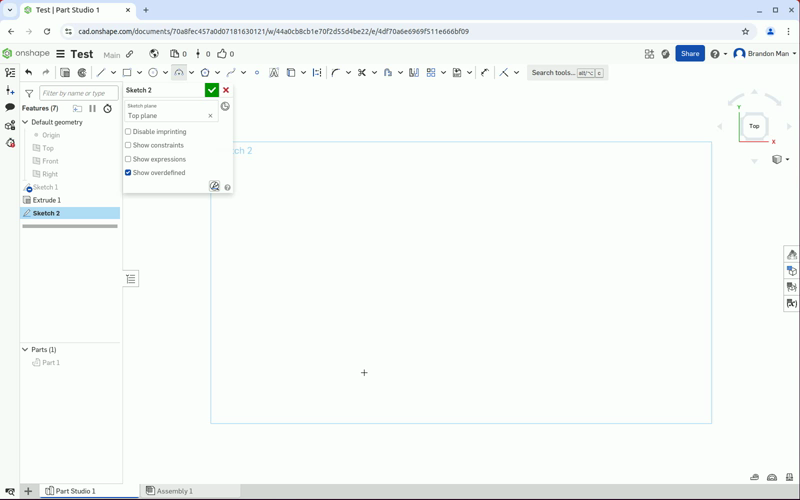
click(364, 372)
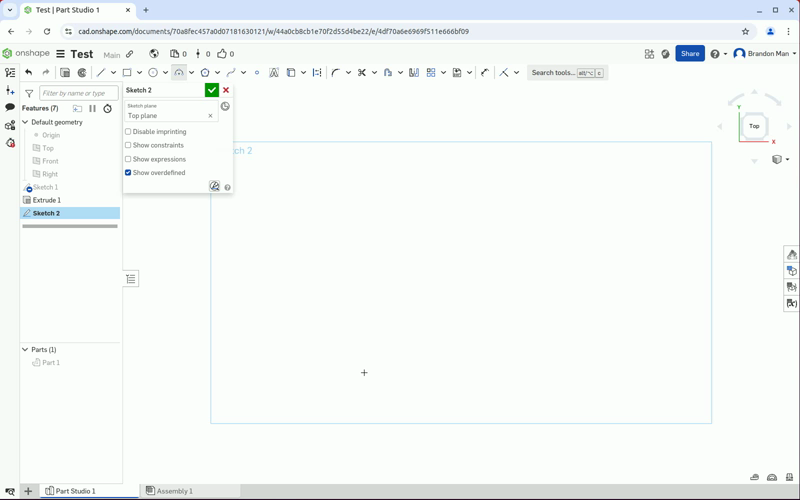
key_up(shift)
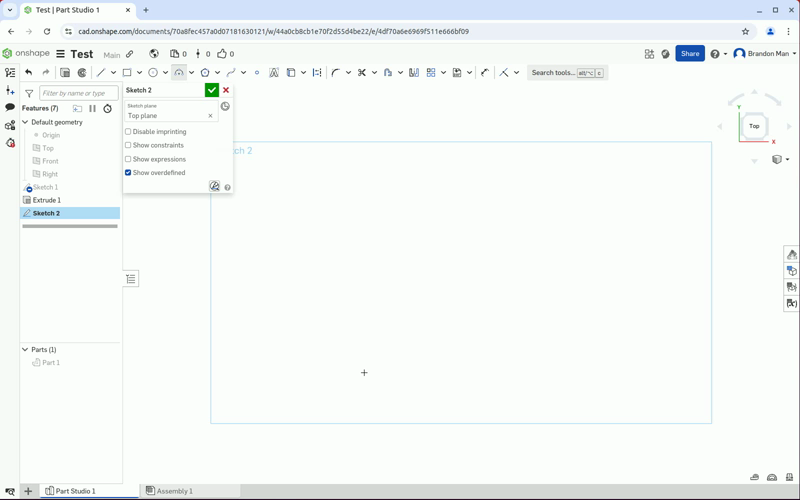
key_down(shift)
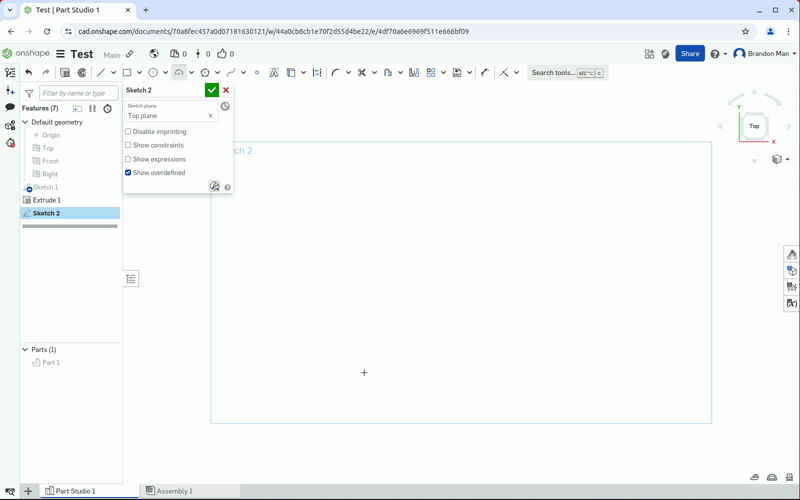
mouse_move(380, 388)
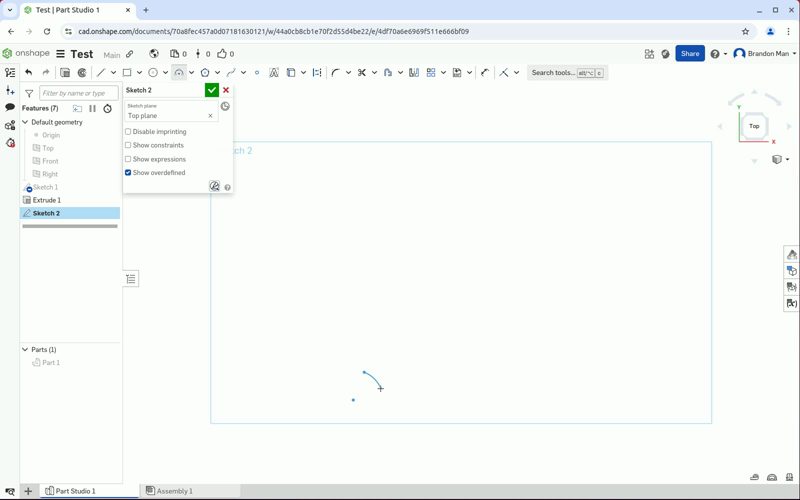
click(380, 388)
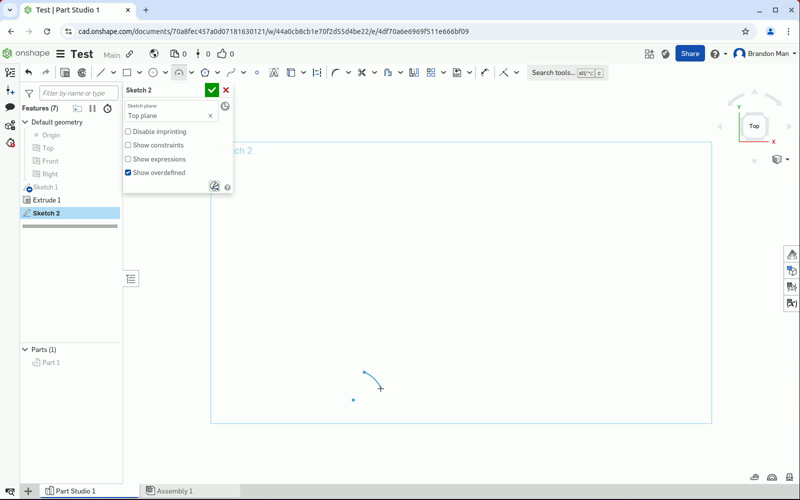
mouse_move(369, 383)
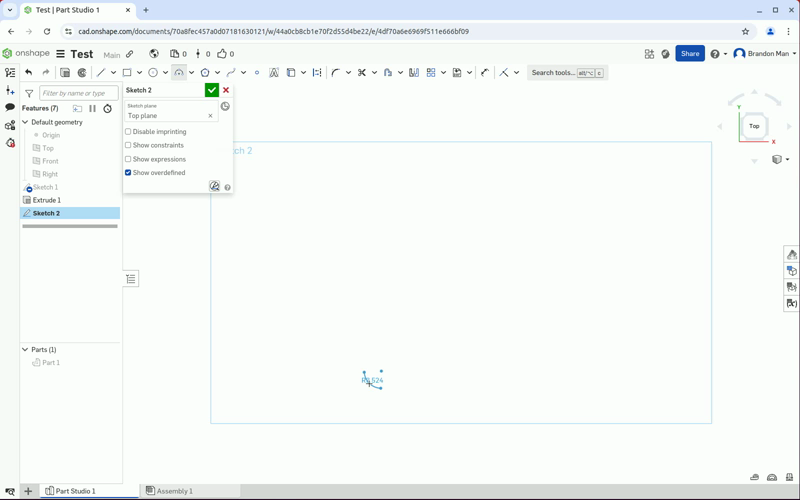
click(369, 383)
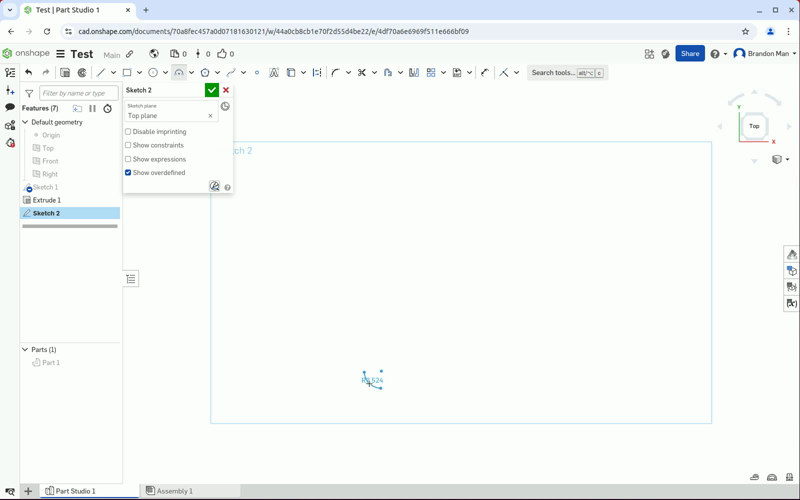
key_up(shift)
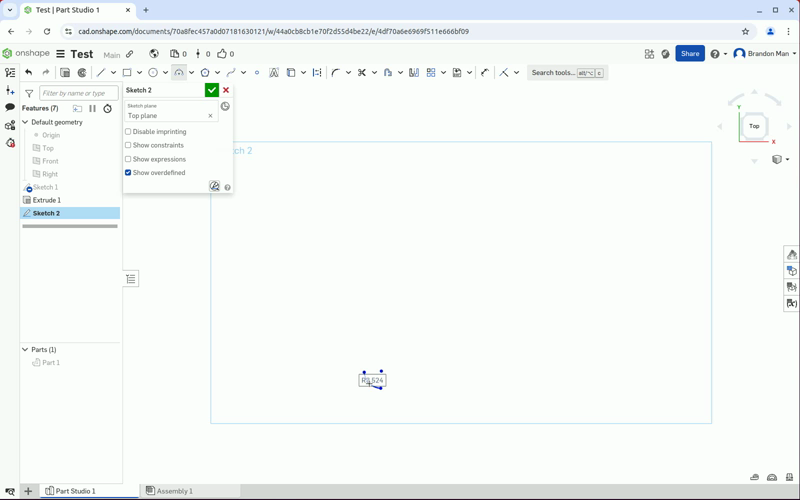
key(esc)
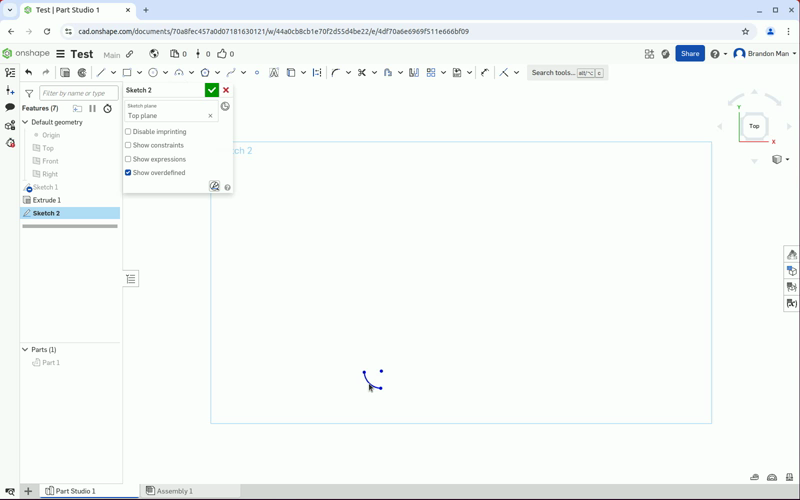
key(l)
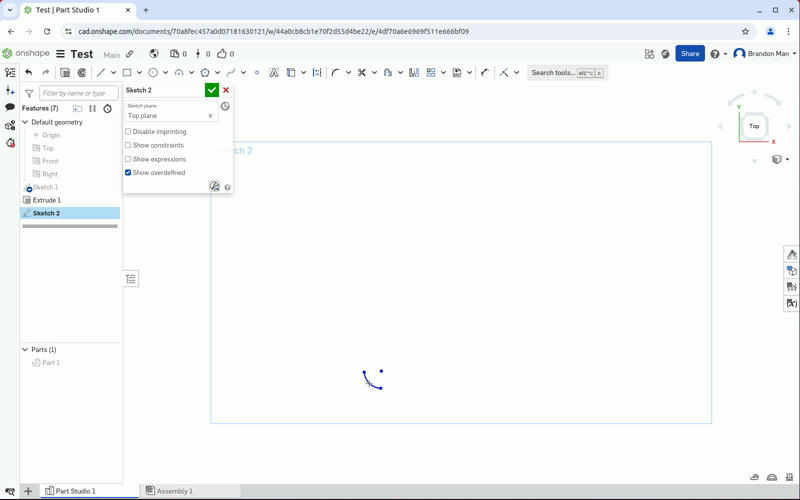
mouse_move(380, 388)
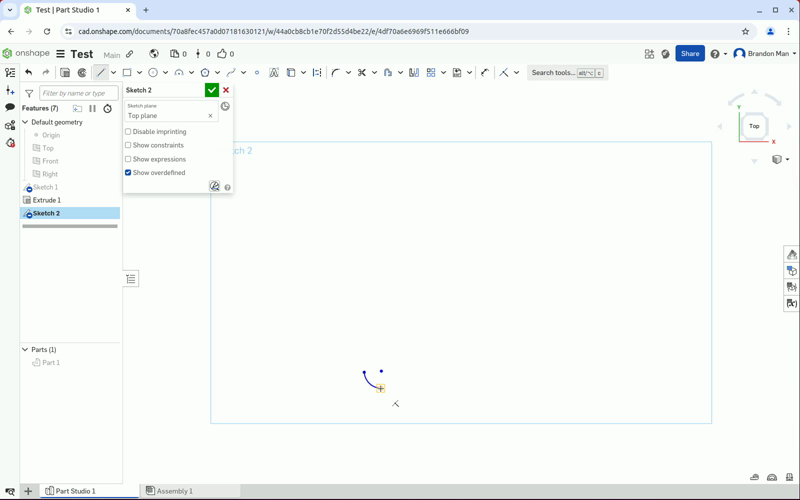
click(380, 388)
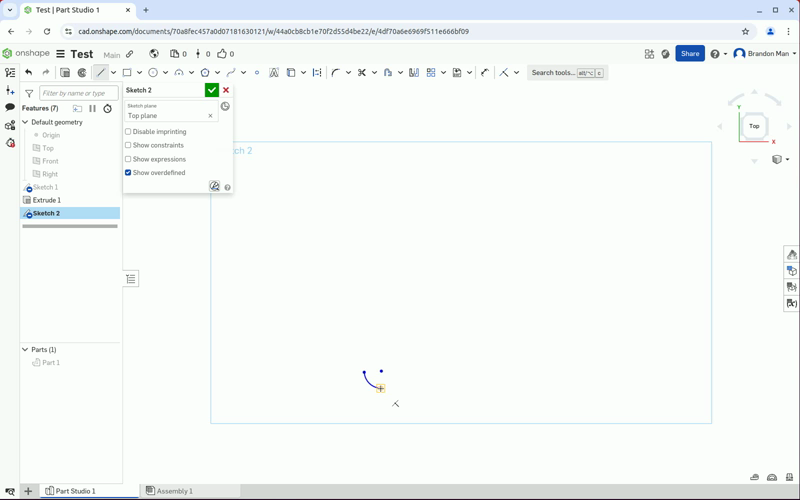
key_down(shift)
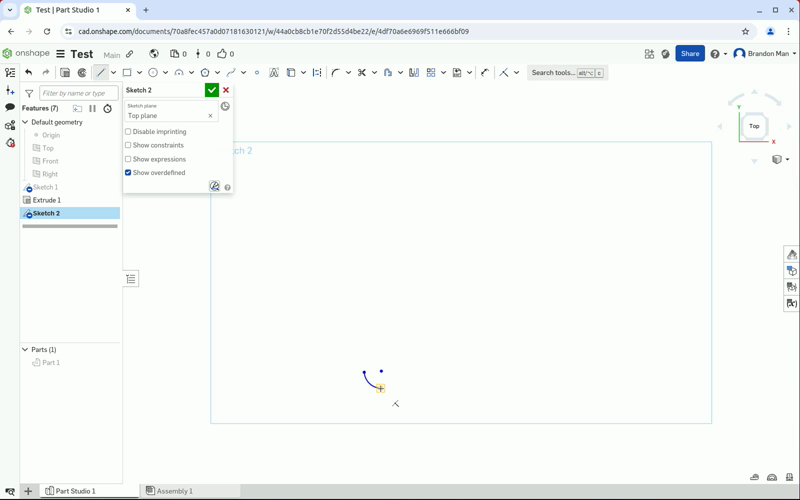
mouse_move(542, 388)
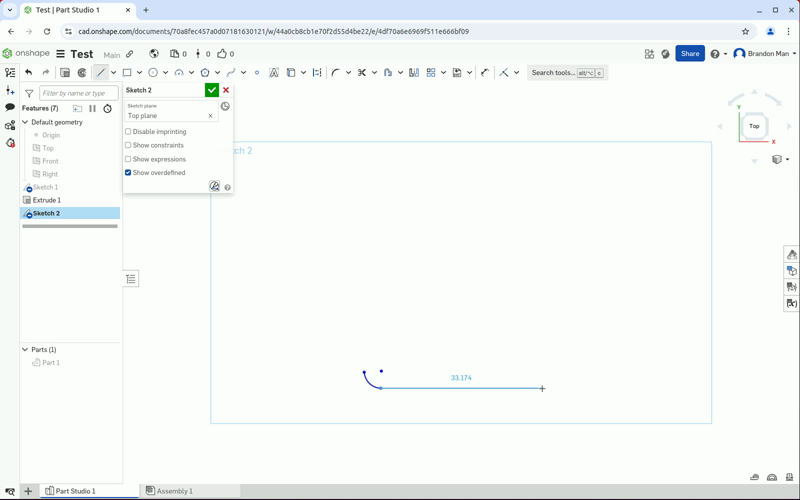
click(542, 388)
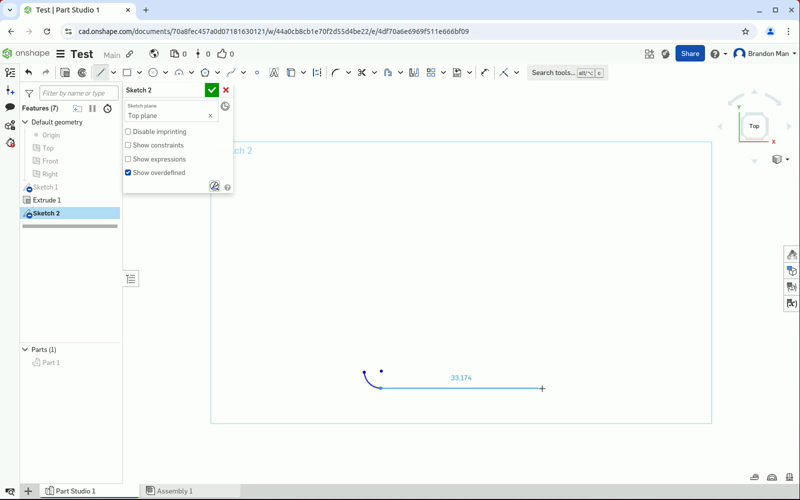
key_up(shift)
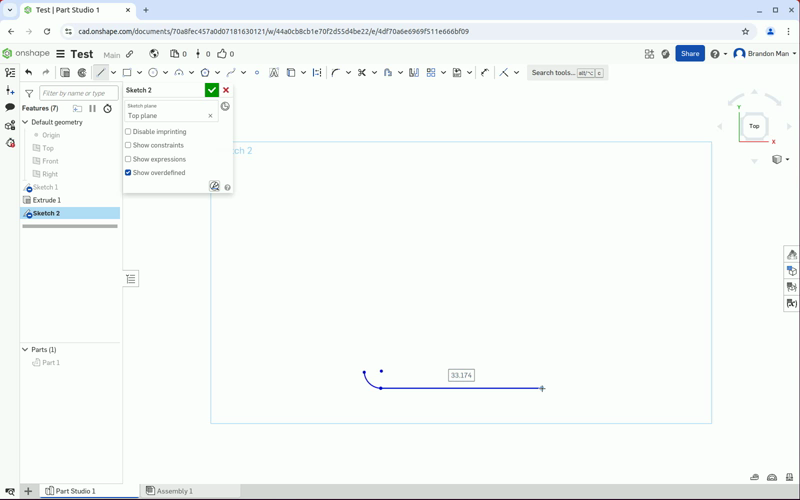
key_down(shift)
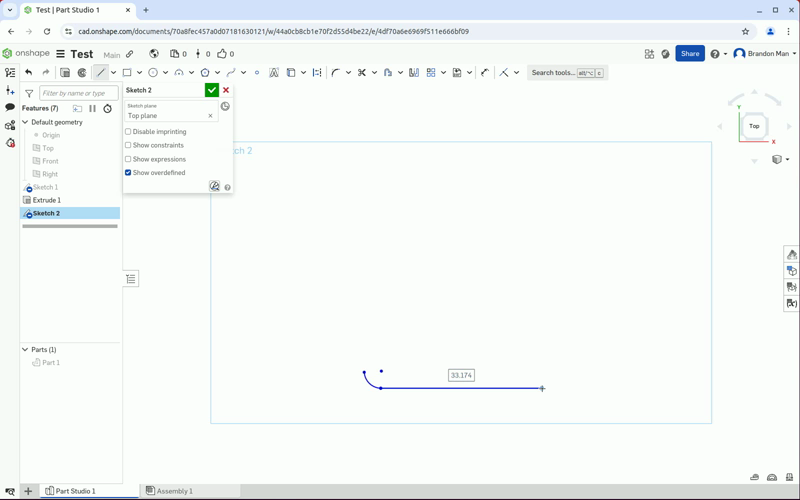
mouse_move(572, 388)
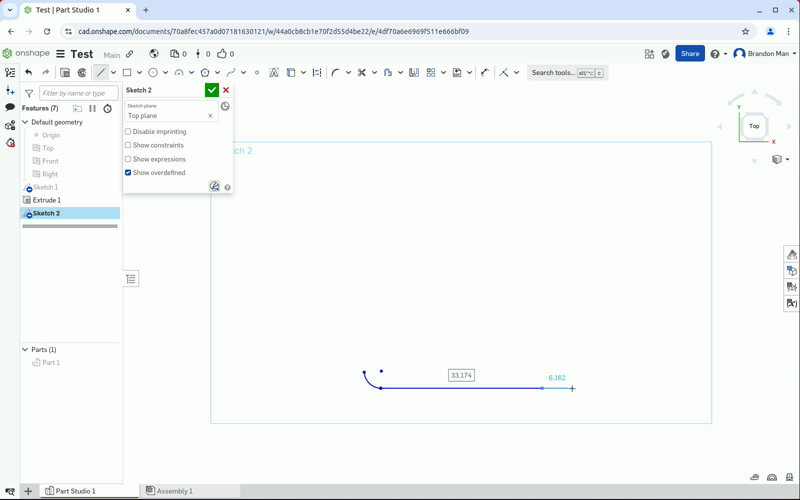
mouse_move(542, 380)
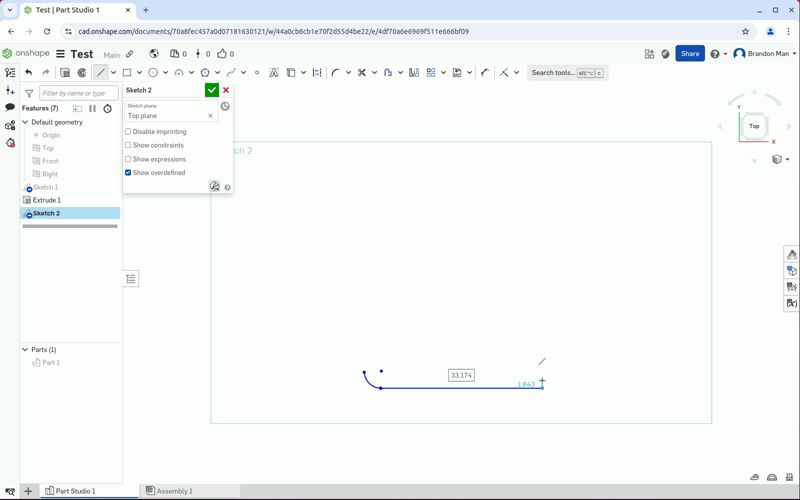
click(542, 380)
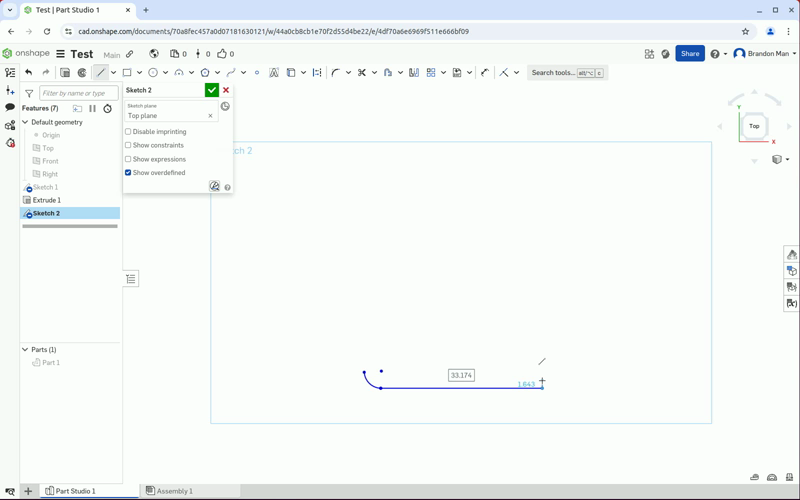
key_up(shift)
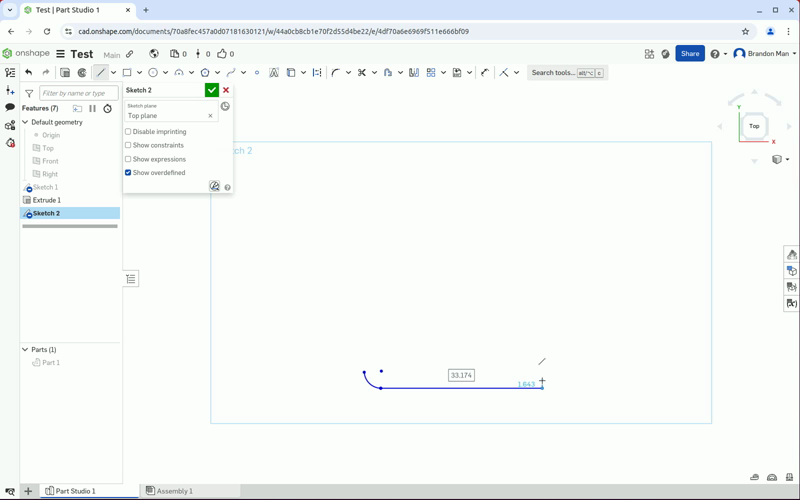
key_down(shift)
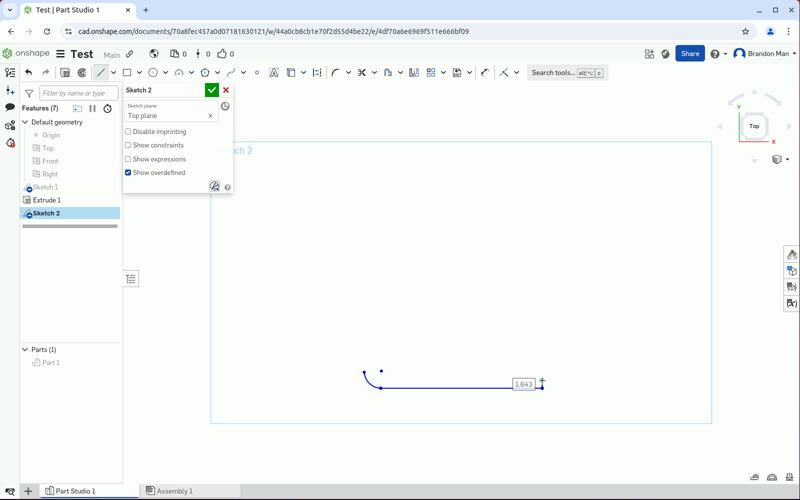
mouse_move(380, 380)
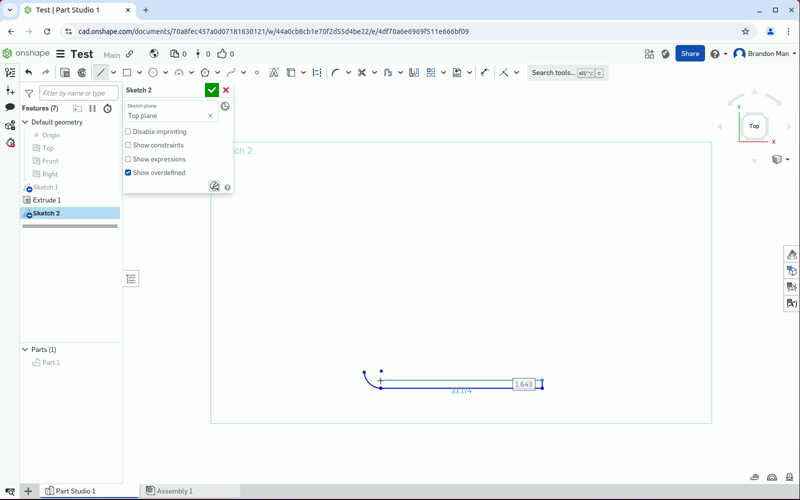
click(380, 380)
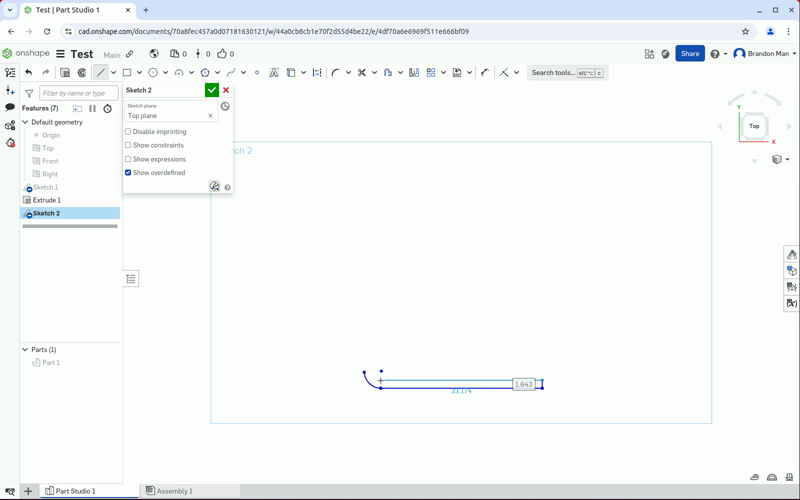
key_up(shift)
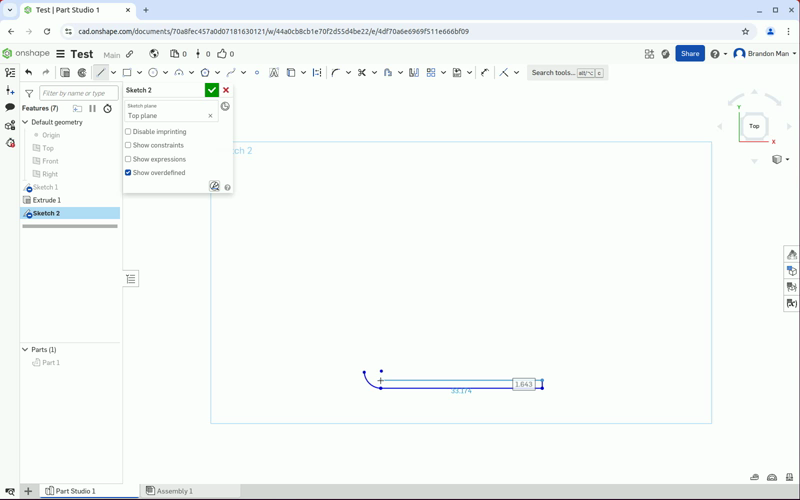
key(esc)
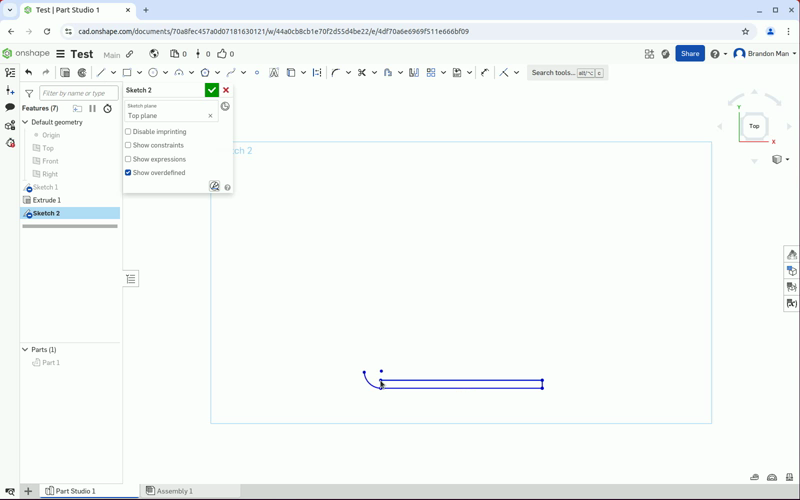
key(a)
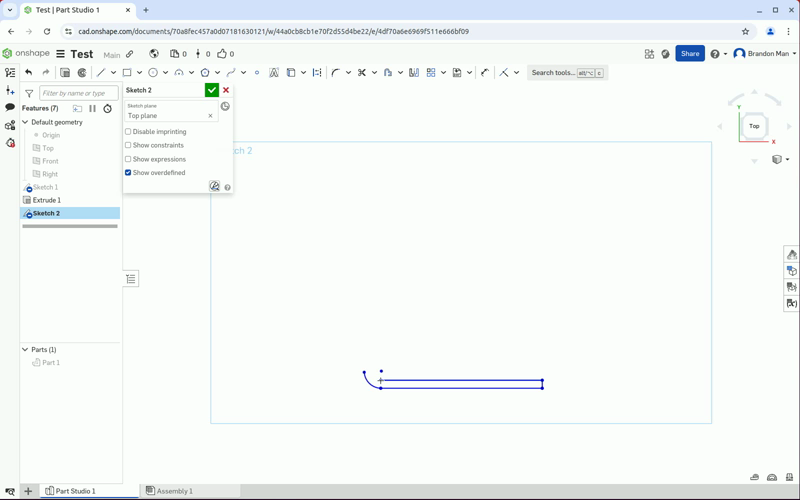
mouse_move(380, 380)
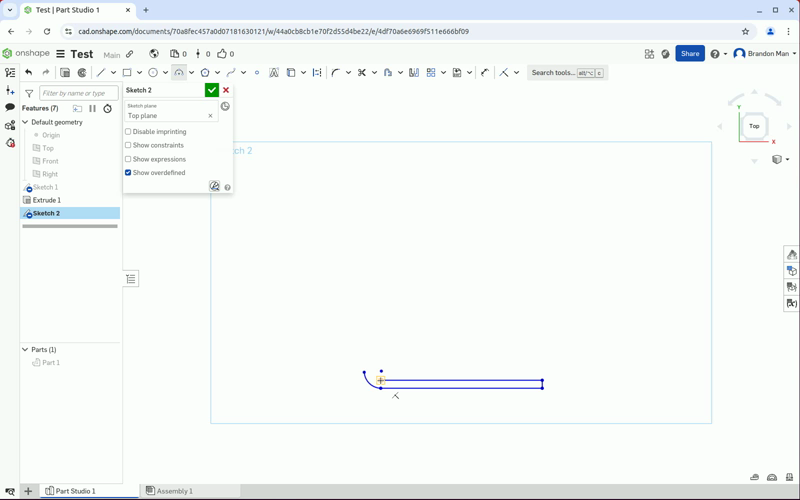
click(380, 380)
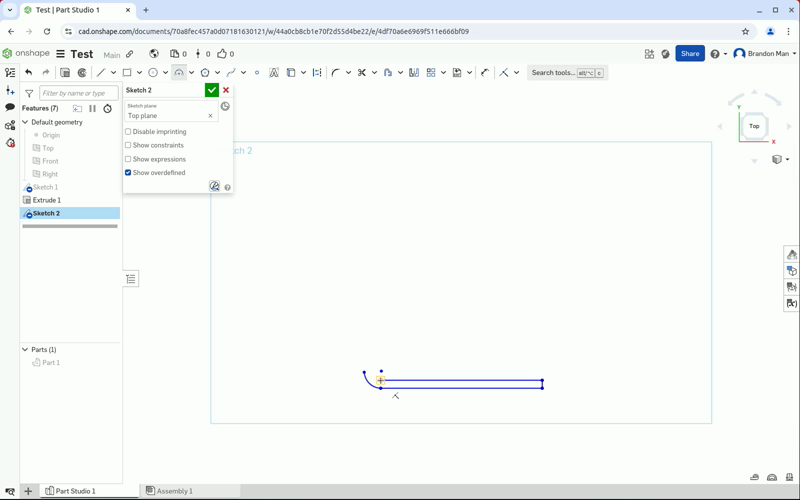
key_down(shift)
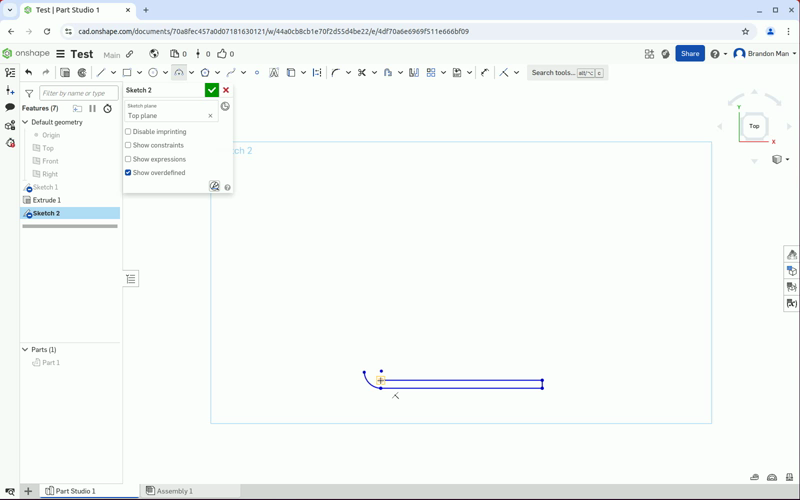
mouse_move(372, 372)
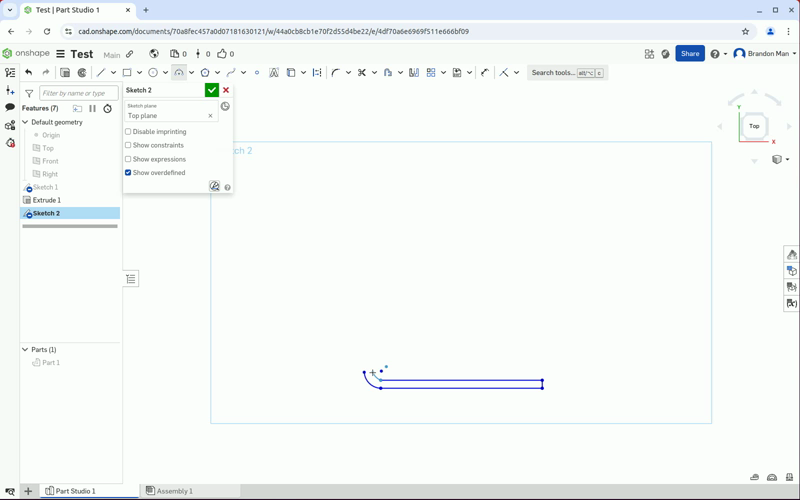
click(372, 372)
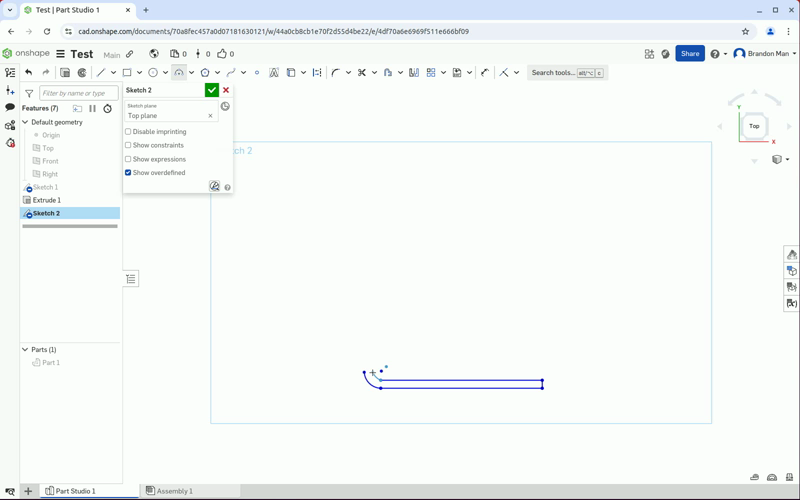
mouse_move(375, 377)
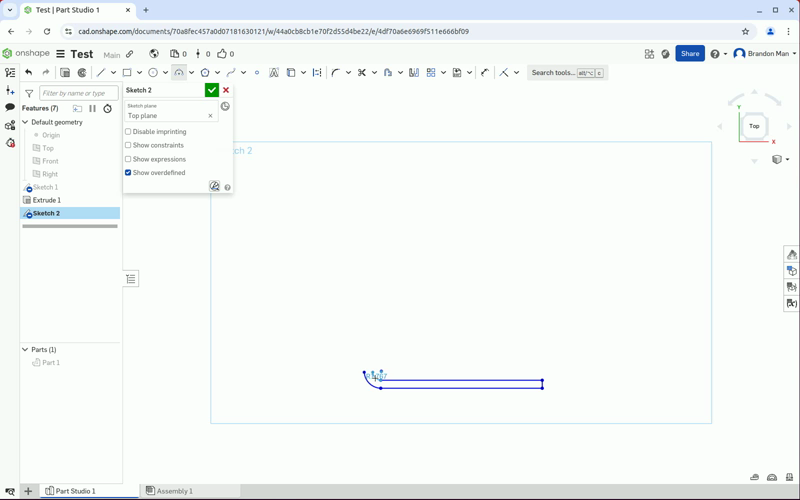
click(375, 377)
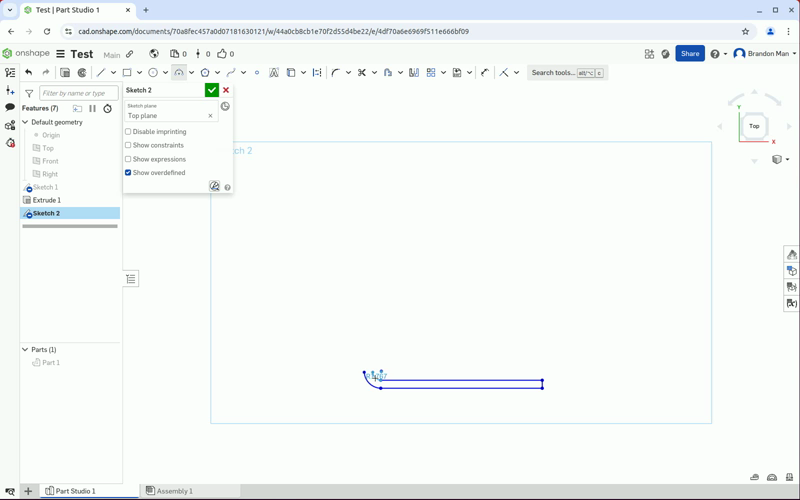
key_up(shift)
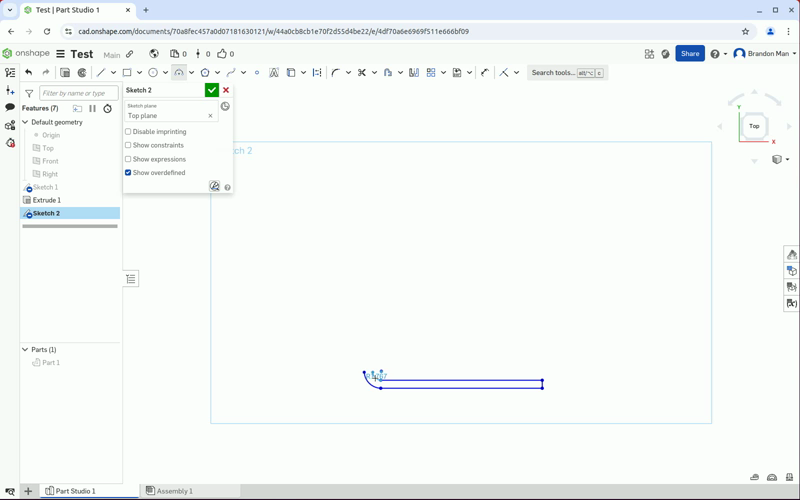
key(esc)
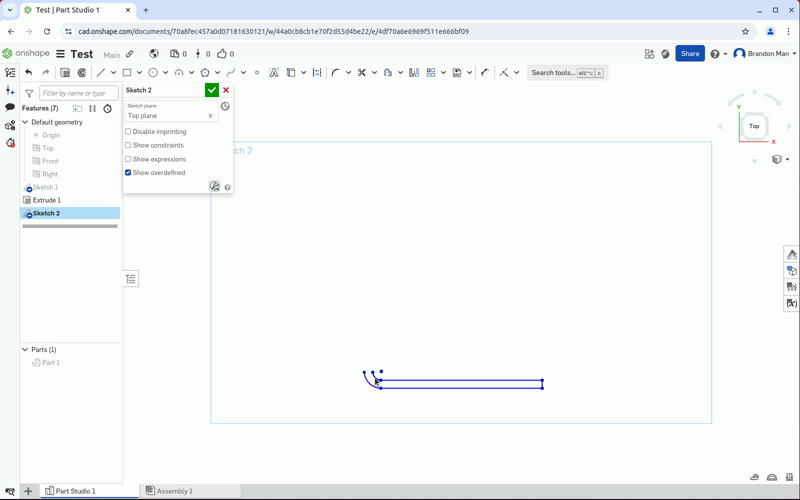
key(l)
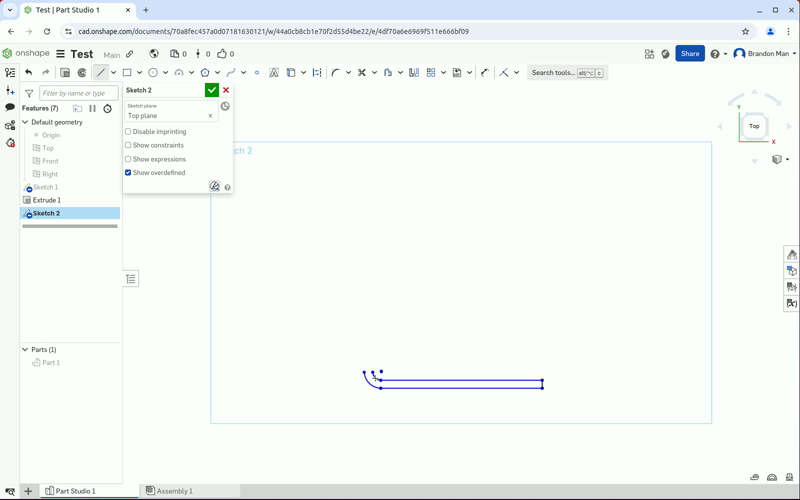
mouse_move(372, 372)
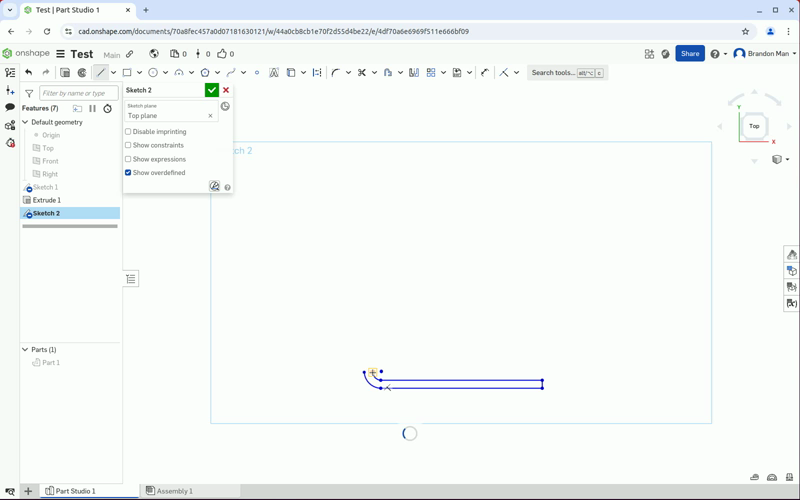
click(372, 372)
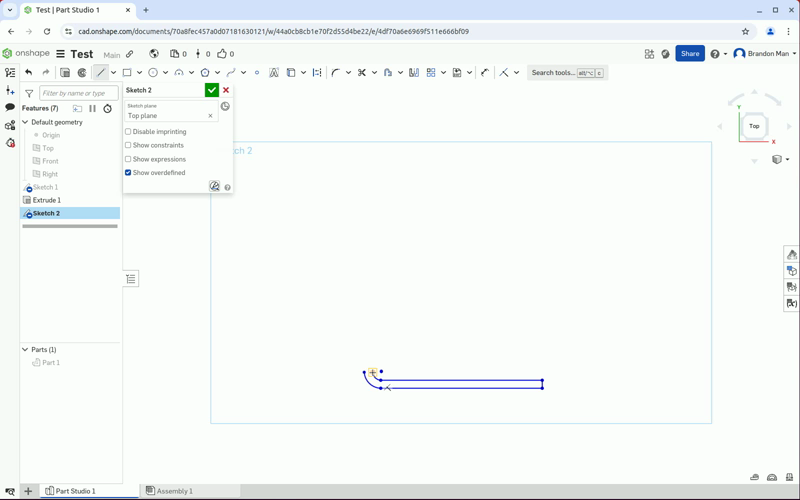
key_down(shift)
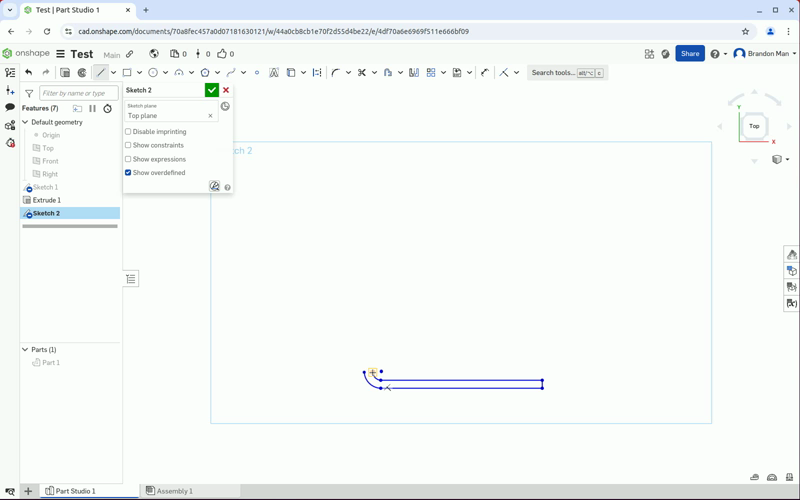
mouse_move(372, 194)
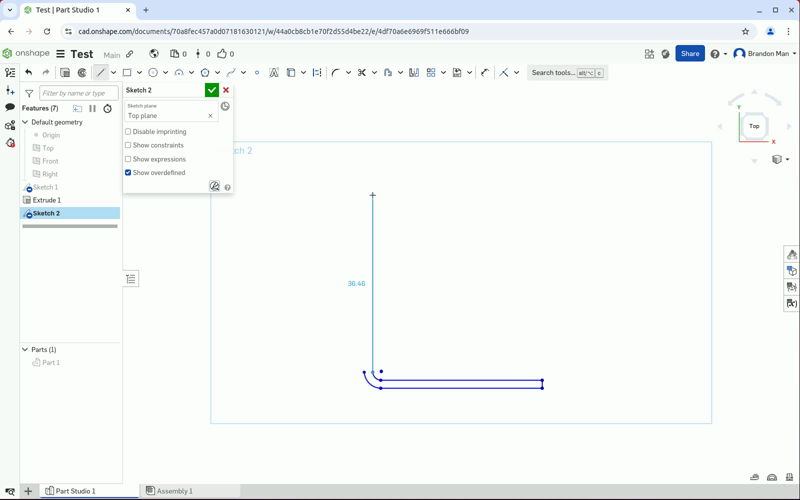
click(372, 194)
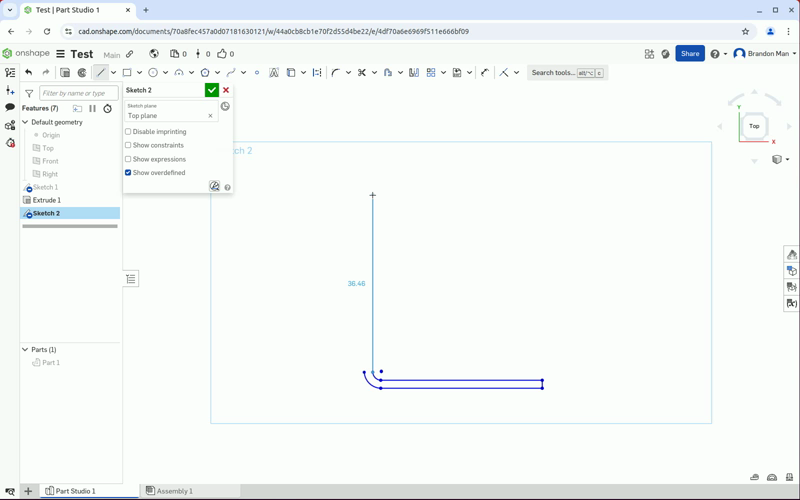
key_up(shift)
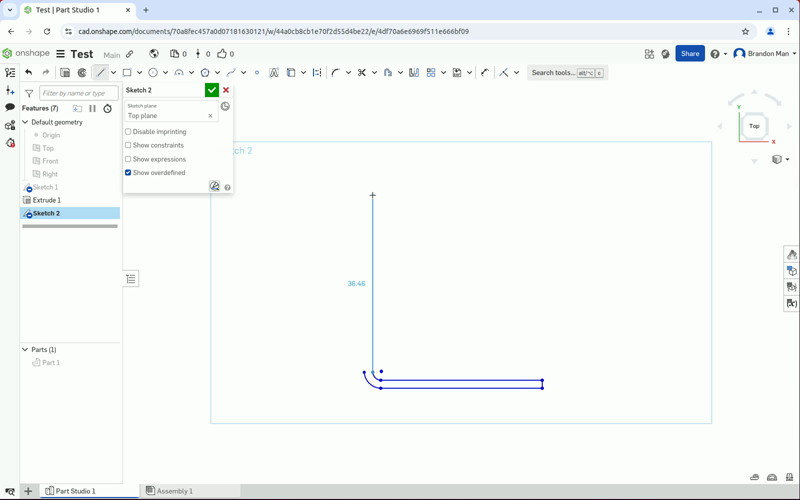
key(esc)
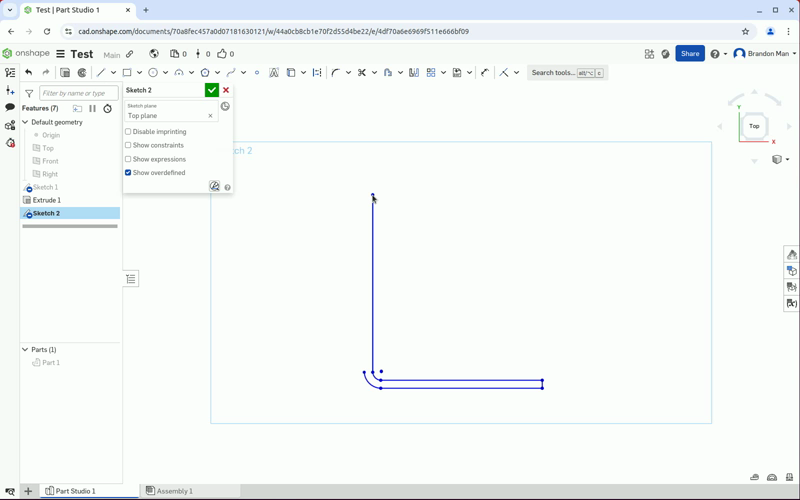
key(a)
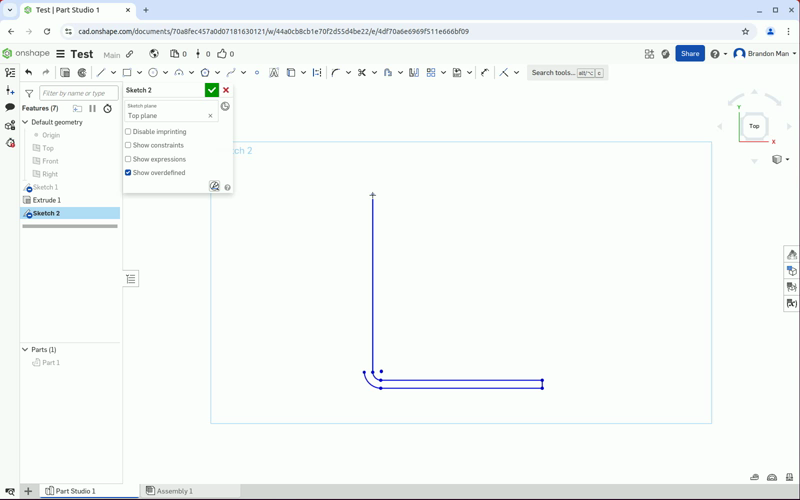
mouse_move(372, 194)
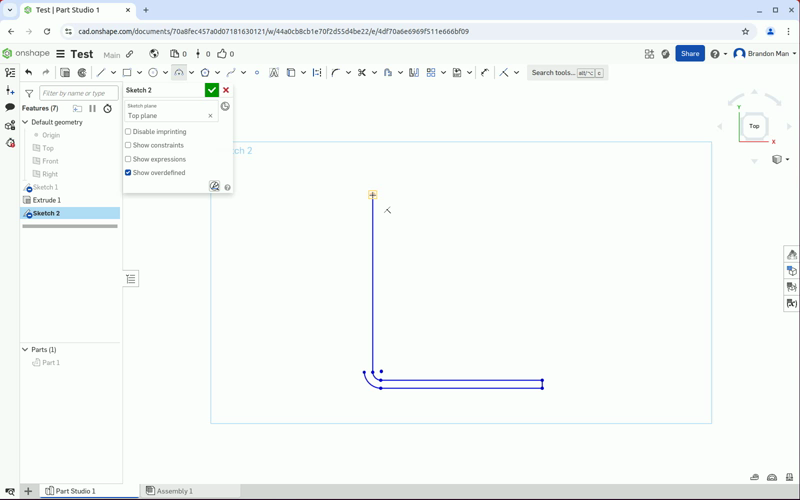
click(372, 194)
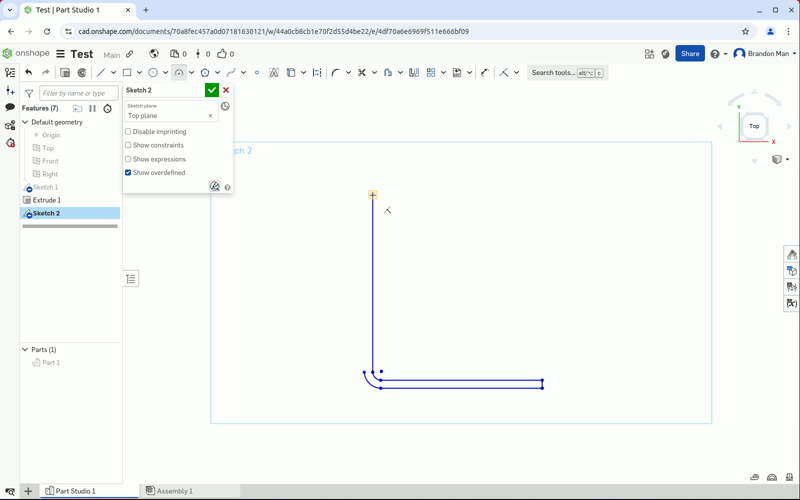
key_down(shift)
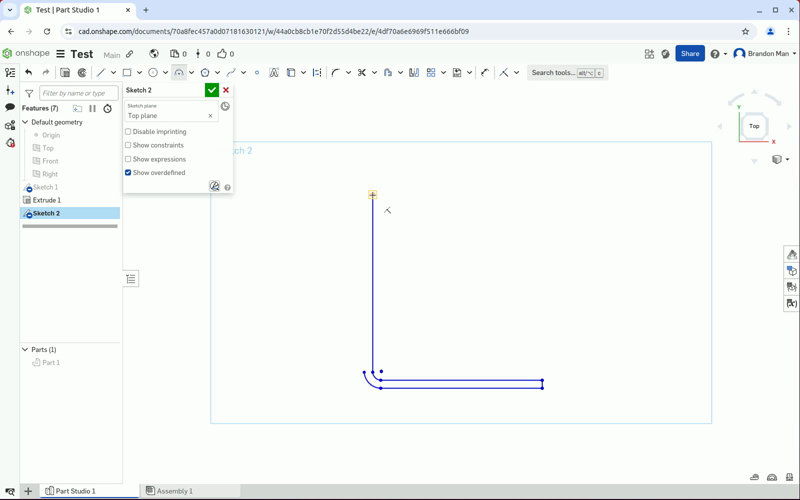
mouse_move(380, 186)
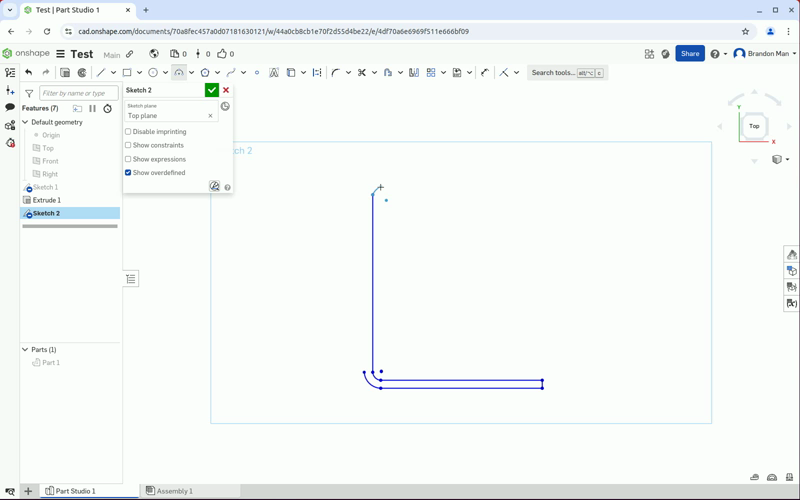
click(380, 186)
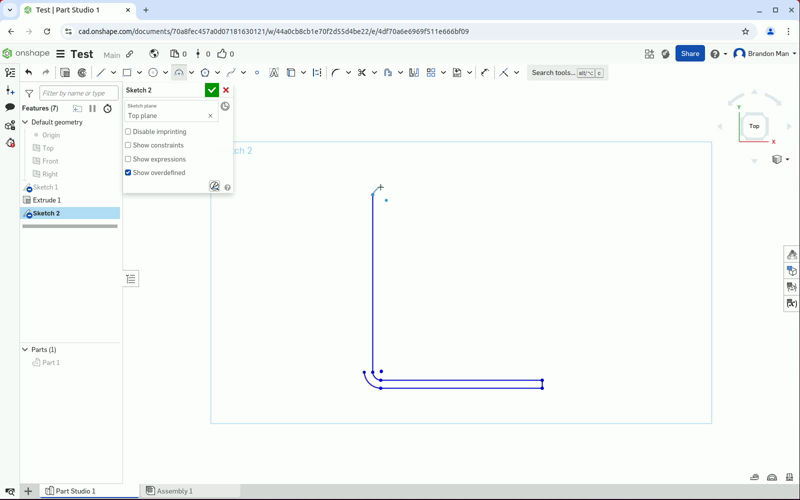
mouse_move(375, 189)
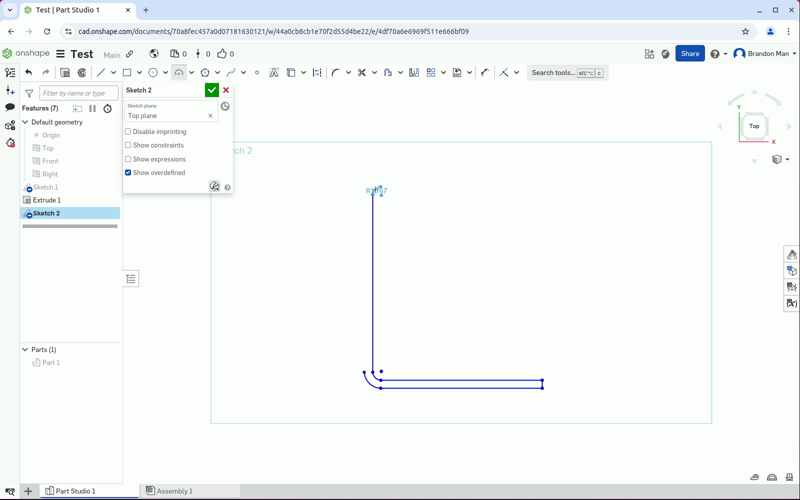
click(375, 189)
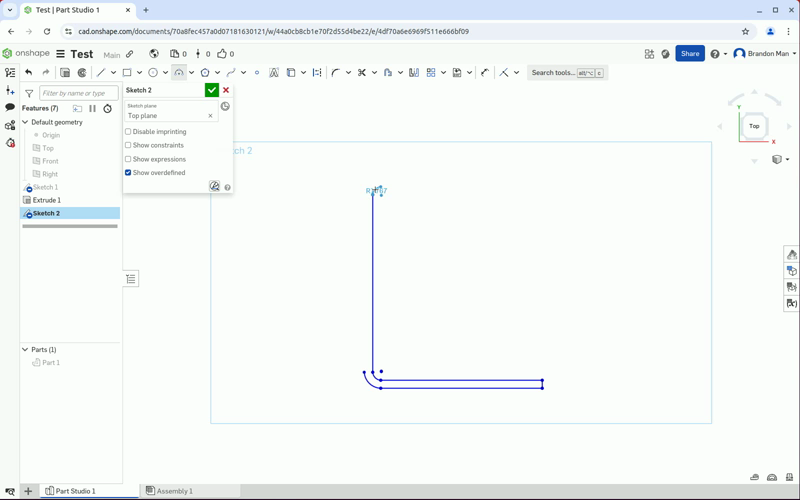
key_up(shift)
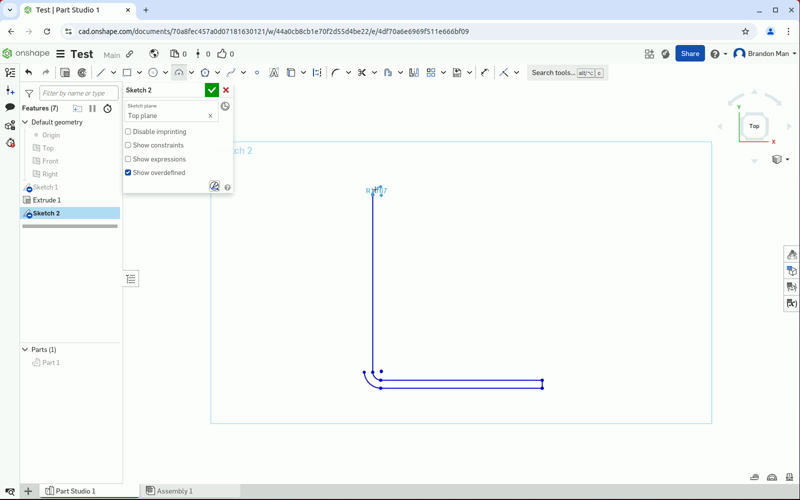
key(esc)
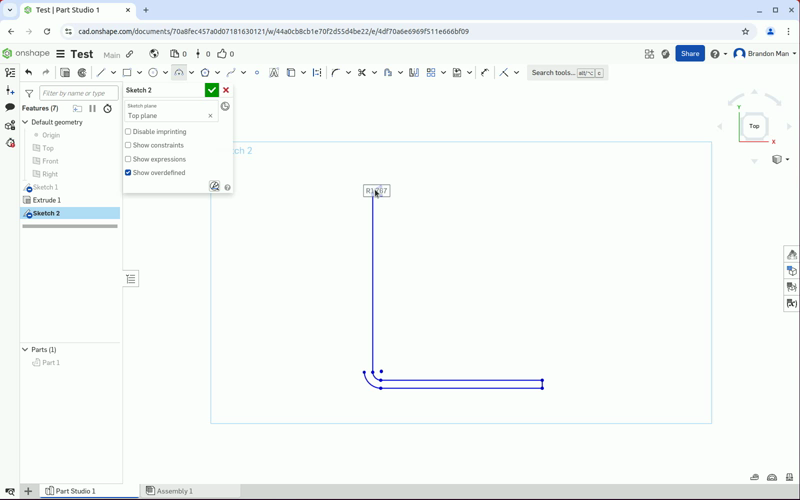
key(l)
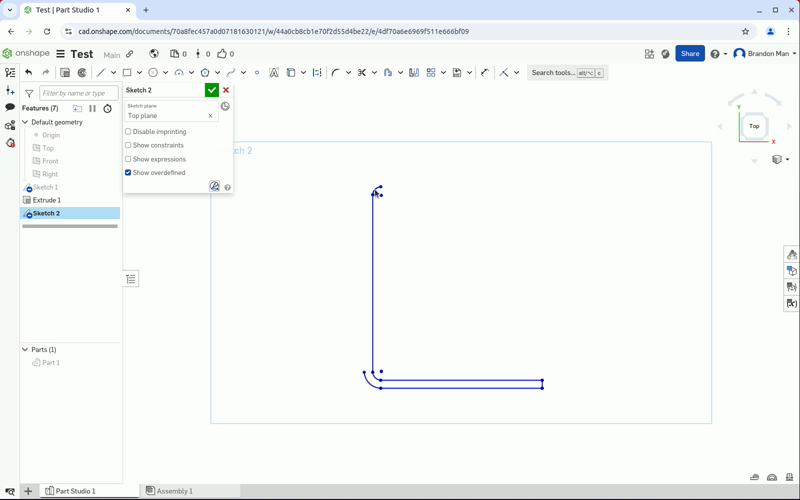
mouse_move(380, 186)
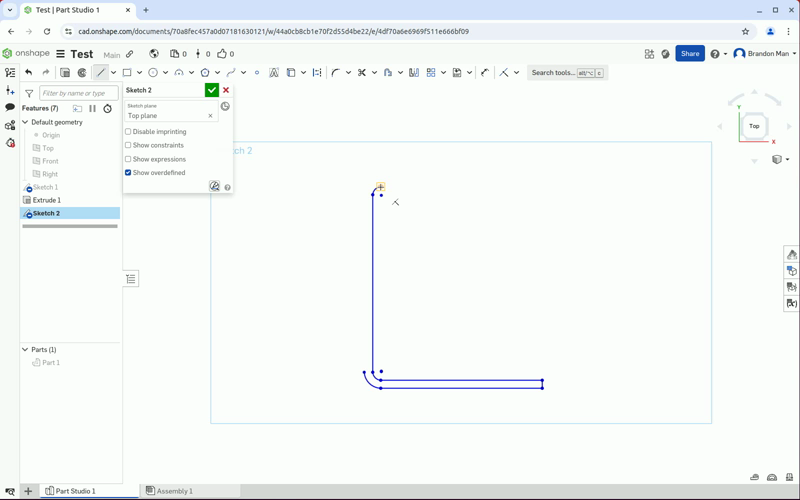
click(380, 186)
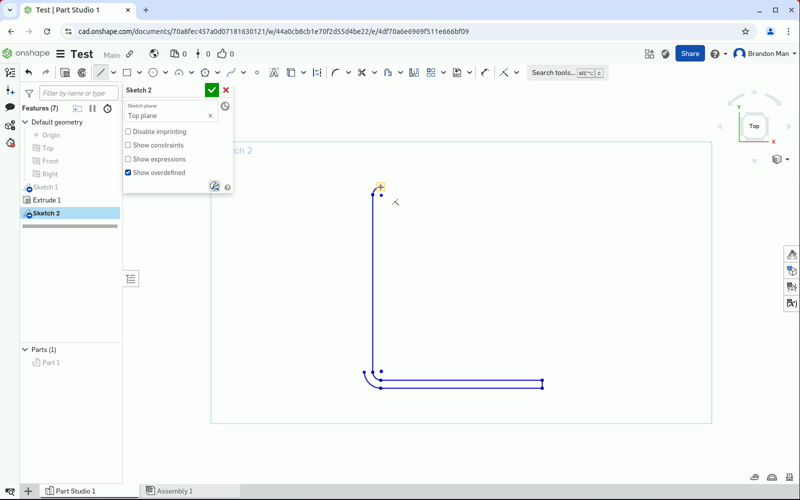
key_down(shift)
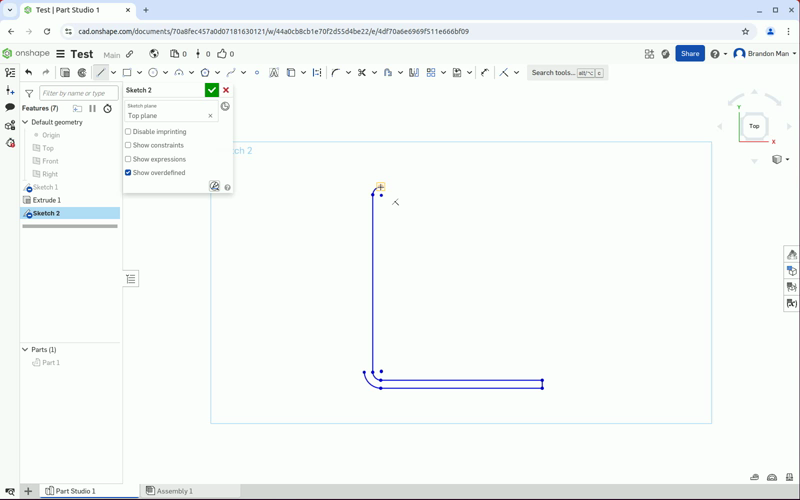
mouse_move(542, 186)
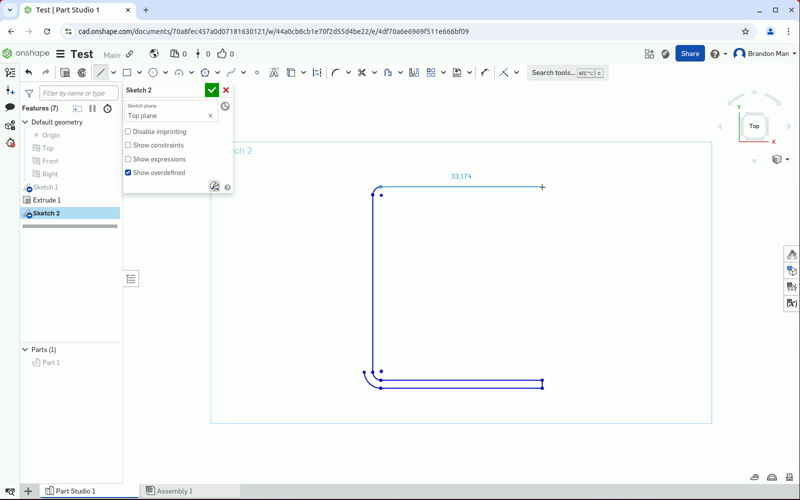
click(542, 186)
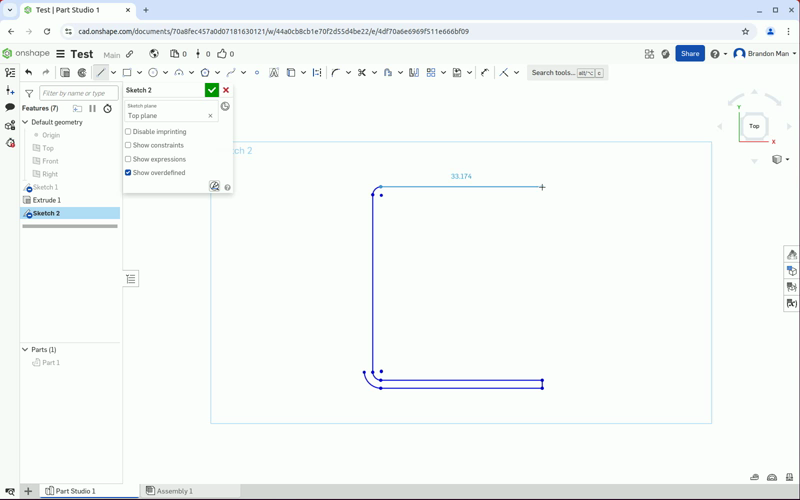
key_up(shift)
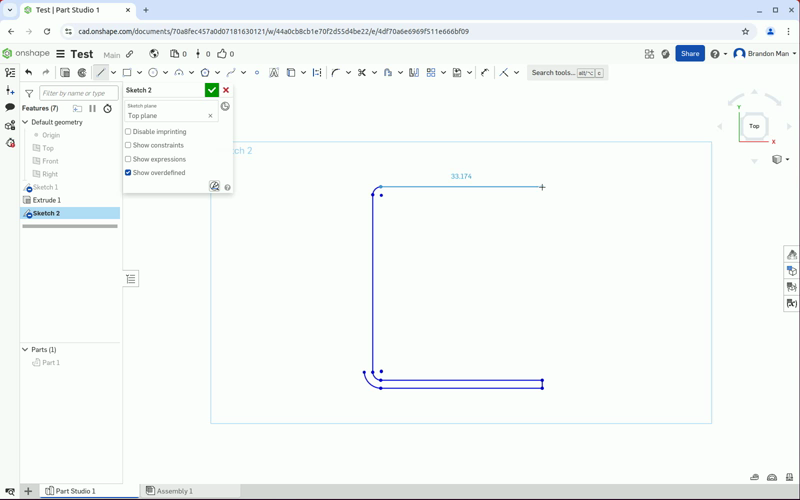
key_down(shift)
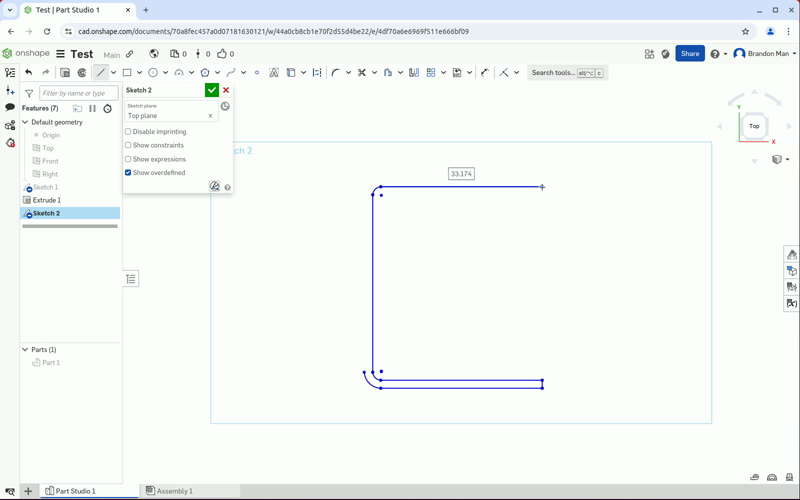
mouse_move(572, 186)
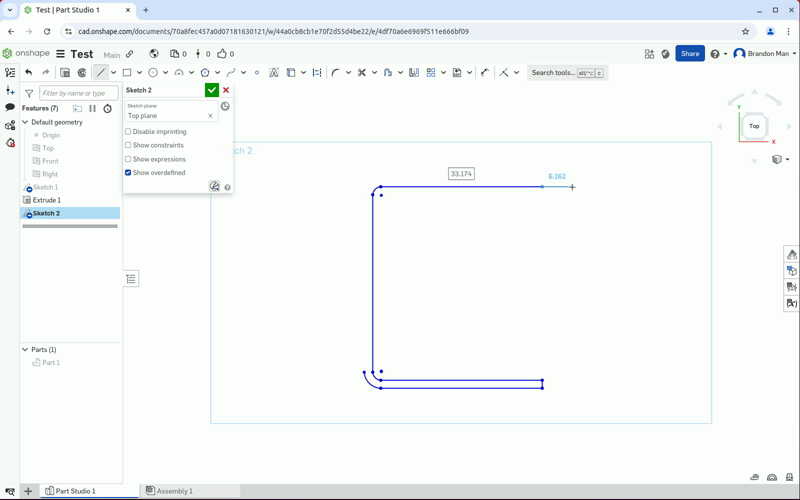
mouse_move(542, 178)
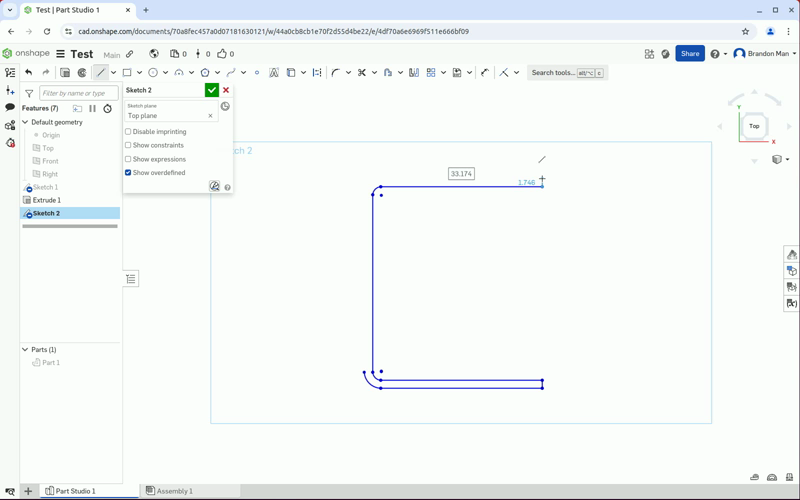
click(542, 178)
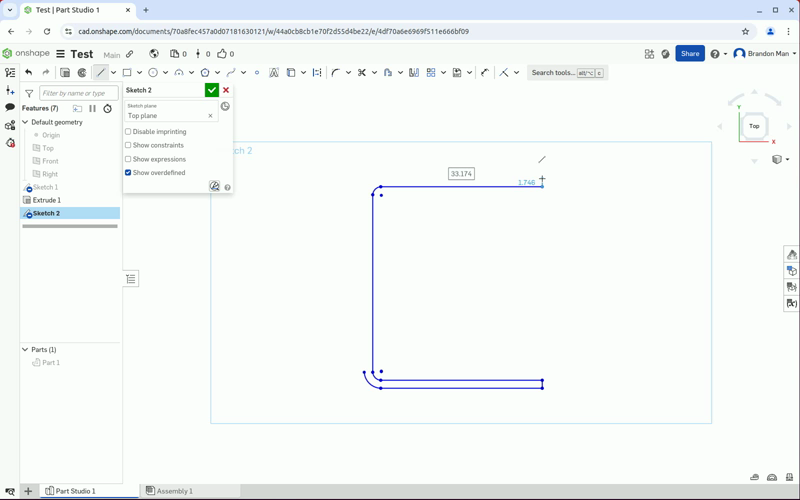
key_up(shift)
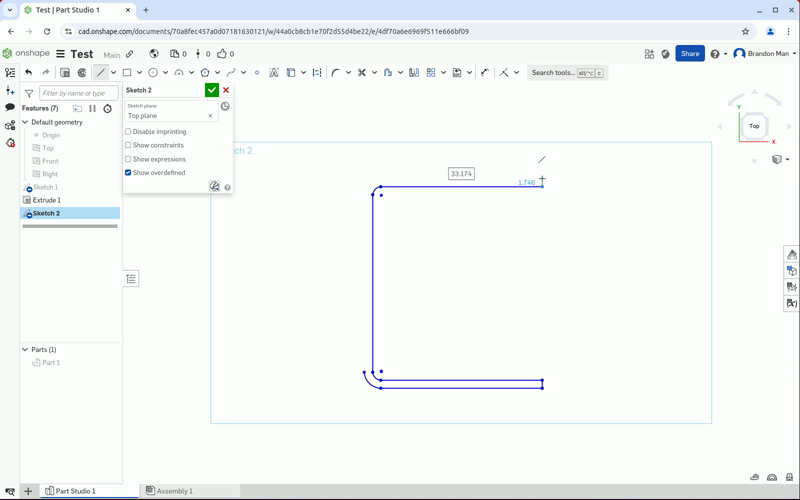
key_down(shift)
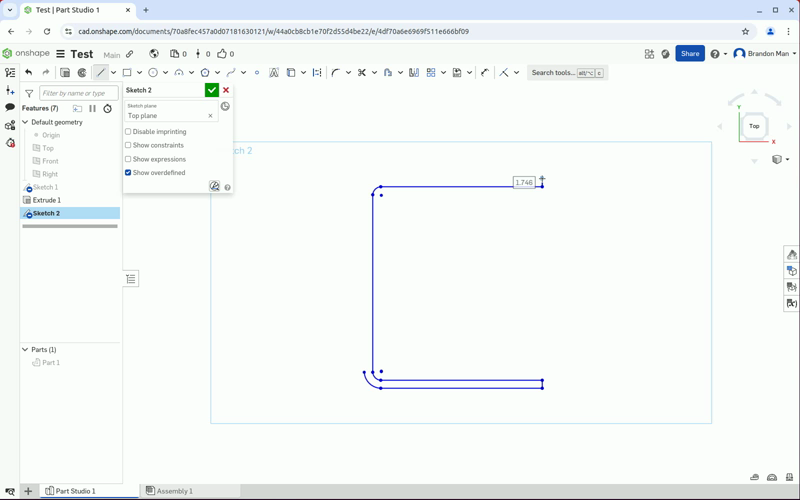
mouse_move(380, 178)
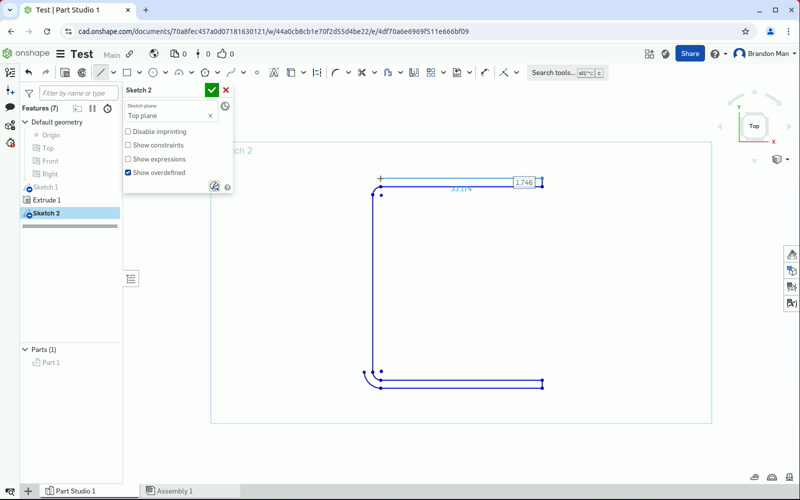
click(380, 178)
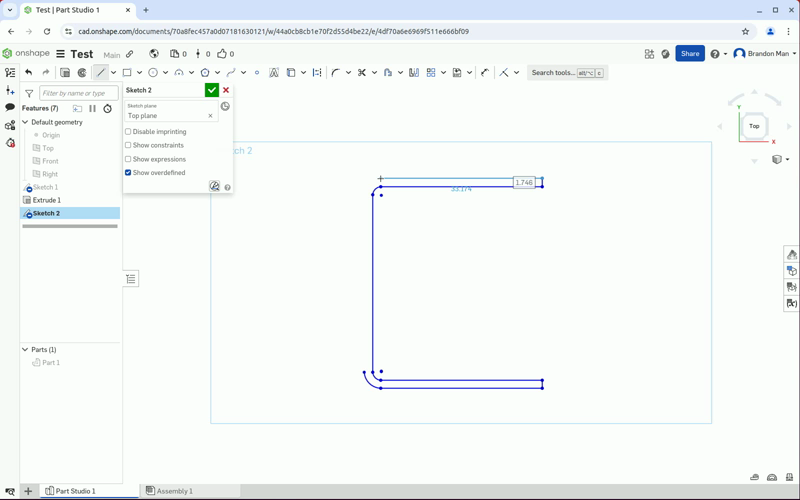
key_up(shift)
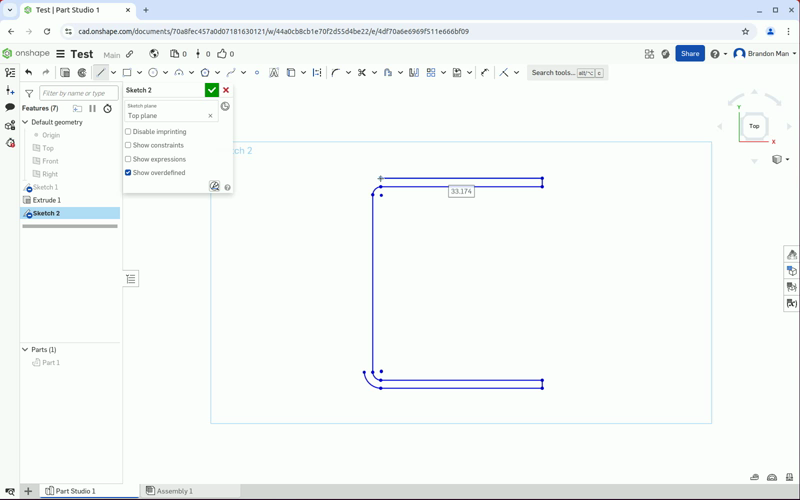
key(esc)
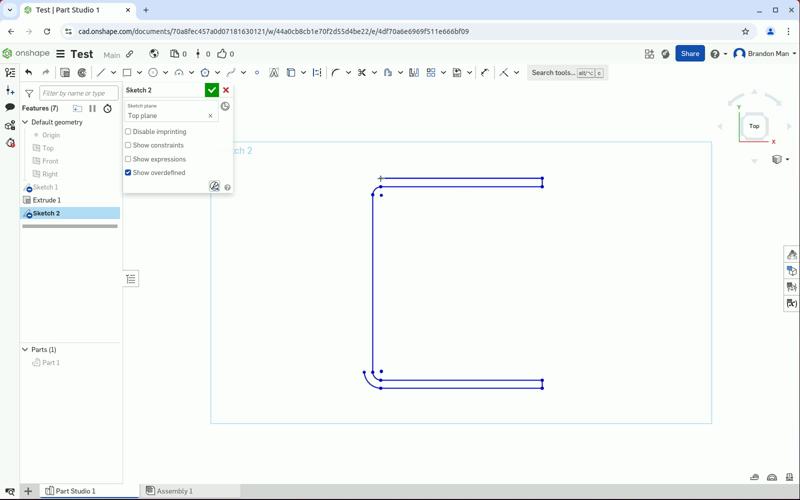
key(a)
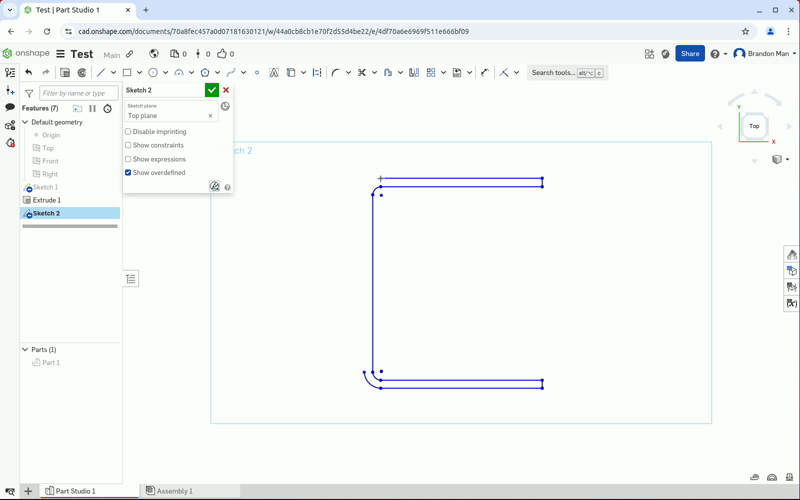
mouse_move(380, 178)
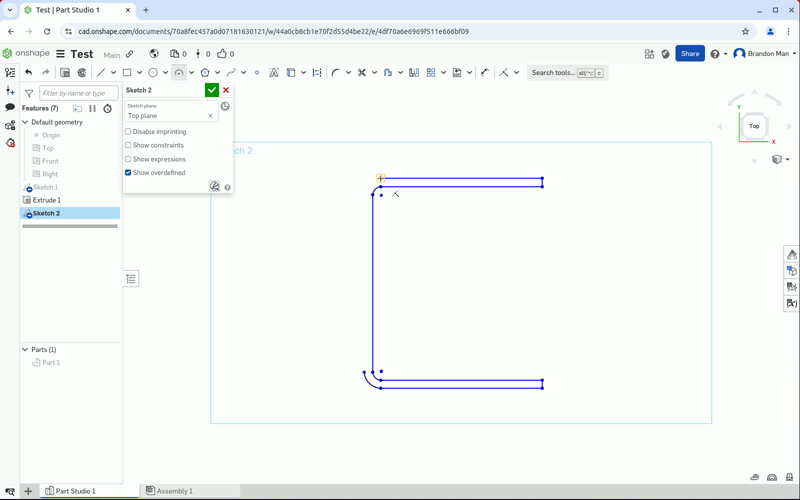
click(380, 178)
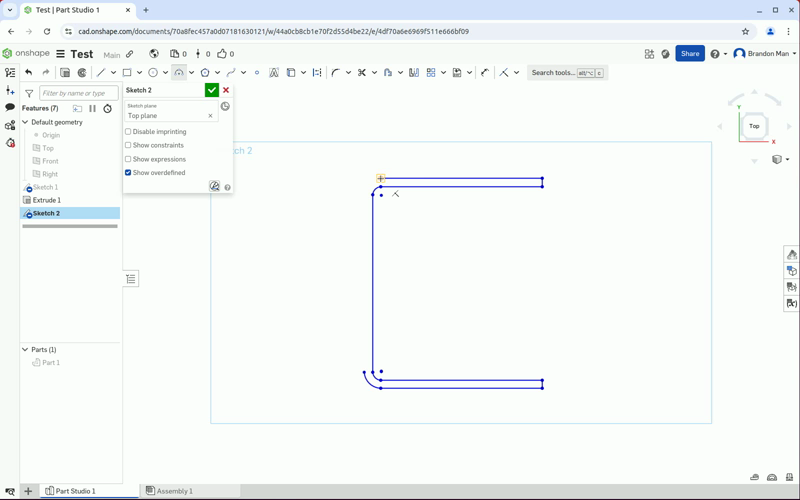
key_down(shift)
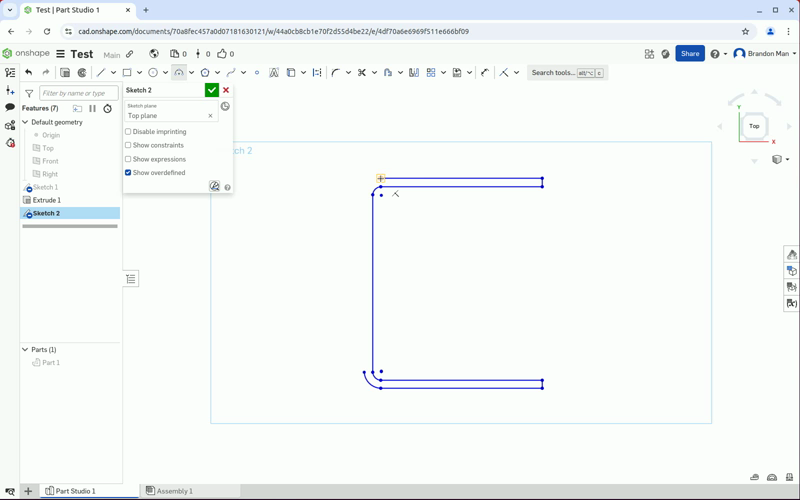
mouse_move(364, 194)
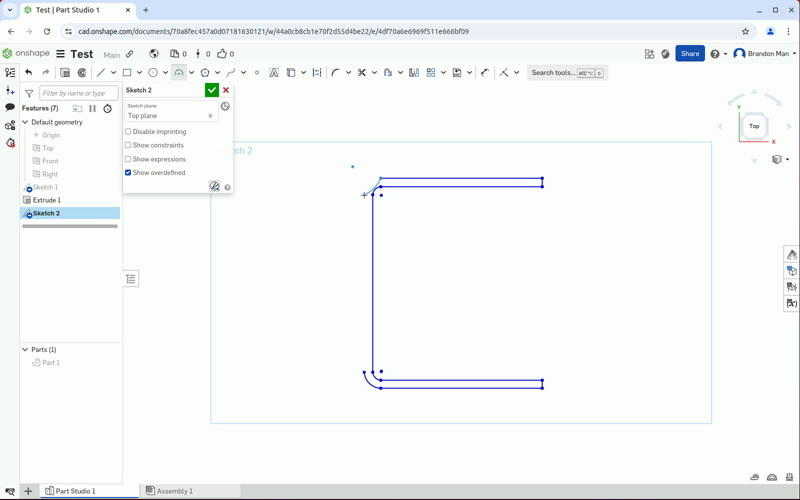
click(364, 194)
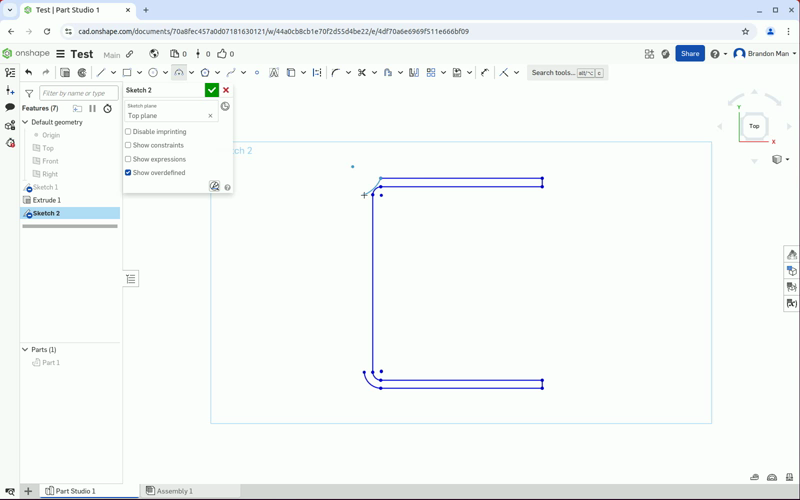
mouse_move(369, 183)
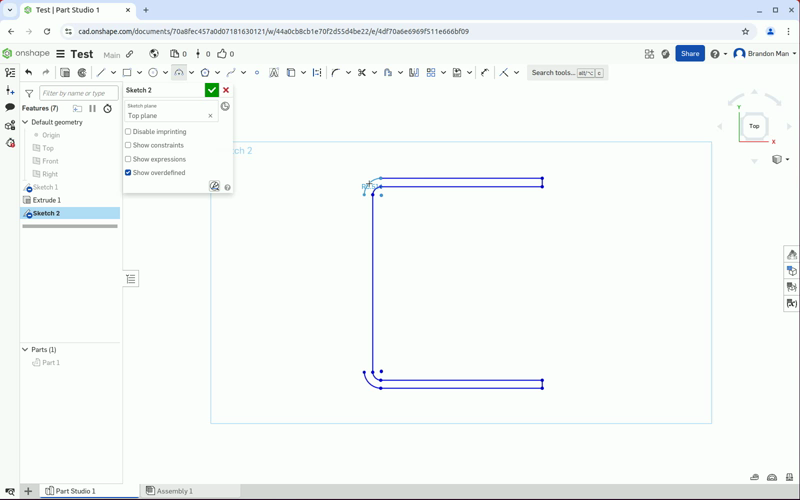
click(369, 183)
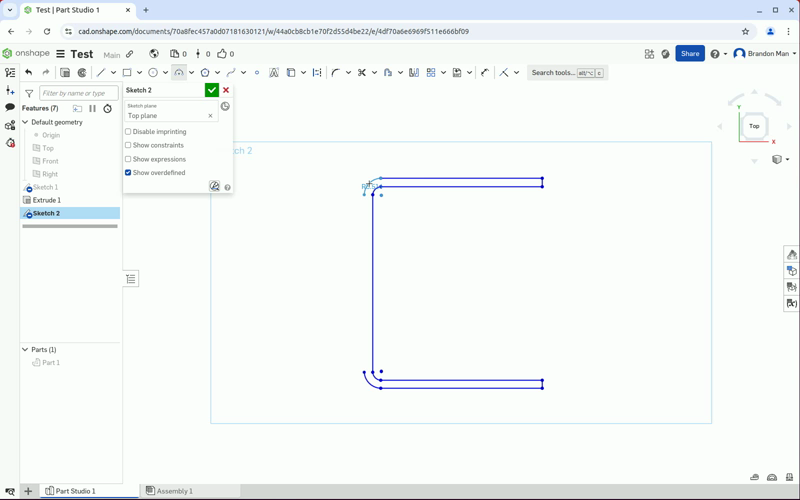
key_up(shift)
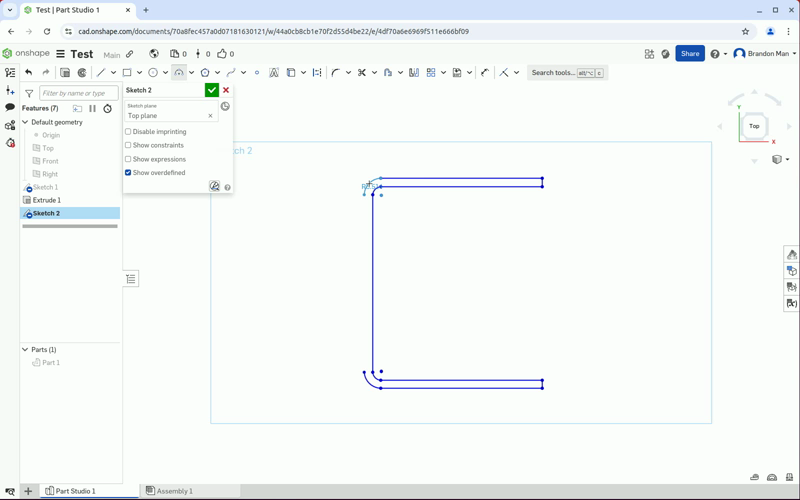
key(esc)
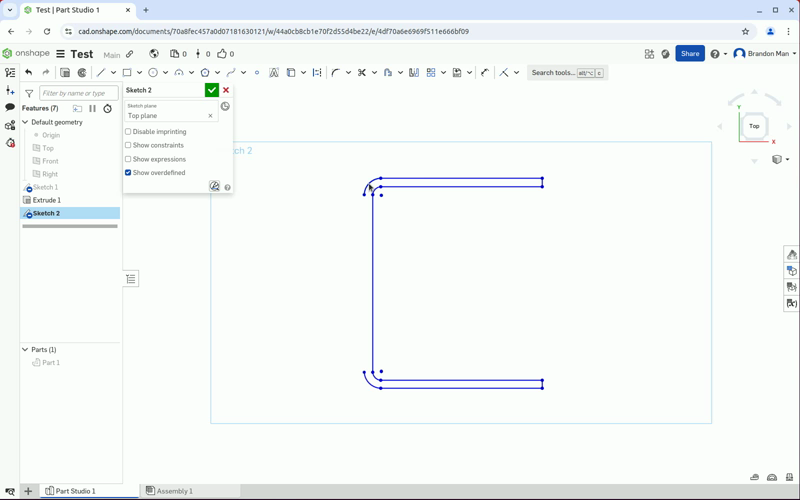
key(l)
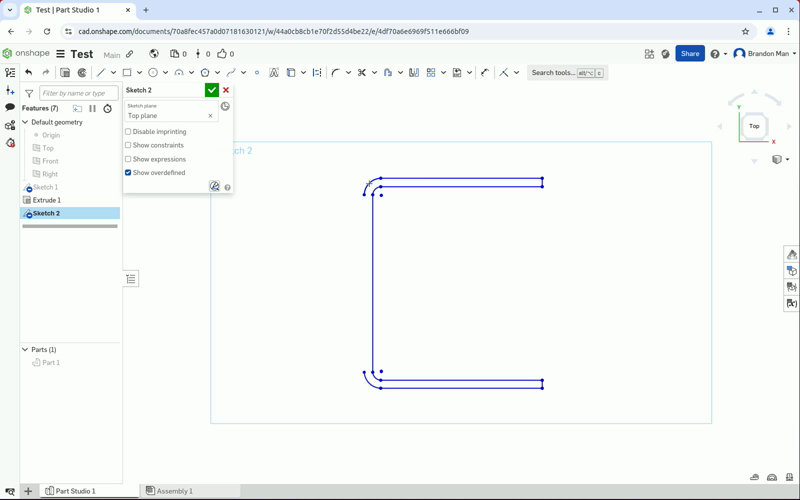
mouse_move(364, 194)
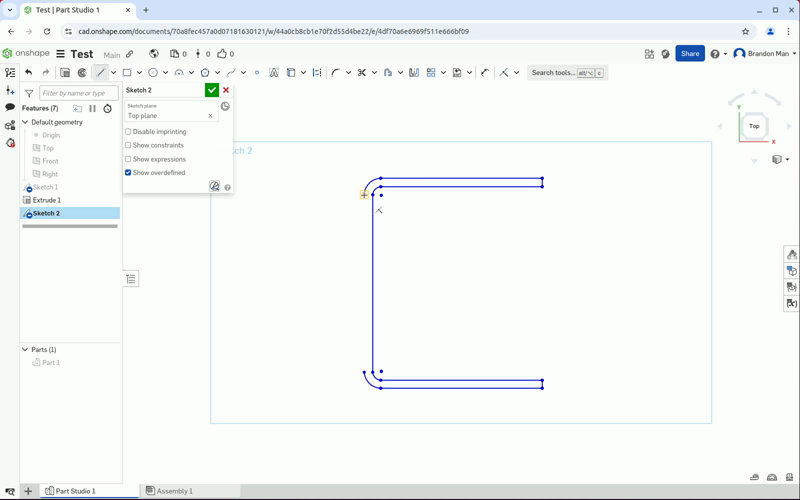
click(364, 194)
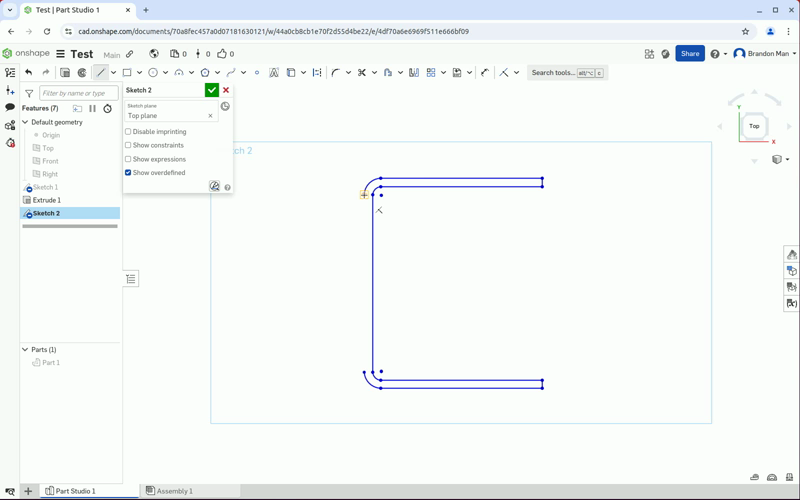
key_down(shift)
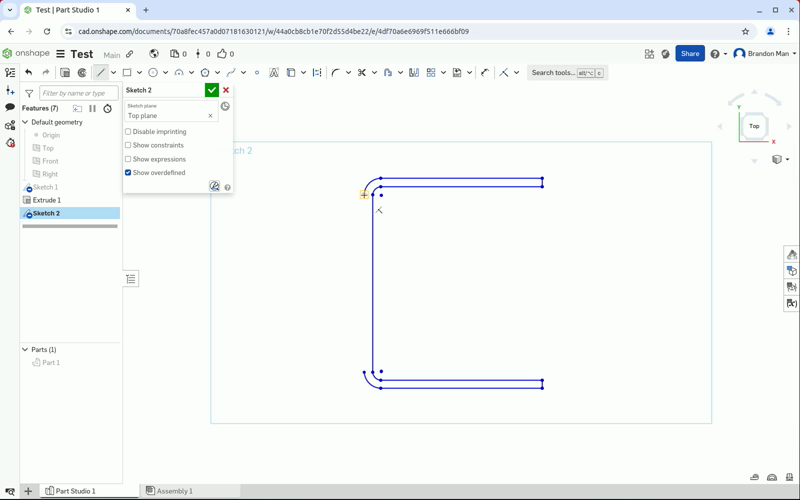
mouse_move(364, 372)
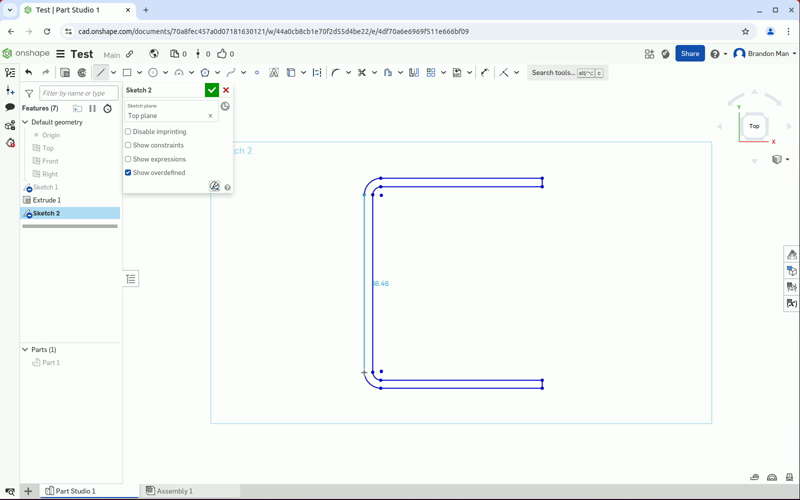
key_up(shift)
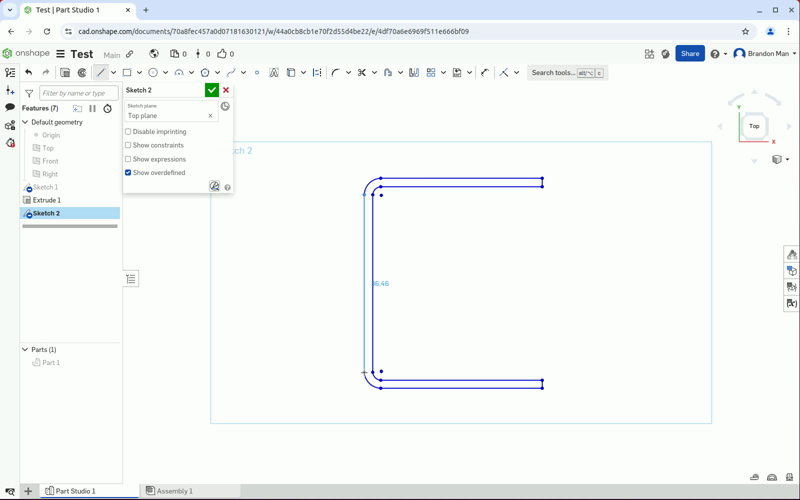
click(364, 372)
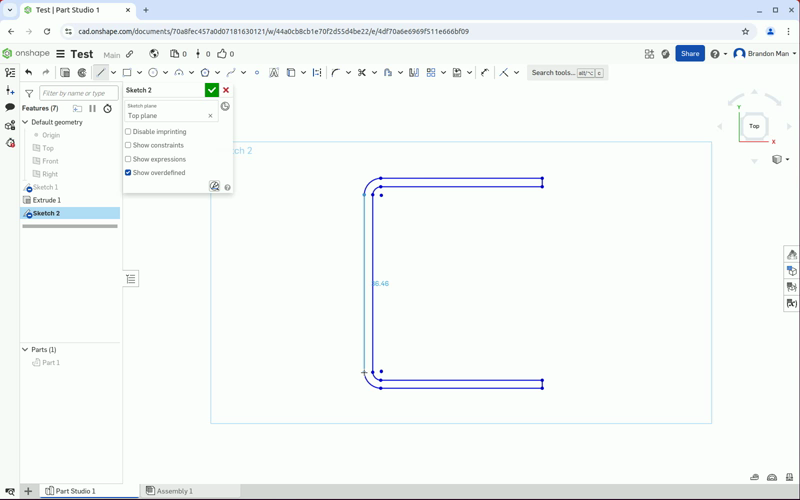
key(esc)
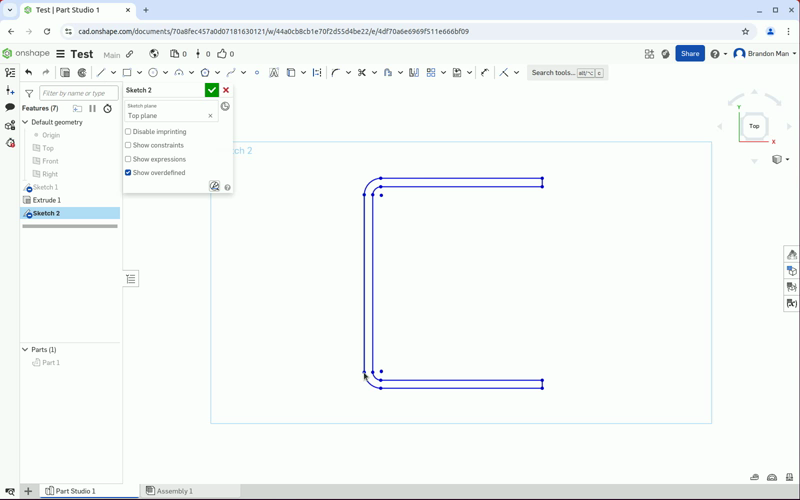
mouse_move(369, 198)
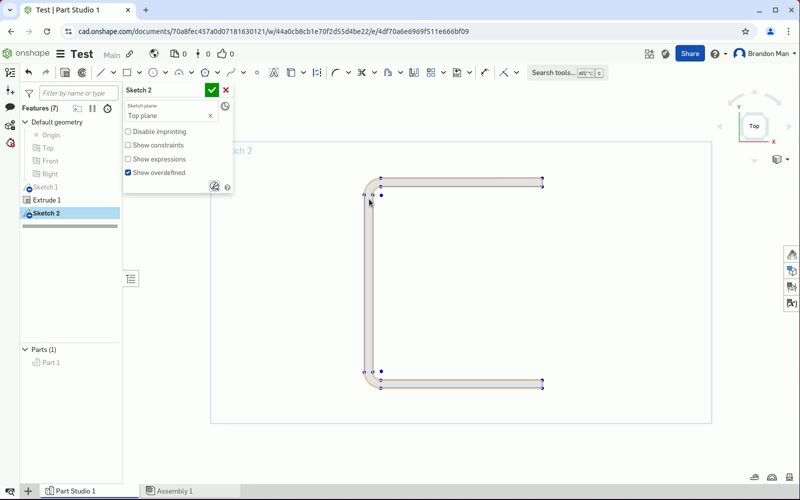
click(369, 198)
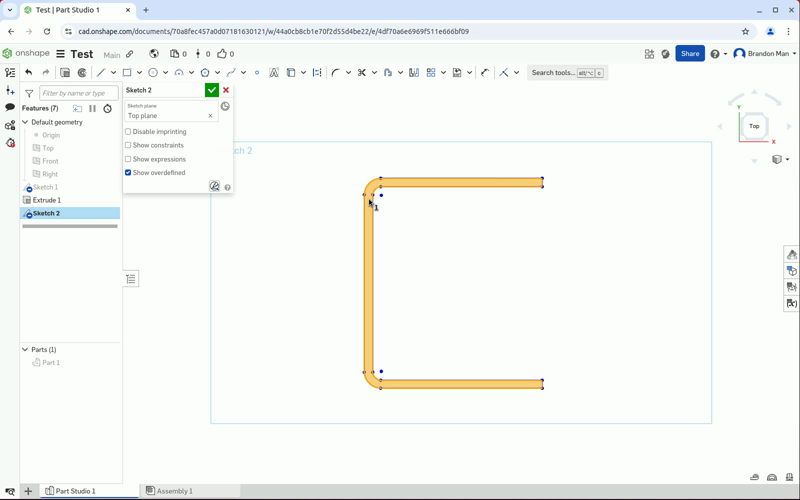
mouse_move(73, 352)
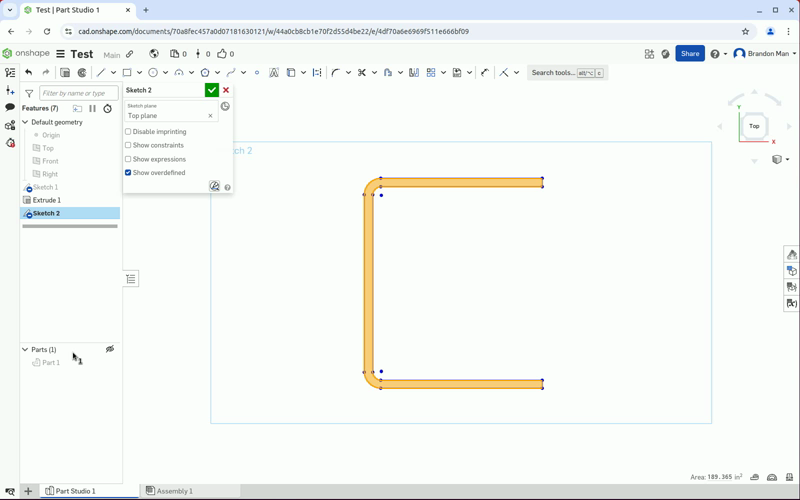
key(shift+y)
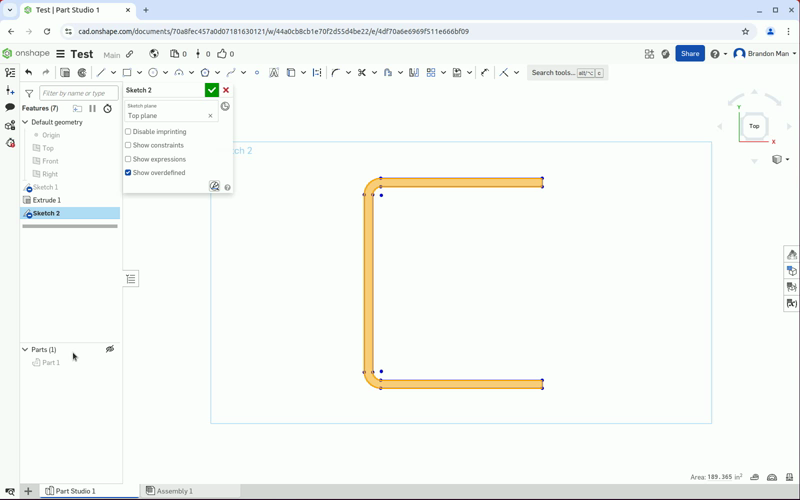
key(shift+e)
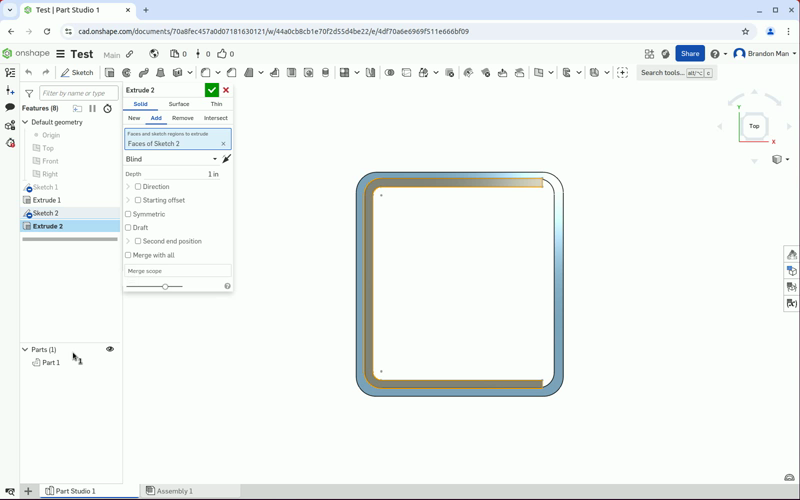
mouse_move(143, 106)
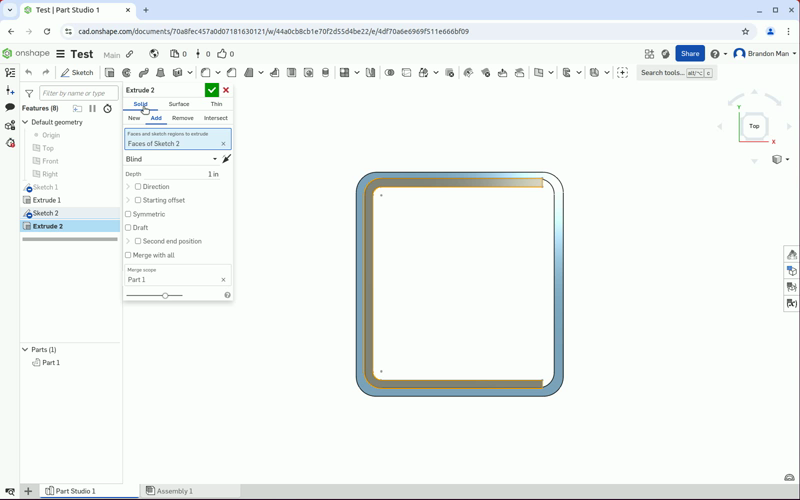
click(143, 106)
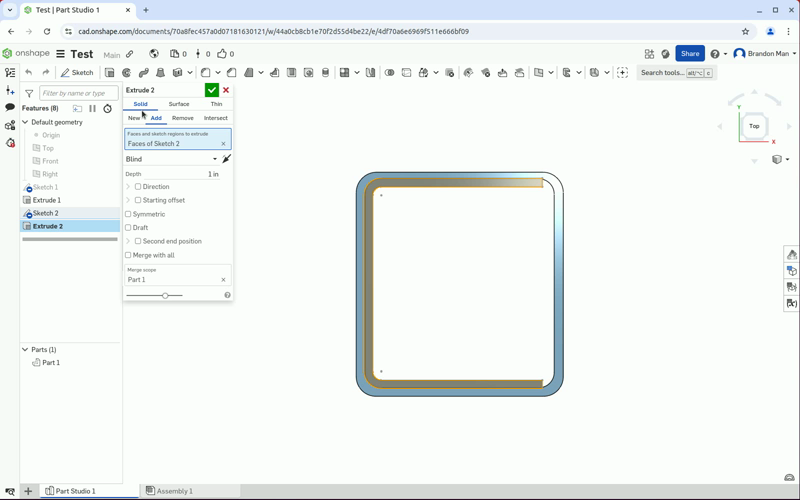
mouse_move(137, 120)
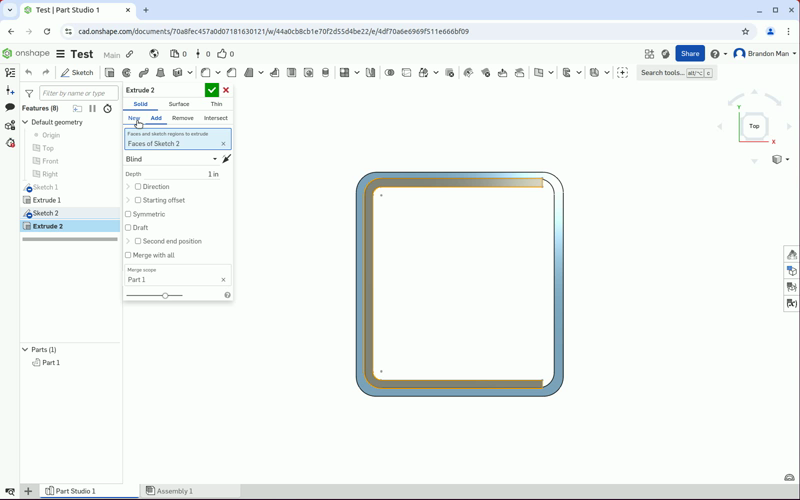
click(137, 120)
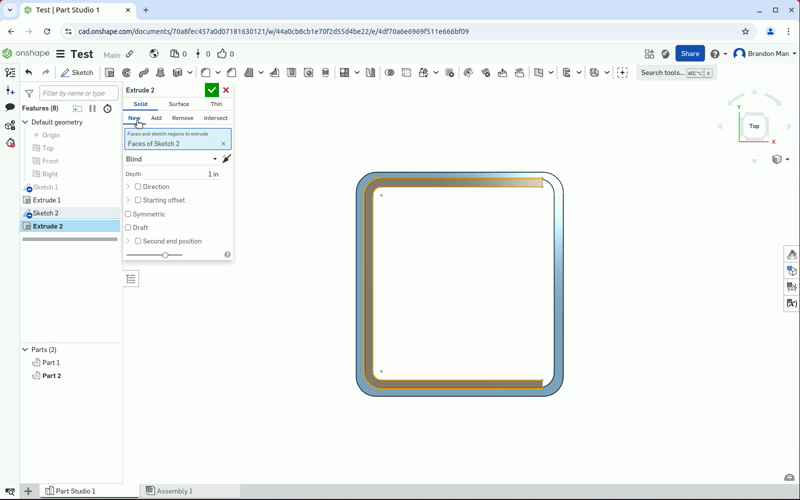
key(tab, 4)
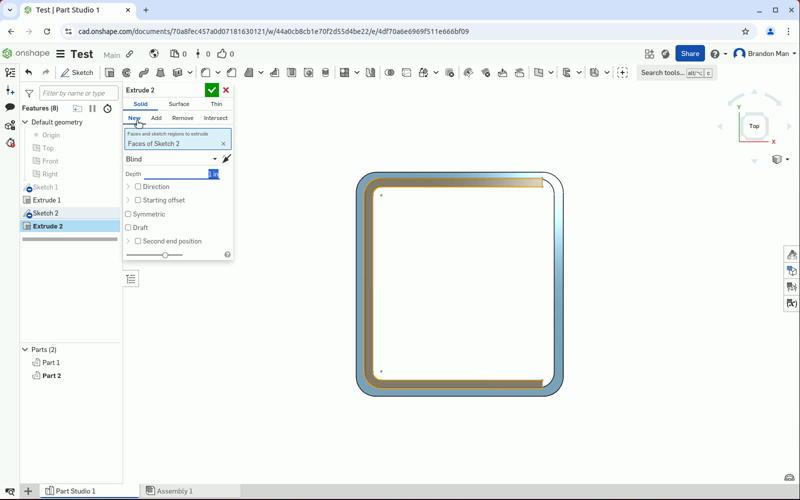
text(-18.053)
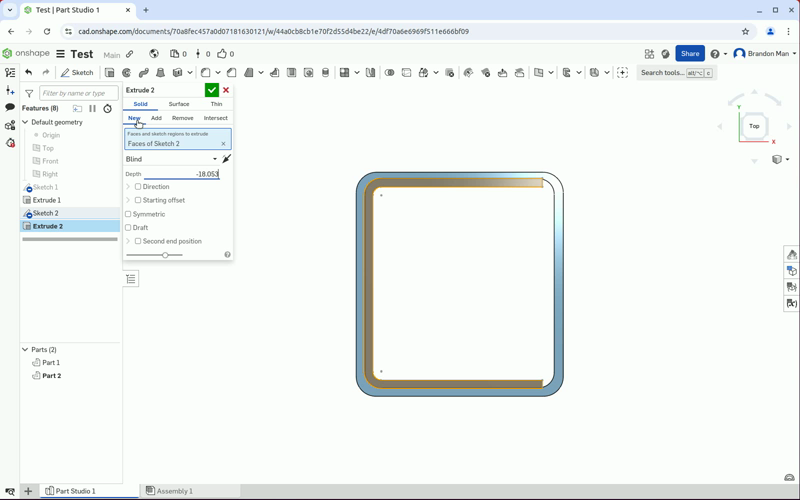
key(enter)
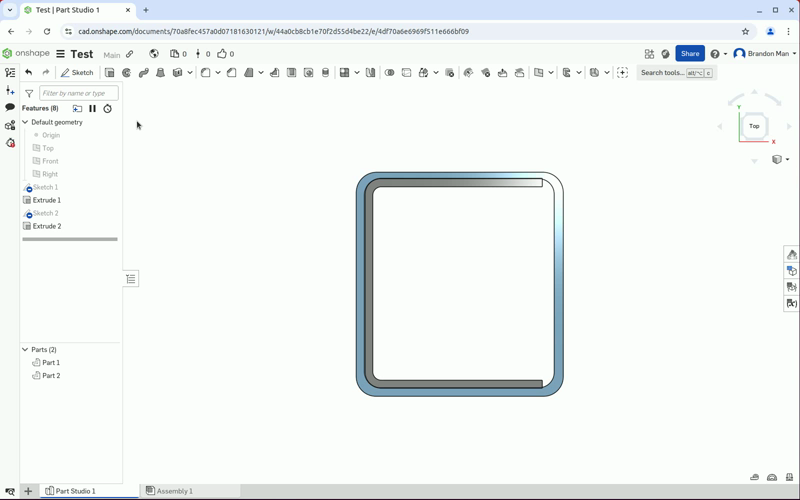
key(shift+h)
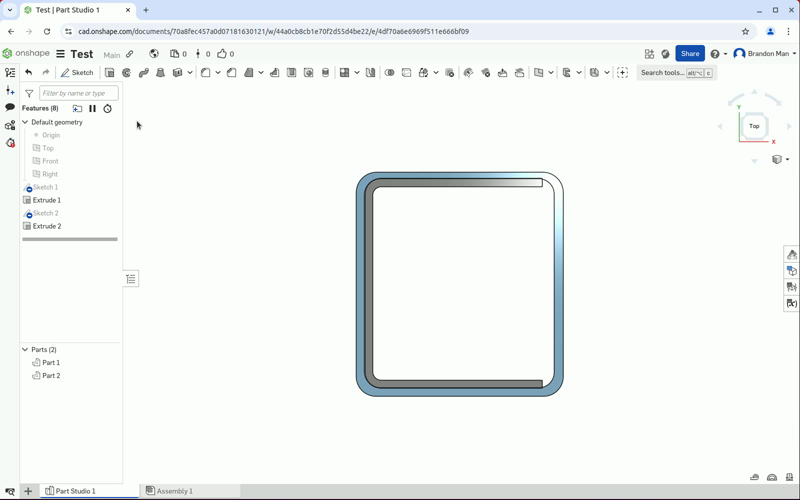
key(shift+h)
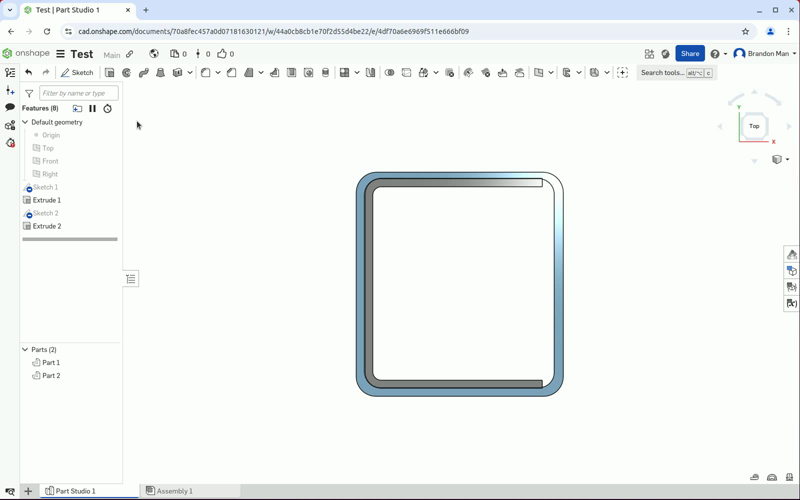
mouse_move(73, 189)
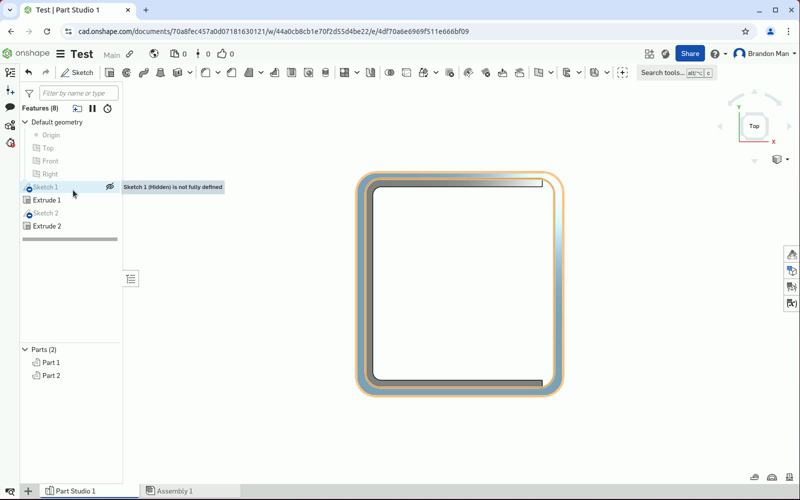
click(73, 189)
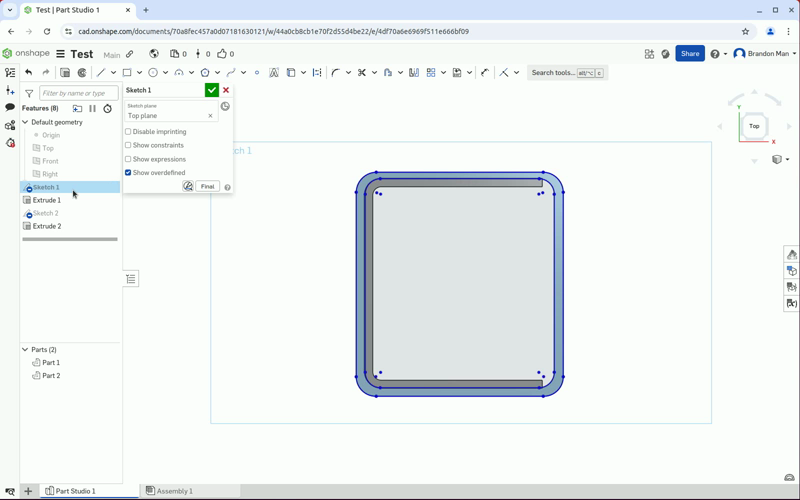
mouse_move(229, 92)
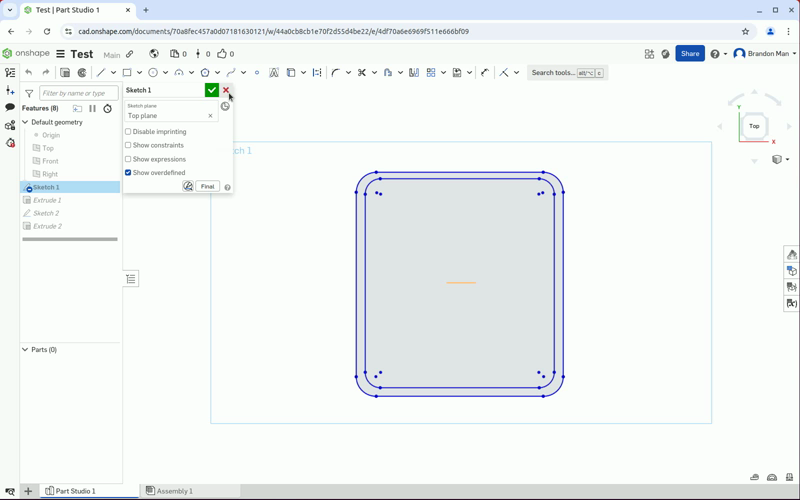
click(229, 92)
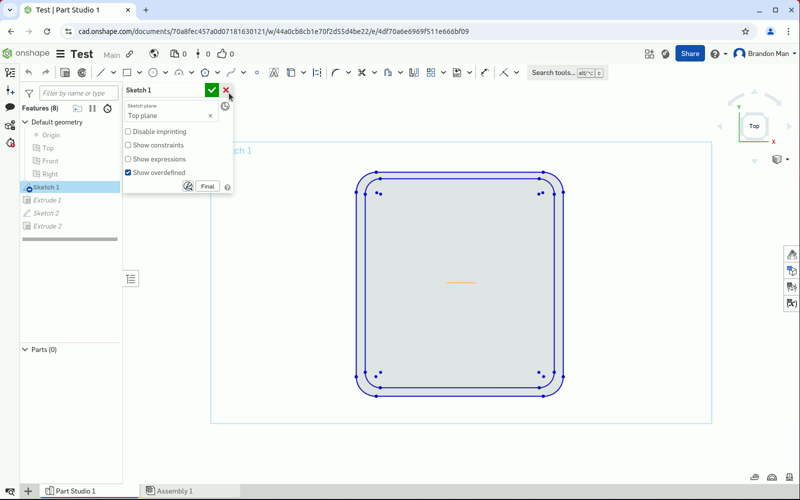
key(shift+s)
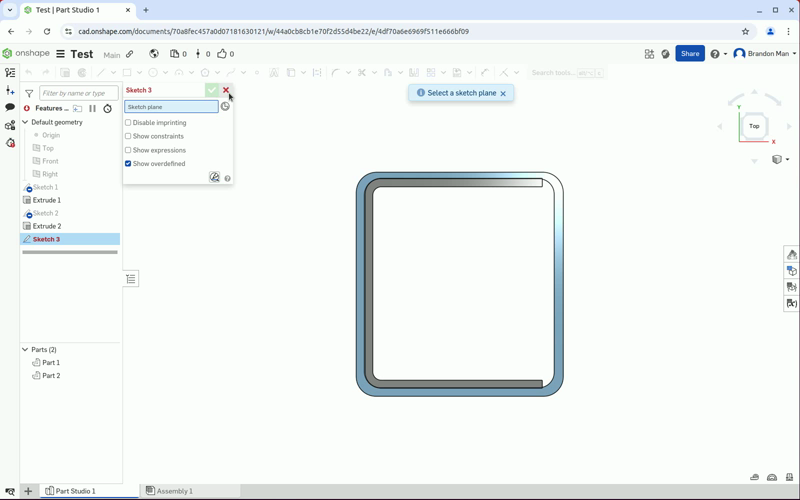
mouse_move(73, 150)
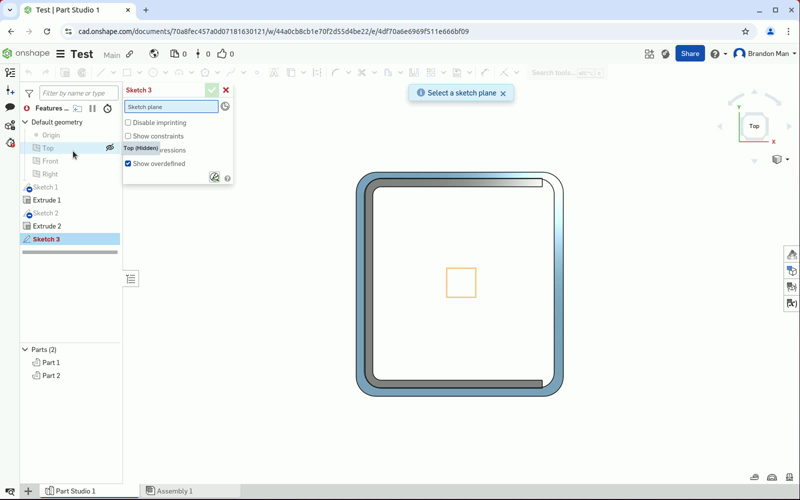
click(73, 150)
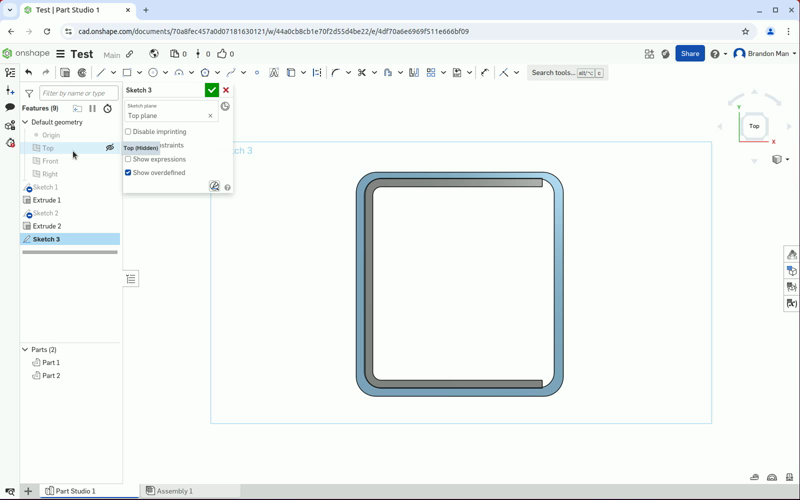
mouse_move(73, 352)
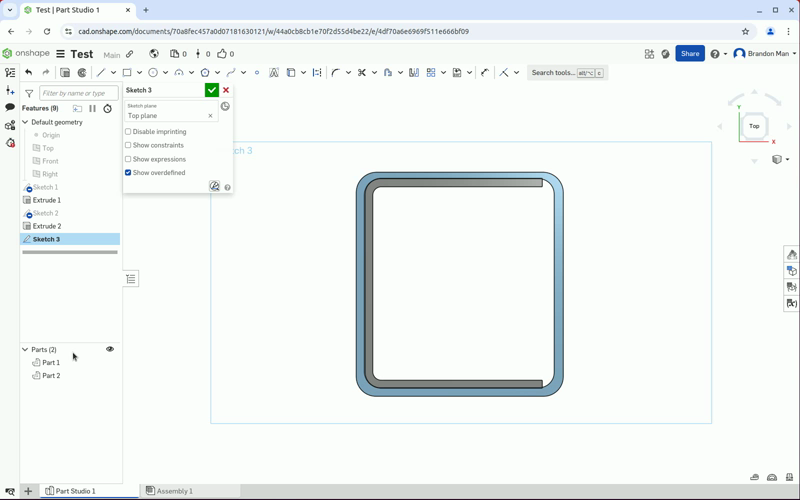
key(y)
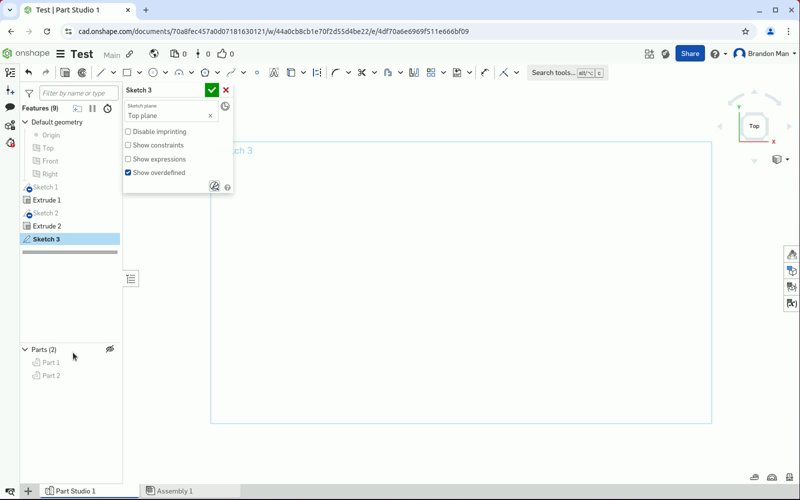
key(a)
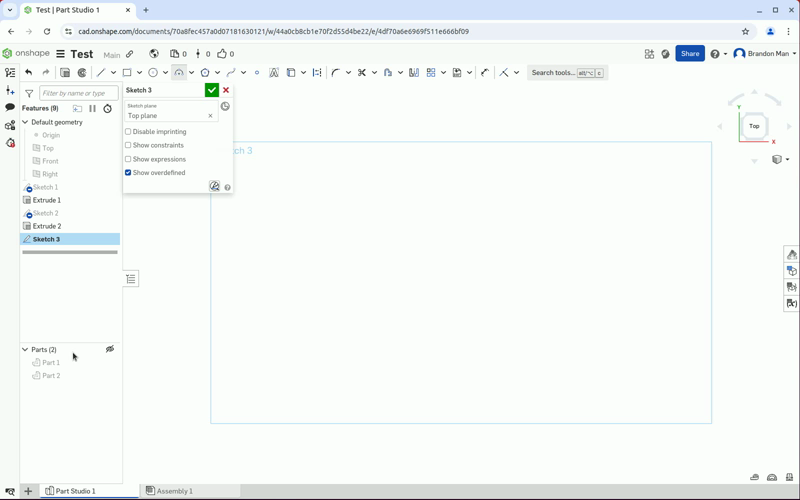
key_down(shift)
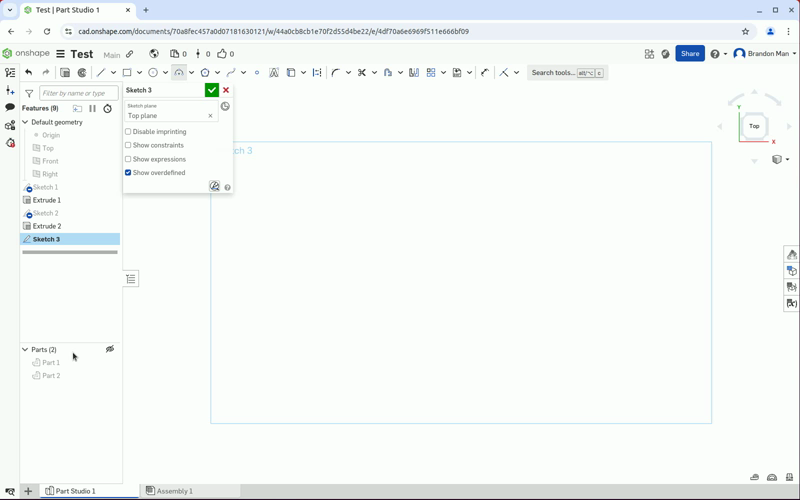
mouse_move(541, 387)
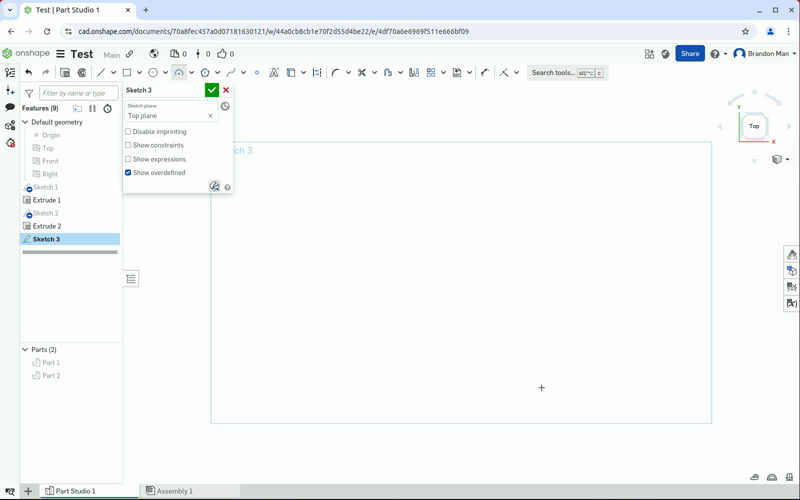
click(541, 387)
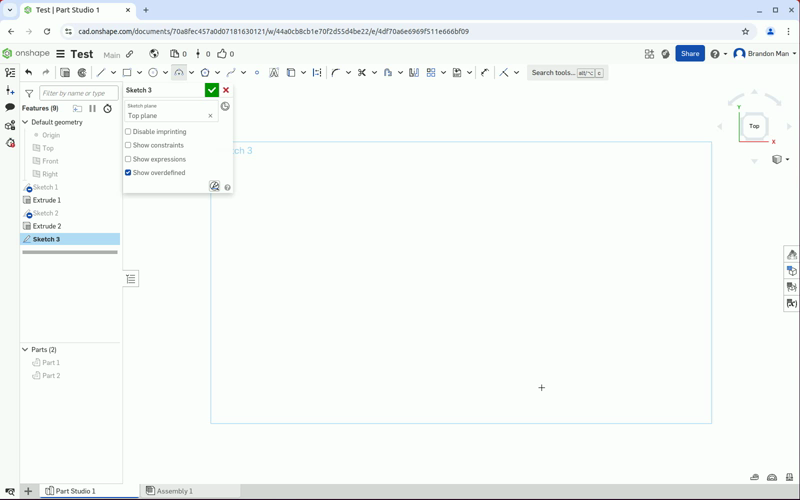
key_up(shift)
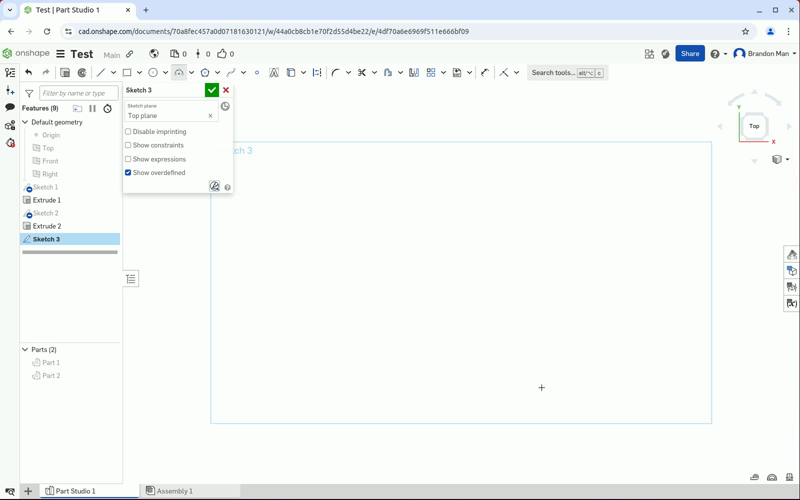
key_down(shift)
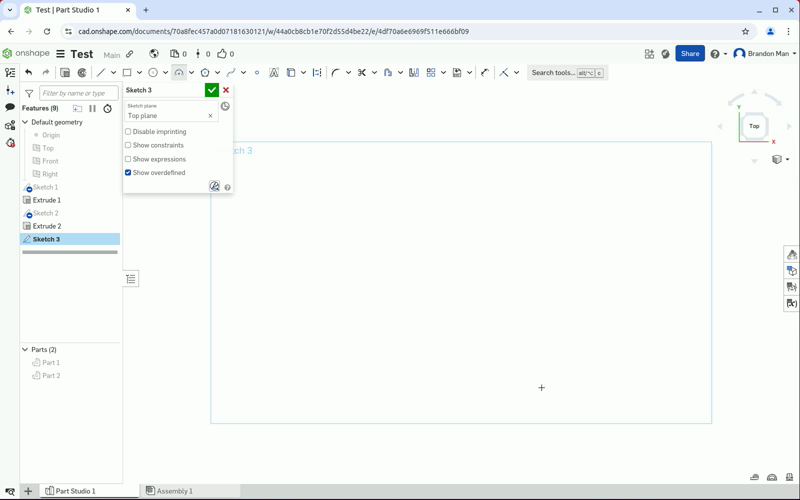
mouse_move(557, 371)
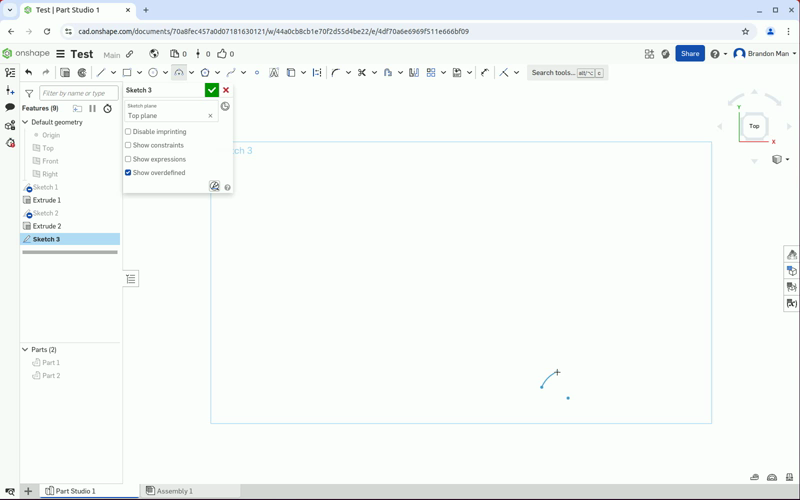
click(557, 371)
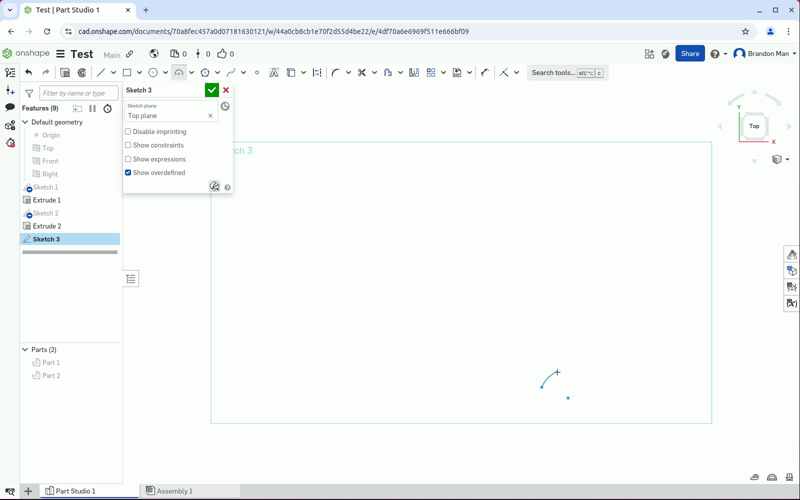
mouse_move(552, 382)
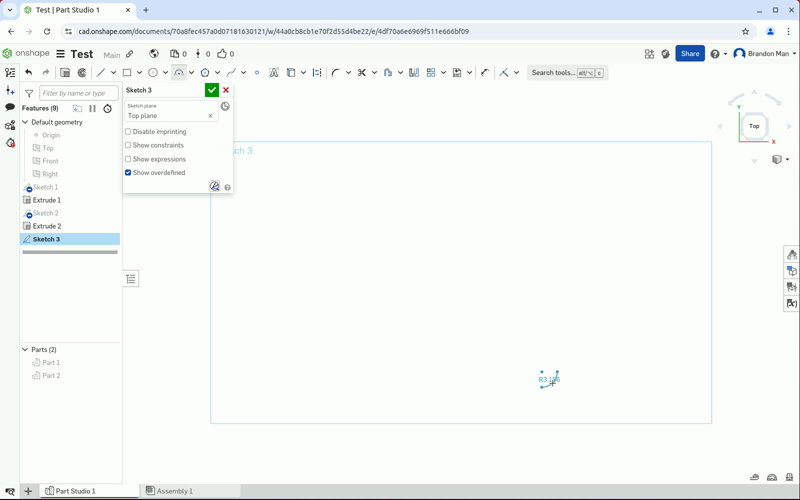
click(552, 382)
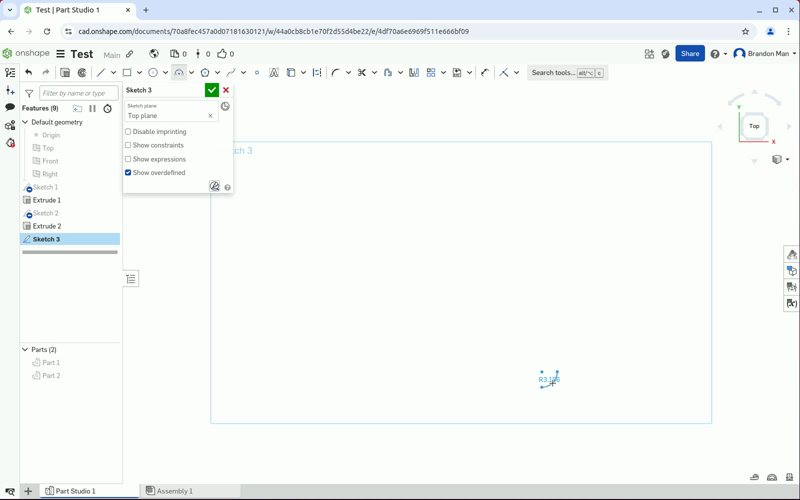
key_up(shift)
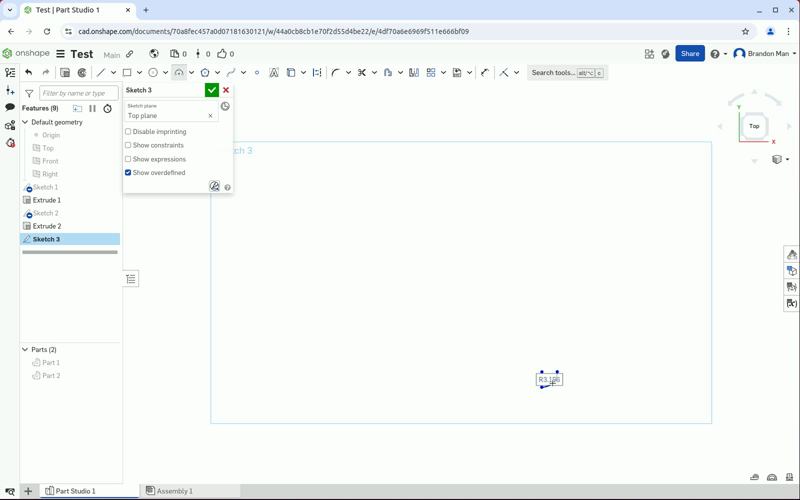
key(esc)
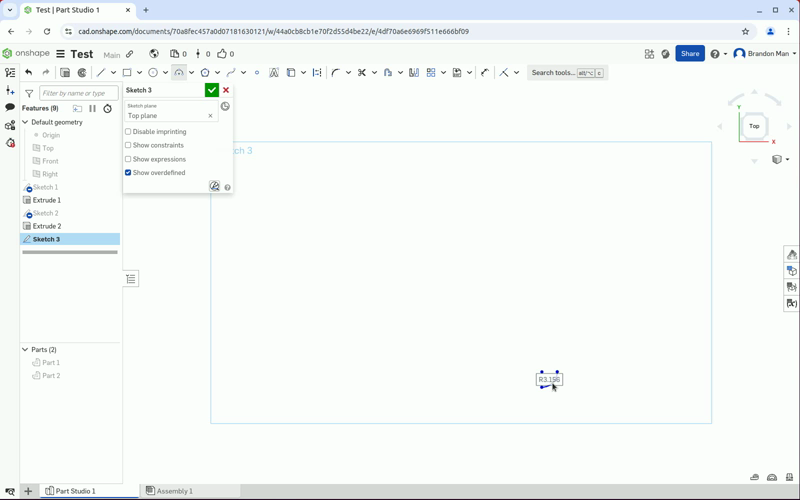
key(l)
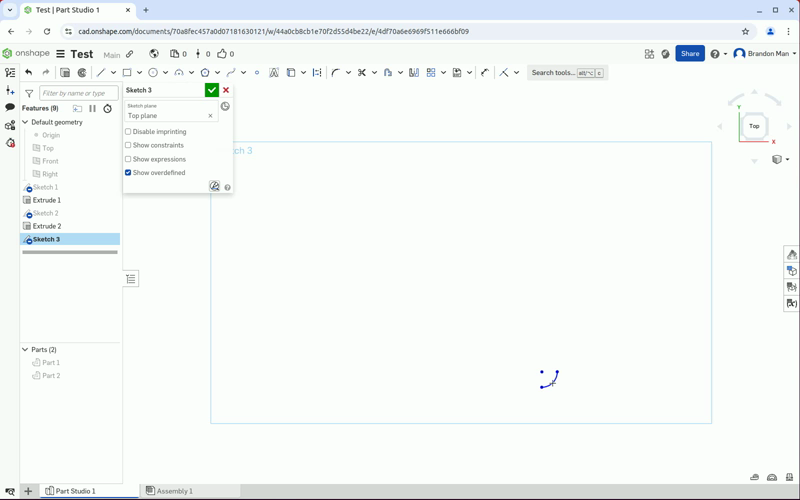
mouse_move(557, 371)
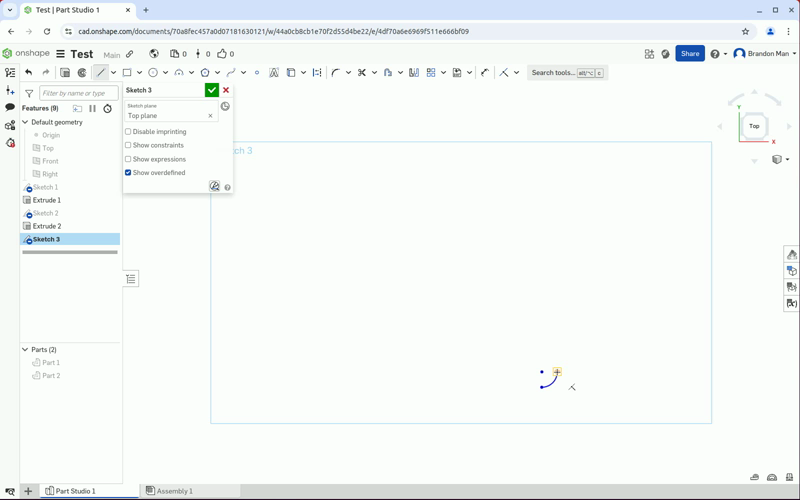
click(557, 371)
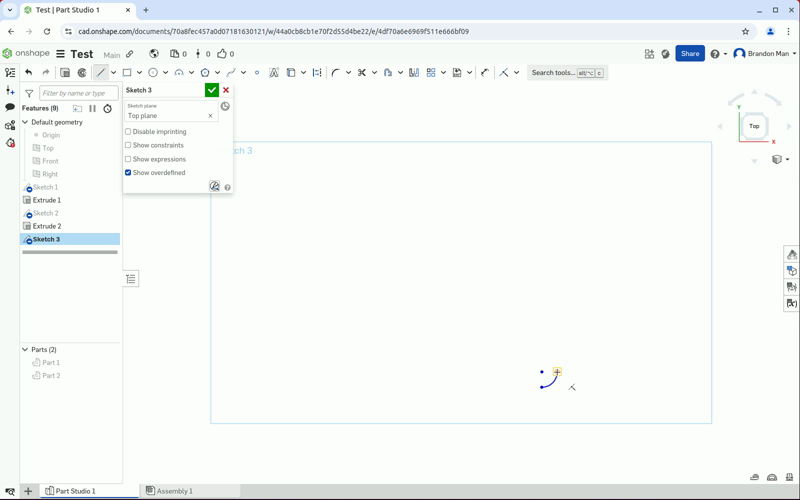
key_down(shift)
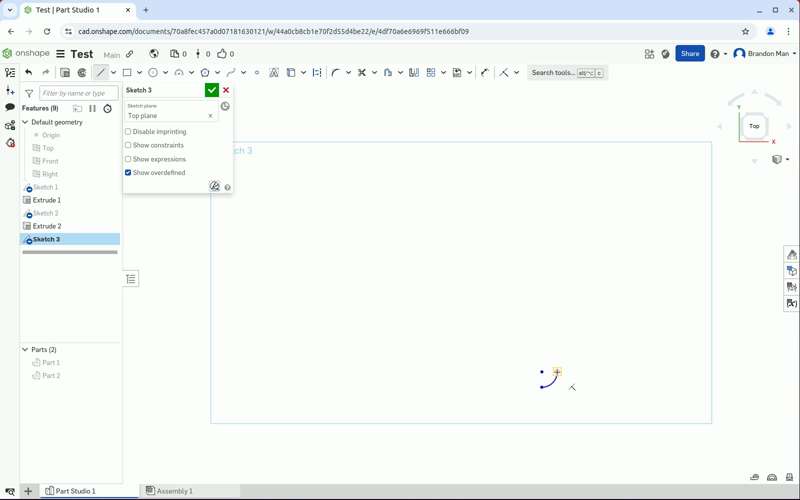
mouse_move(557, 193)
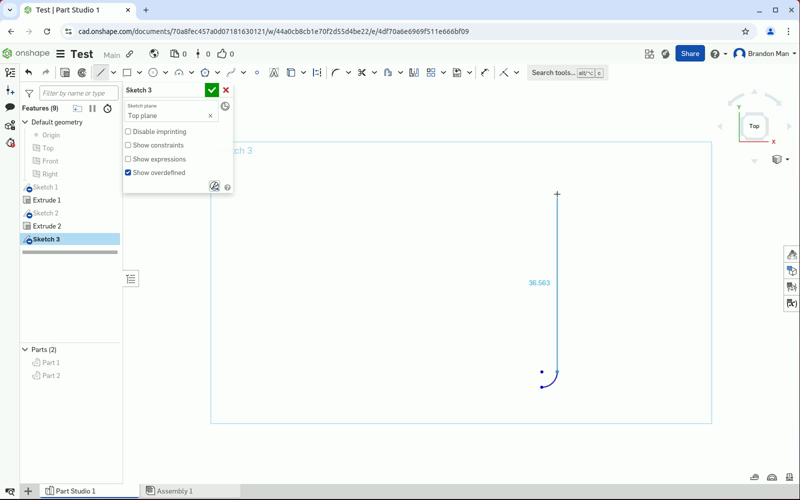
click(557, 193)
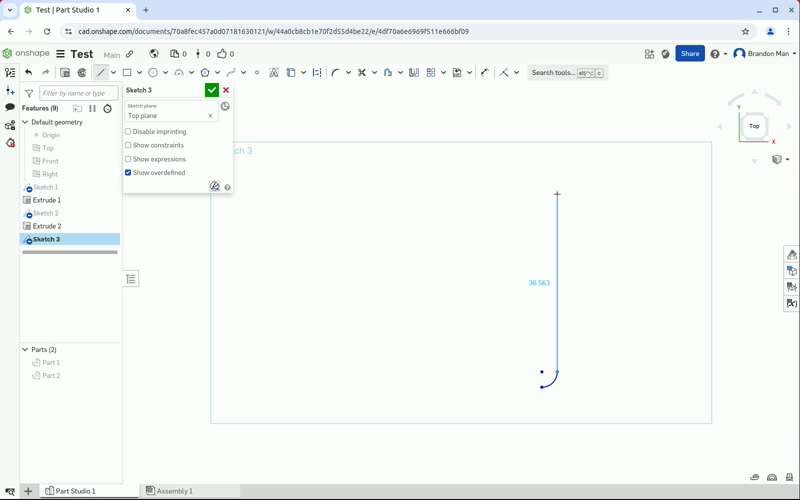
key_up(shift)
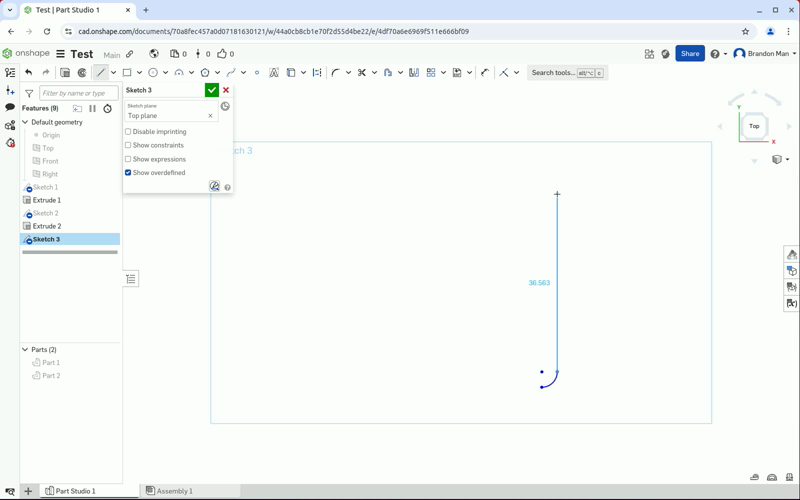
key(esc)
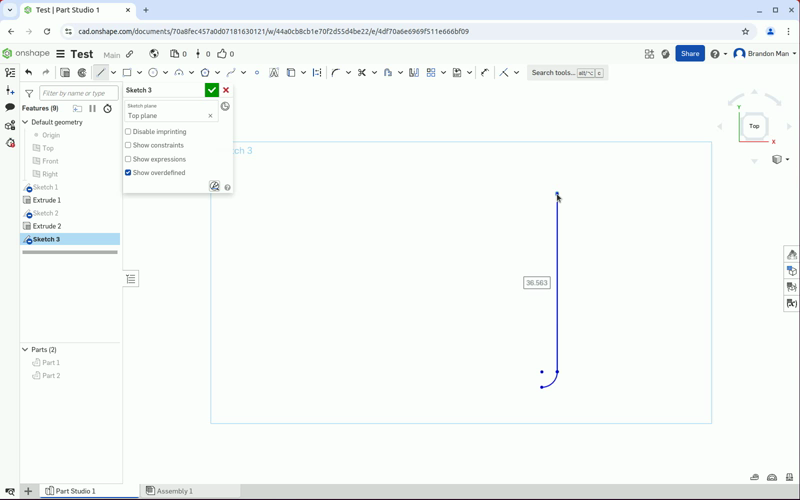
key(a)
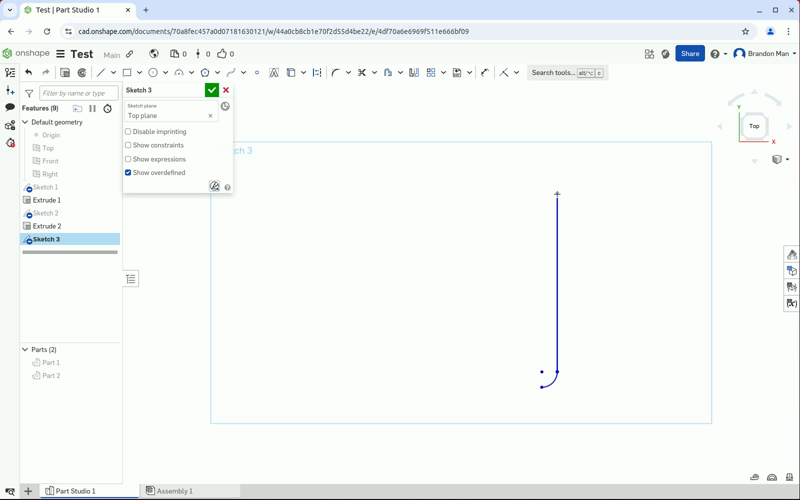
mouse_move(557, 193)
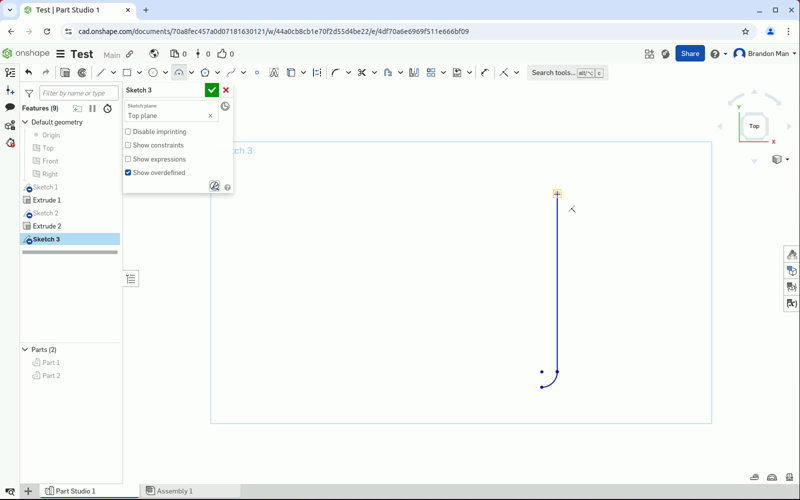
click(557, 193)
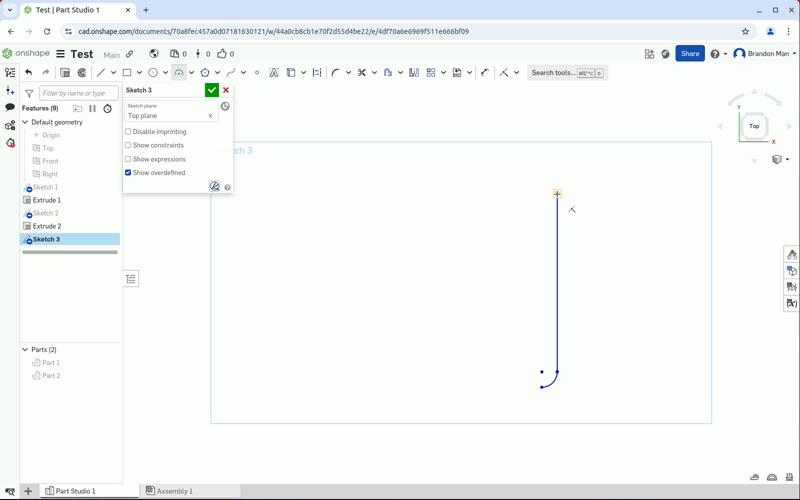
key_down(shift)
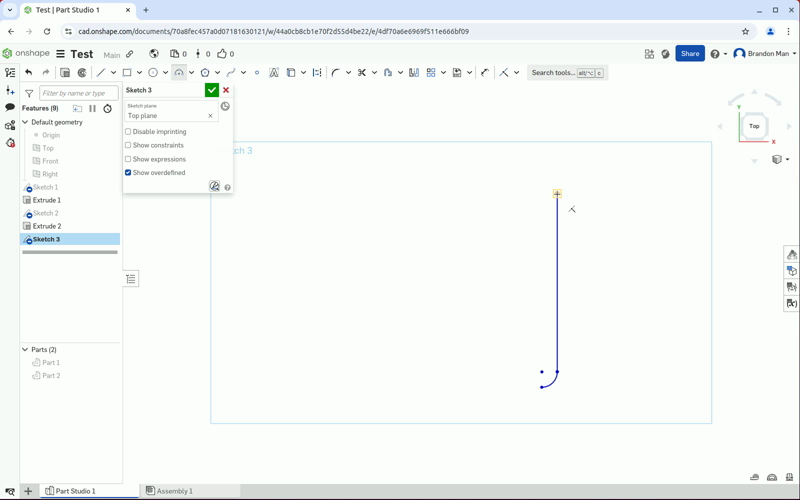
mouse_move(541, 178)
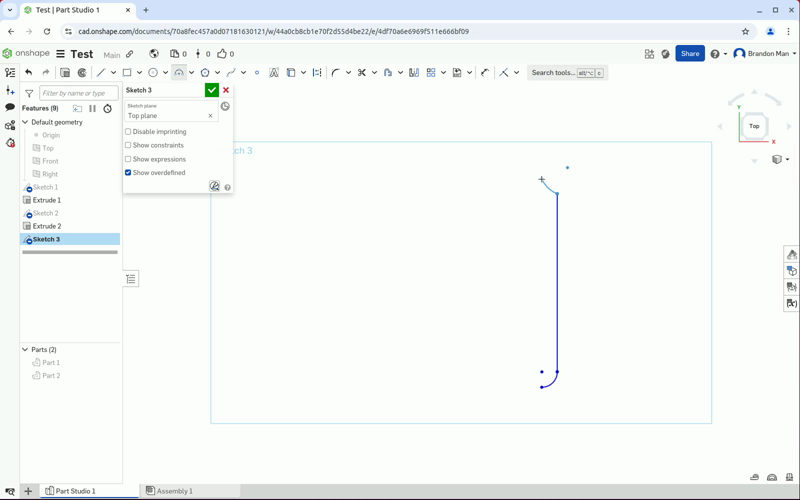
click(541, 178)
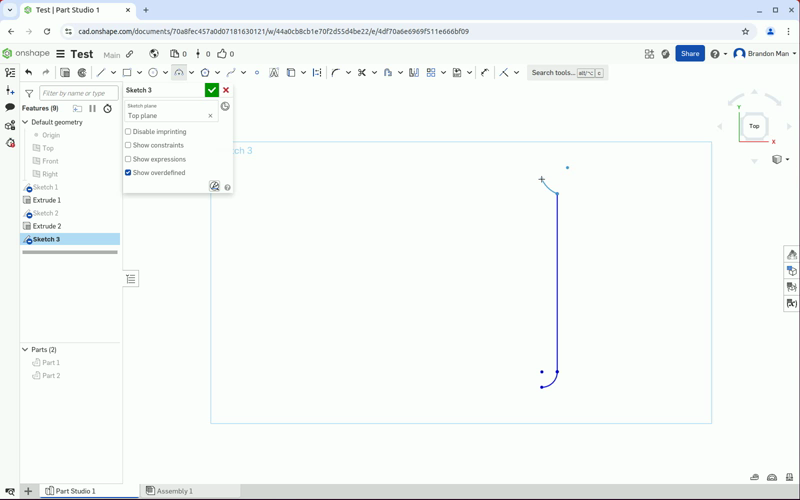
mouse_move(552, 183)
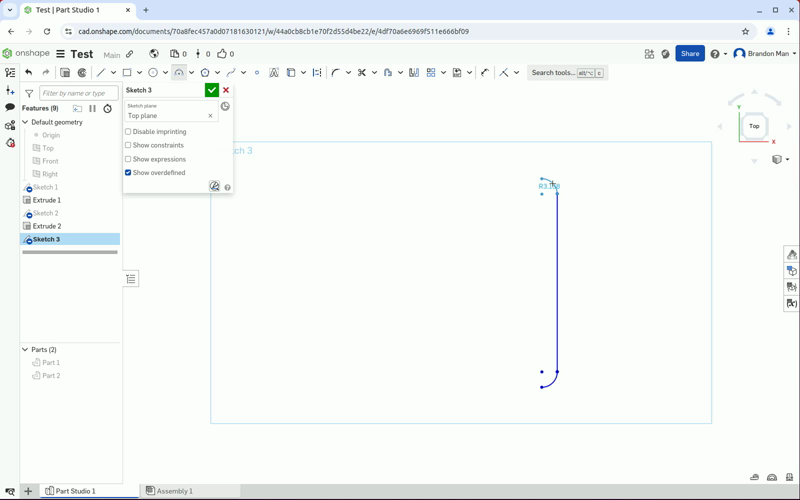
click(552, 183)
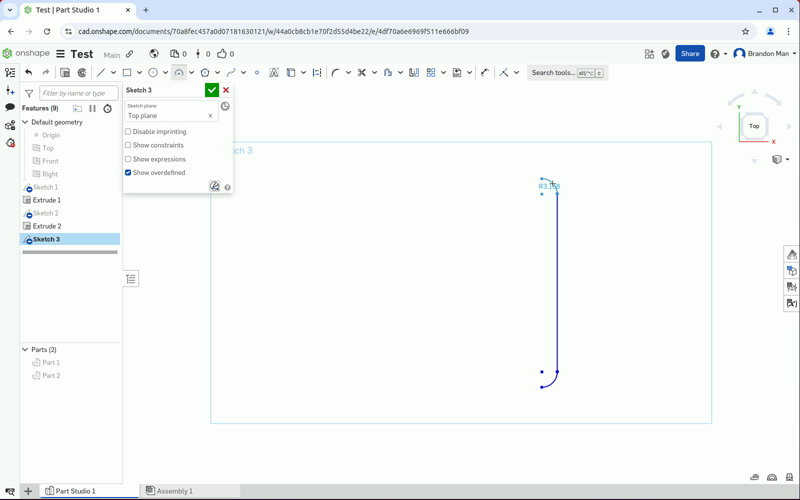
key_up(shift)
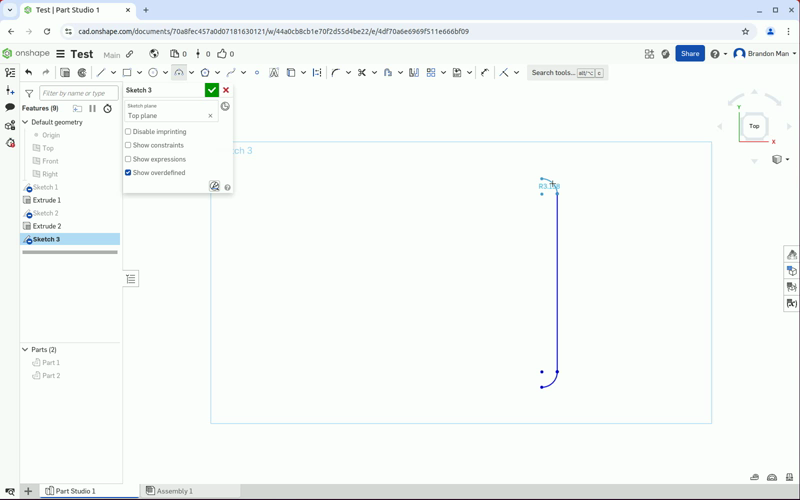
key(esc)
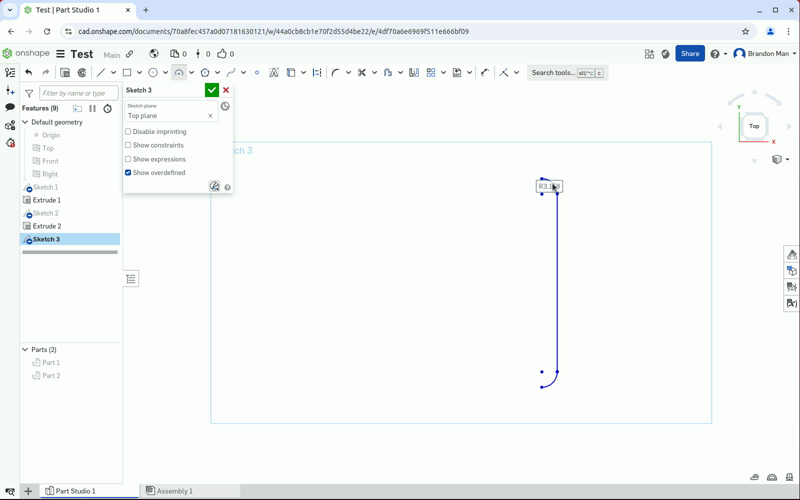
key(l)
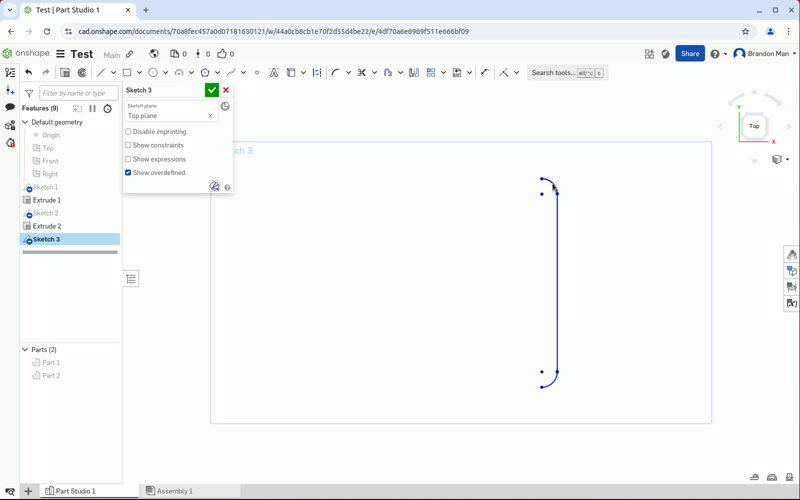
mouse_move(541, 178)
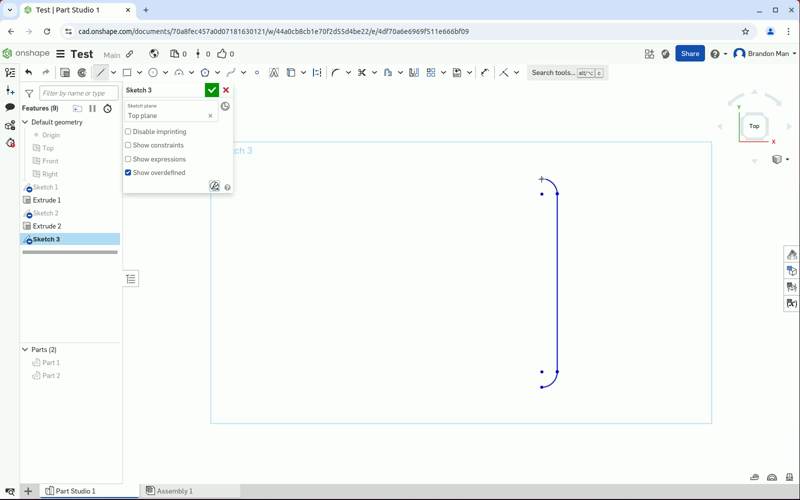
click(541, 178)
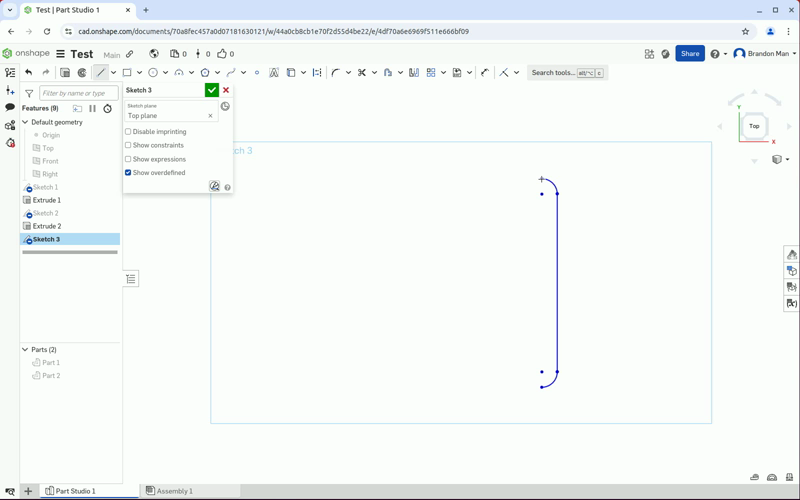
key_down(shift)
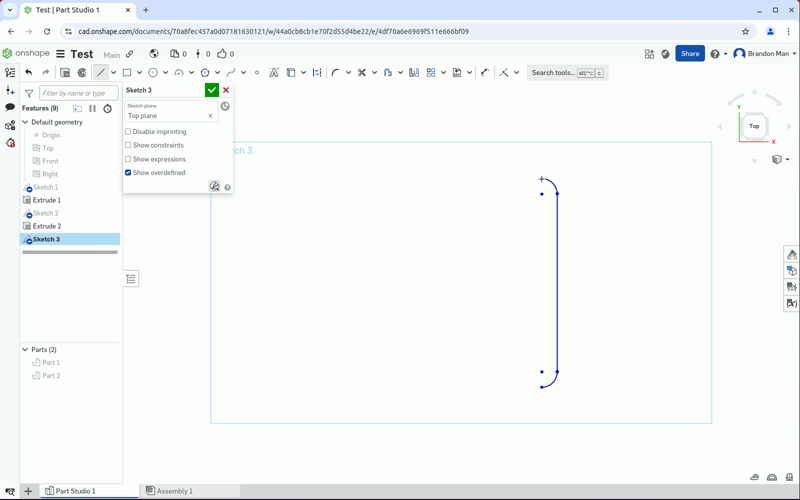
mouse_move(571, 178)
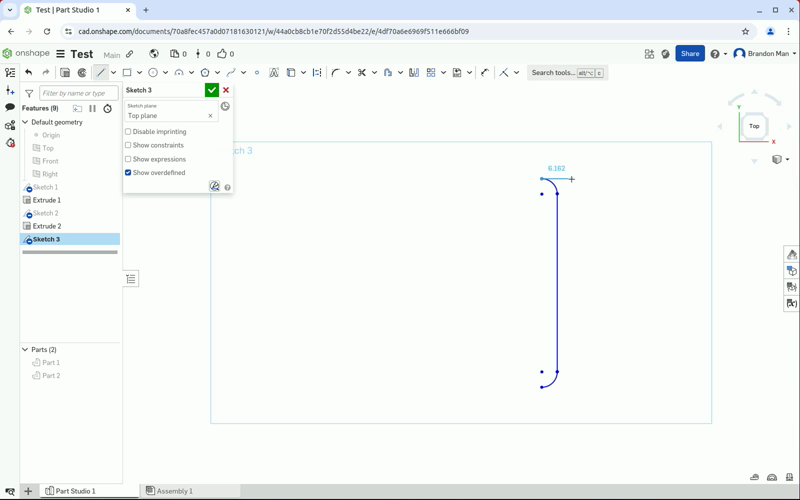
mouse_move(541, 185)
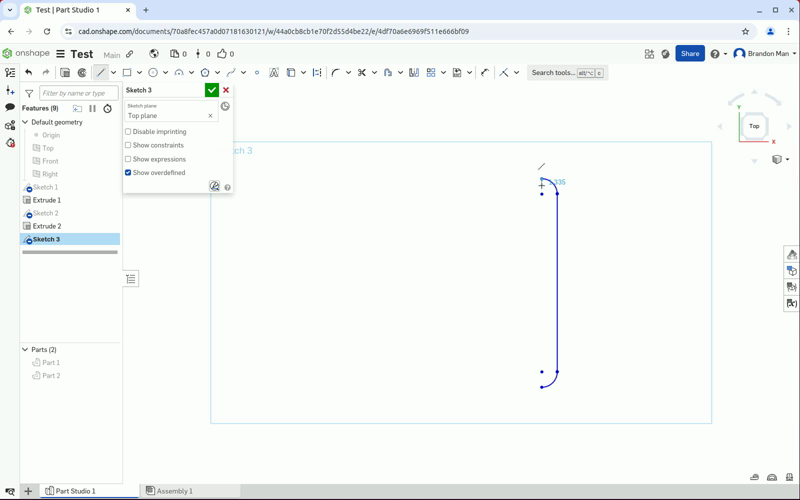
scroll(6)
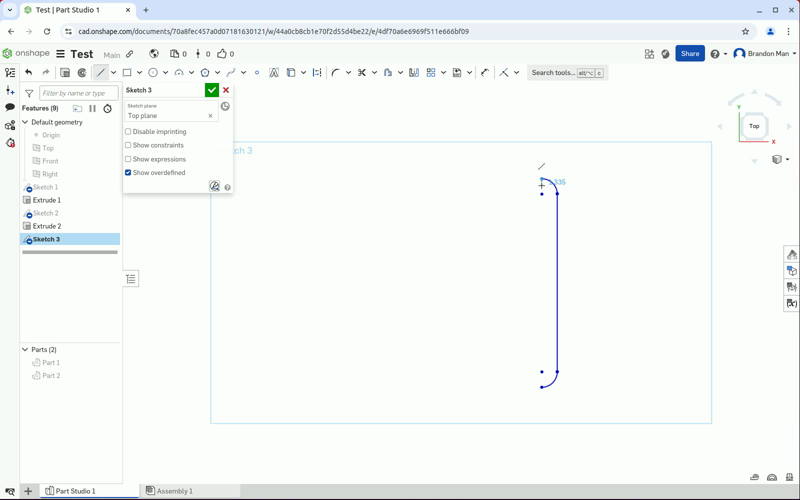
scroll(6)
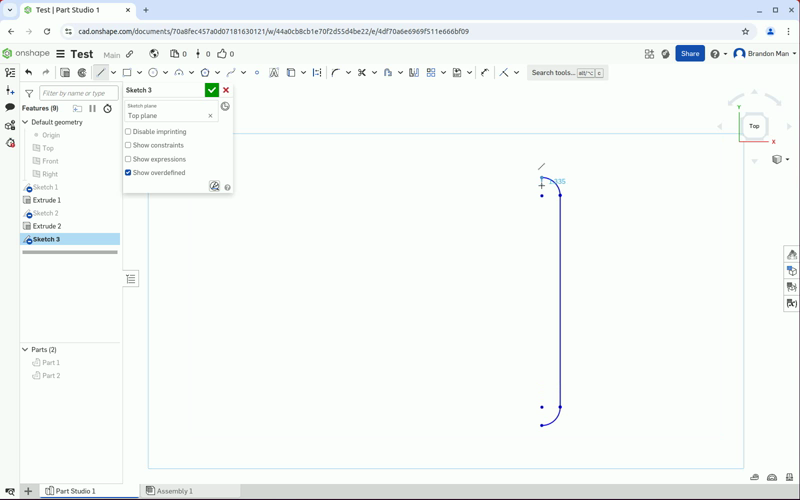
scroll(6)
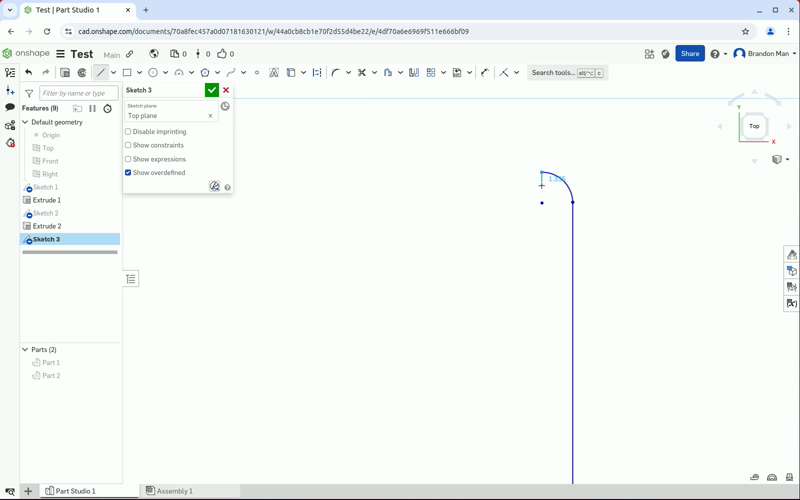
scroll(6)
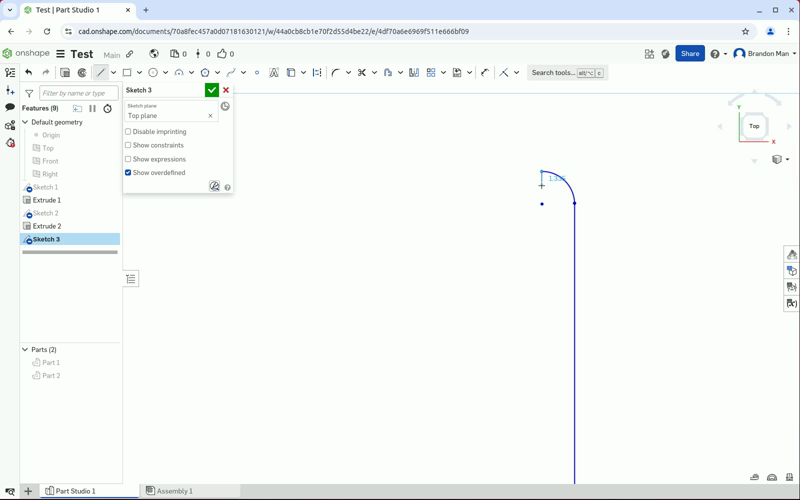
scroll(6)
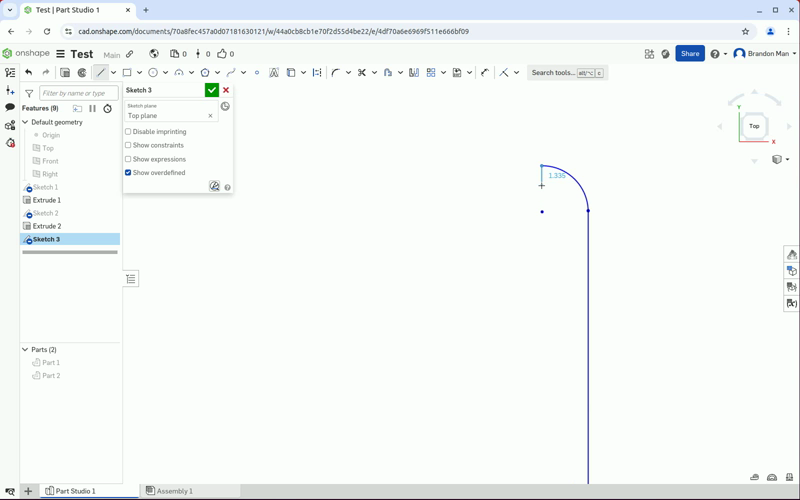
scroll(6)
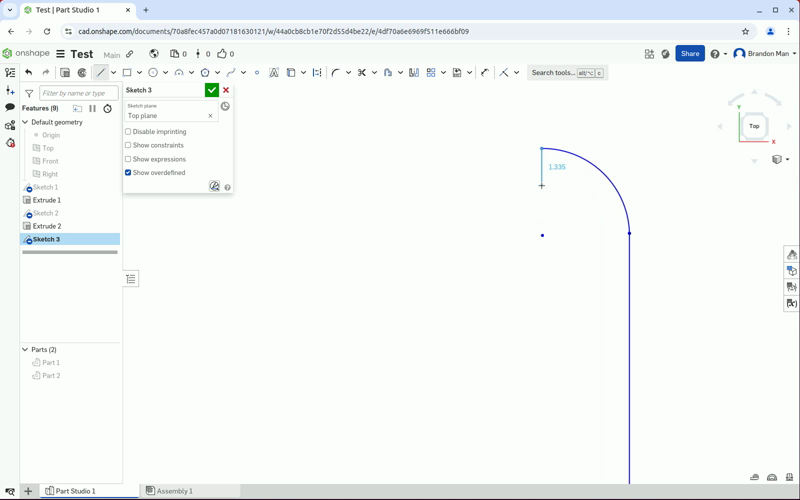
scroll(6)
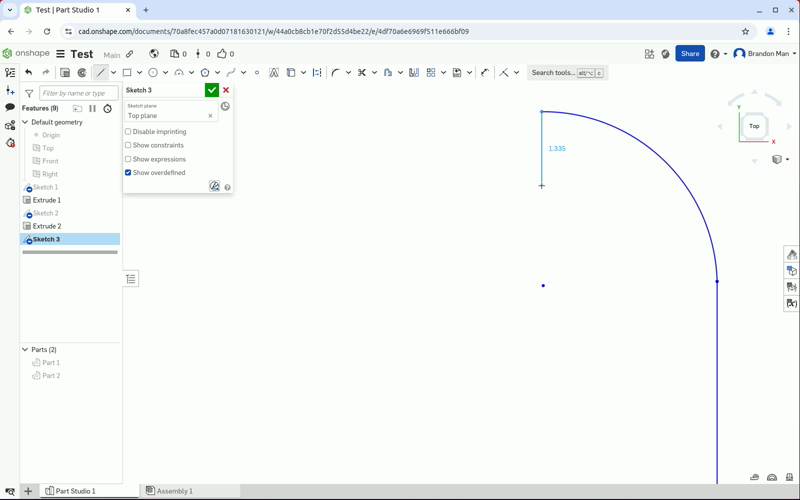
click(541, 185)
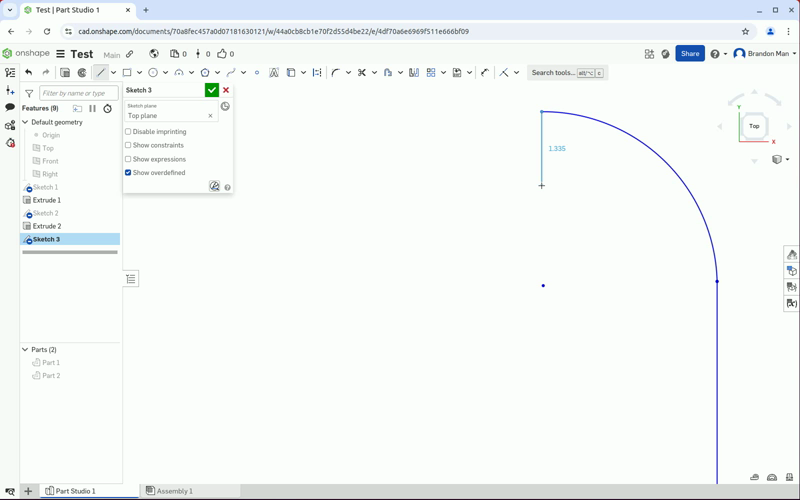
scroll(-6)
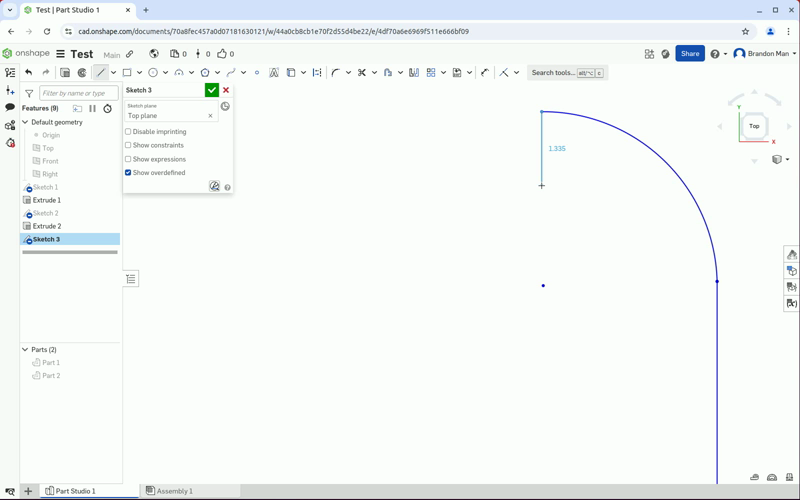
scroll(-6)
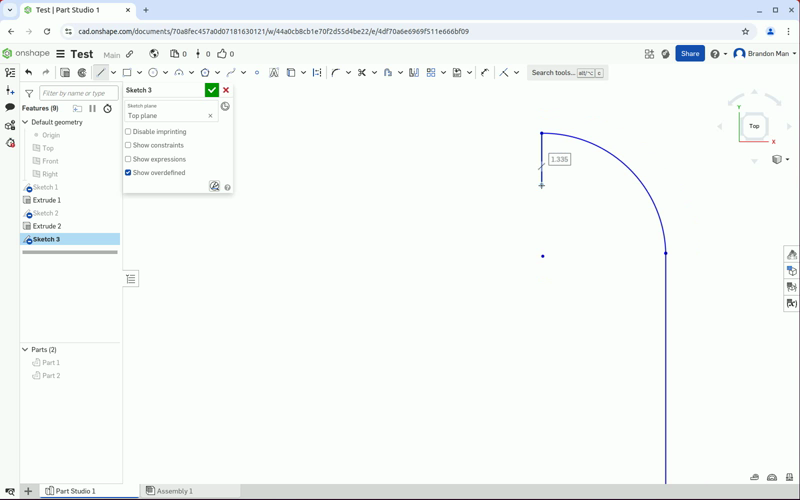
scroll(-6)
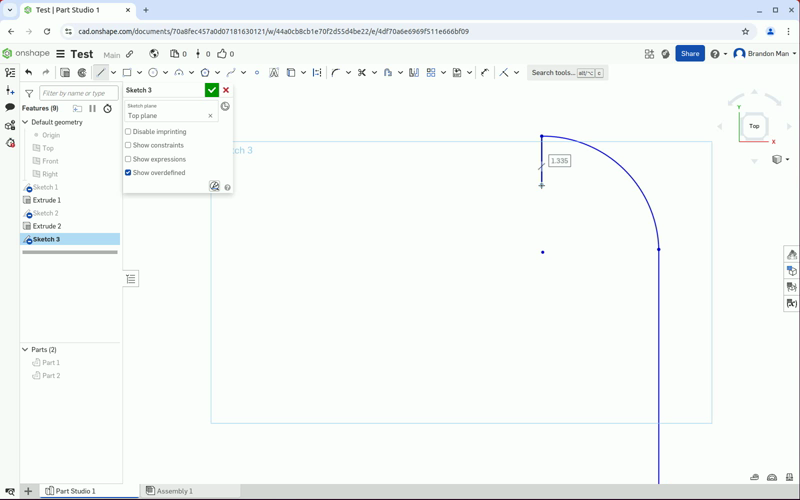
scroll(-6)
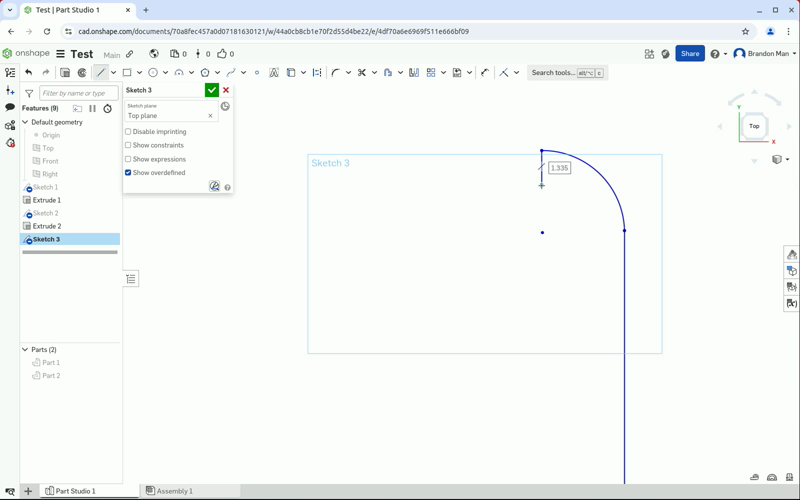
scroll(-6)
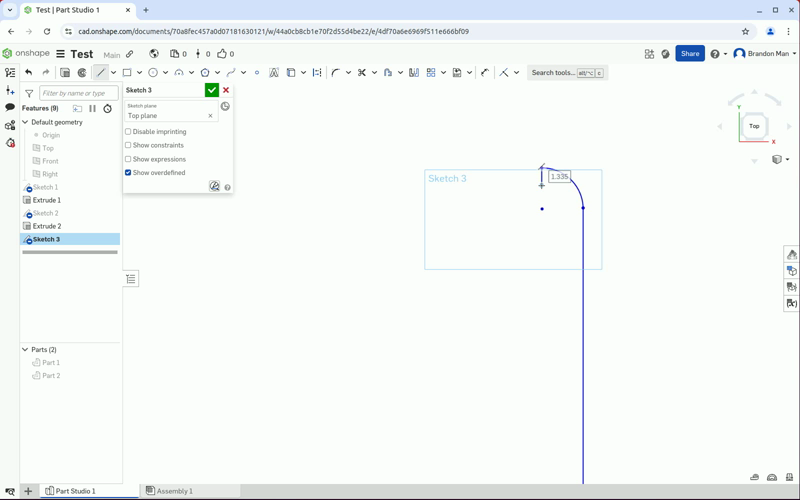
scroll(-6)
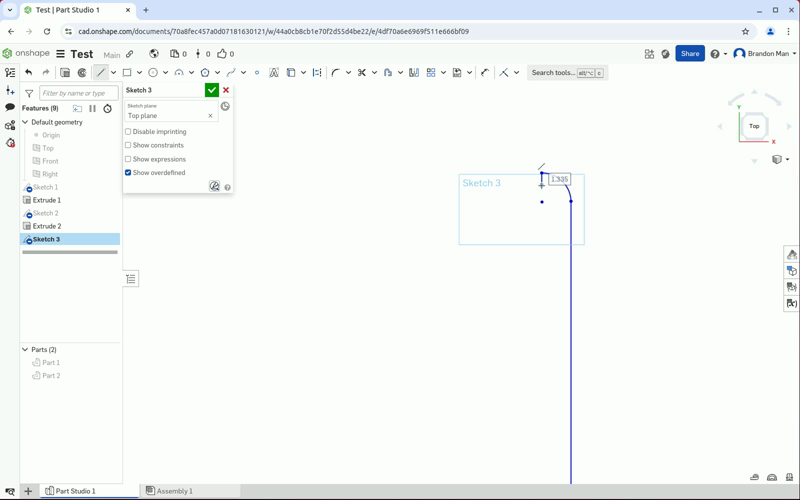
scroll(-6)
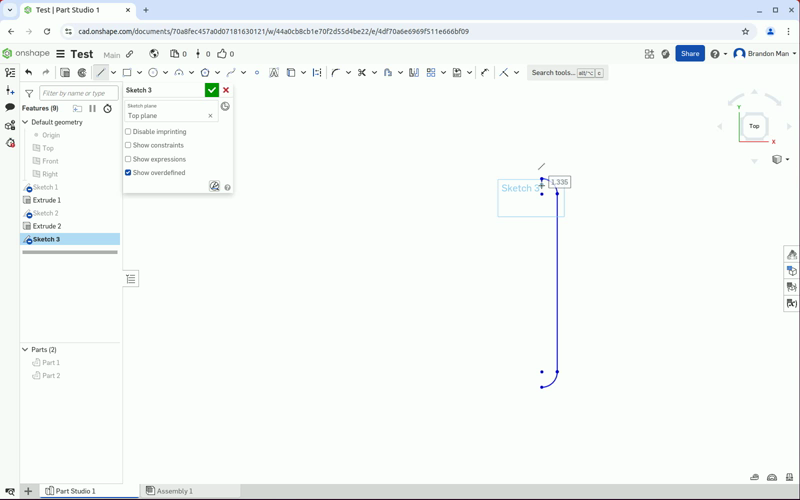
key_up(shift)
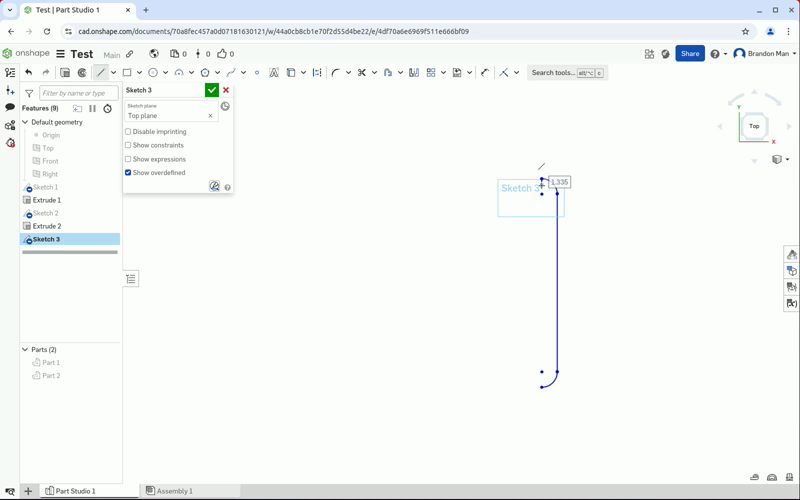
key(esc)
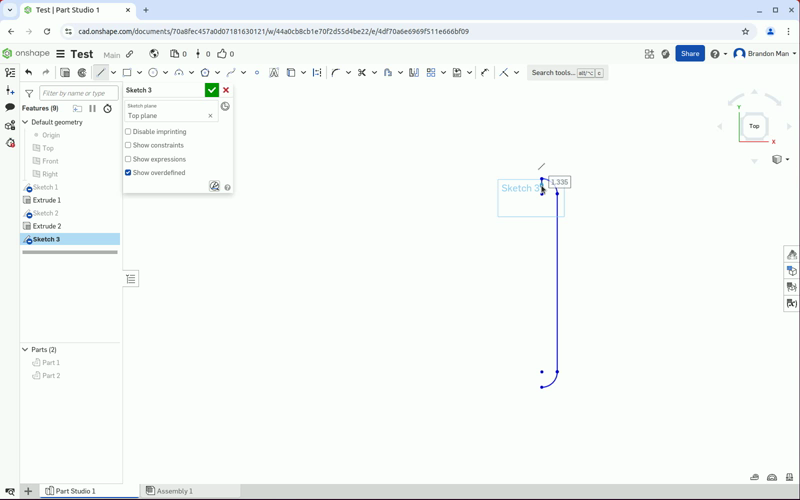
key(a)
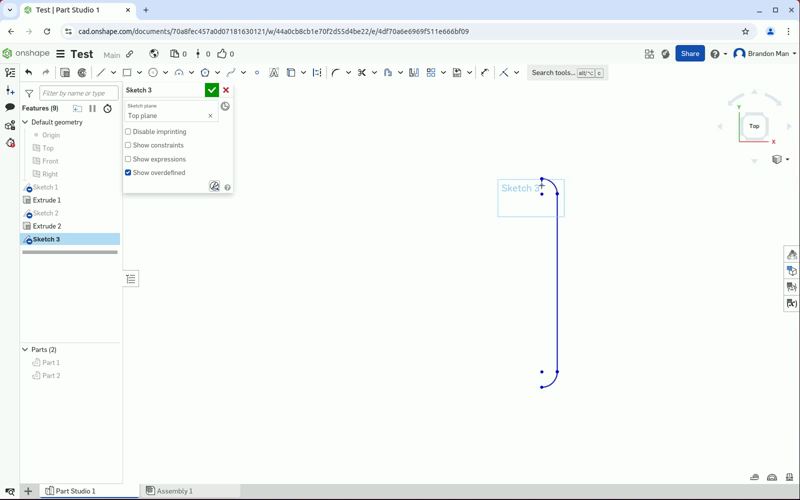
mouse_move(541, 185)
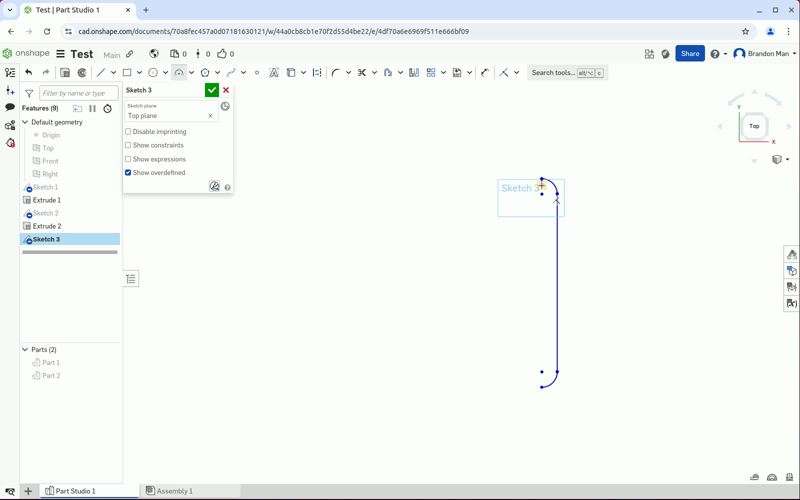
click(541, 185)
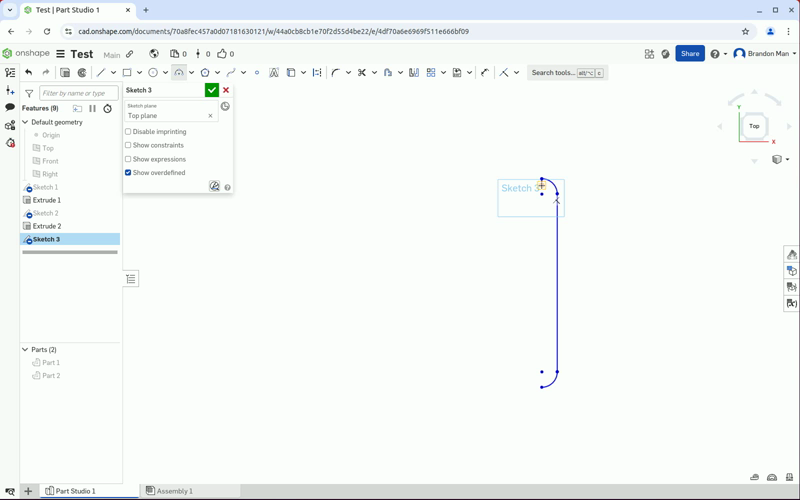
key_down(shift)
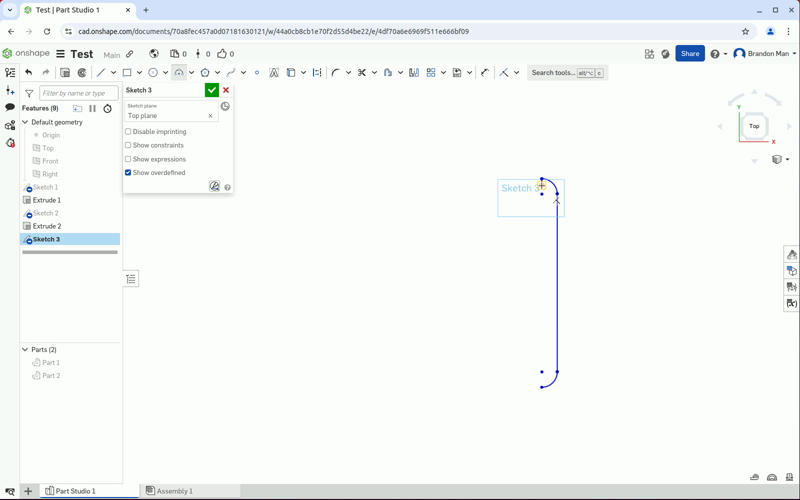
mouse_move(548, 193)
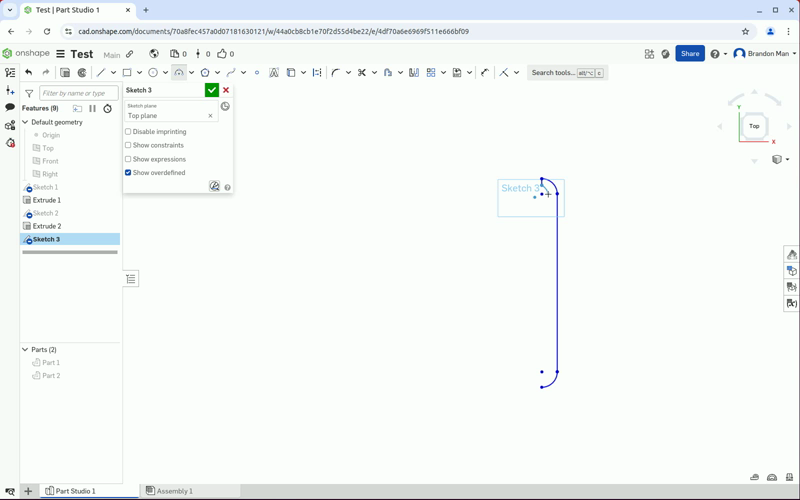
click(548, 193)
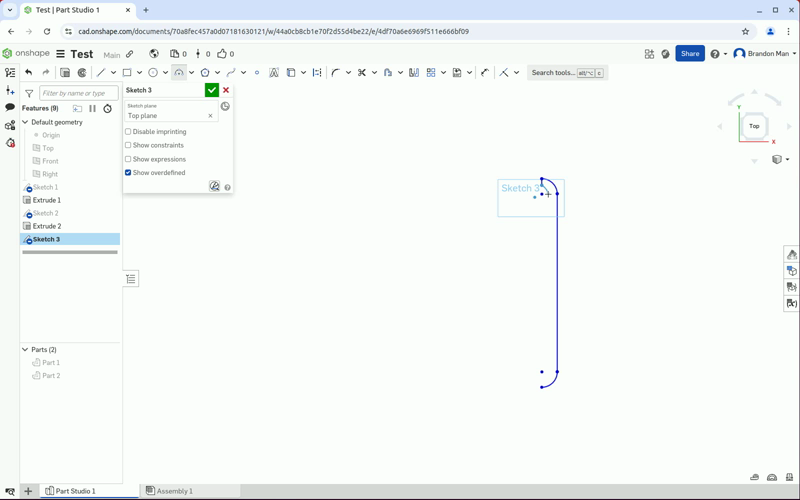
mouse_move(546, 188)
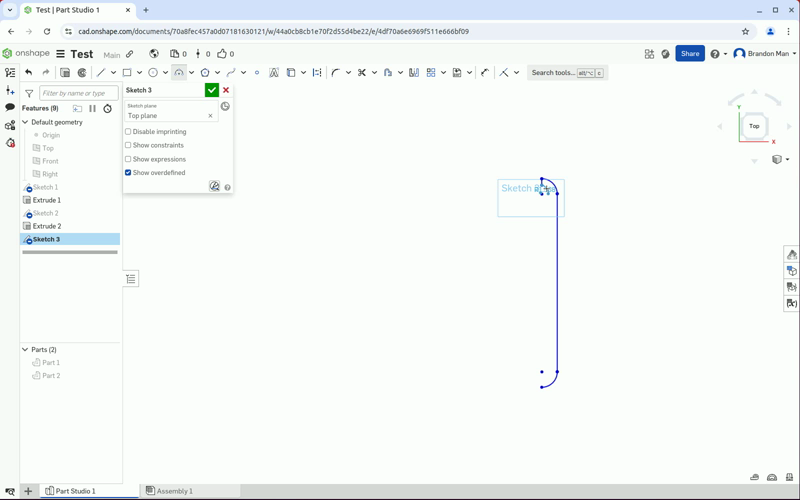
click(546, 188)
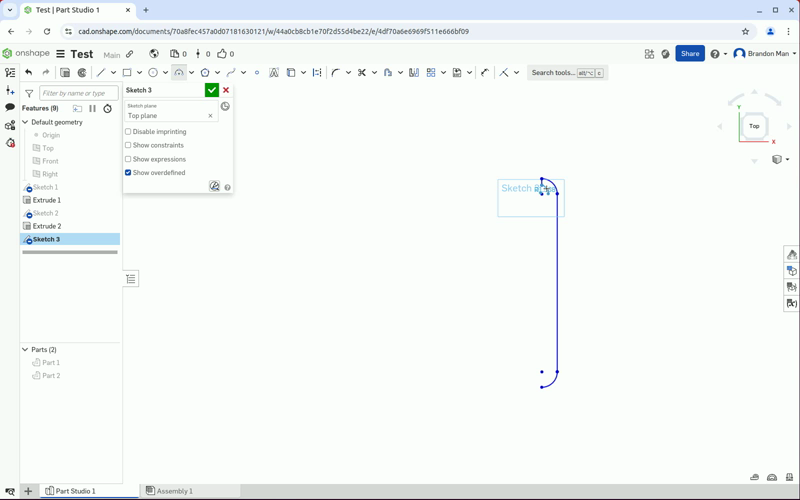
key_up(shift)
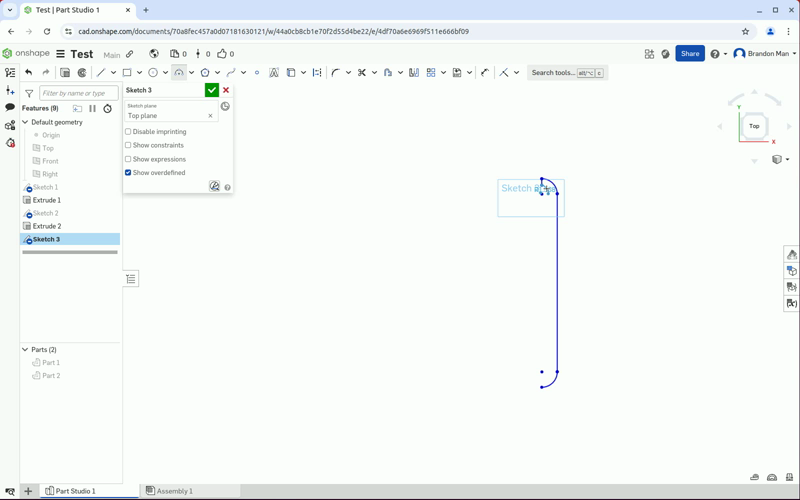
key(esc)
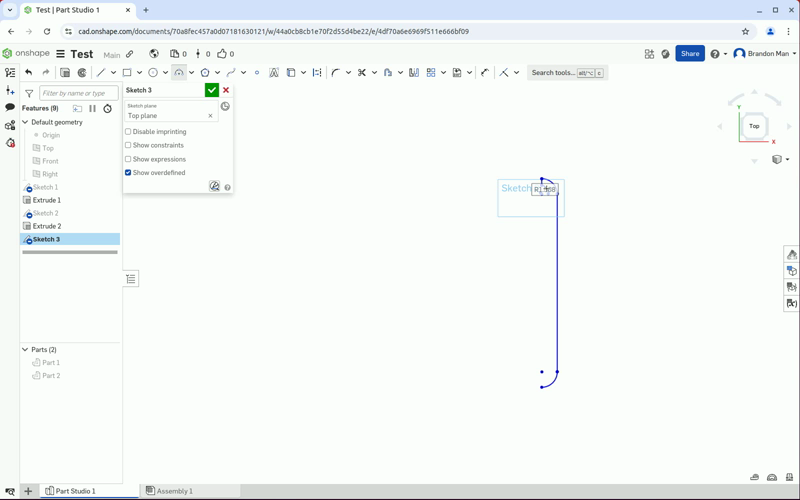
key(l)
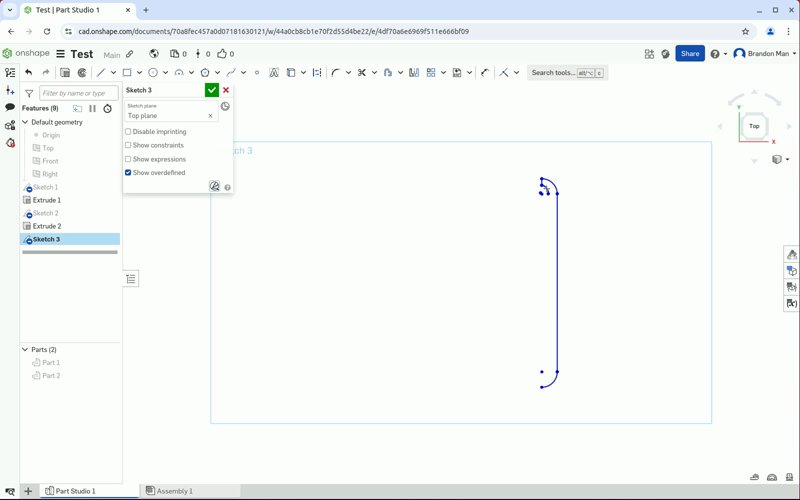
mouse_move(548, 193)
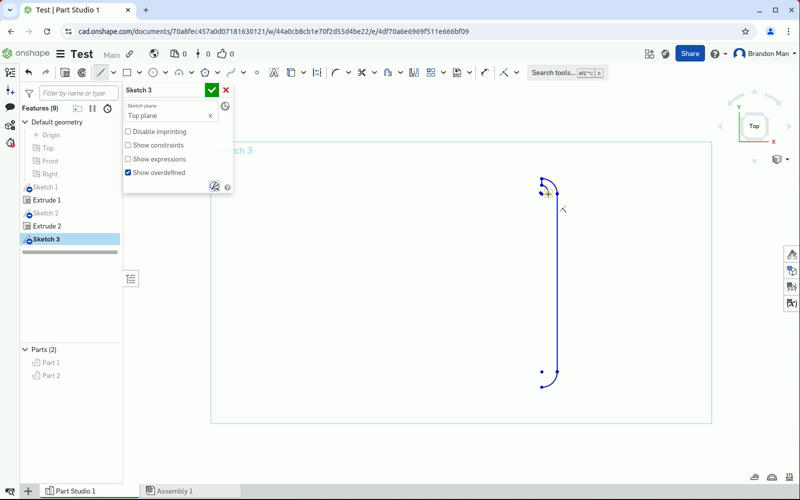
click(548, 193)
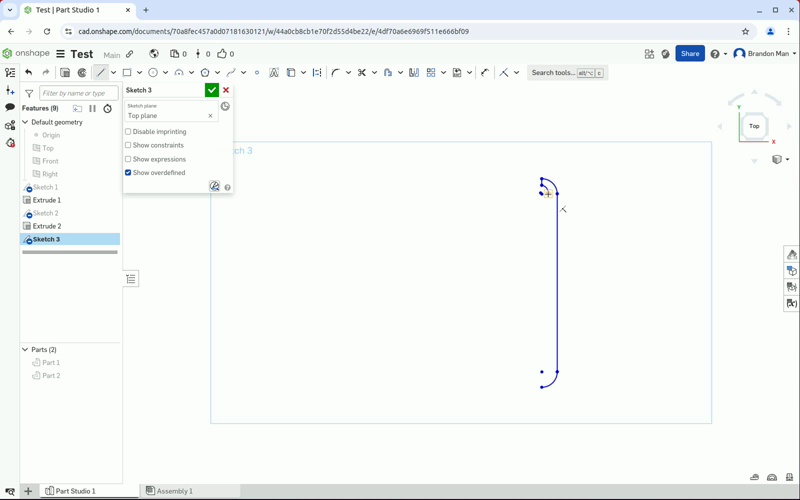
key_down(shift)
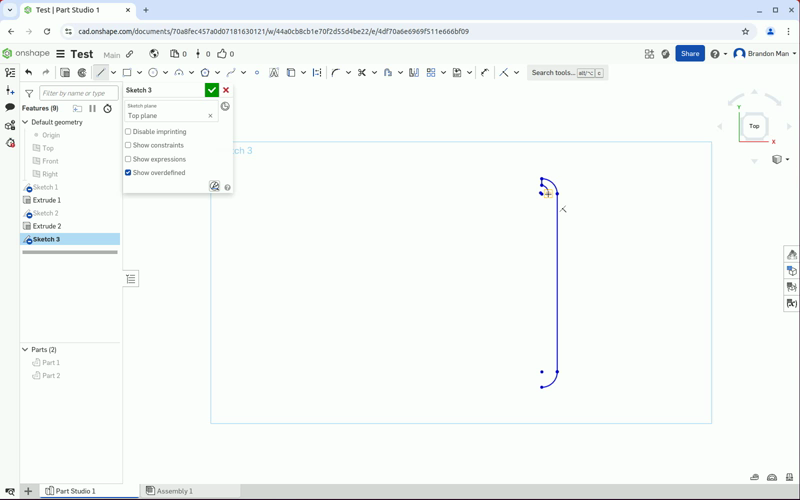
mouse_move(548, 371)
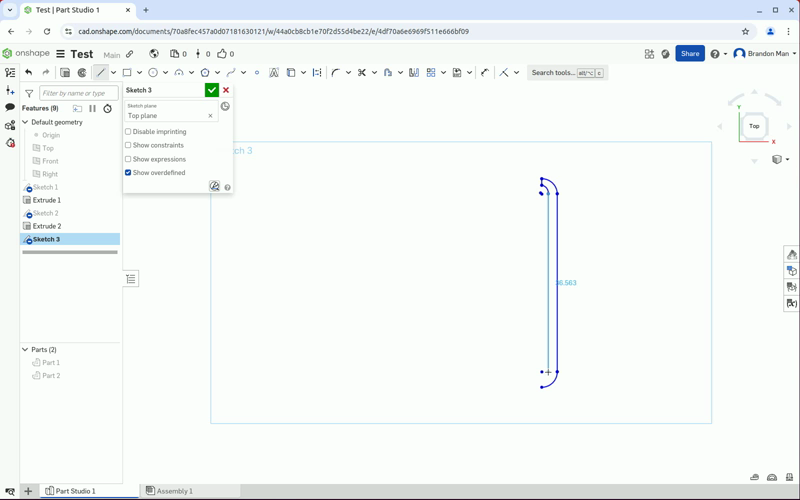
click(548, 371)
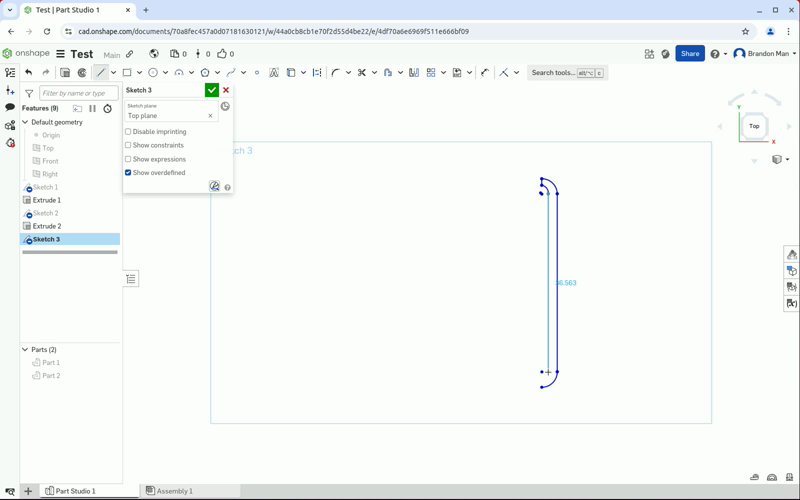
key_up(shift)
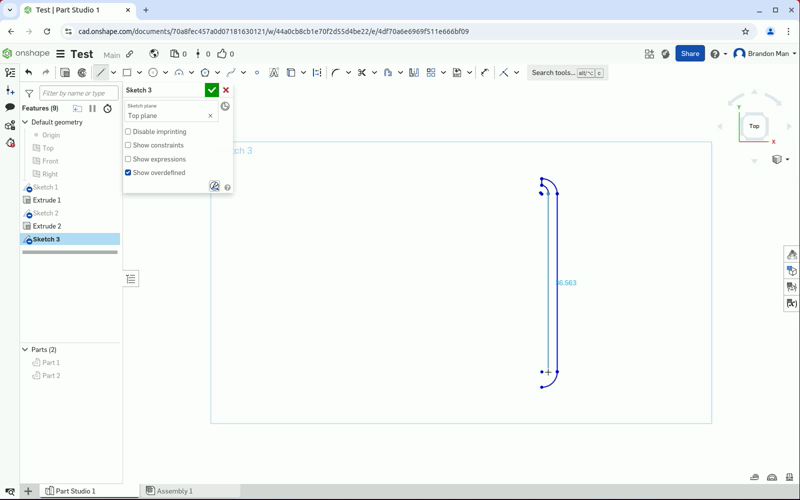
key(esc)
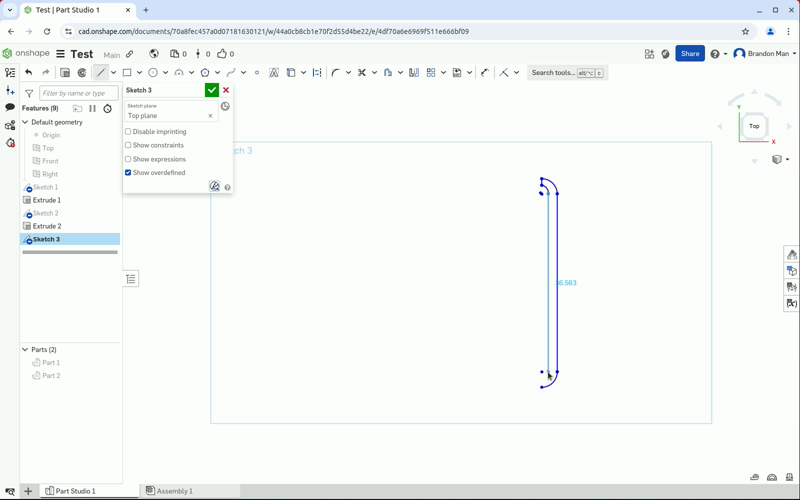
key(a)
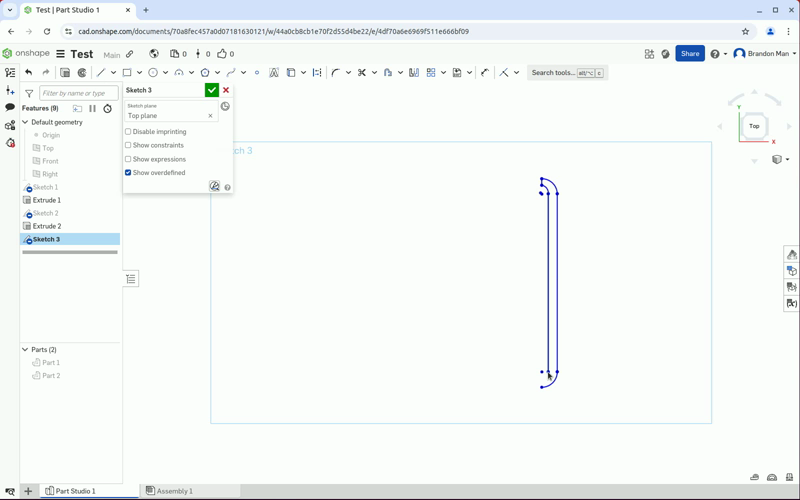
mouse_move(548, 371)
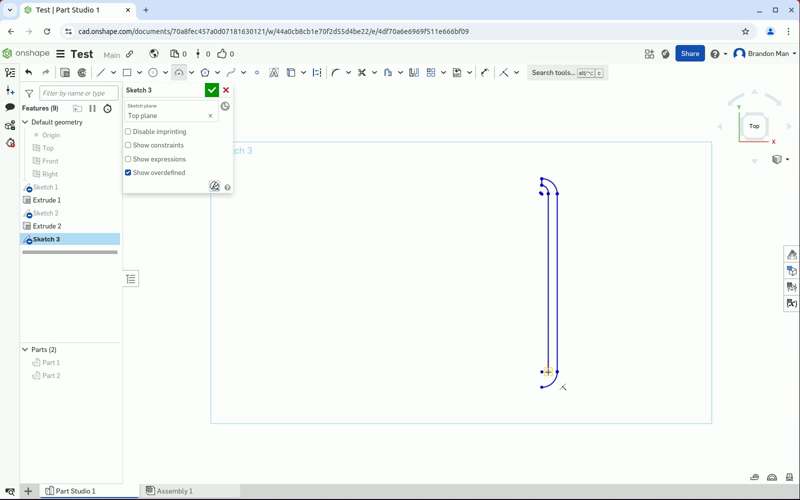
click(548, 371)
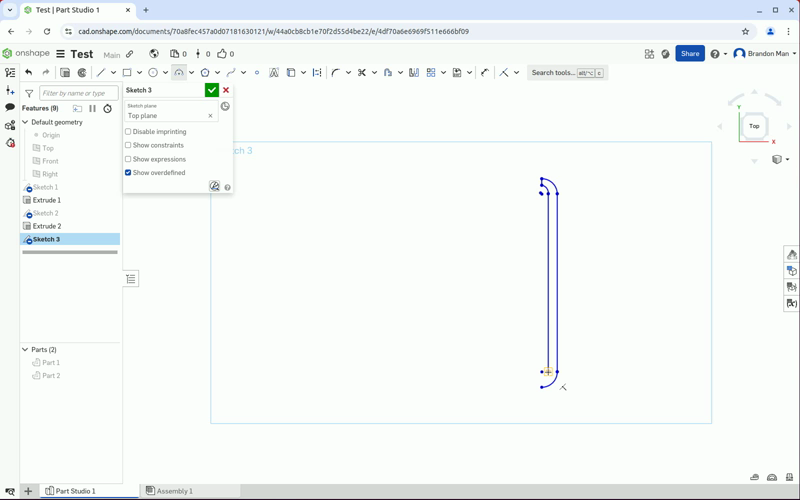
key_down(shift)
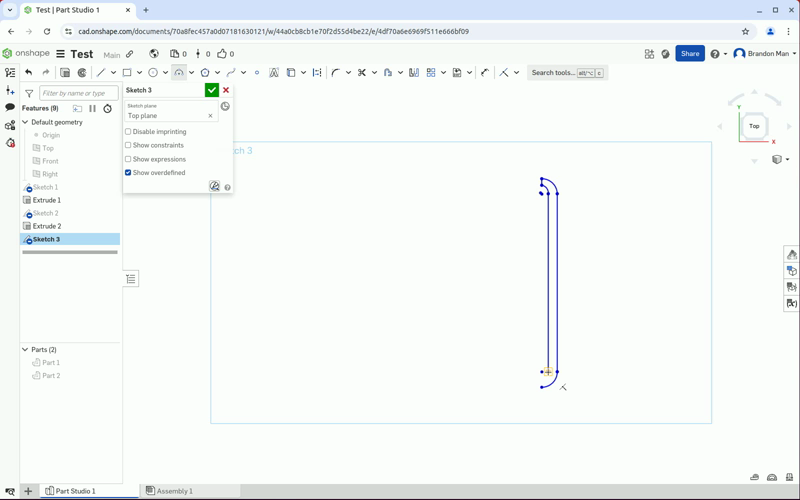
mouse_move(541, 380)
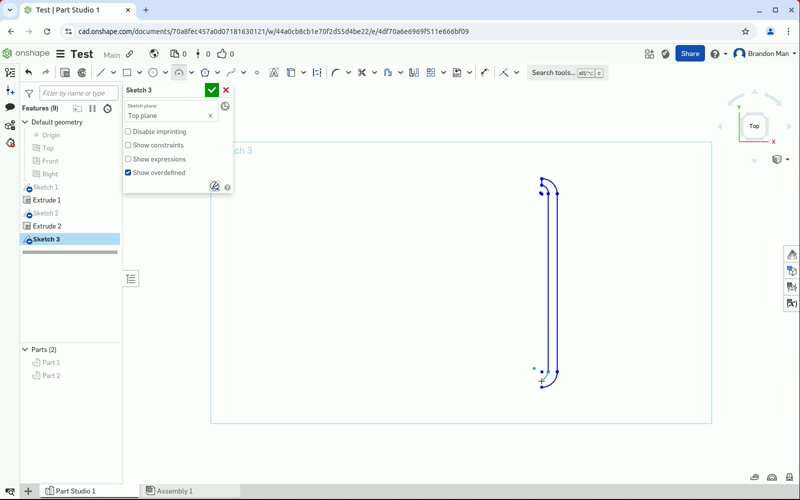
click(541, 380)
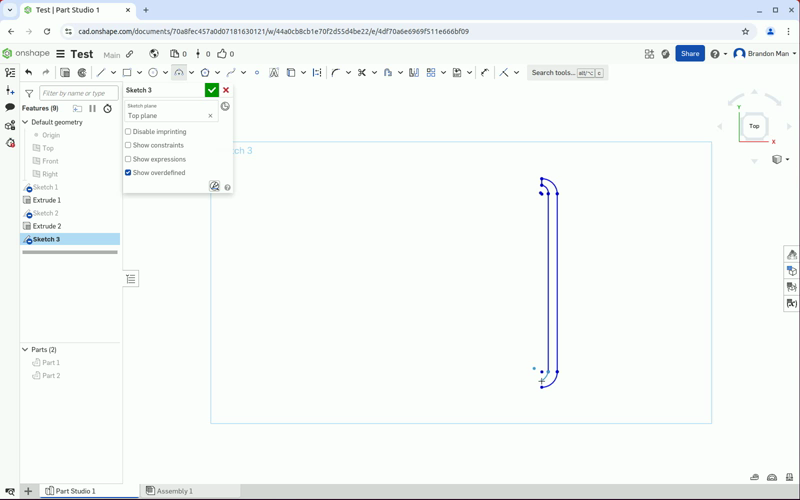
mouse_move(546, 377)
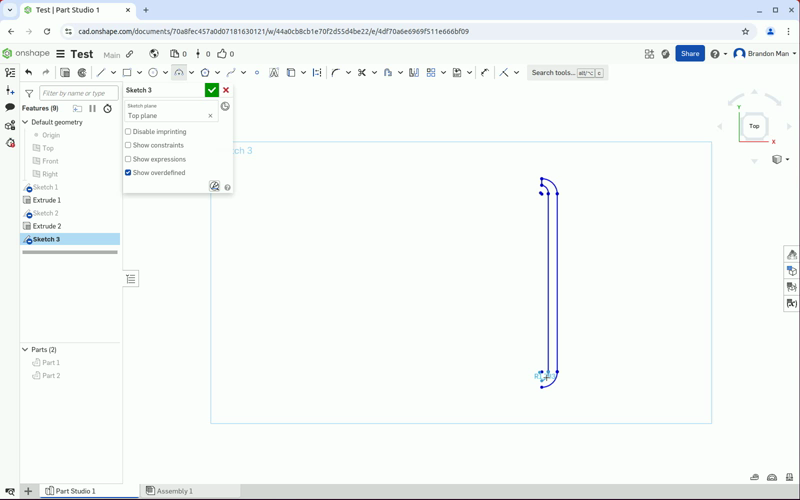
click(546, 377)
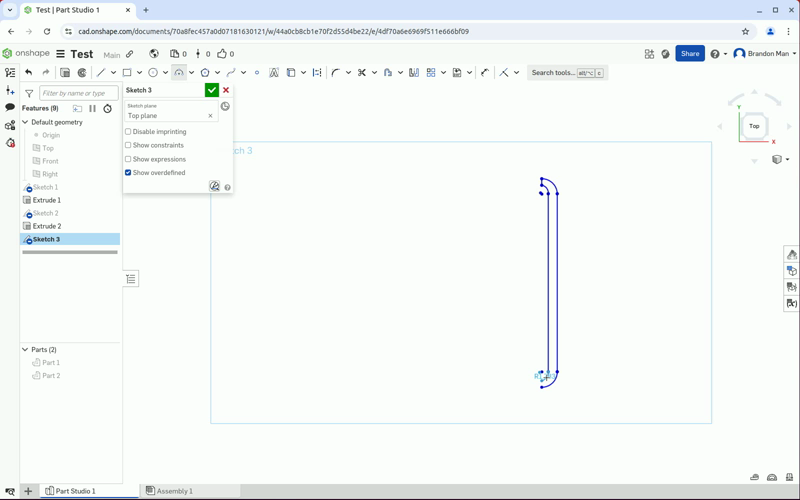
key_up(shift)
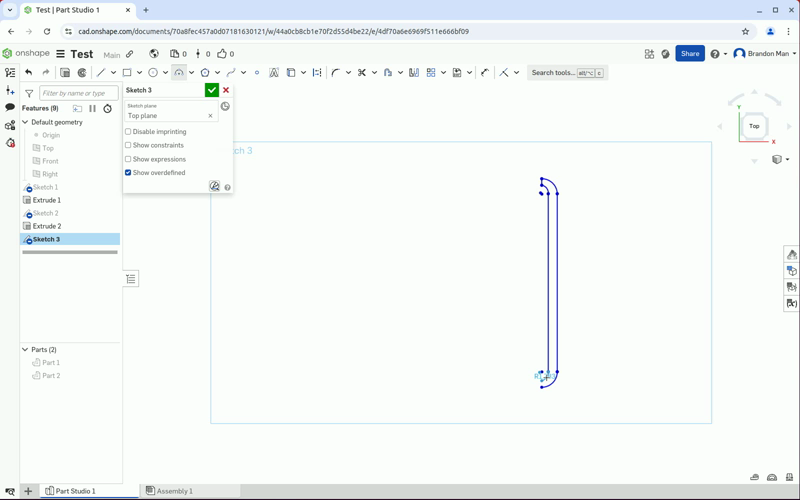
key(esc)
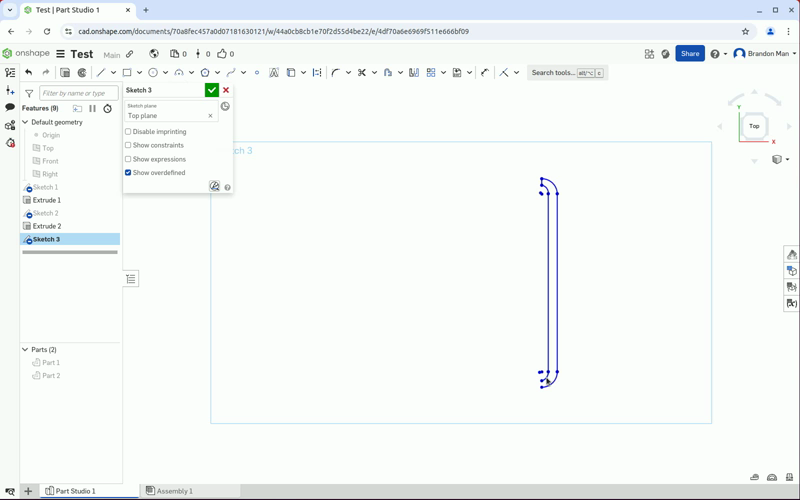
key(l)
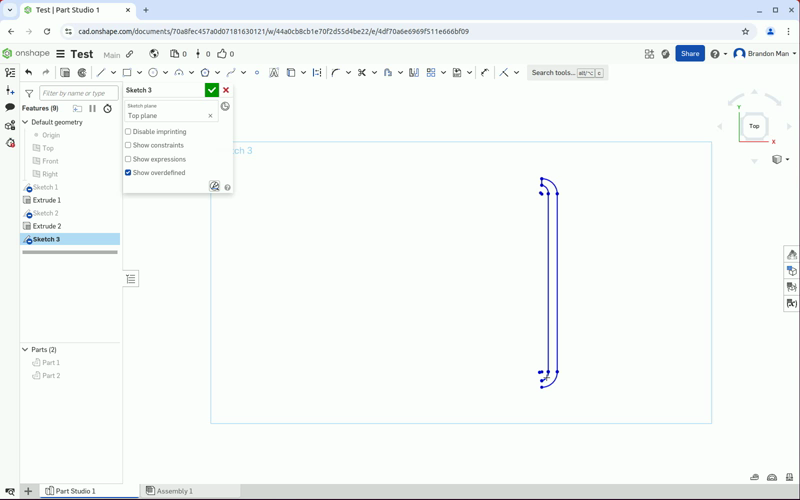
mouse_move(541, 380)
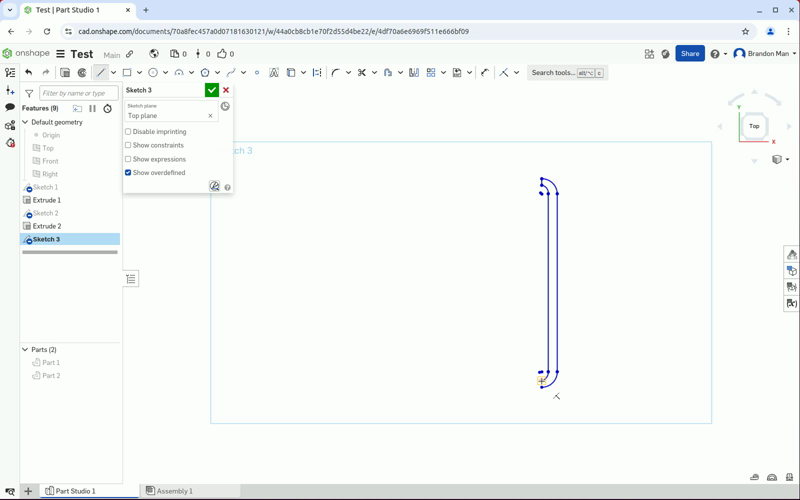
click(541, 380)
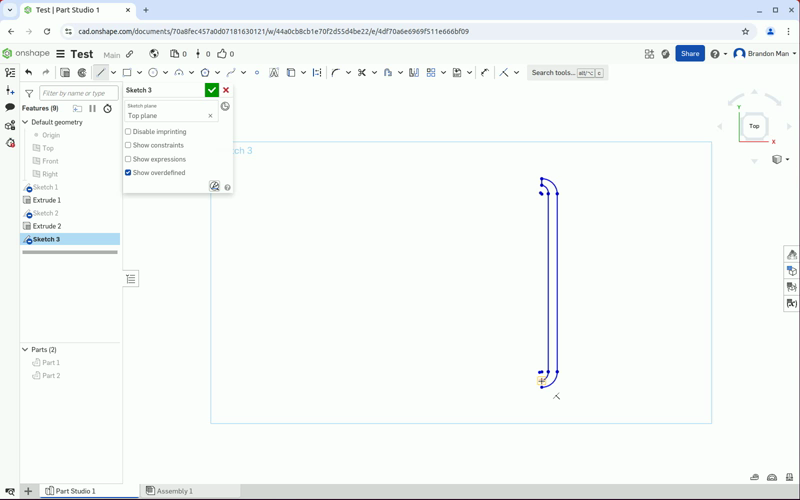
mouse_move(571, 380)
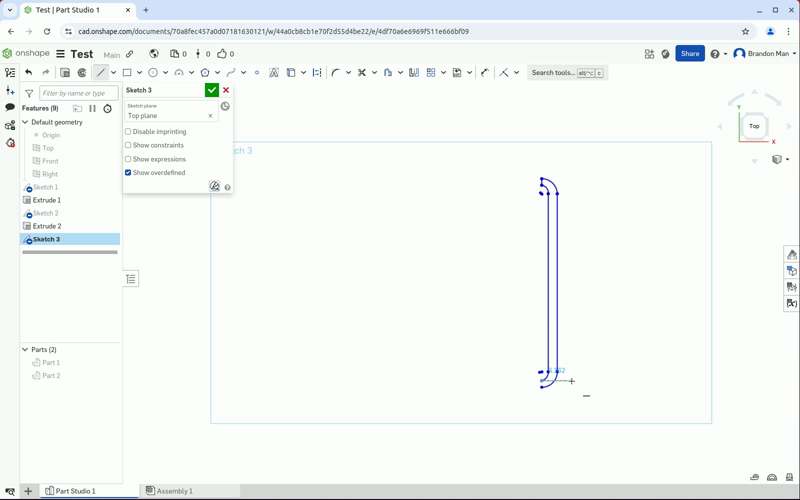
key_down(shift)
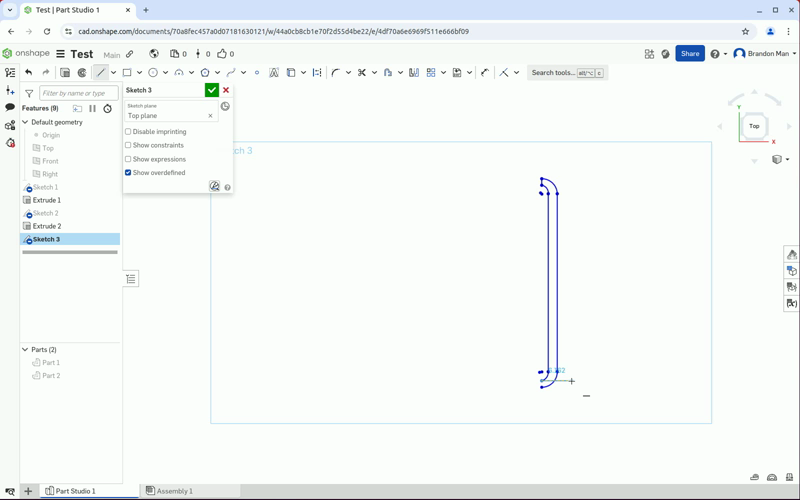
mouse_move(541, 387)
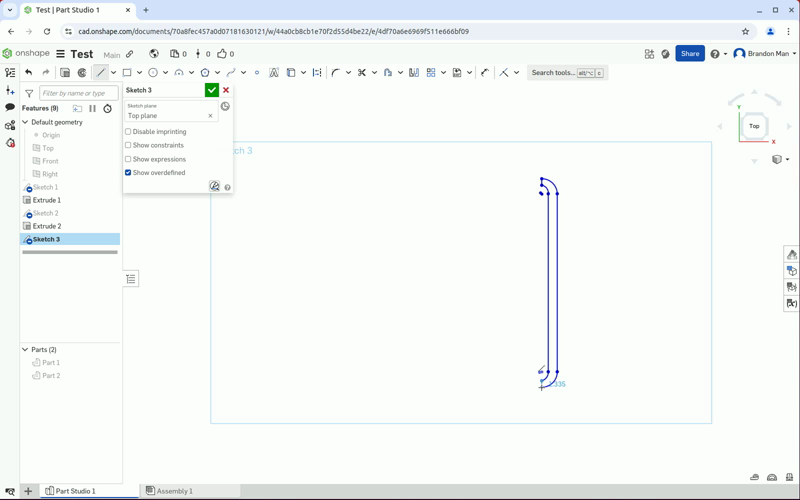
scroll(6)
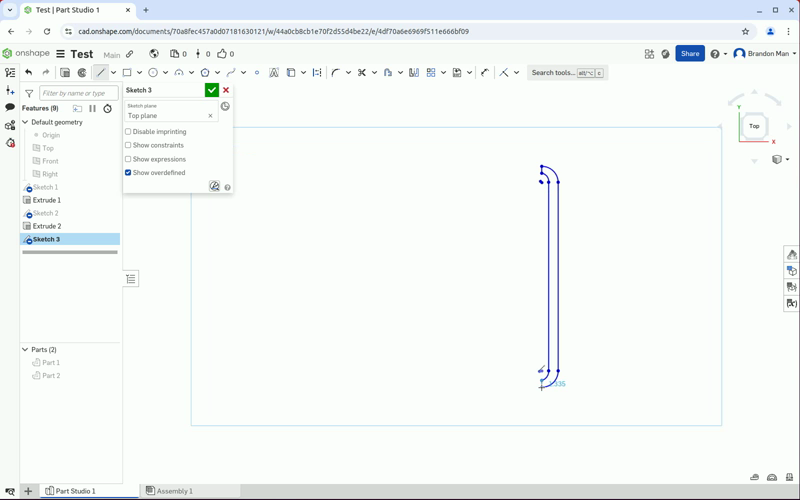
scroll(6)
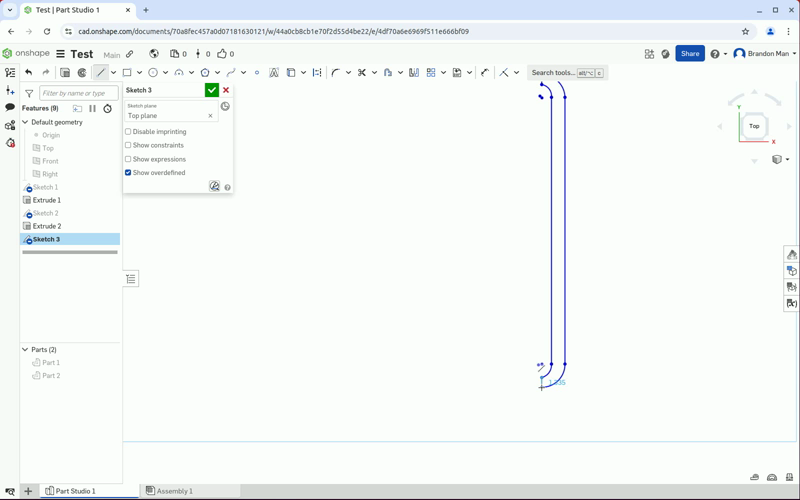
scroll(6)
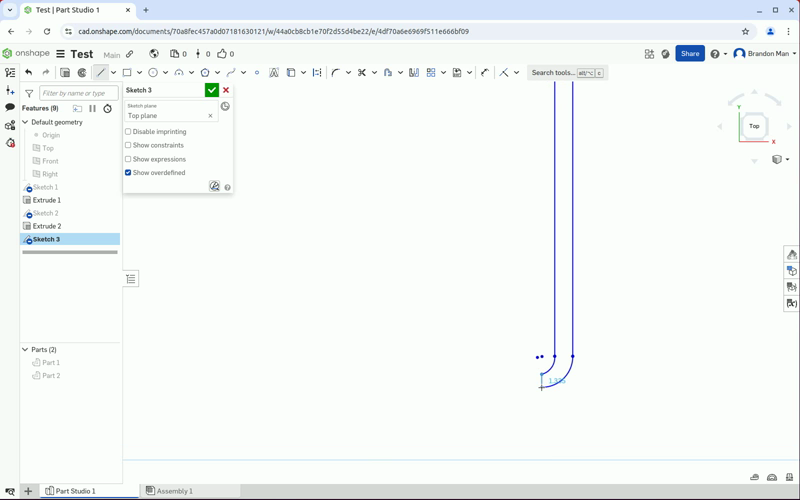
scroll(6)
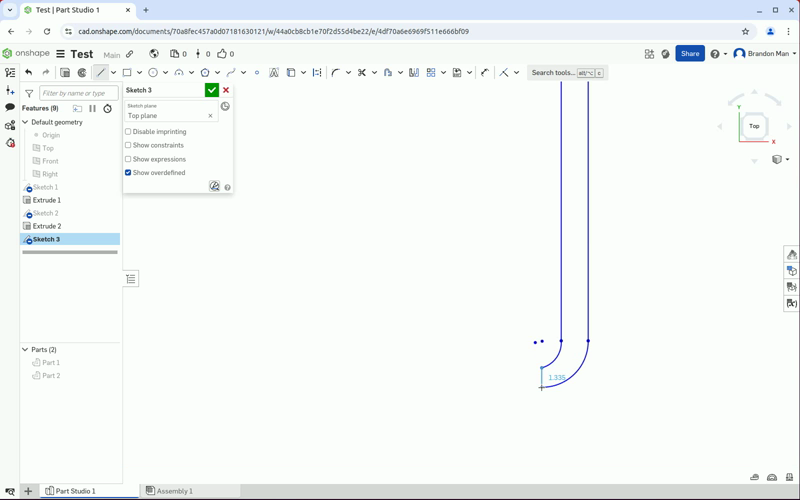
scroll(6)
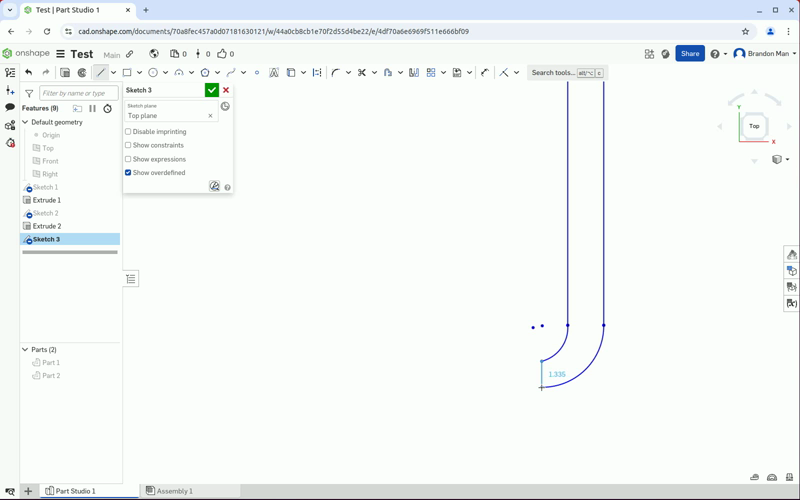
scroll(6)
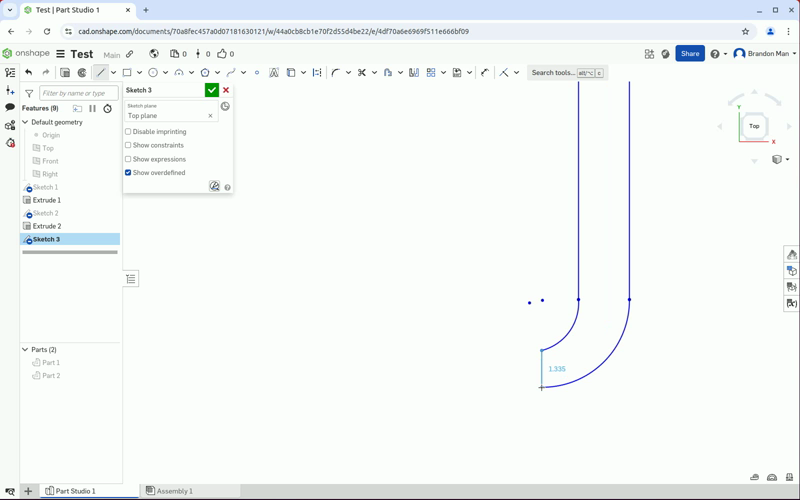
scroll(6)
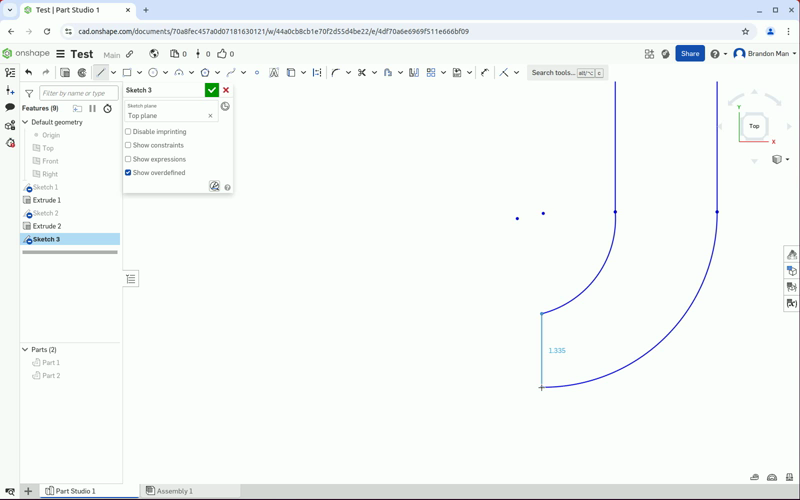
key_up(shift)
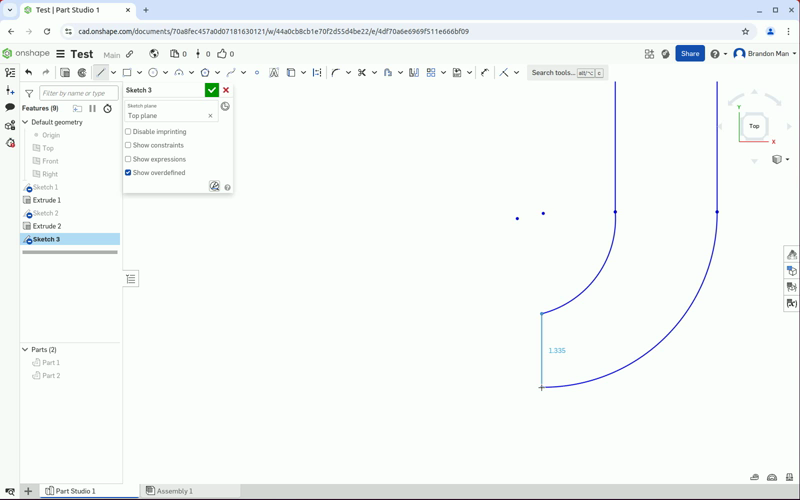
click(541, 387)
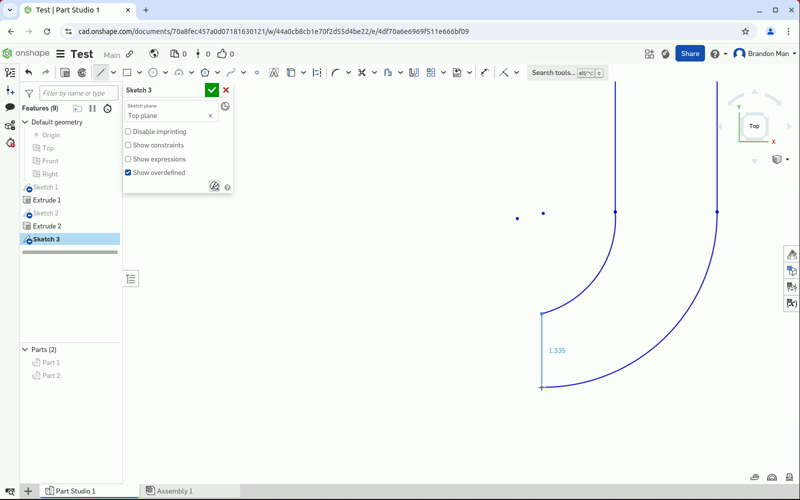
scroll(-6)
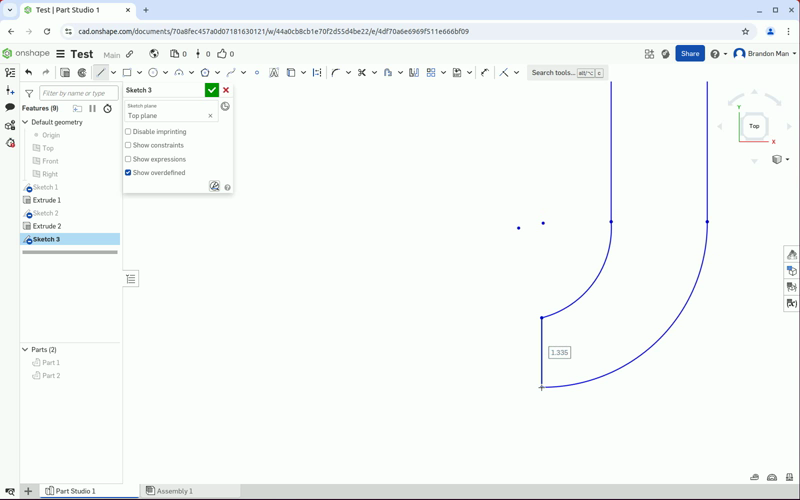
scroll(-6)
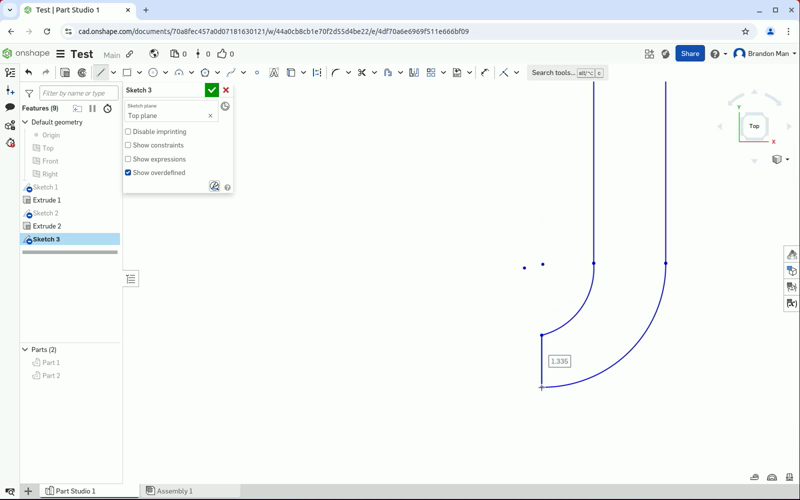
scroll(-6)
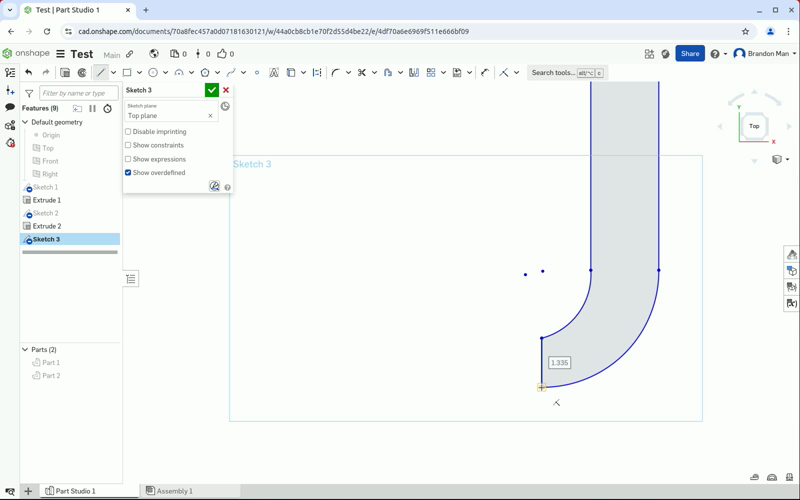
scroll(-6)
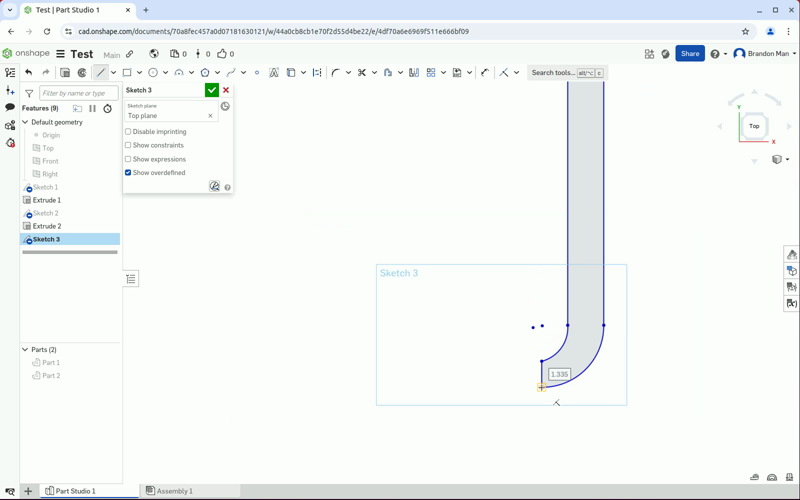
scroll(-6)
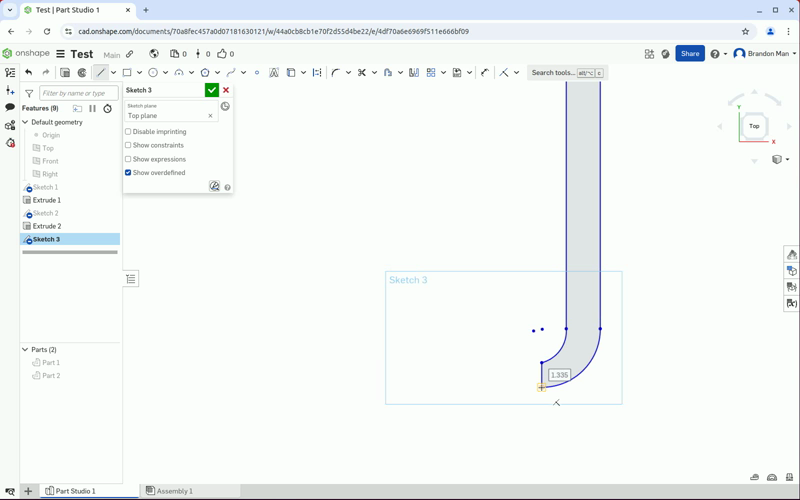
scroll(-6)
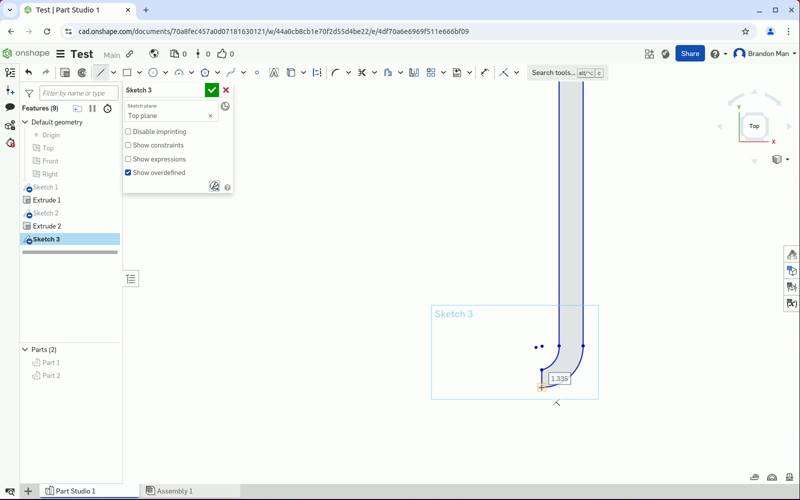
scroll(-6)
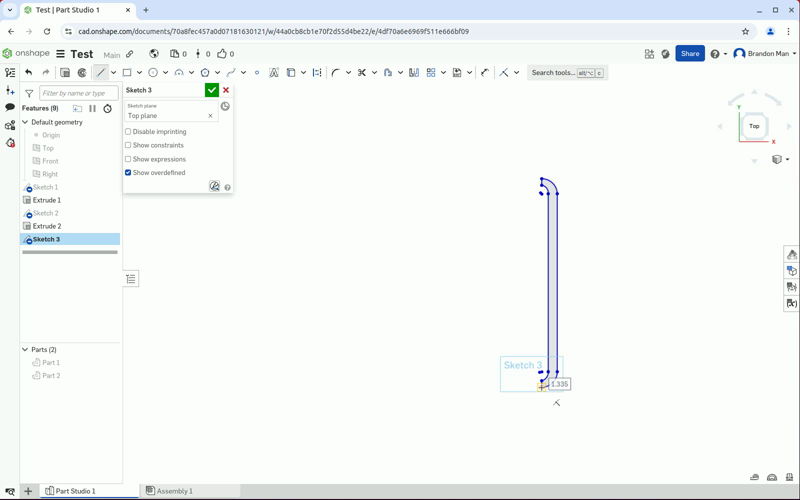
key(esc)
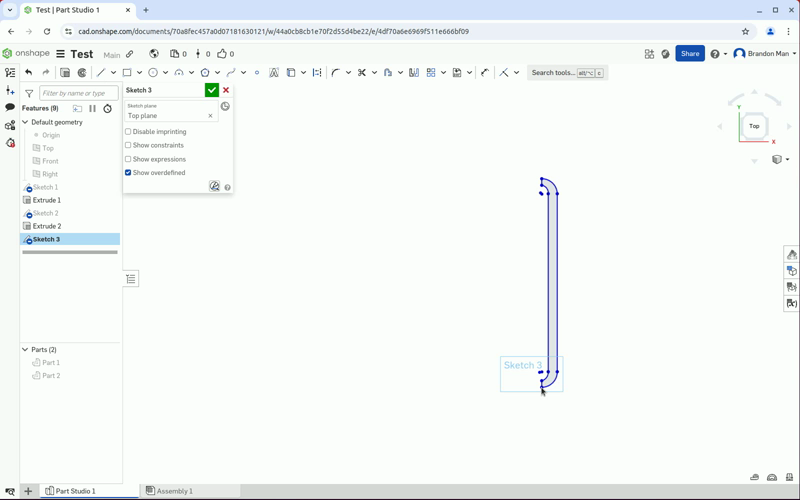
mouse_move(551, 314)
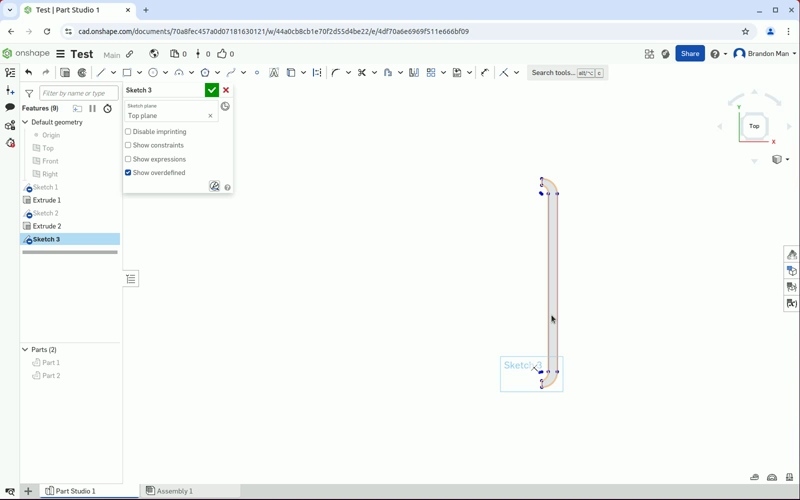
click(551, 314)
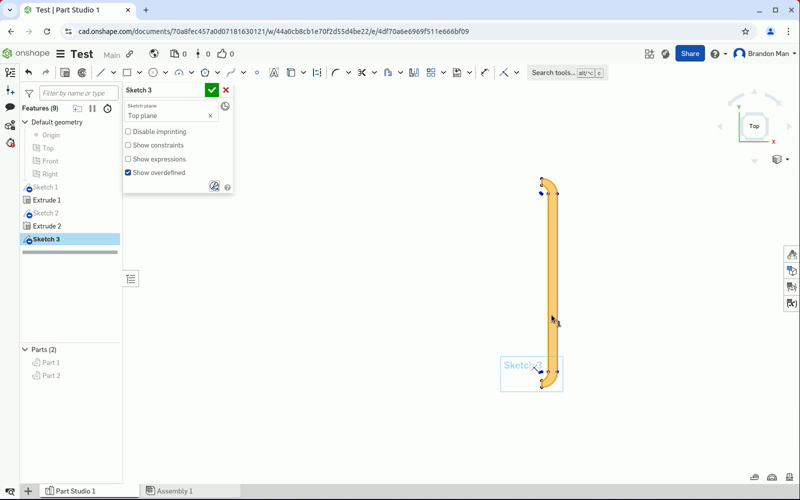
mouse_move(73, 352)
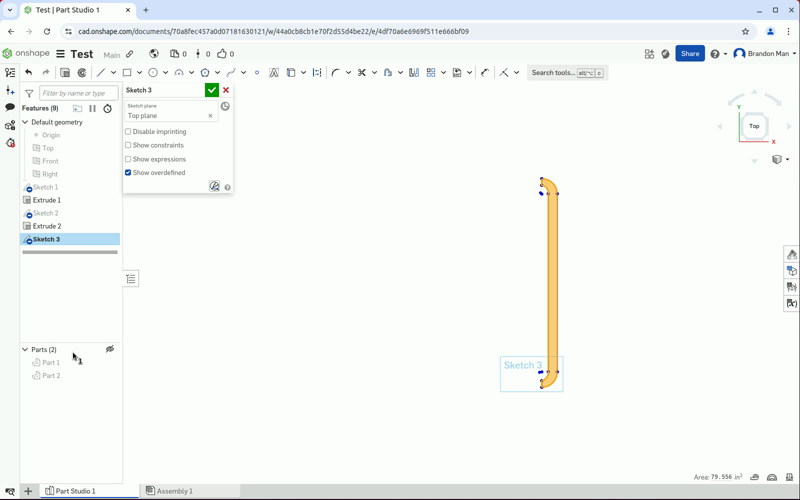
key(shift+y)
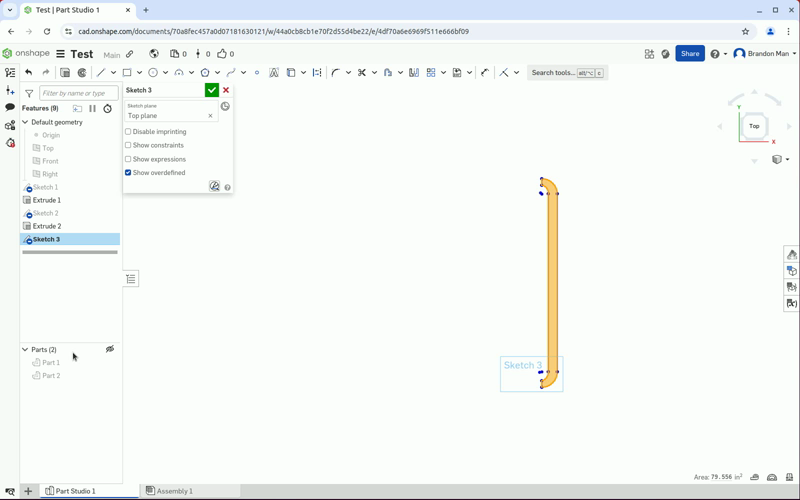
key(shift+e)
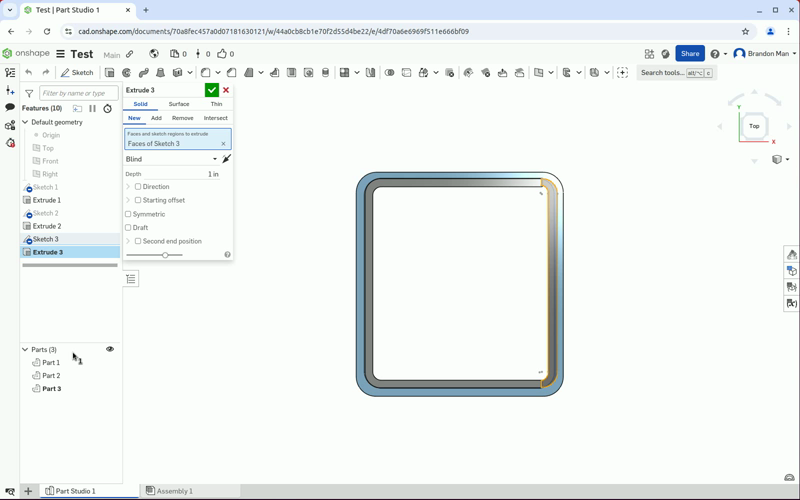
mouse_move(143, 106)
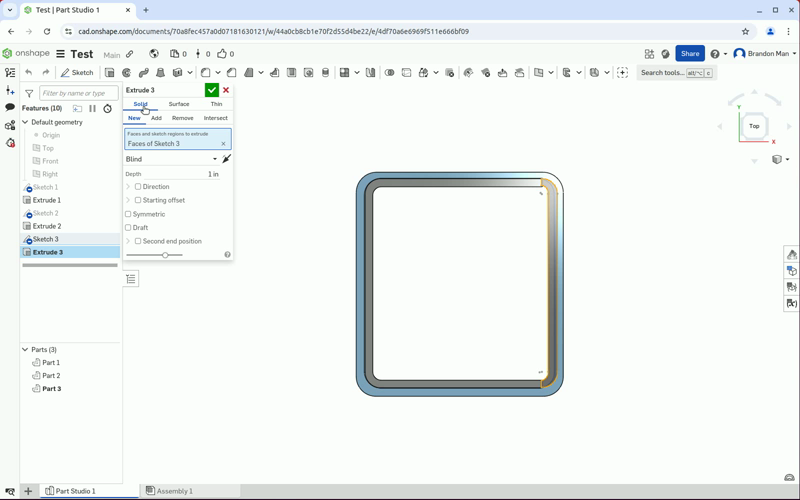
click(143, 106)
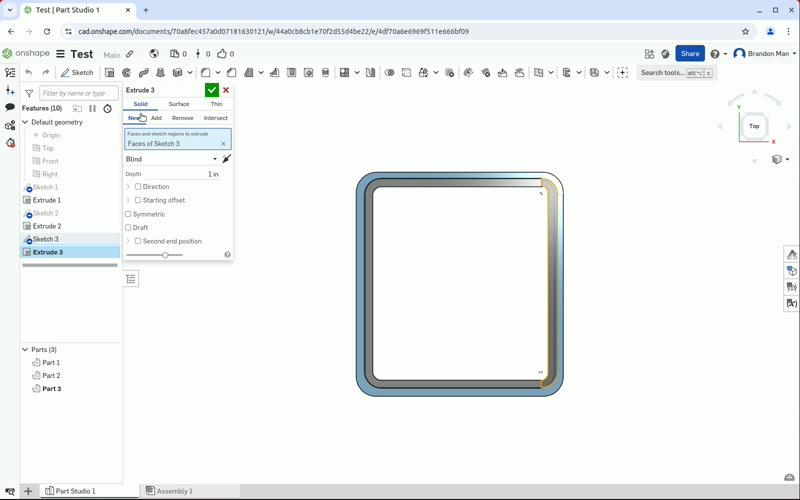
mouse_move(137, 120)
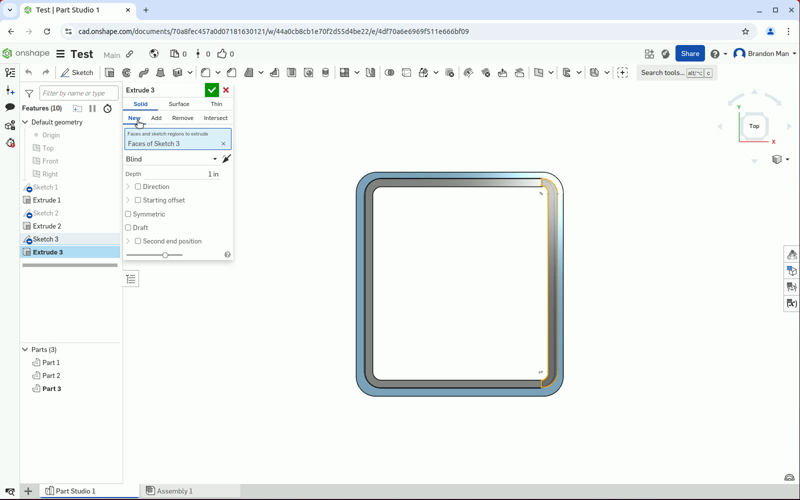
click(137, 120)
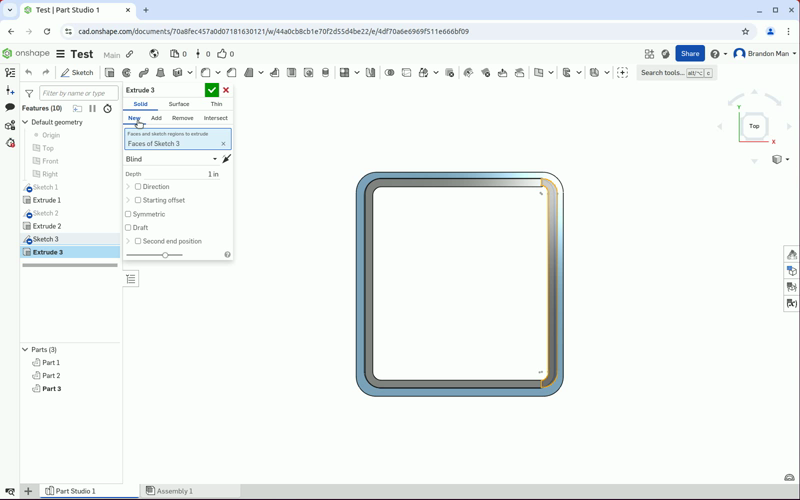
key(tab, 4)
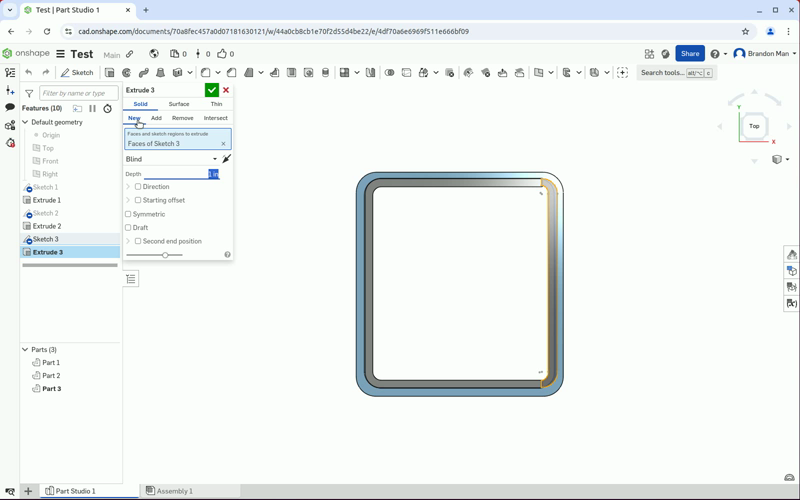
text(-18.053)
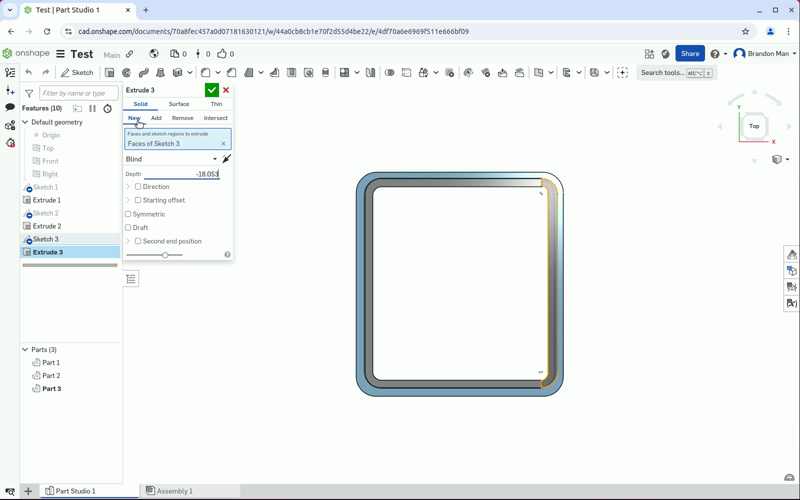
key(enter)
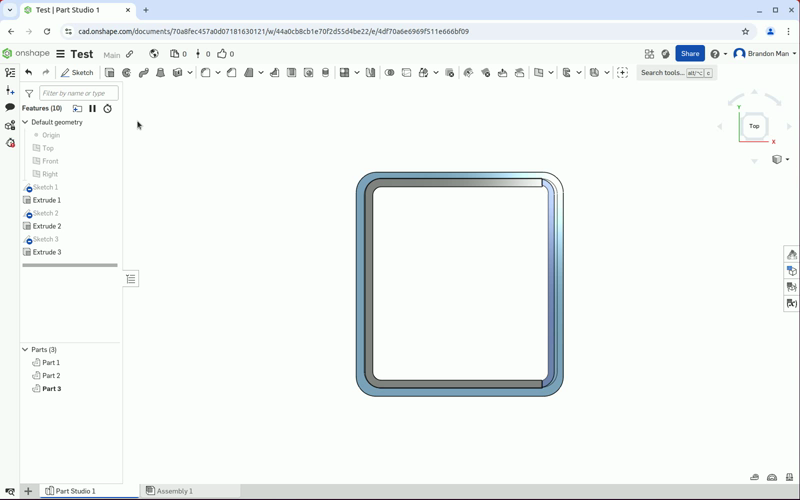
key(shift+h)
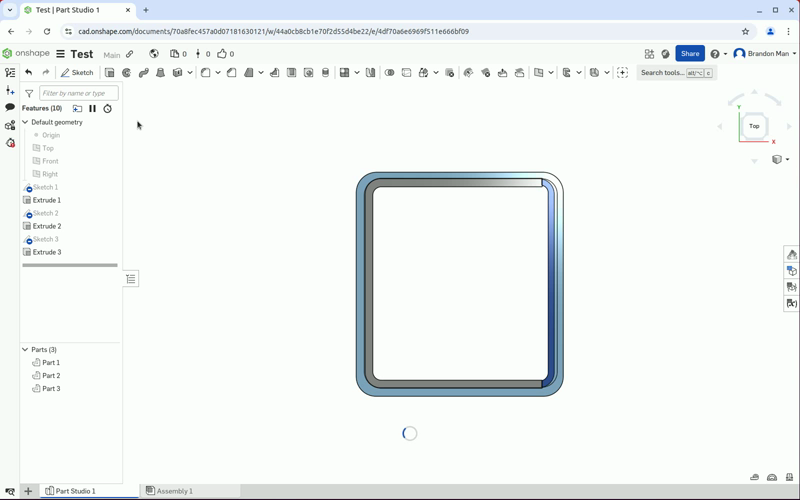
key(shift+h)
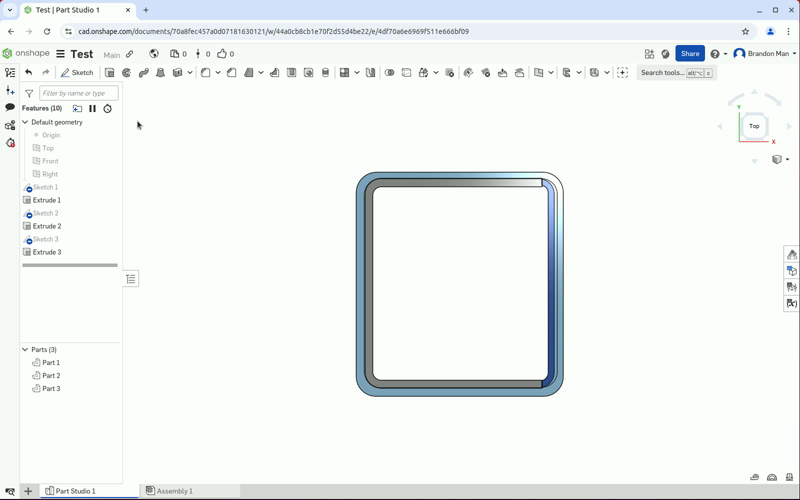
key(shift+7)
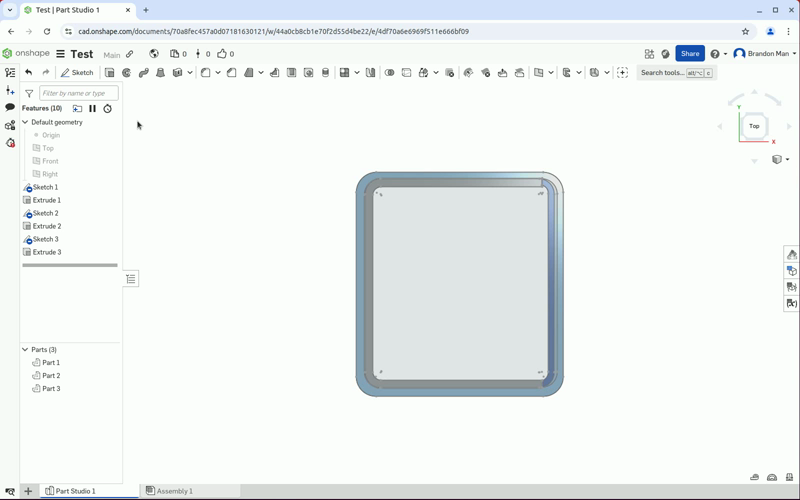
key(up, 3)
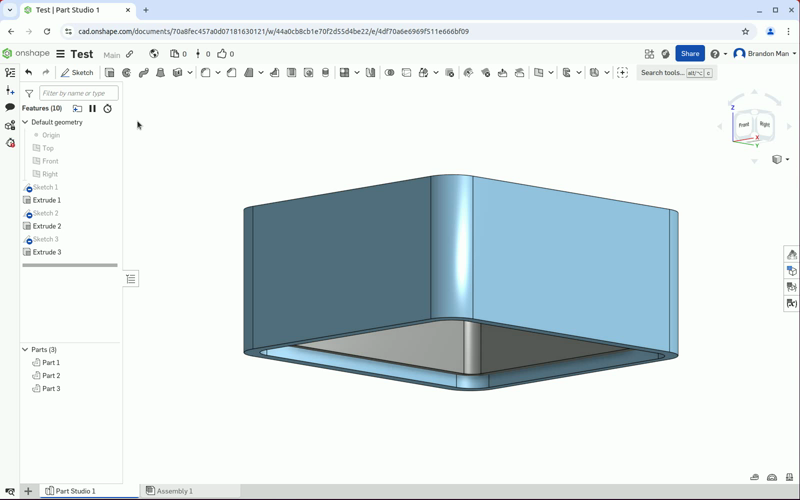
key(left, 3)
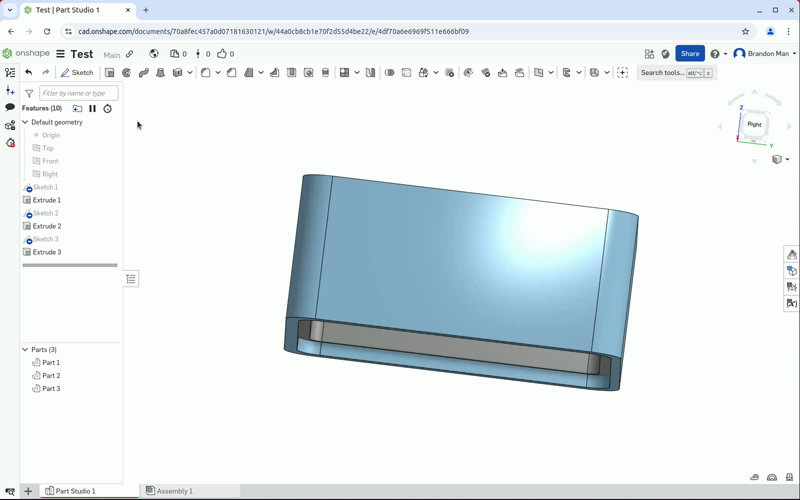
key(right, 3)
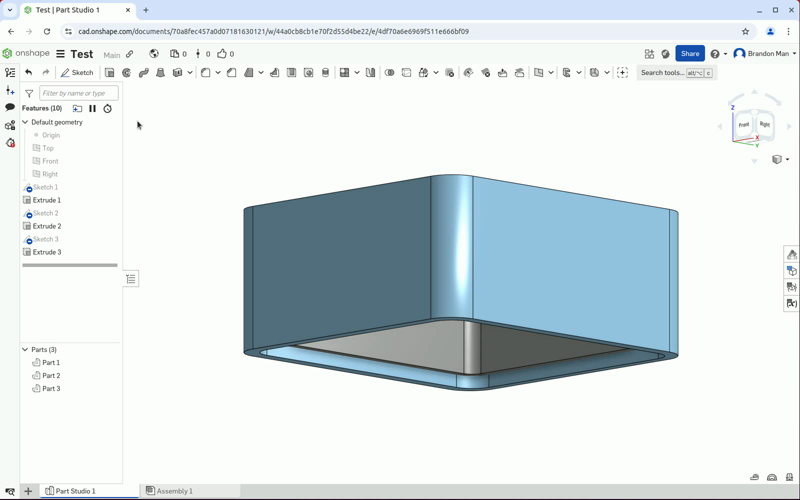
key(down, 3)
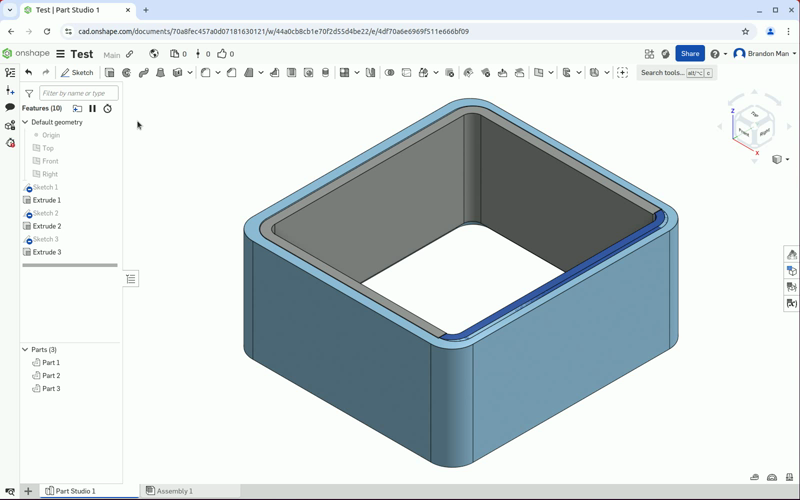
mouse_move(73, 189)
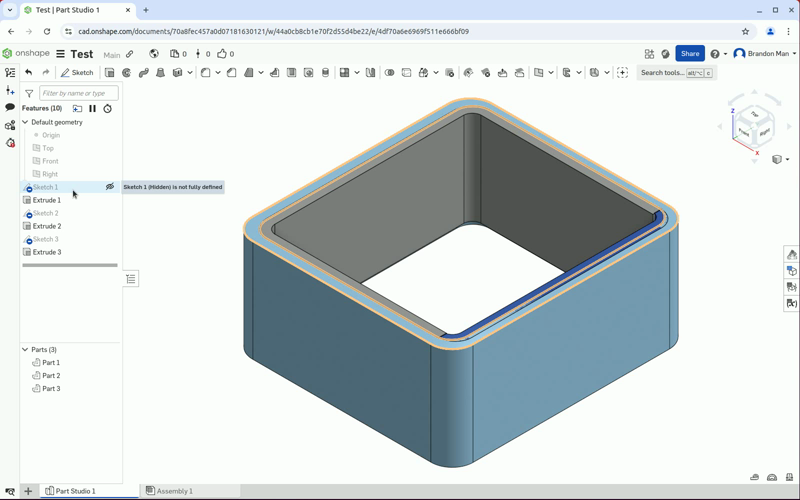
click(73, 189)